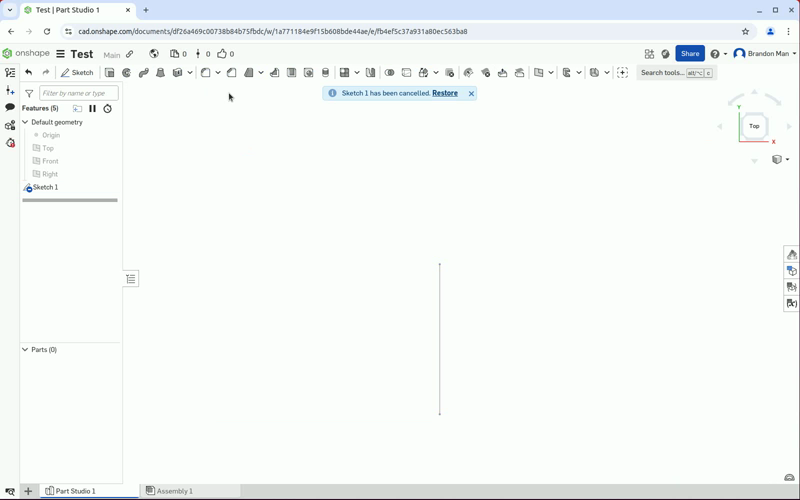
key(shift+h)
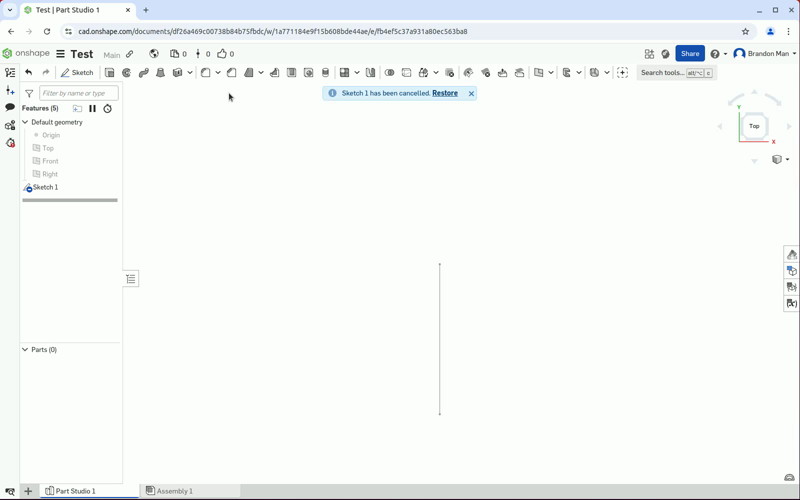
key(shift+s)
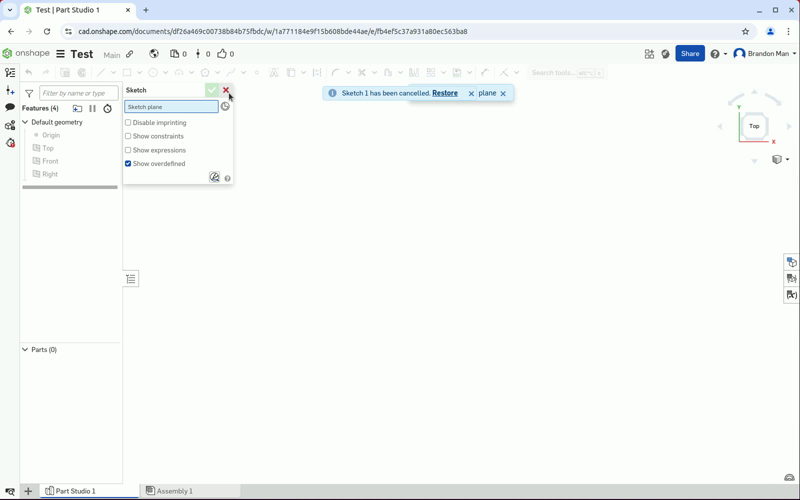
mouse_move(73, 150)
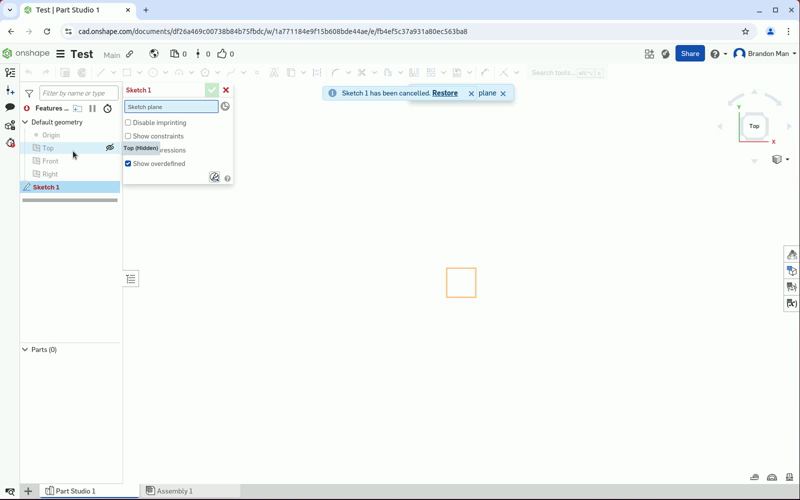
click(73, 150)
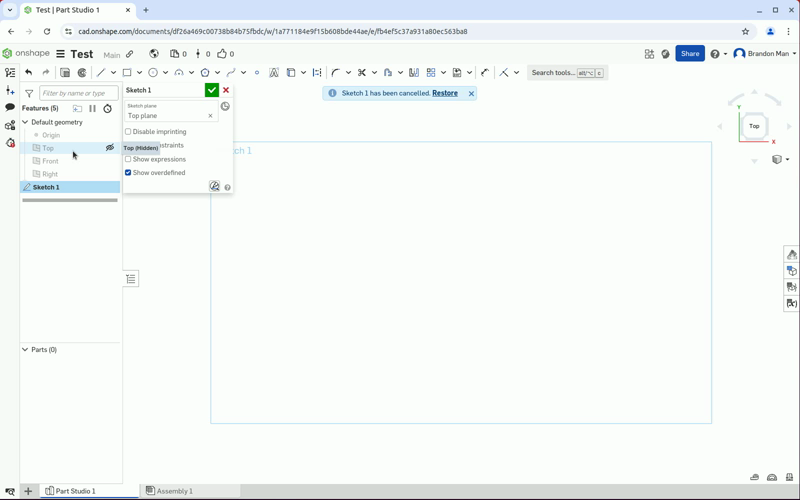
mouse_move(73, 352)
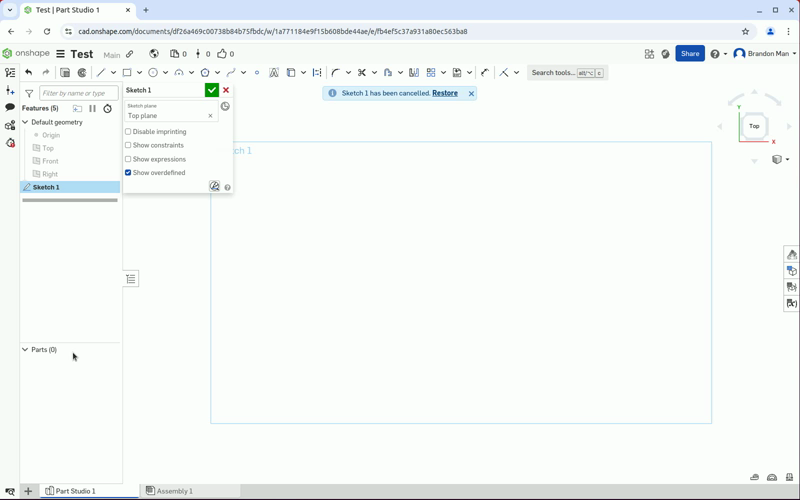
key(y)
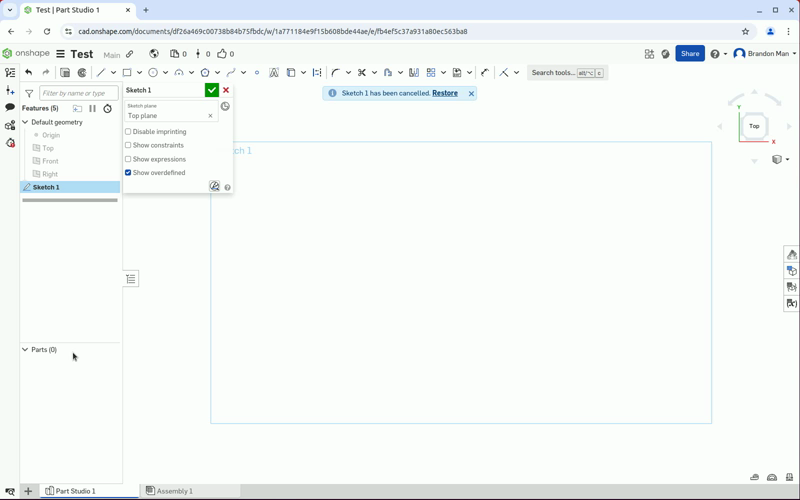
key(a)
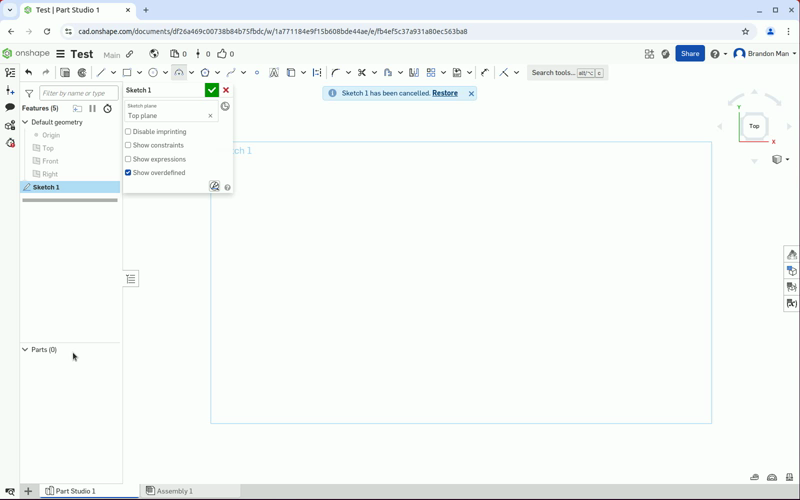
key_down(shift)
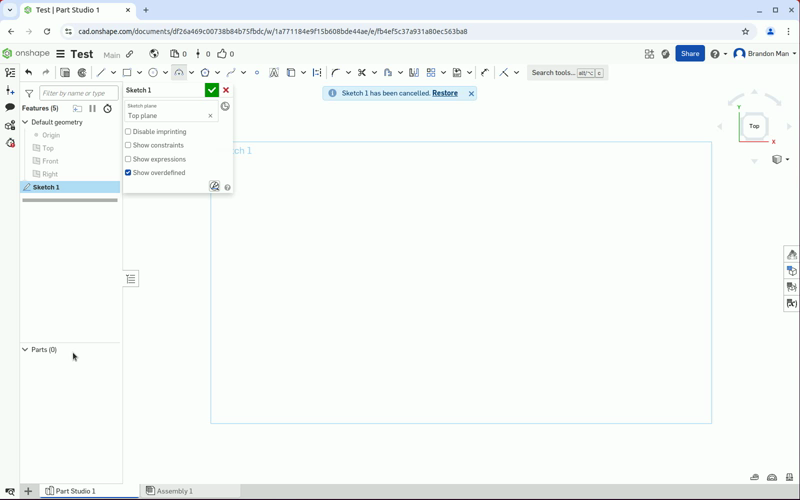
mouse_move(348, 324)
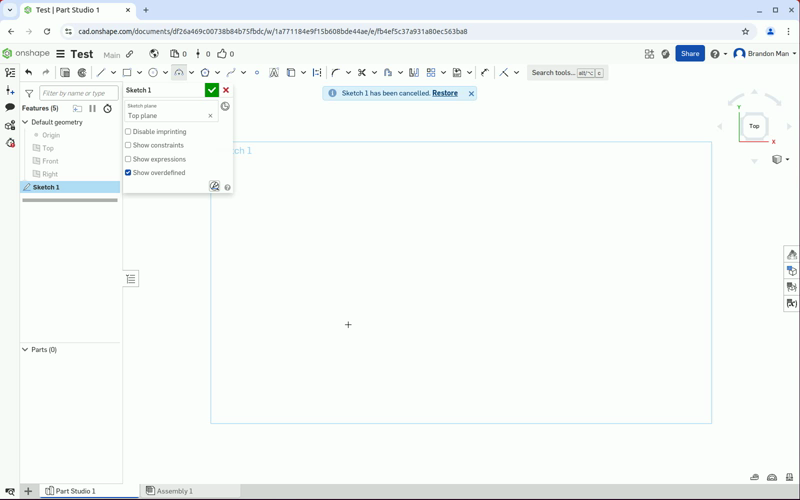
click(348, 324)
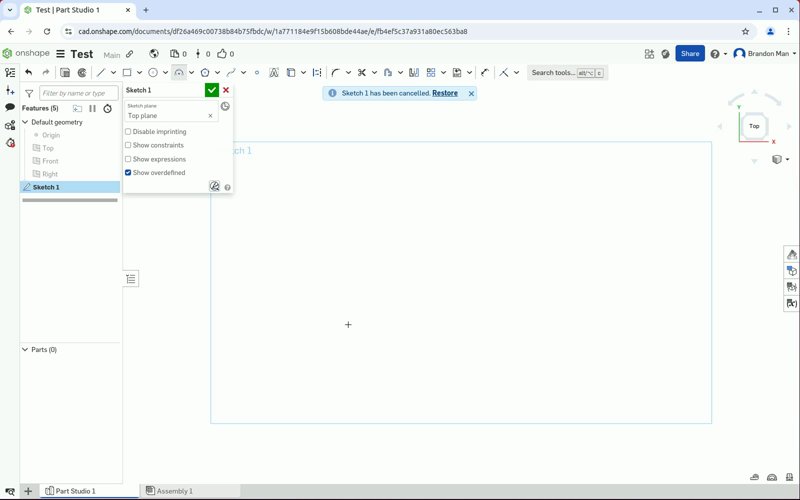
key_up(shift)
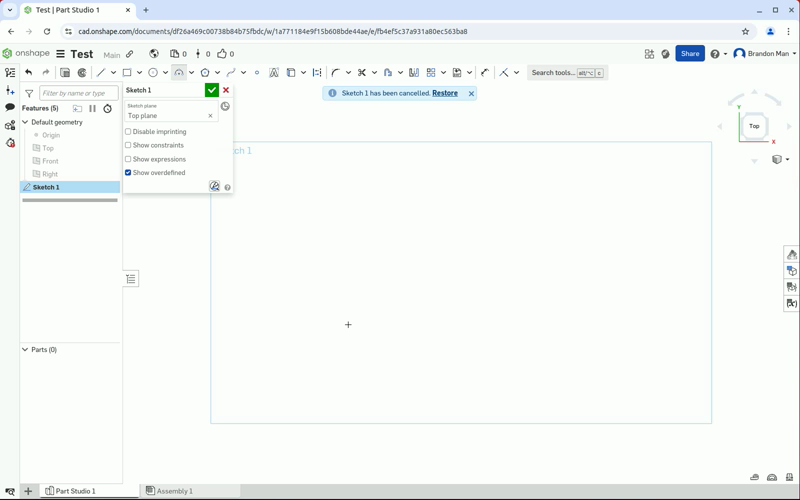
key_down(shift)
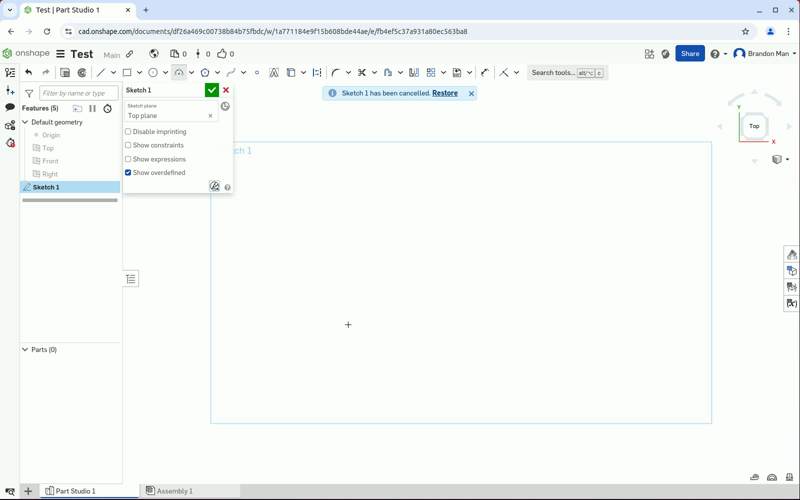
mouse_move(419, 394)
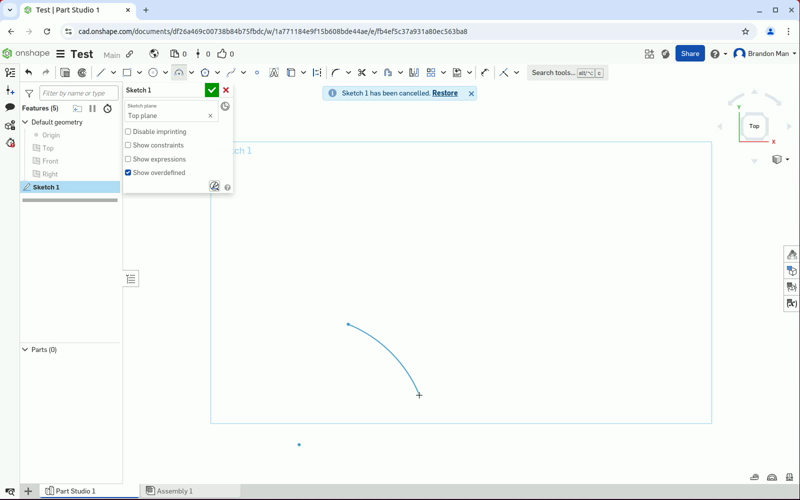
click(419, 394)
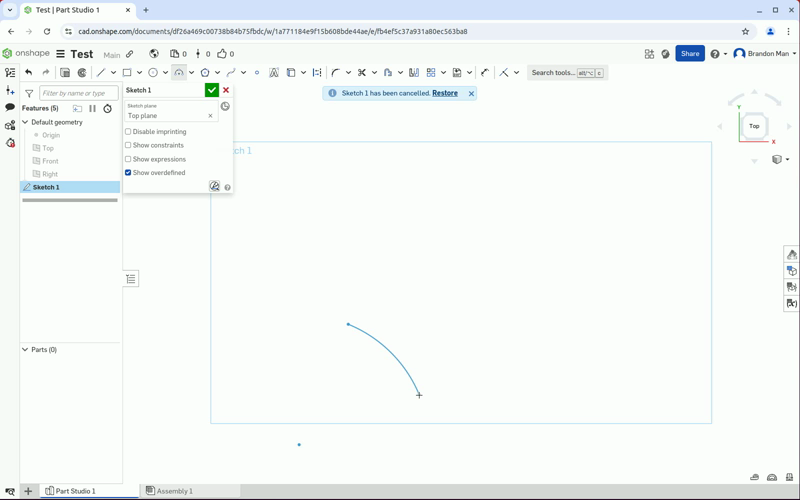
mouse_move(368, 373)
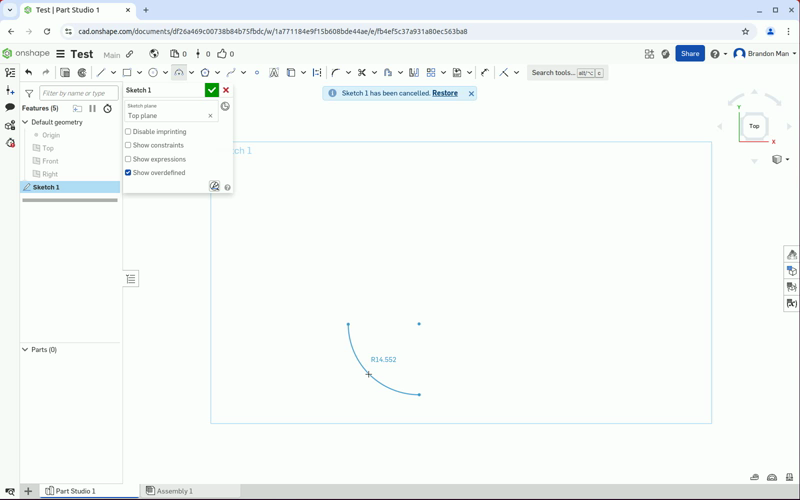
click(368, 373)
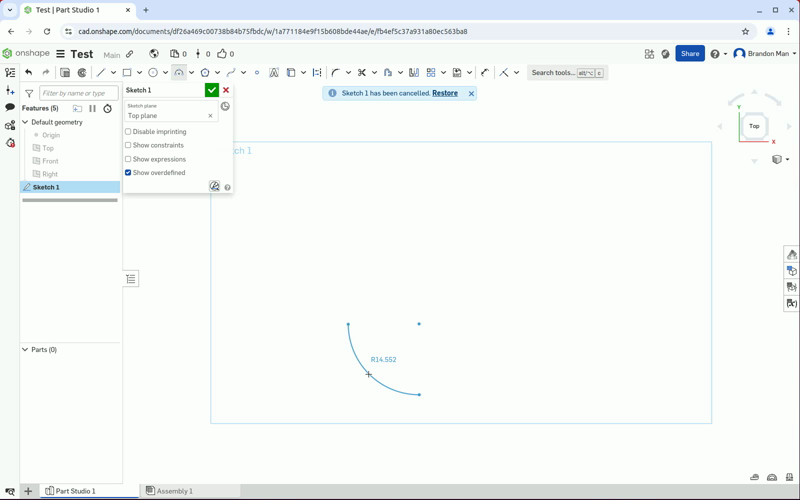
key_up(shift)
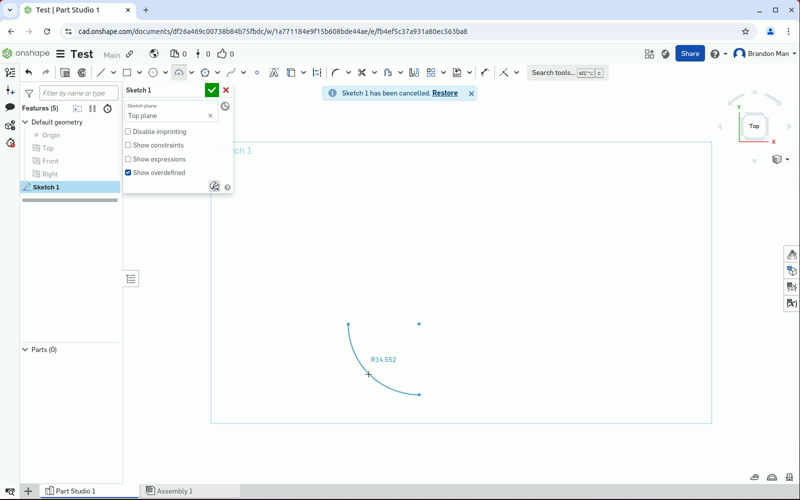
key(esc)
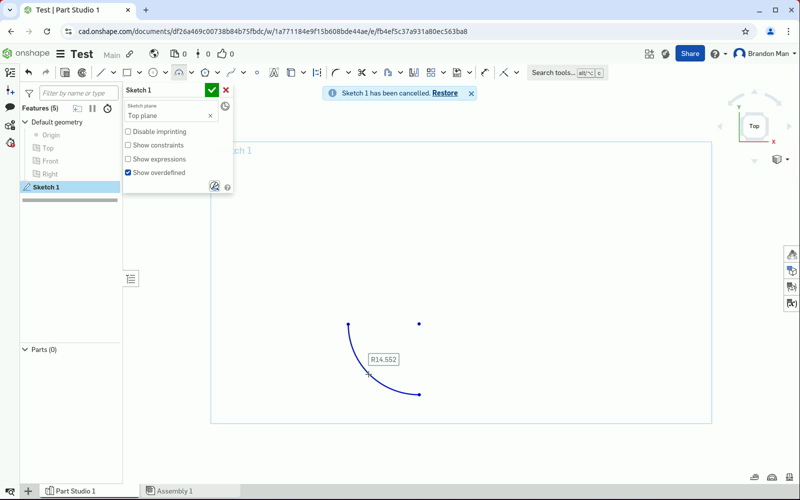
key(l)
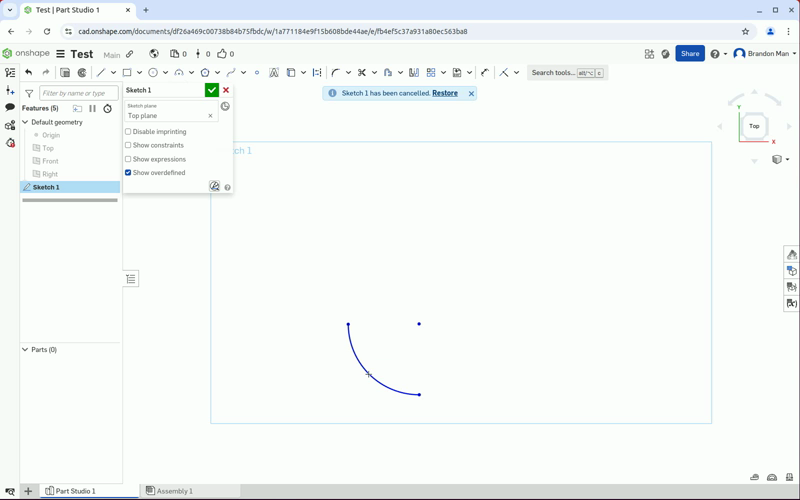
mouse_move(419, 394)
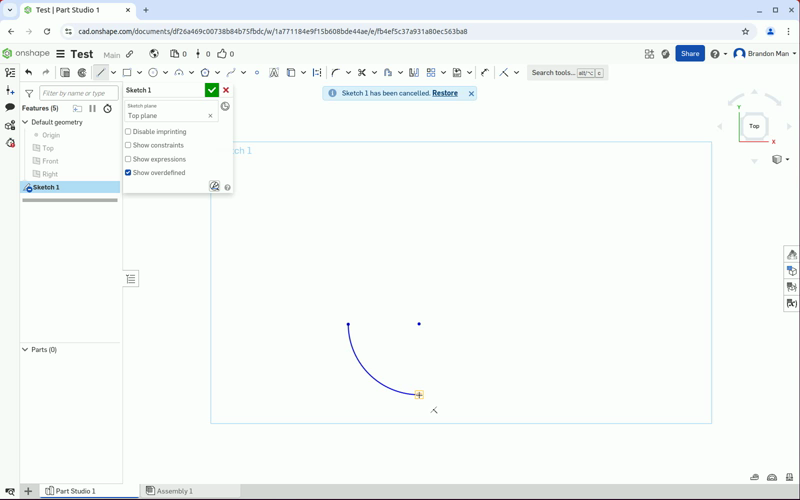
click(419, 394)
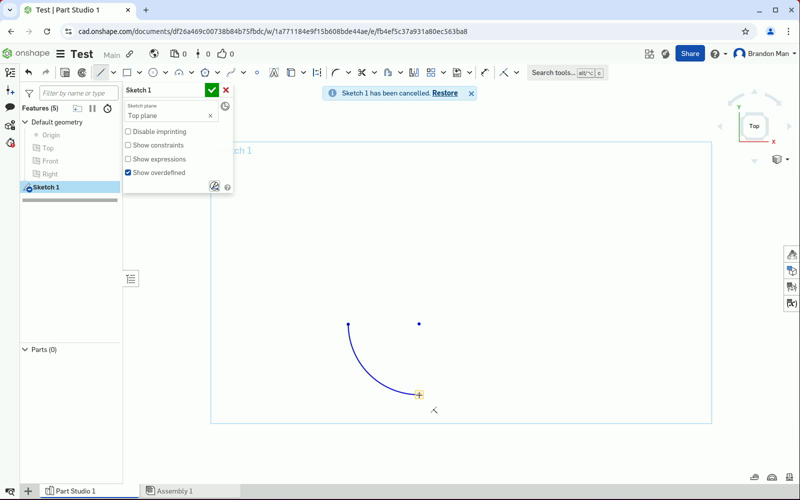
key_down(shift)
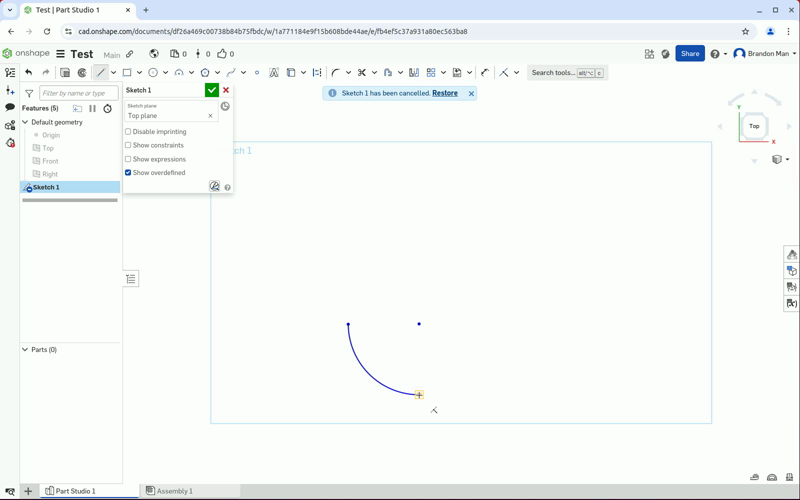
mouse_move(501, 394)
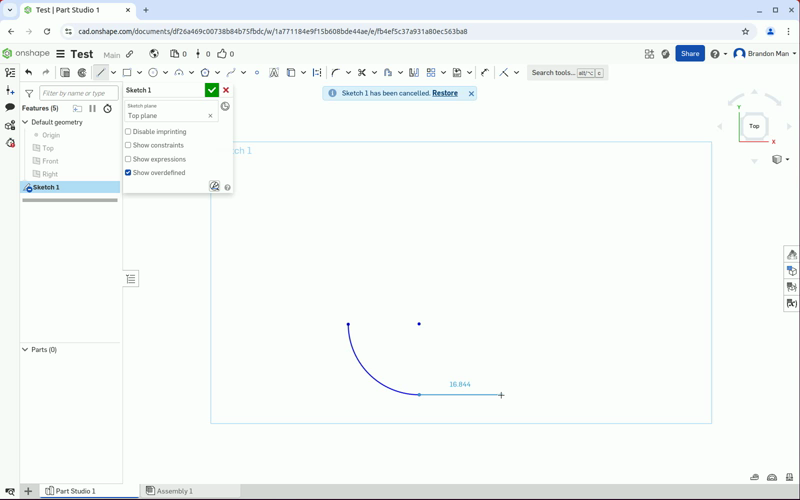
click(501, 394)
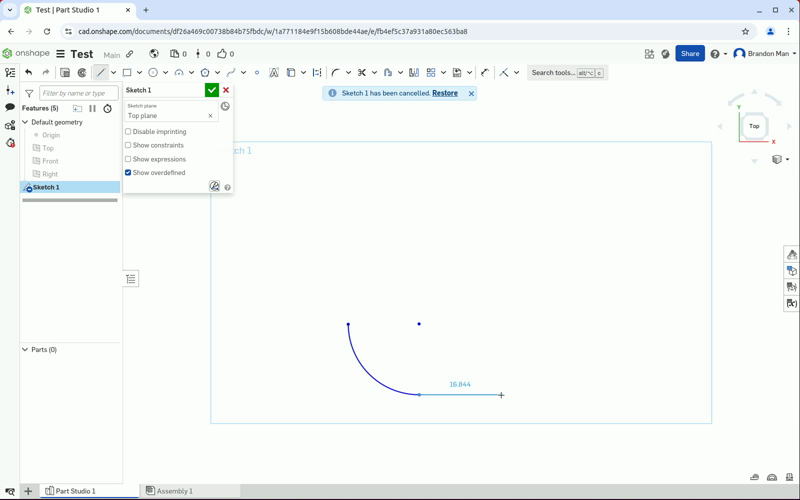
key_up(shift)
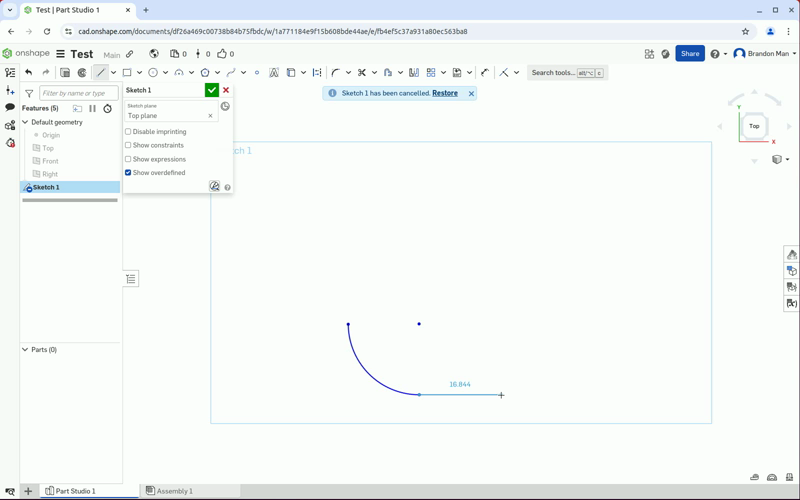
key(esc)
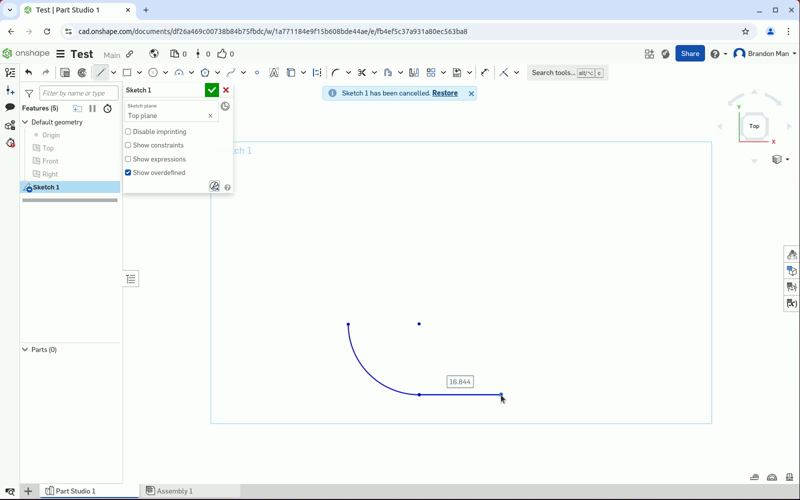
key(a)
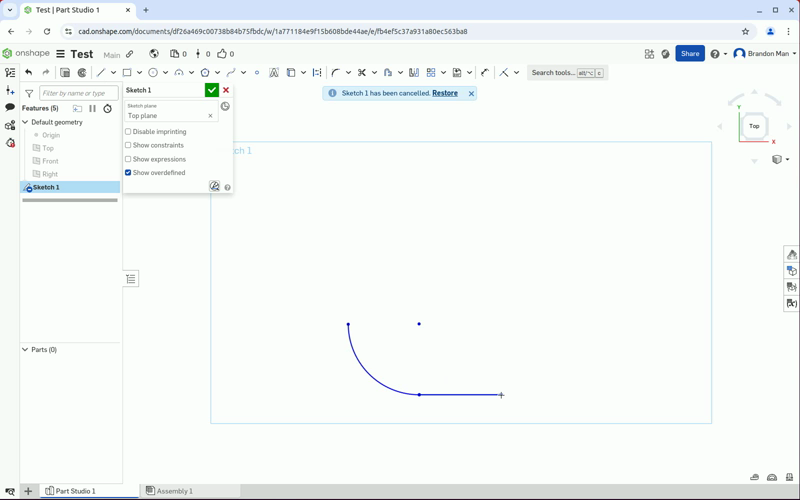
mouse_move(501, 394)
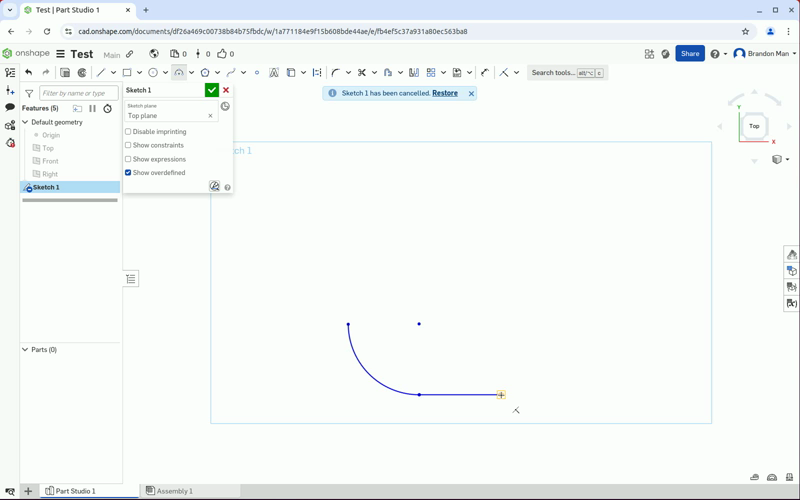
click(501, 394)
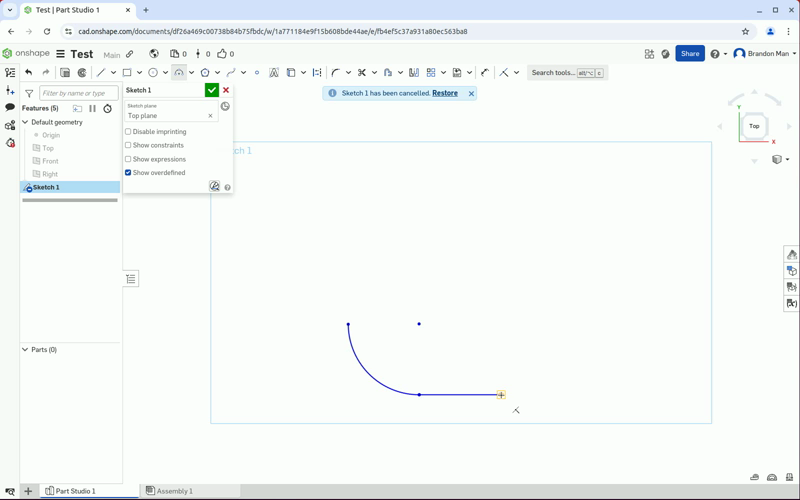
key_down(shift)
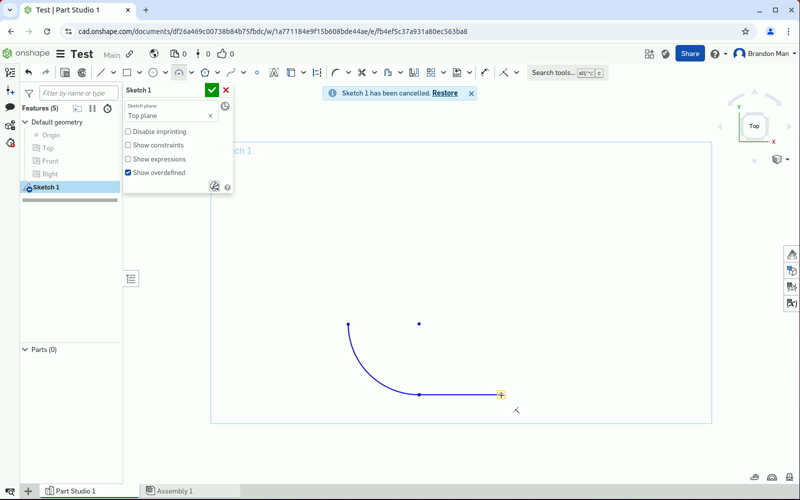
mouse_move(572, 324)
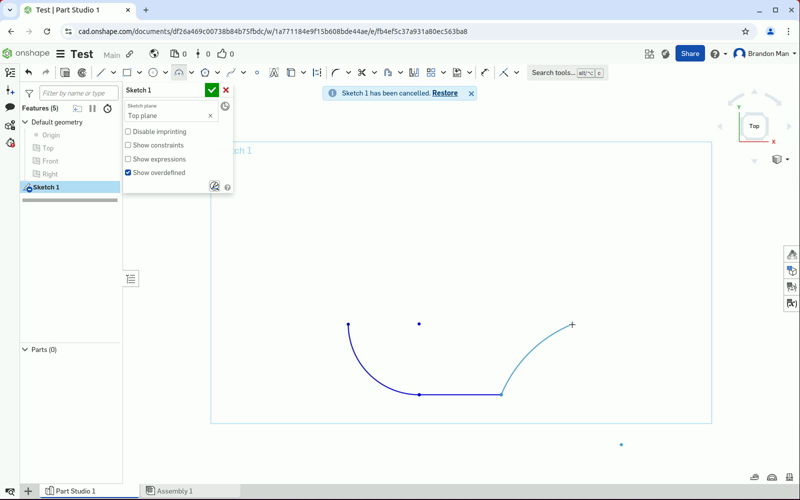
click(572, 324)
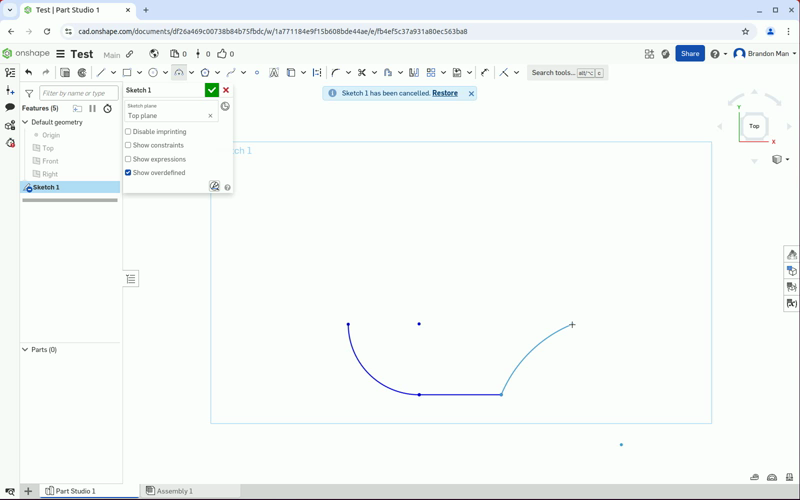
mouse_move(551, 373)
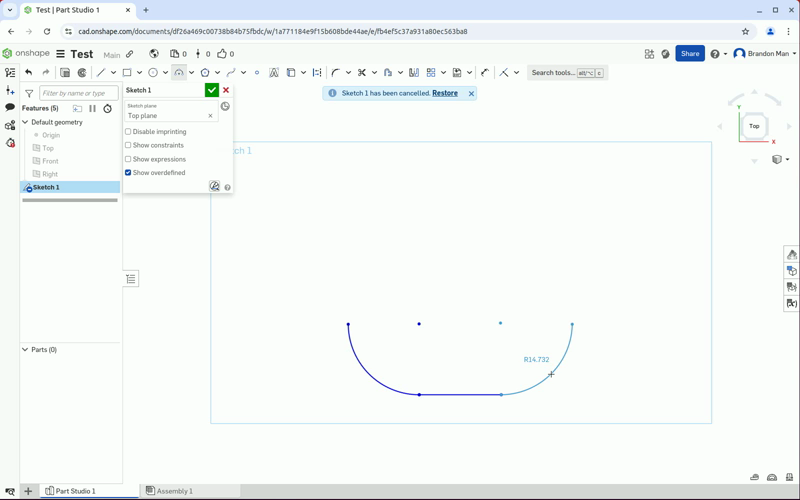
click(551, 373)
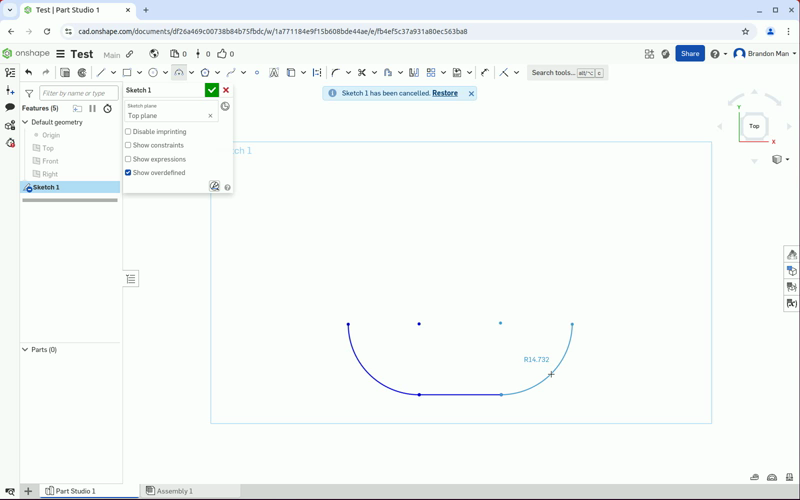
key_up(shift)
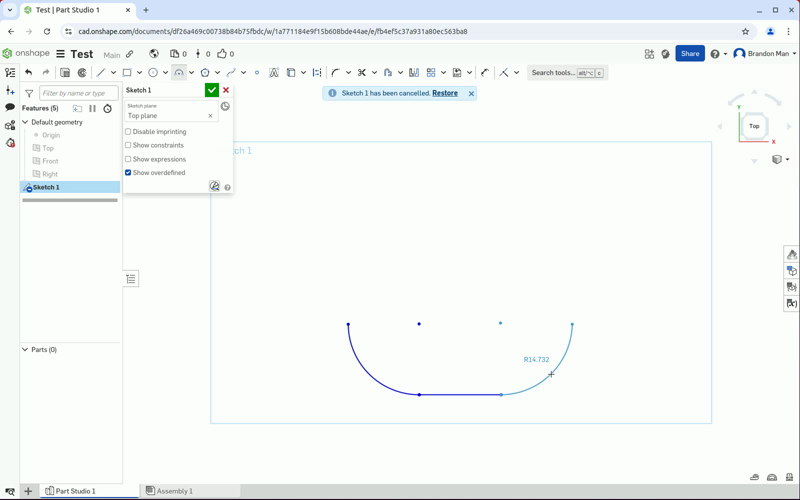
key(esc)
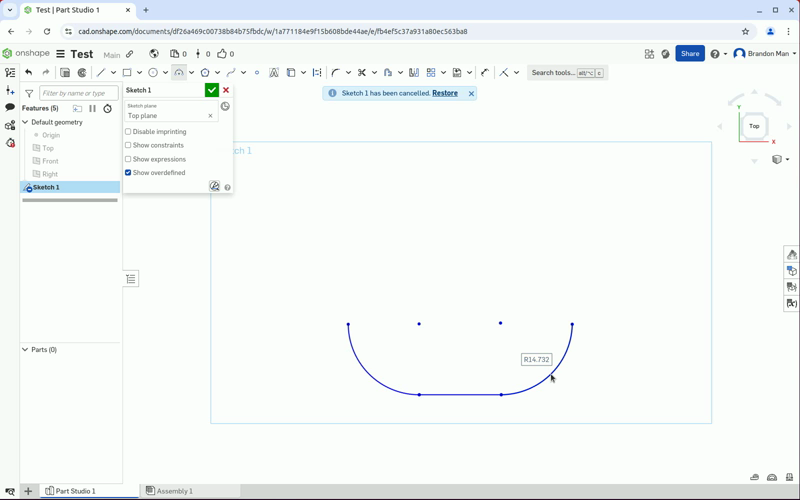
key(l)
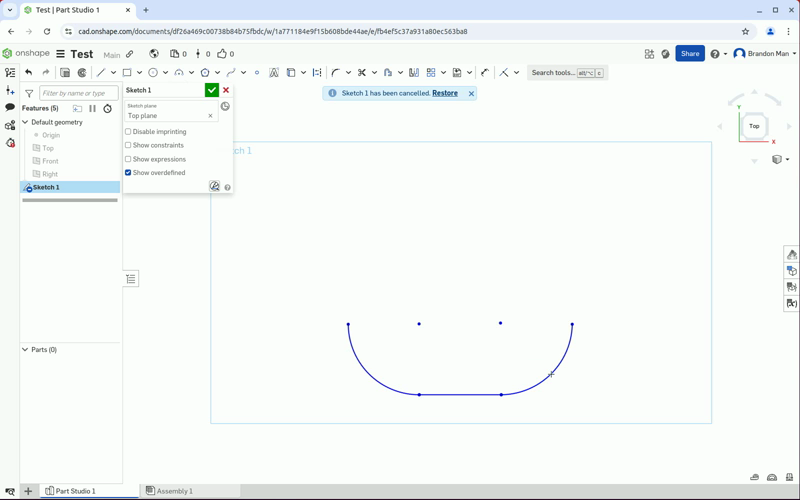
mouse_move(572, 324)
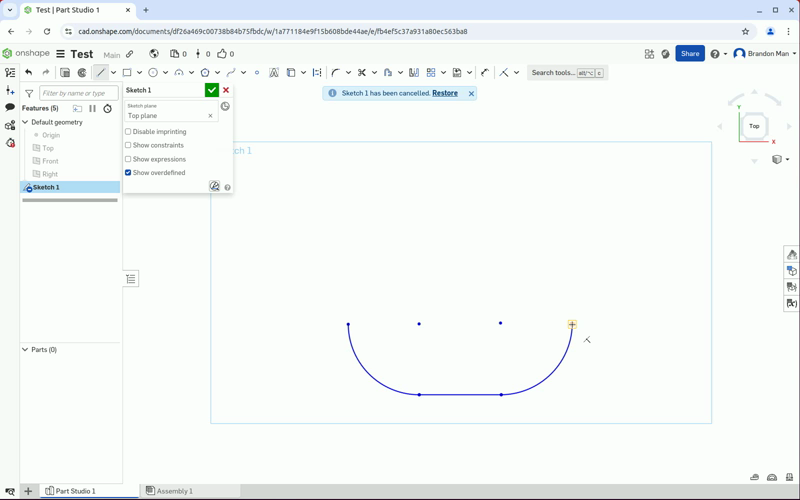
click(572, 324)
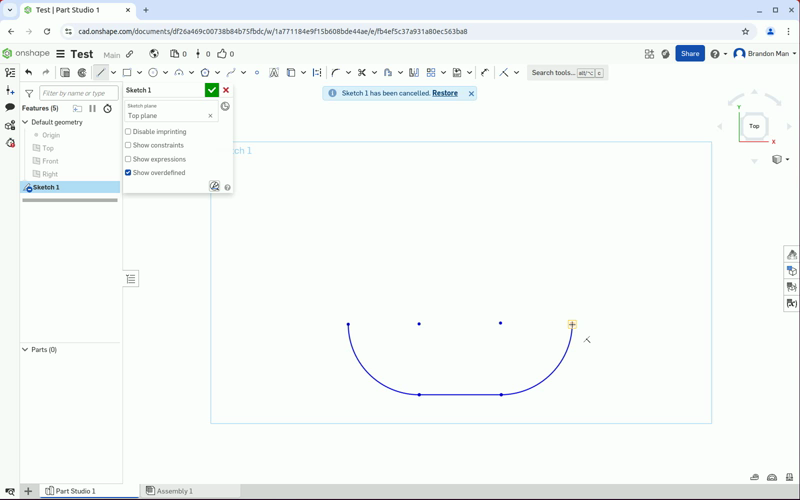
key_down(shift)
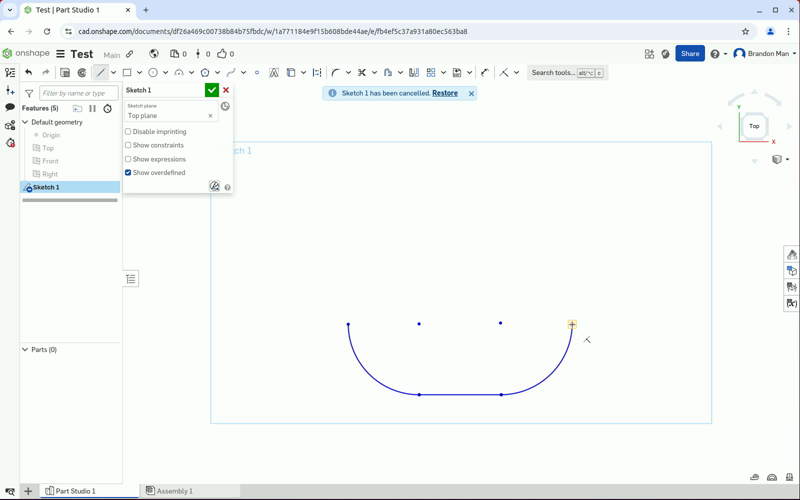
mouse_move(572, 241)
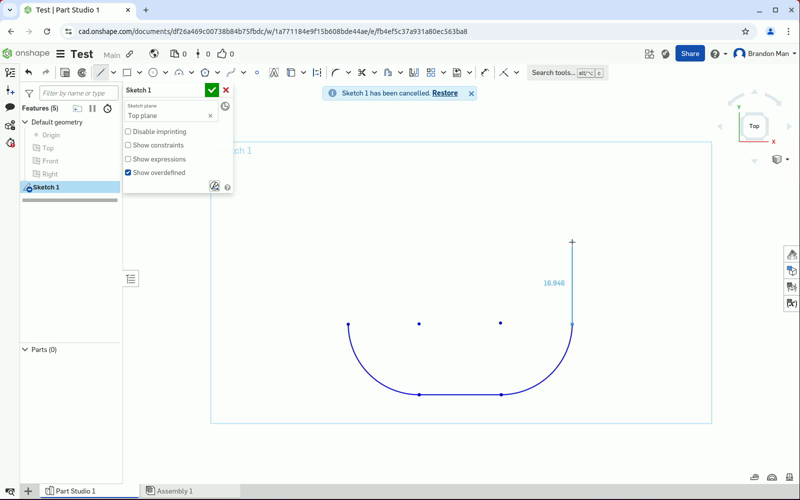
click(572, 241)
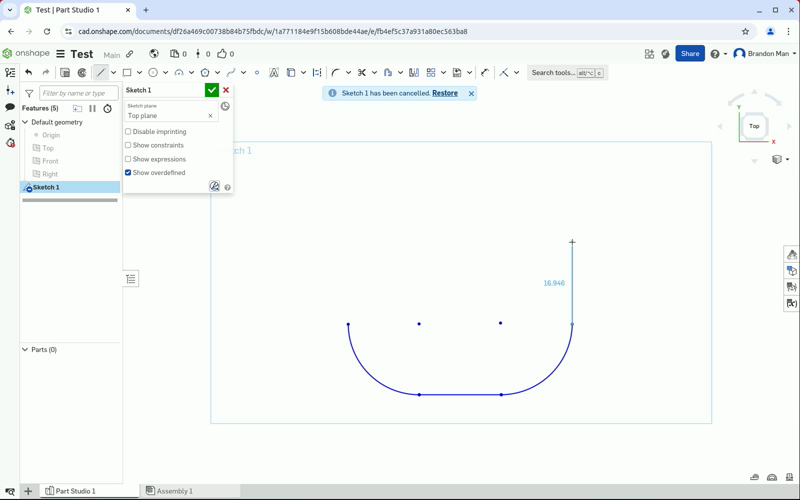
key_up(shift)
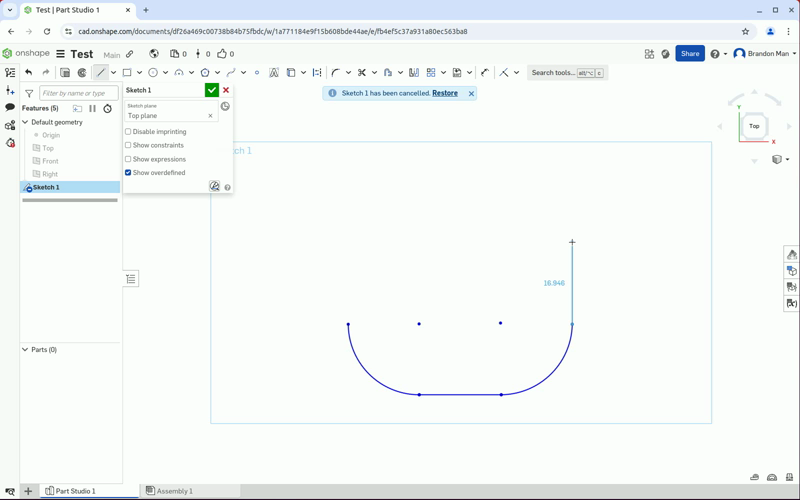
key(esc)
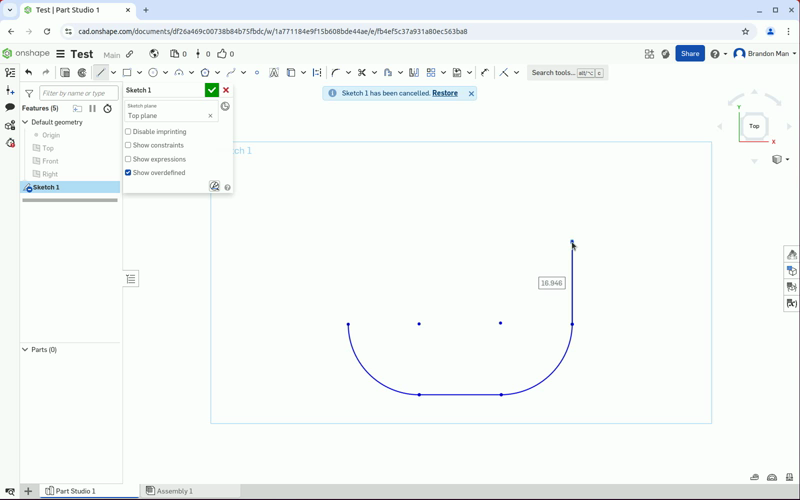
key(a)
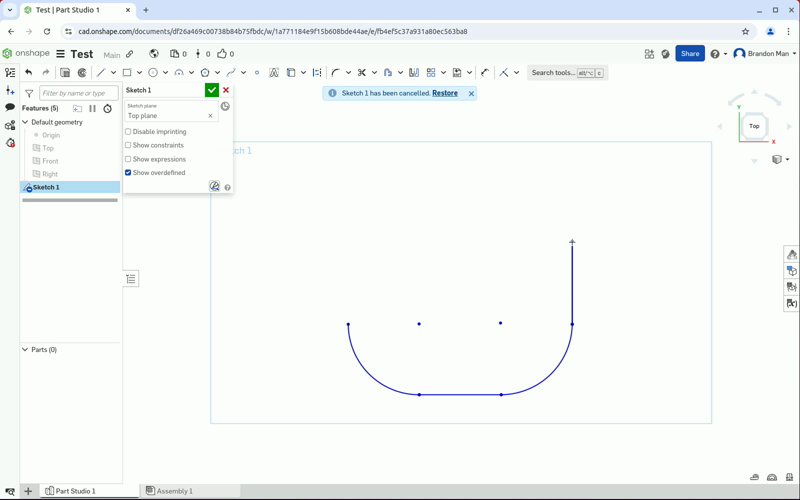
mouse_move(572, 241)
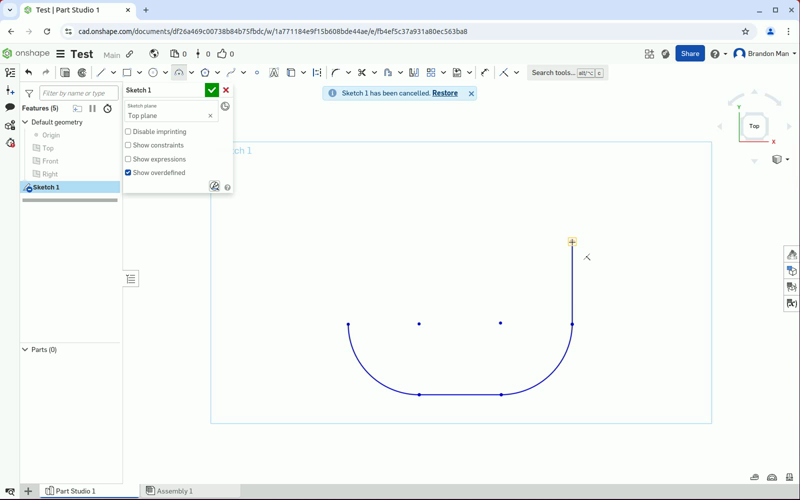
click(572, 241)
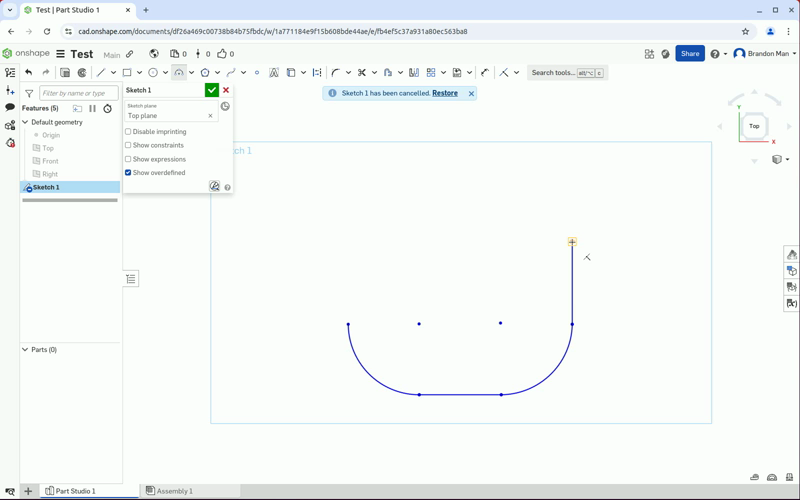
key_down(shift)
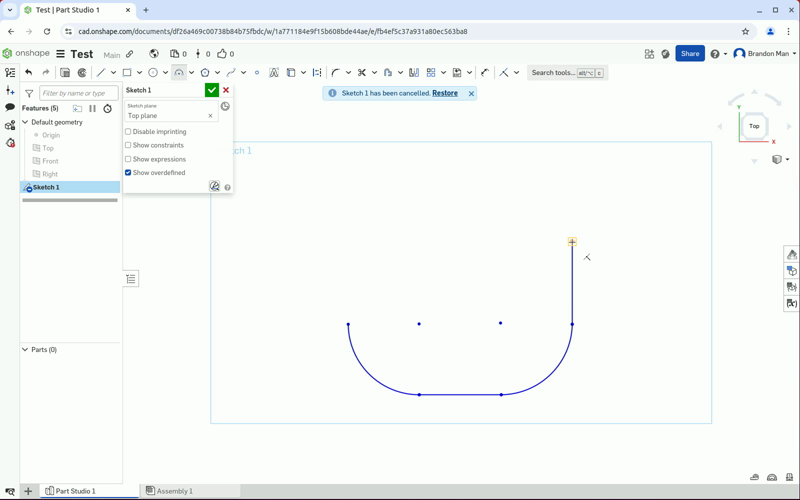
mouse_move(501, 170)
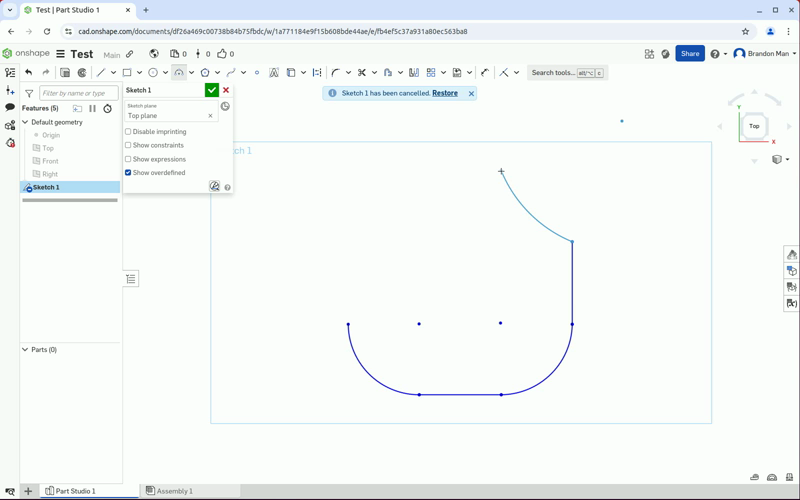
click(501, 170)
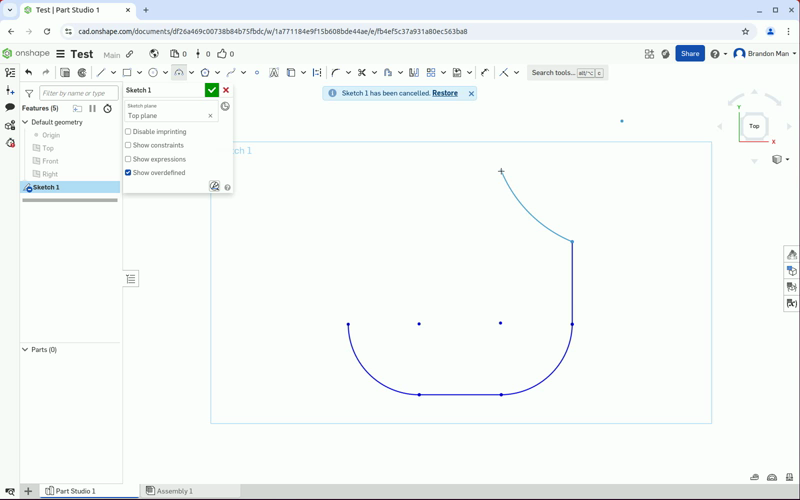
mouse_move(551, 191)
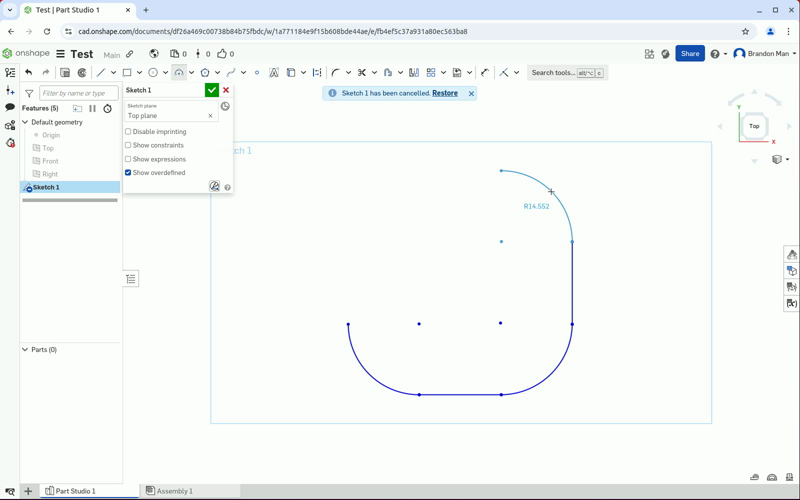
click(551, 191)
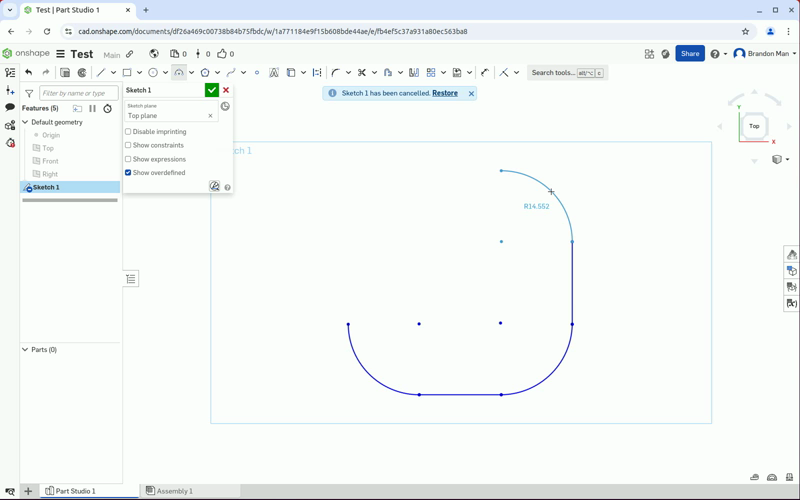
key_up(shift)
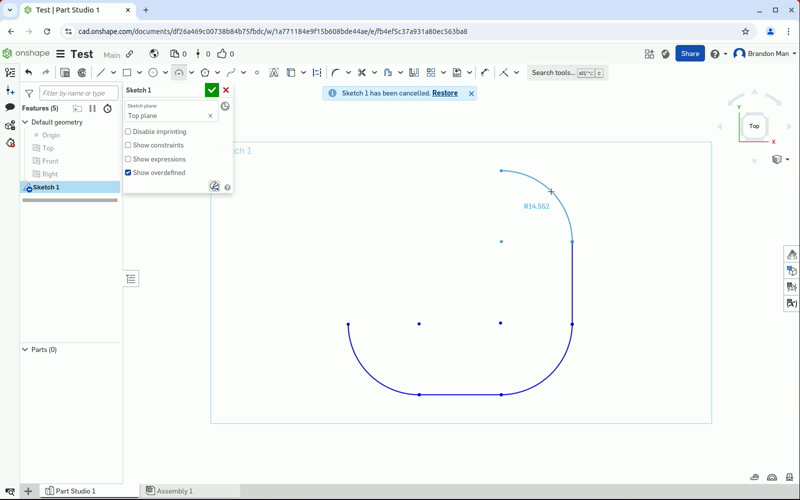
key(esc)
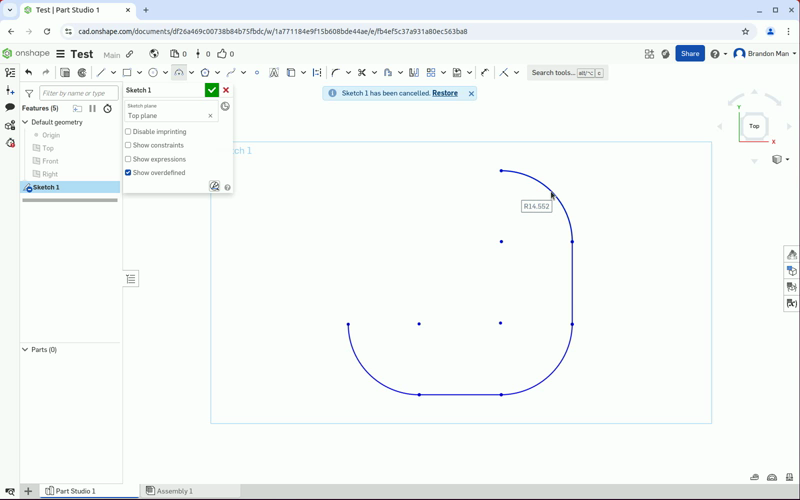
key(l)
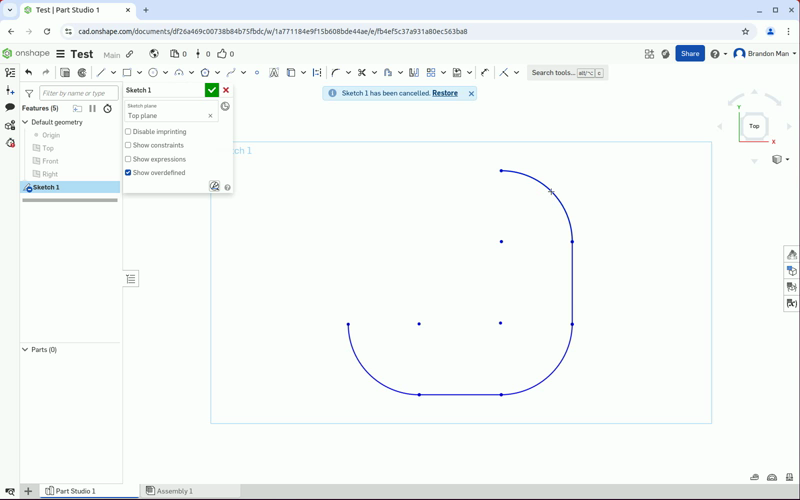
mouse_move(501, 170)
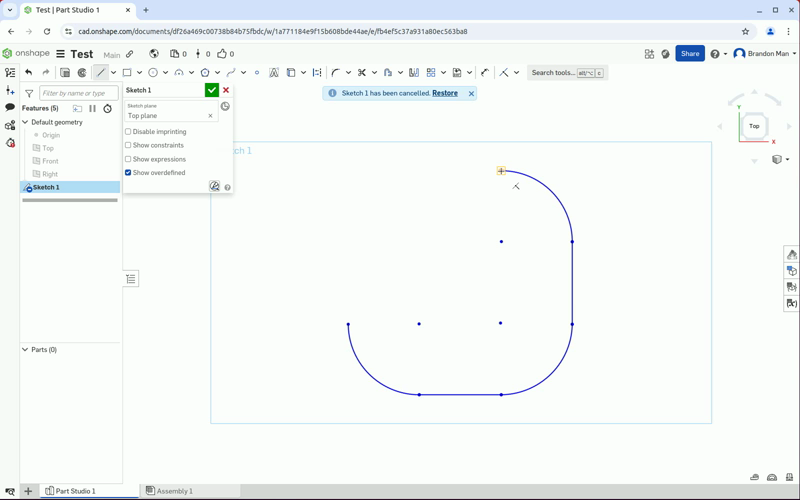
click(501, 170)
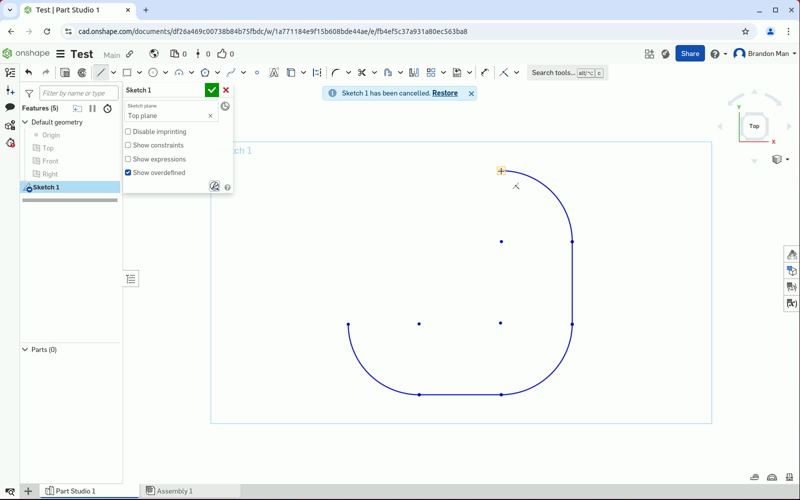
key_down(shift)
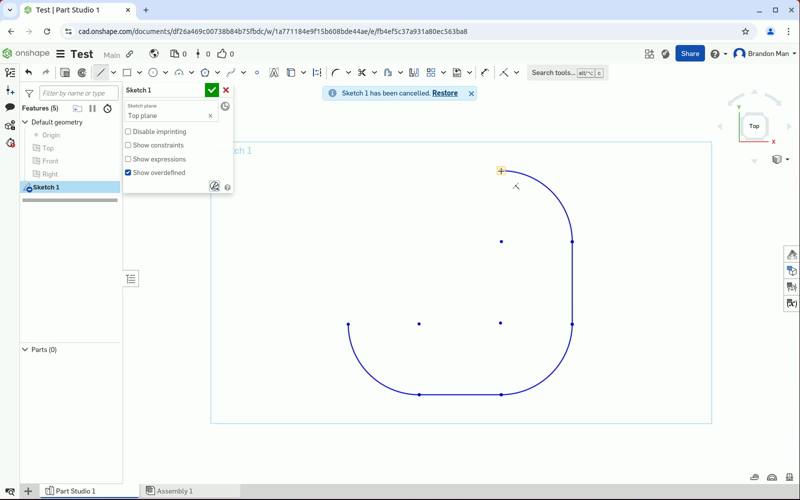
mouse_move(419, 170)
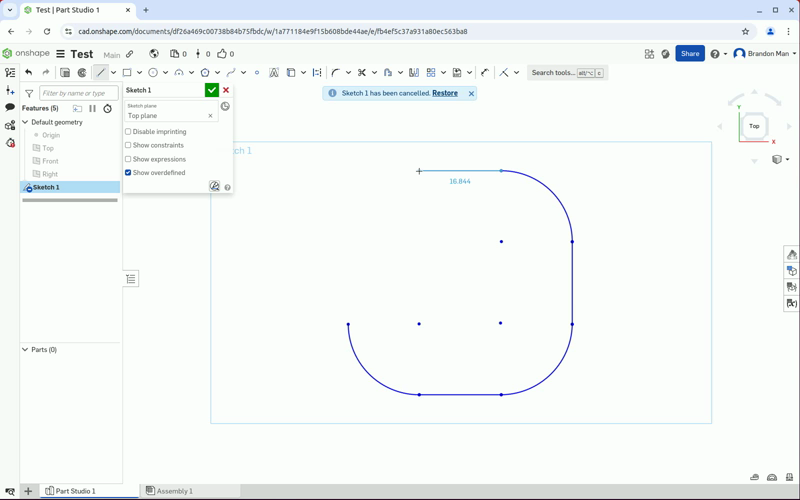
click(419, 170)
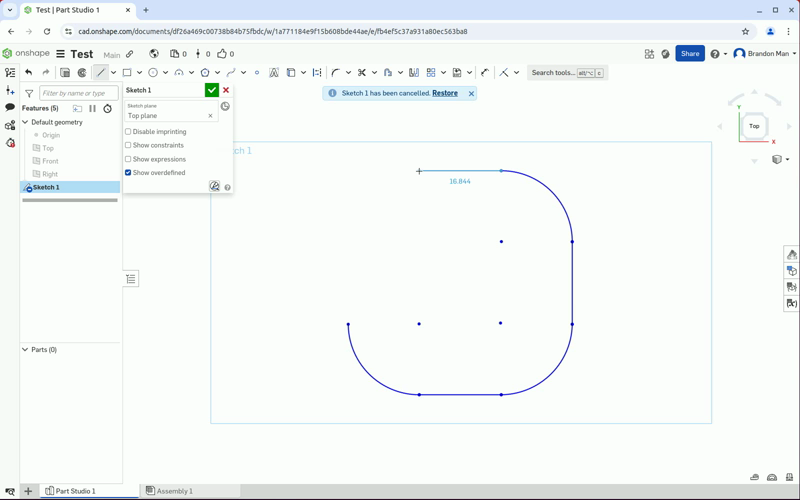
key_up(shift)
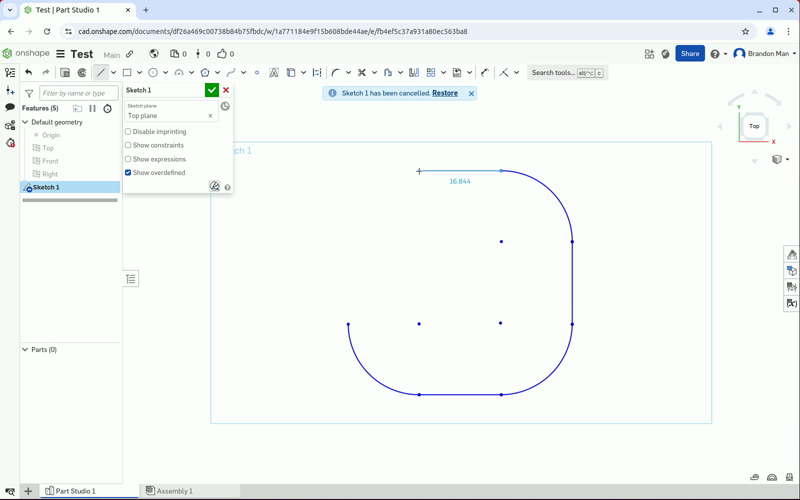
key(esc)
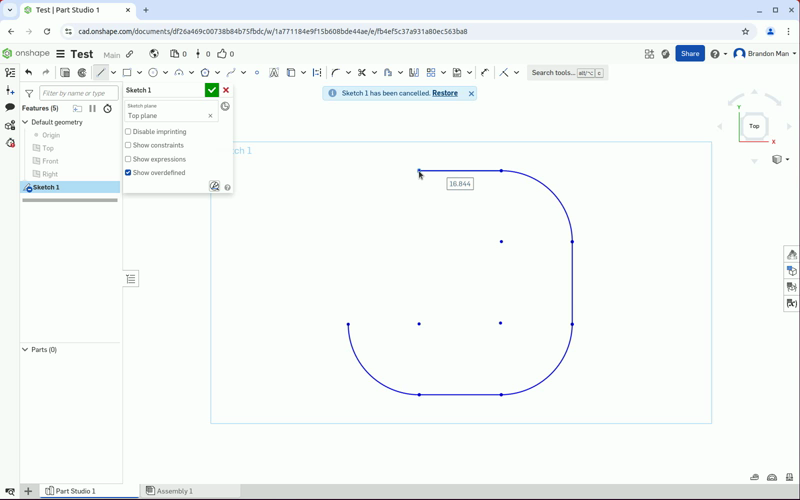
key(a)
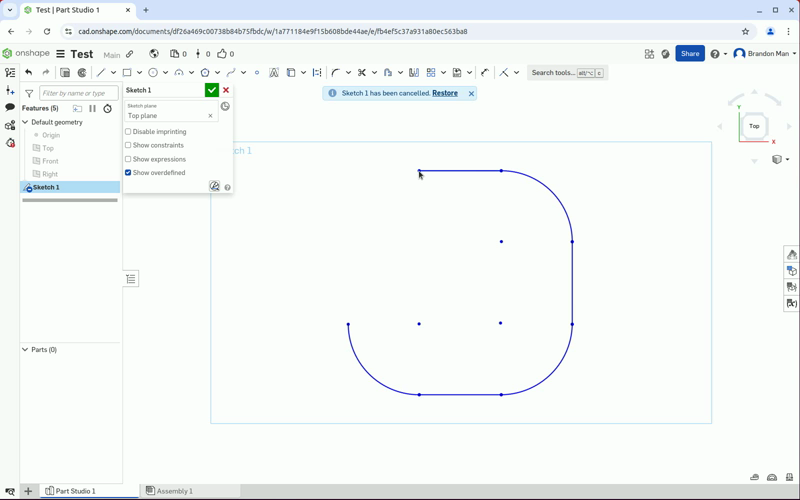
mouse_move(419, 170)
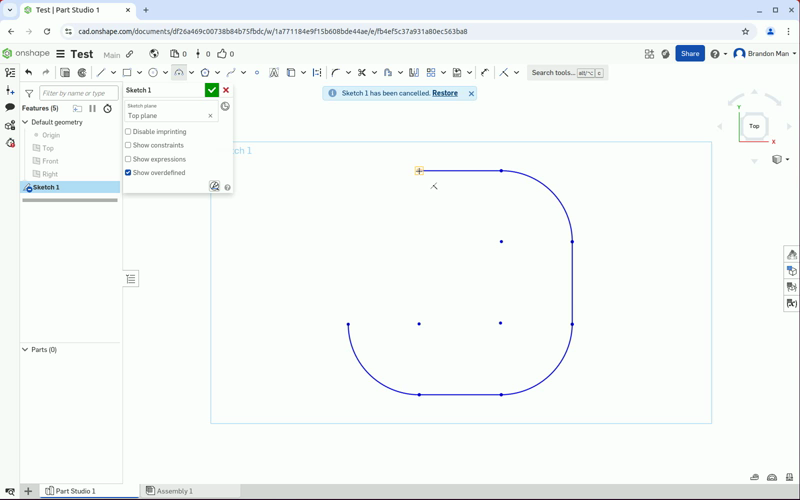
click(419, 170)
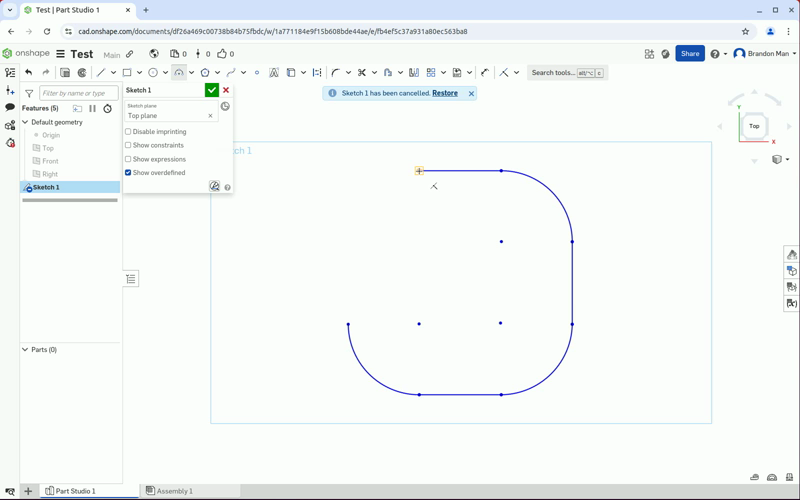
key_down(shift)
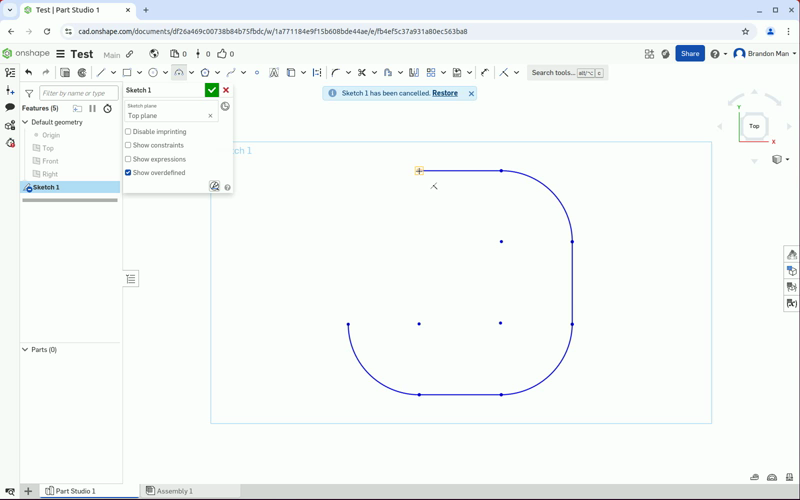
mouse_move(348, 241)
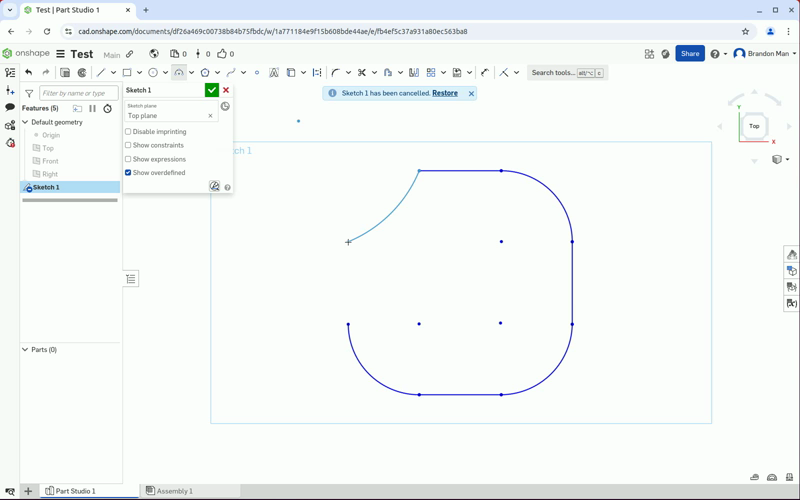
click(348, 241)
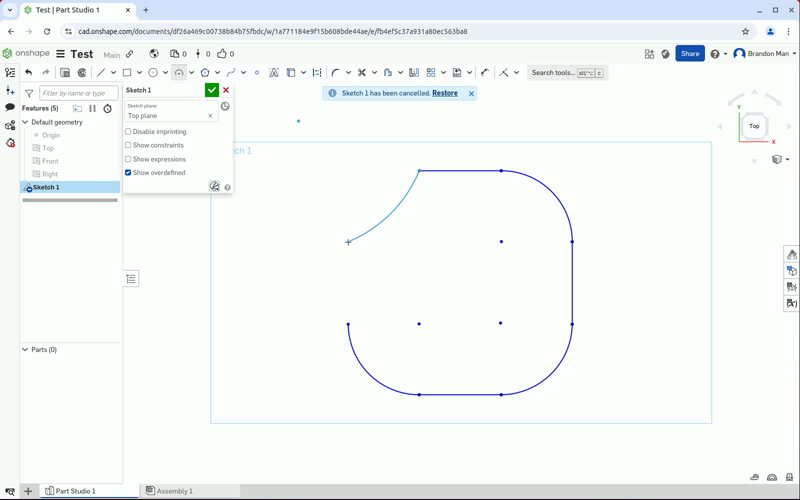
mouse_move(368, 191)
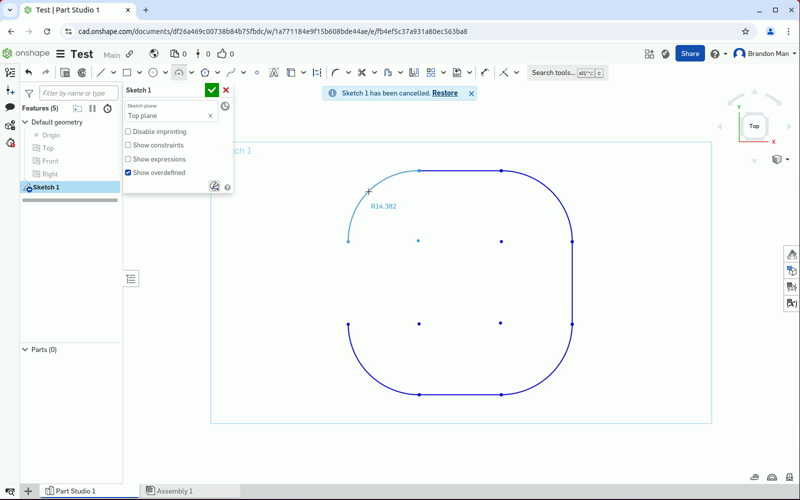
click(368, 191)
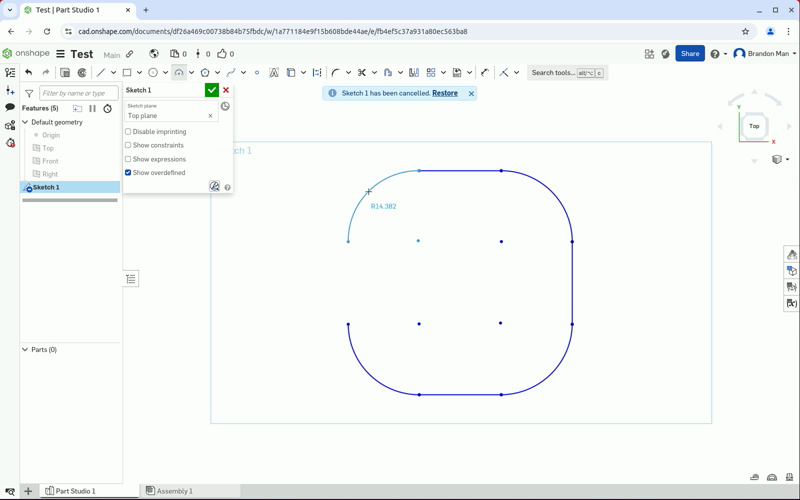
key_up(shift)
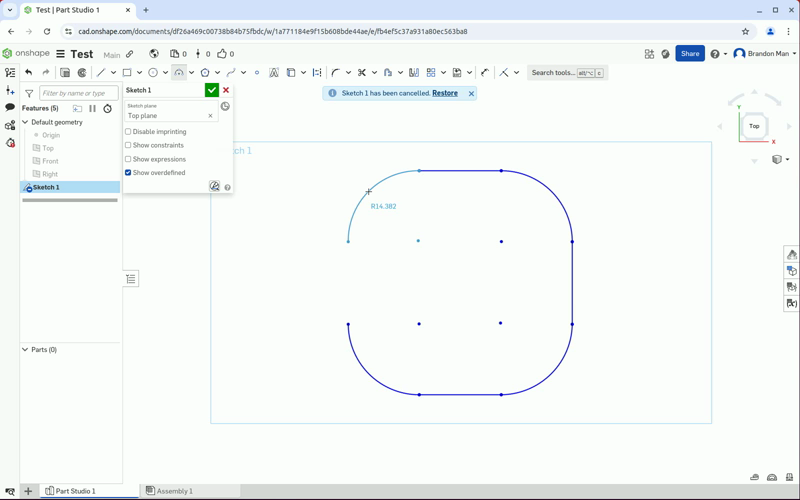
key(esc)
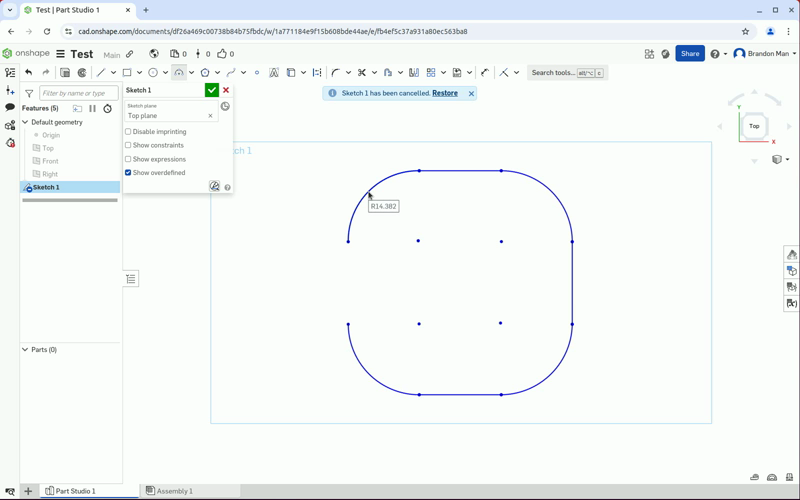
key(l)
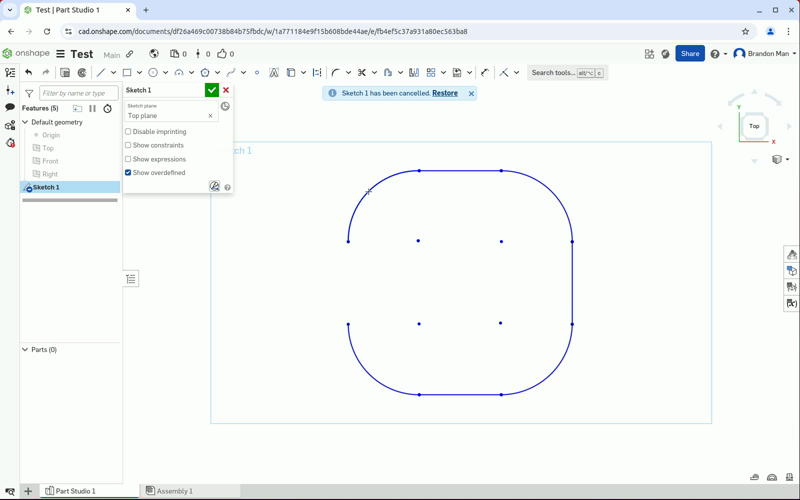
mouse_move(348, 241)
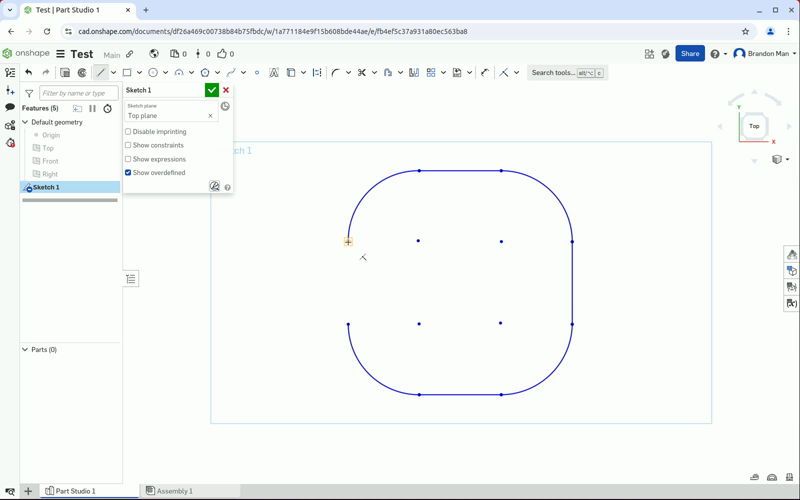
click(348, 241)
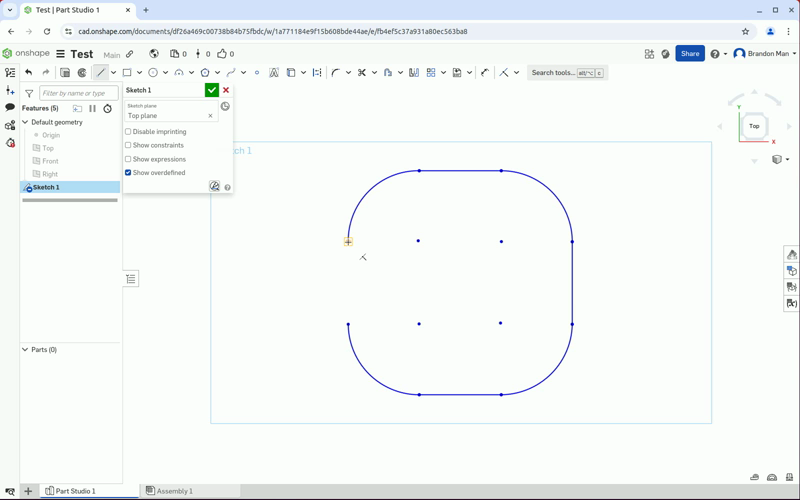
key_down(shift)
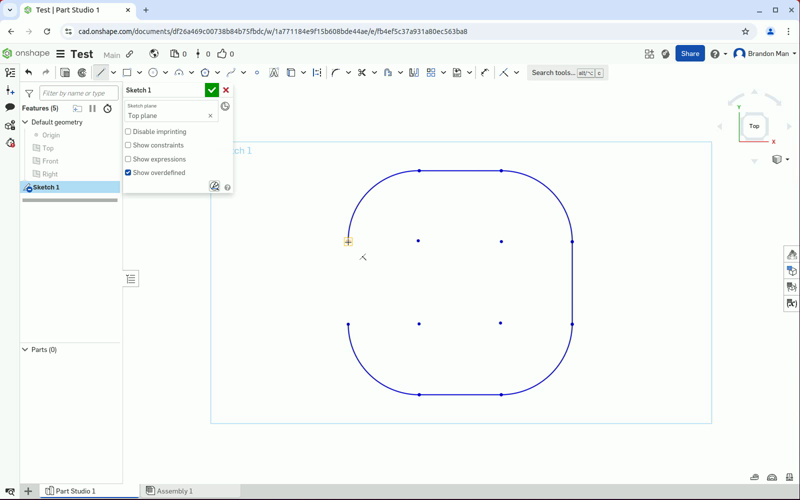
mouse_move(348, 324)
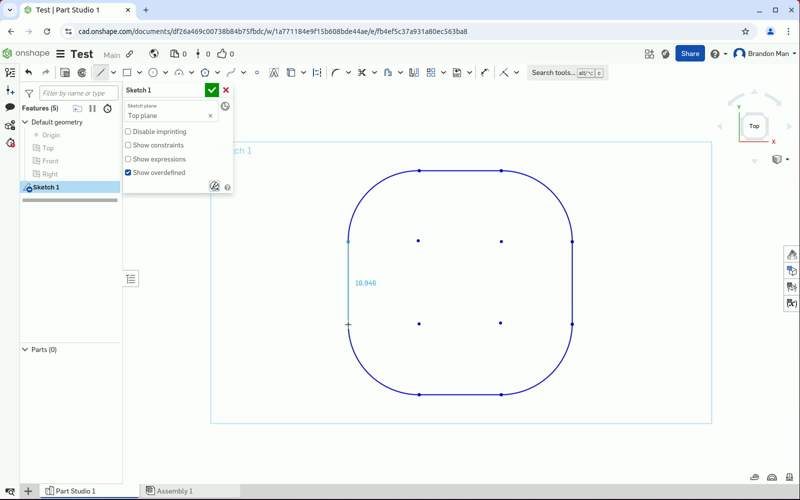
key_up(shift)
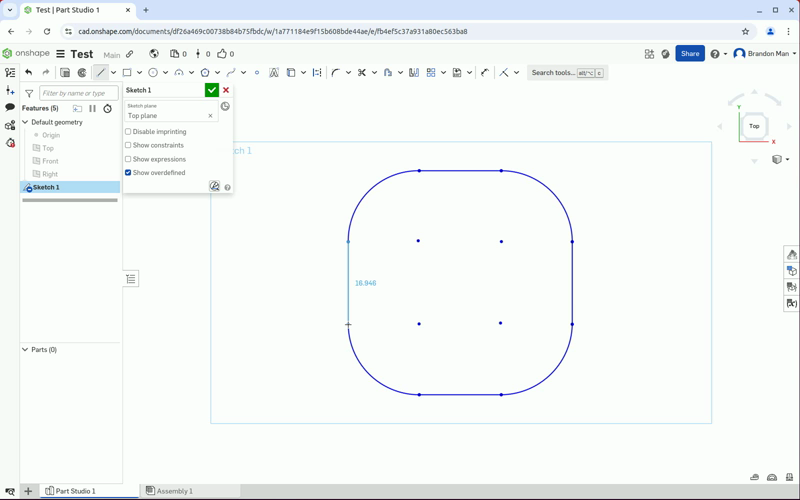
click(348, 324)
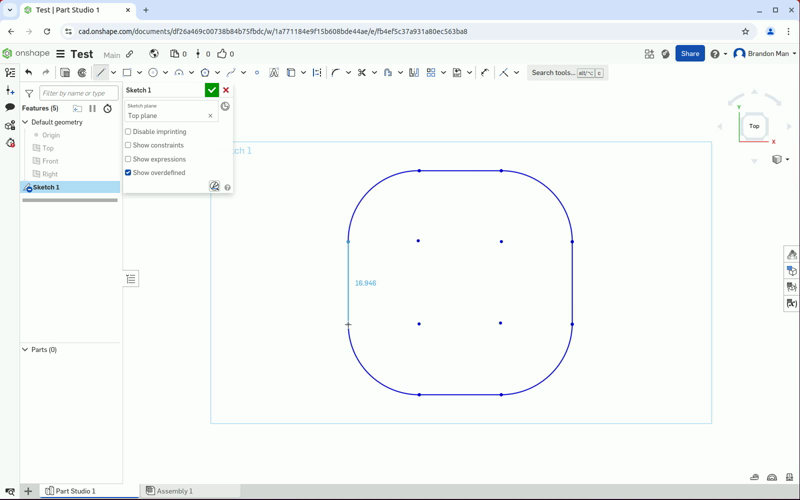
key(esc)
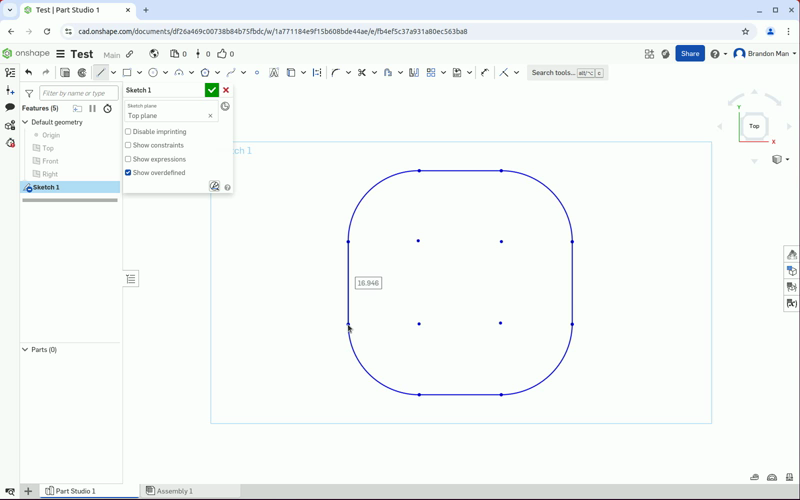
mouse_move(508, 332)
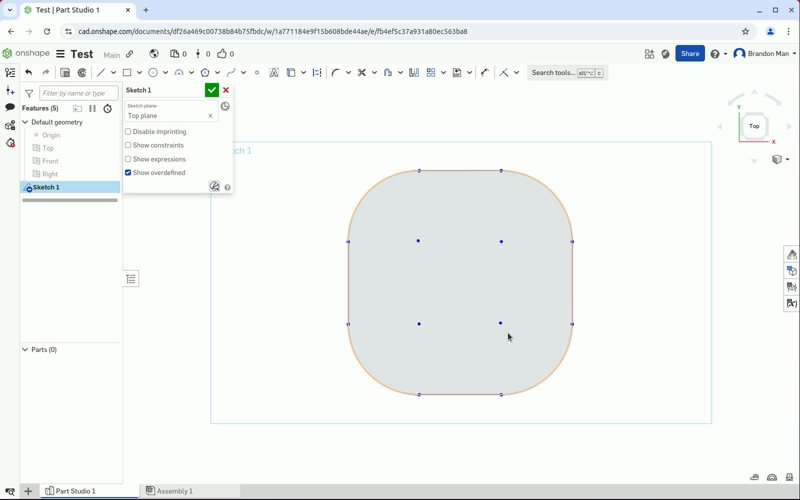
click(508, 332)
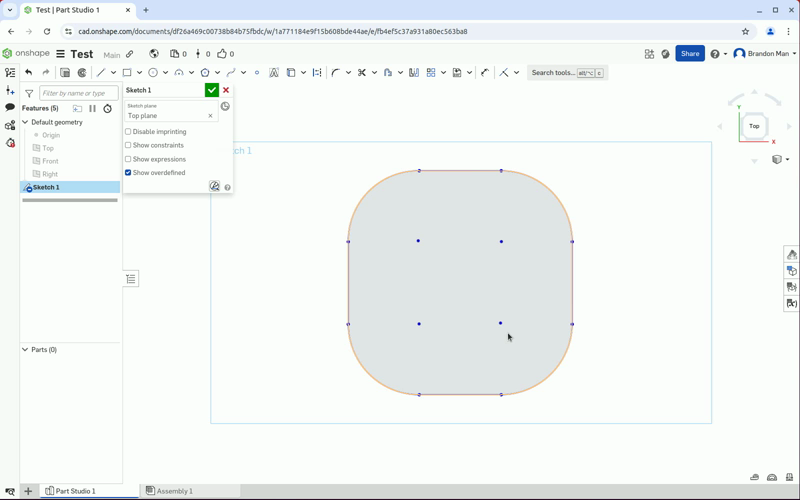
mouse_move(73, 352)
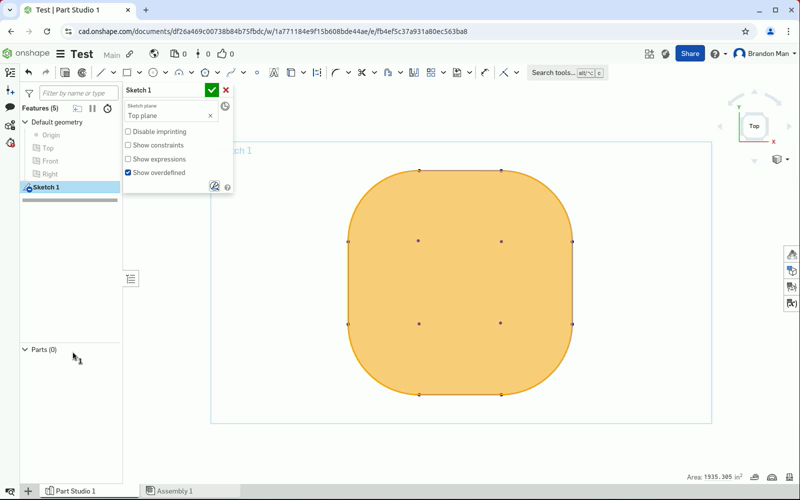
key(shift+y)
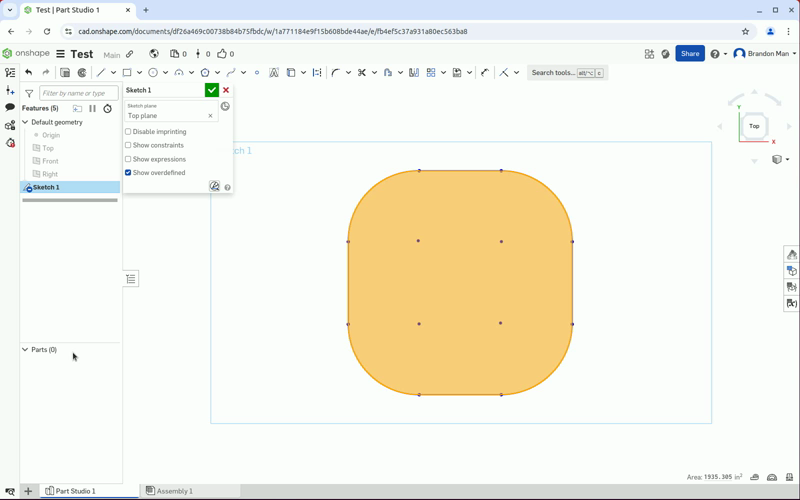
key(shift+e)
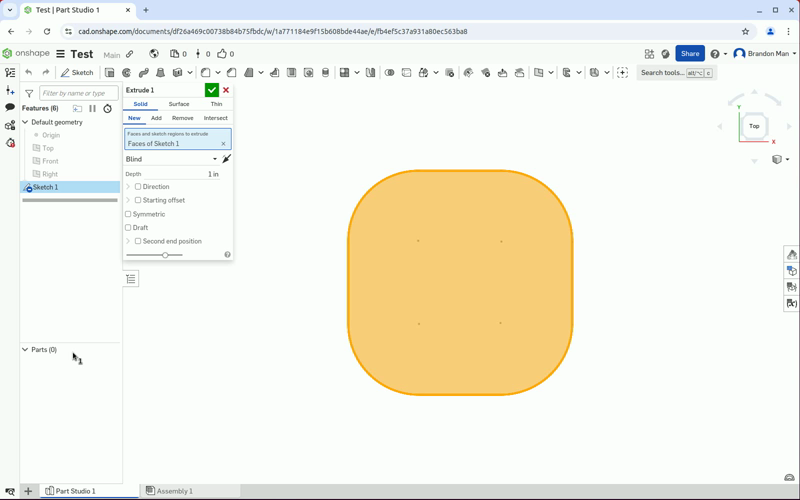
mouse_move(143, 106)
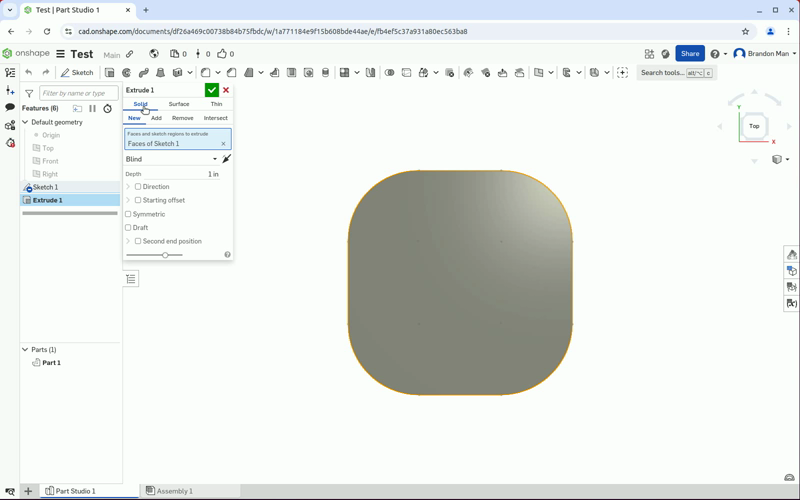
click(143, 106)
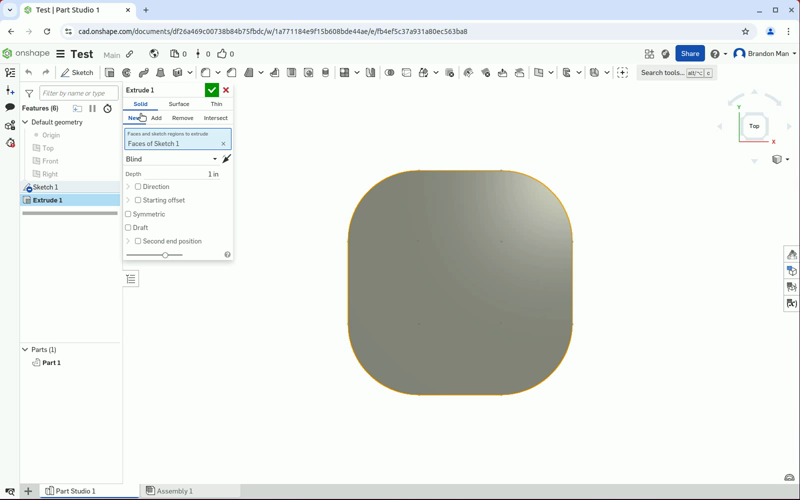
mouse_move(137, 120)
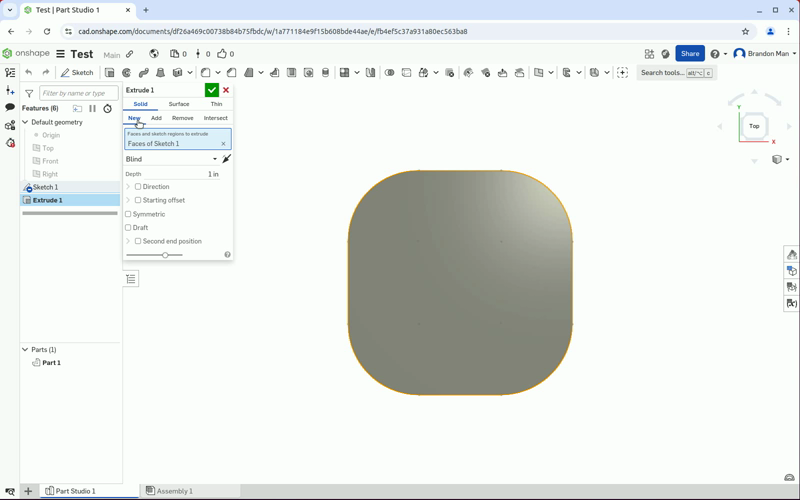
click(137, 120)
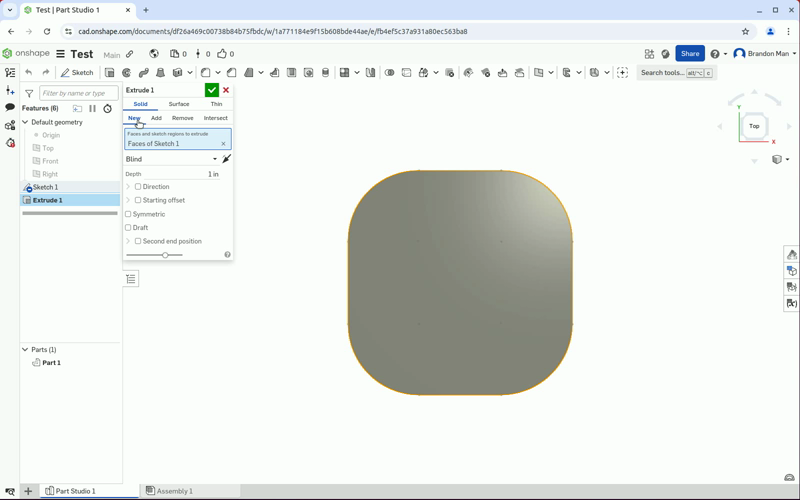
key(tab, 4)
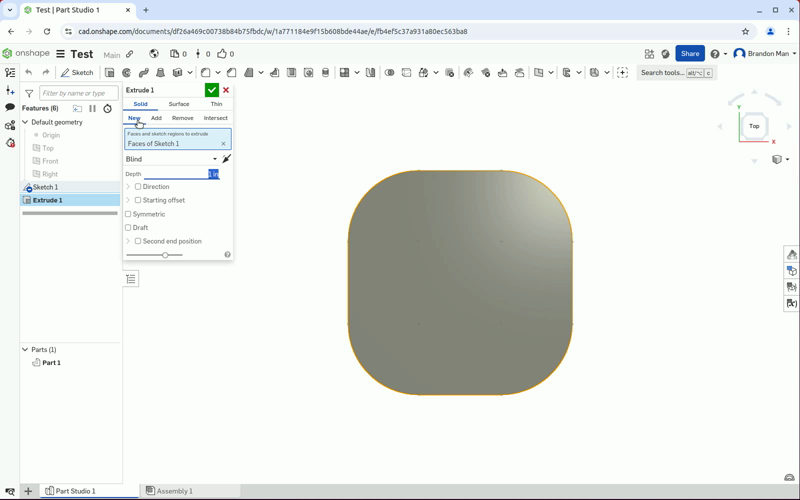
text(0.482)
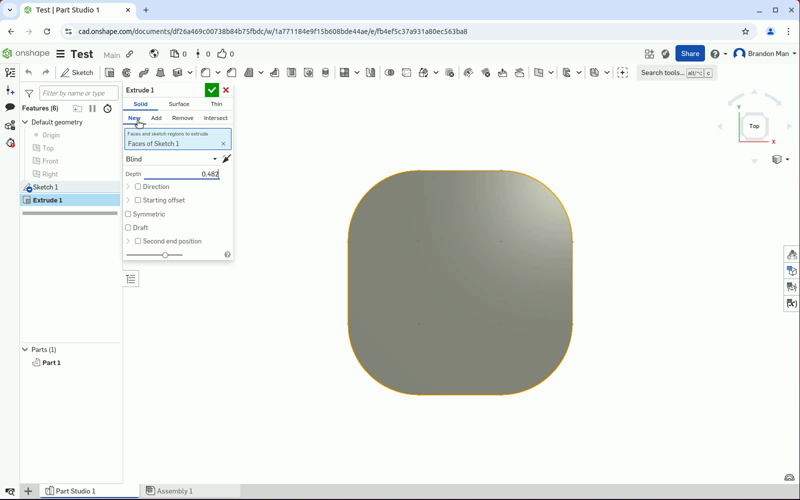
key(tab, 3)
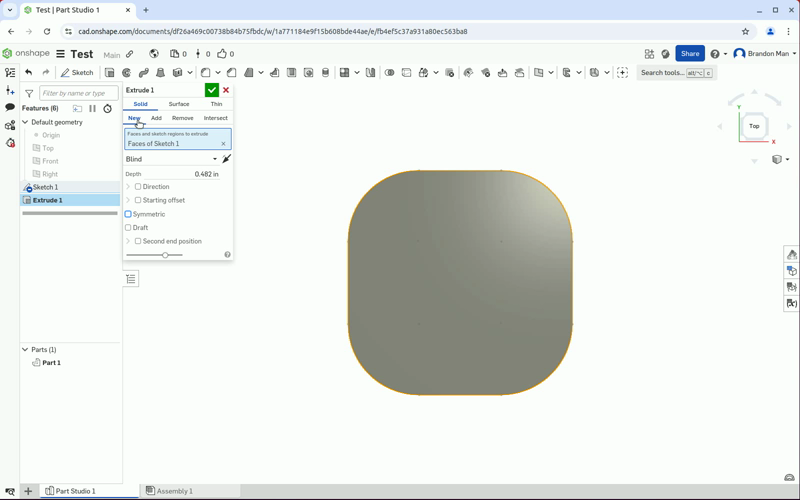
key(space)
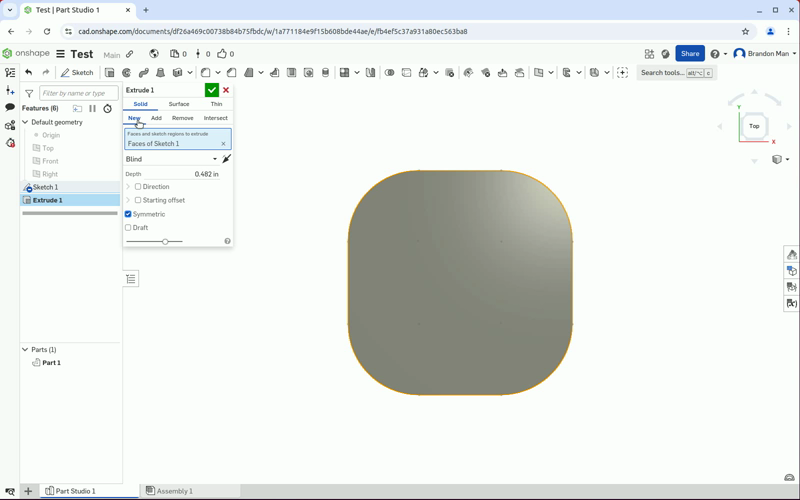
key(enter)
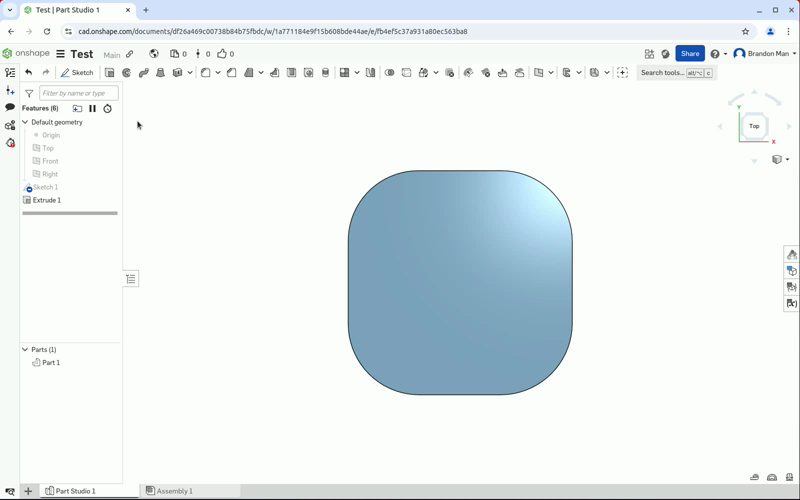
key(shift+h)
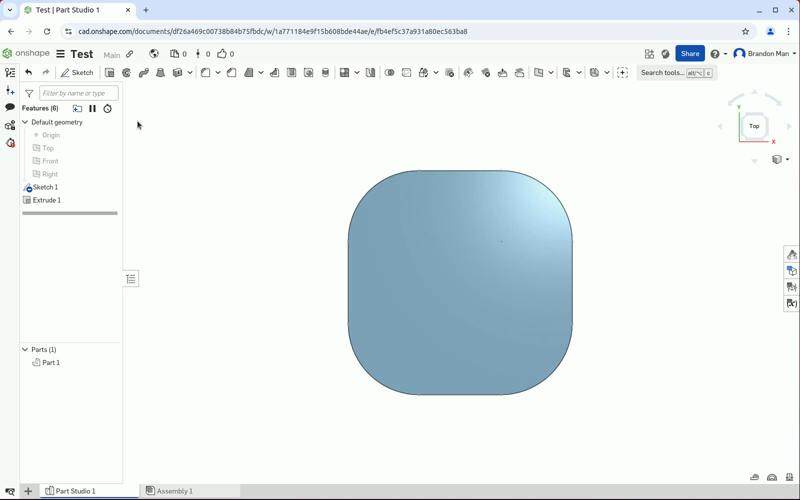
key(shift+h)
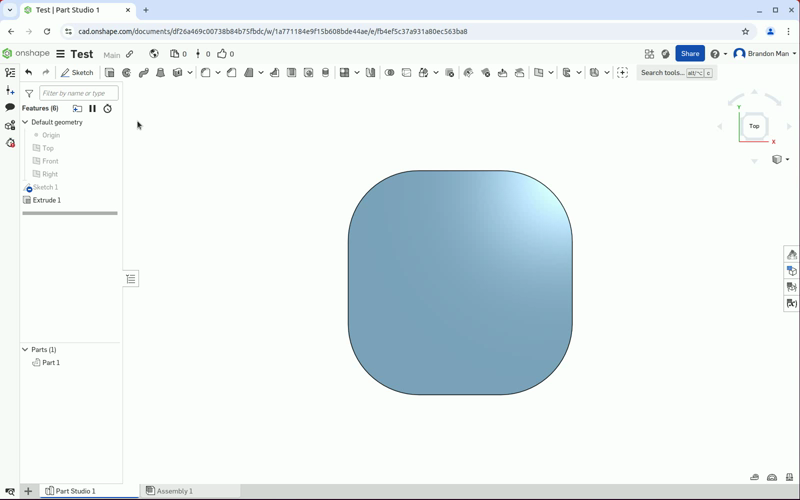
mouse_move(73, 189)
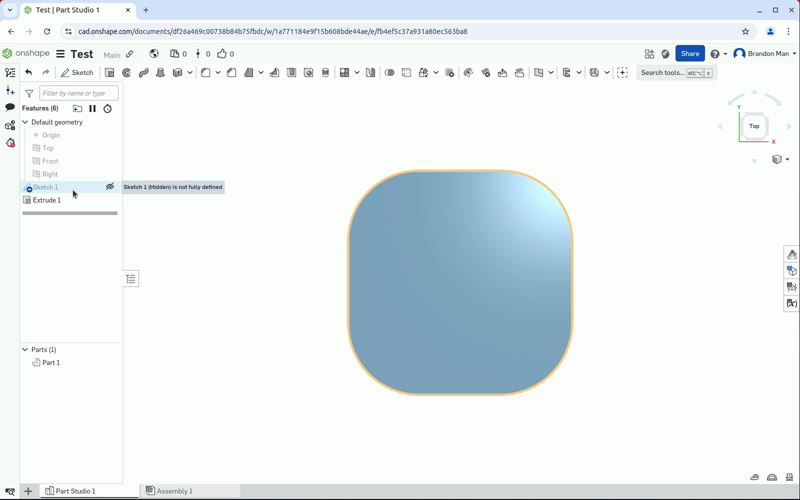
click(73, 189)
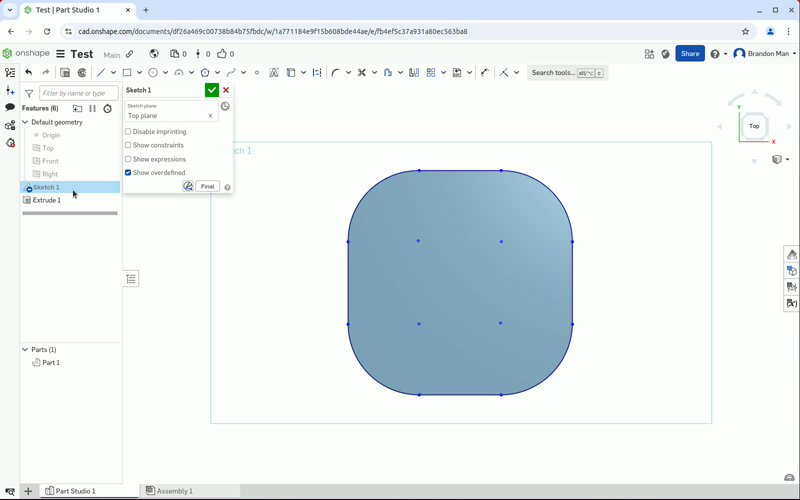
mouse_move(229, 92)
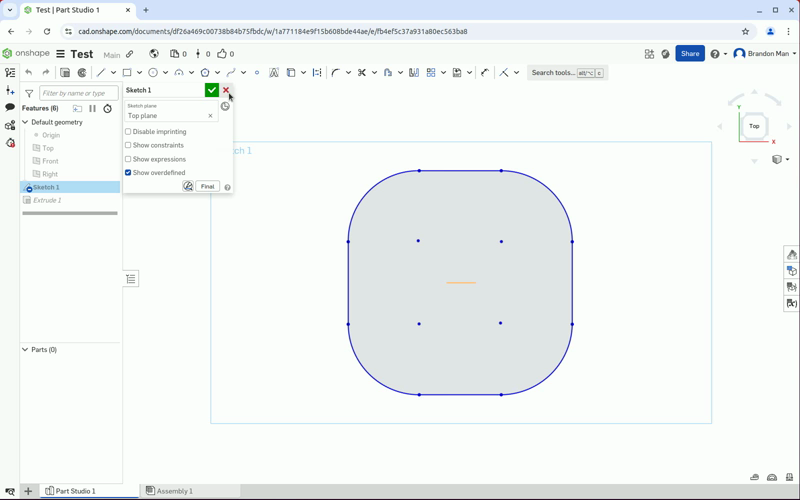
click(229, 92)
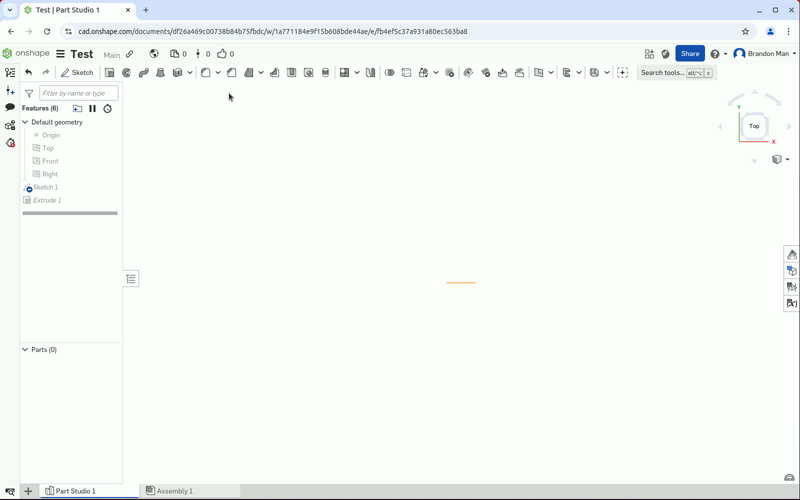
mouse_move(73, 352)
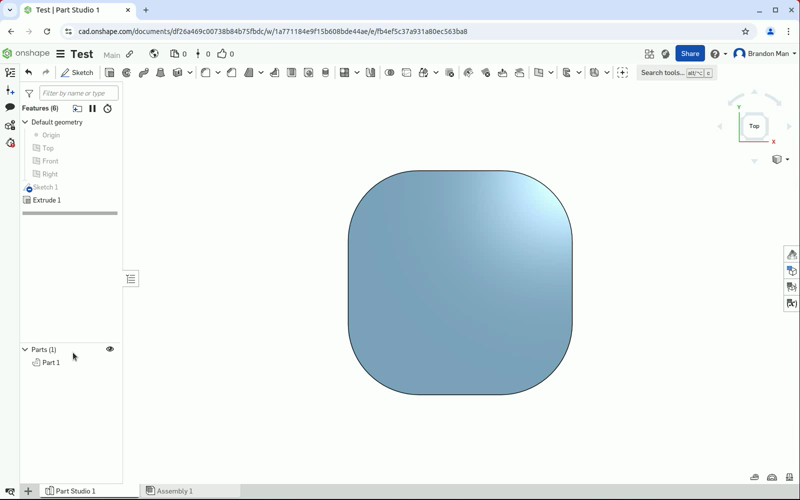
key(y)
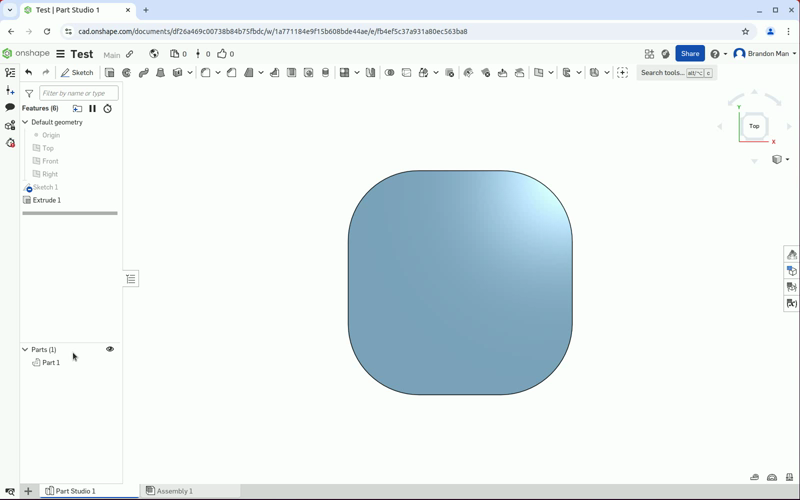
key(shift+p)
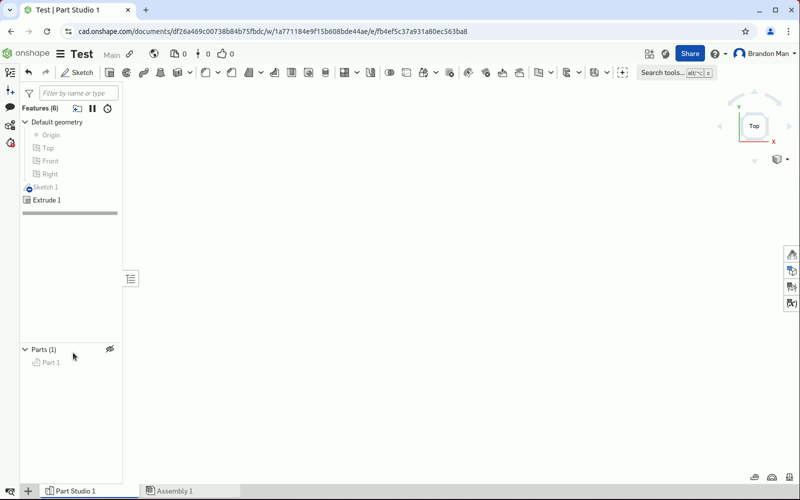
key(space)
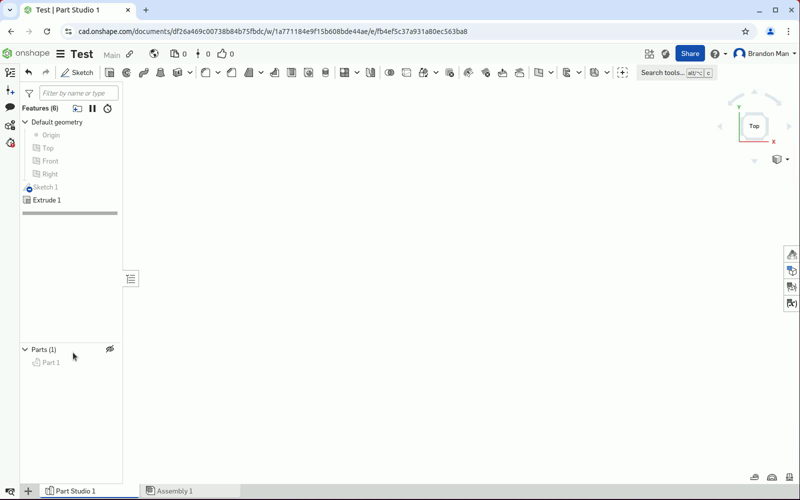
key_down(shift)
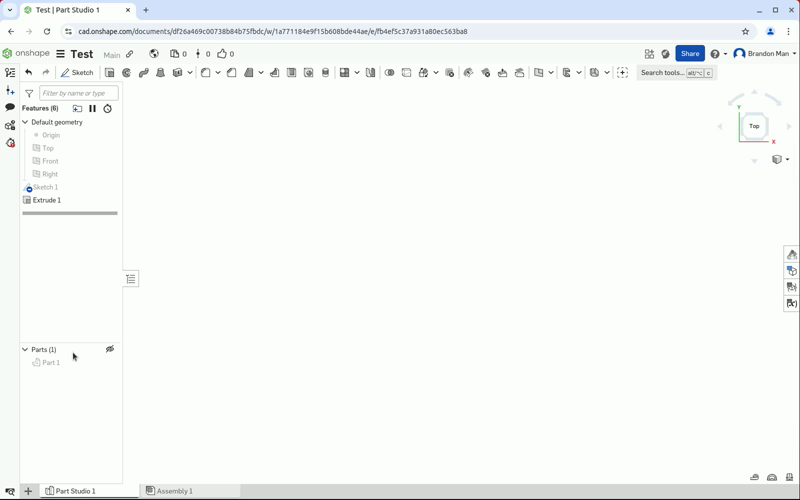
key(up)
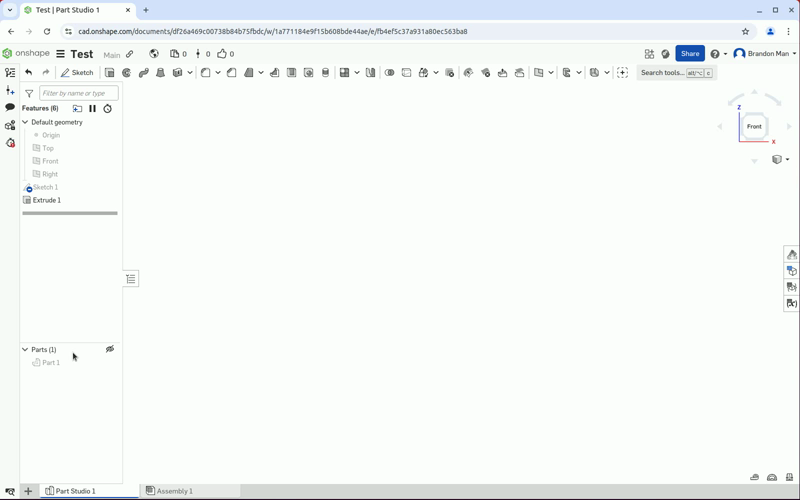
key_up(shift)
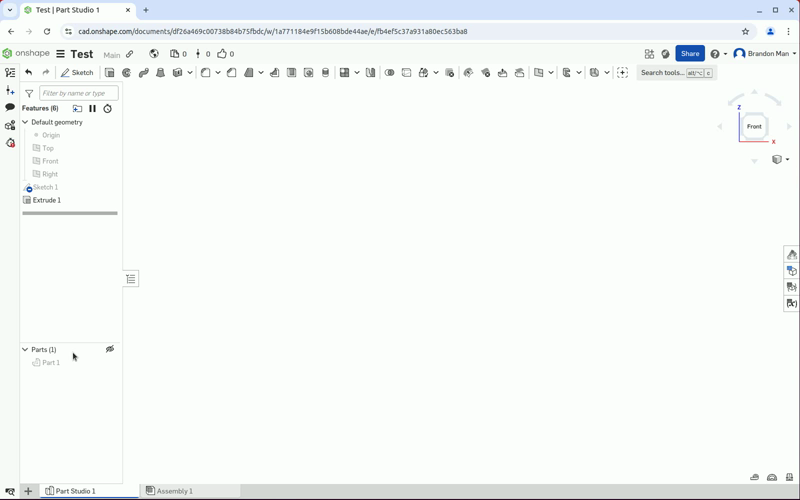
mouse_move(73, 352)
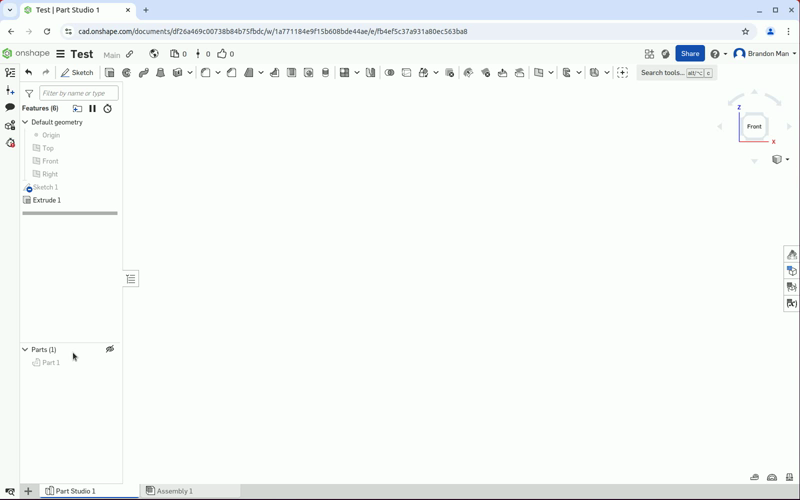
key(shift+y)
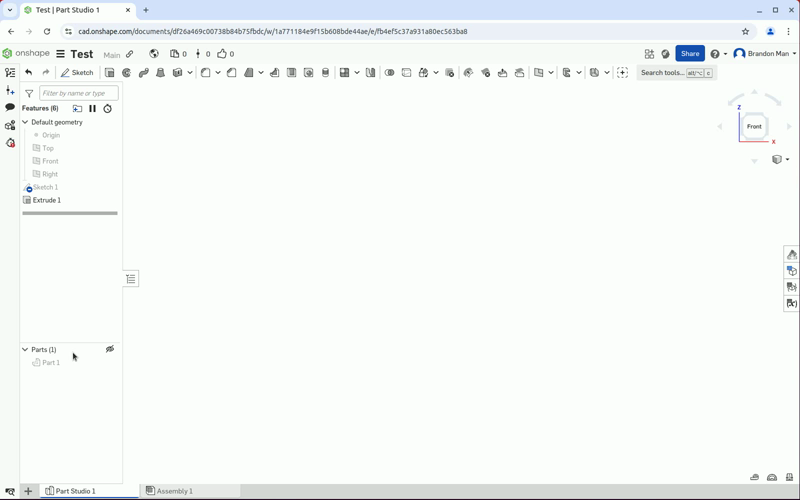
key(shift+s)
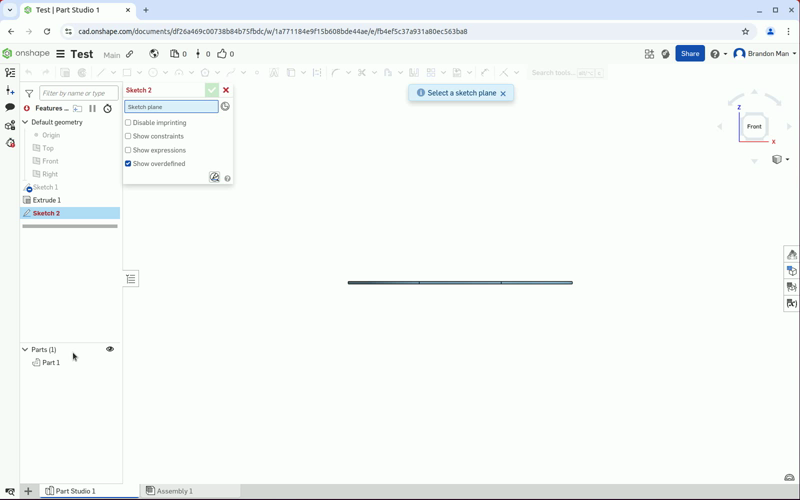
mouse_move(73, 163)
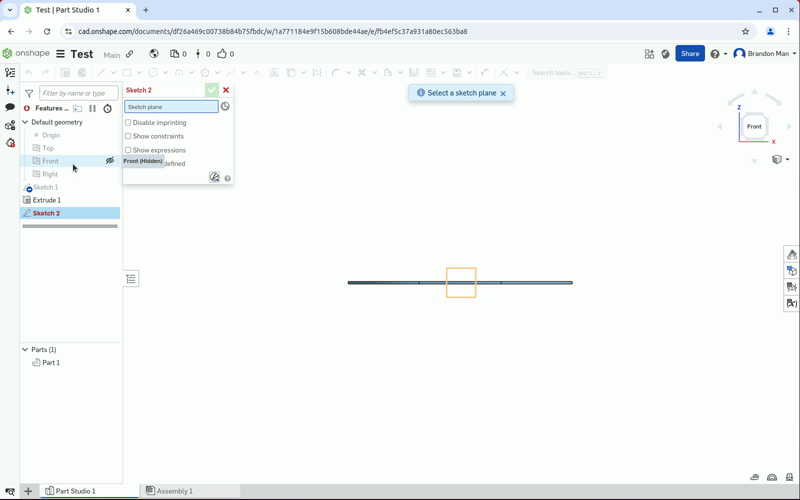
click(73, 163)
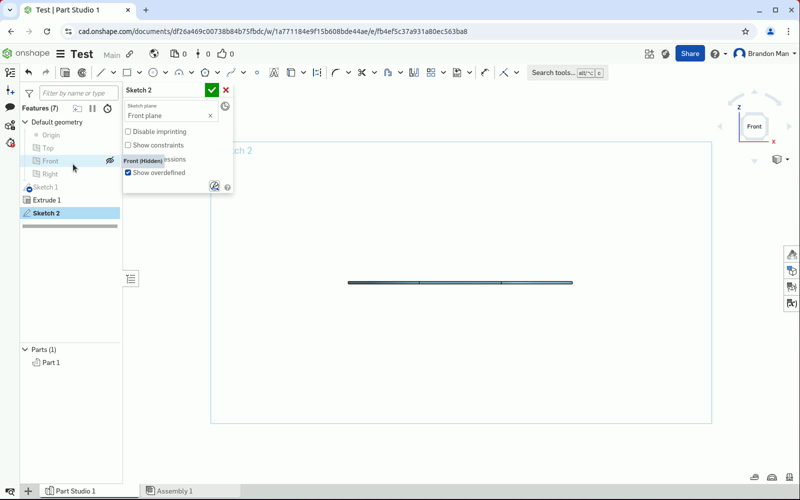
mouse_move(73, 352)
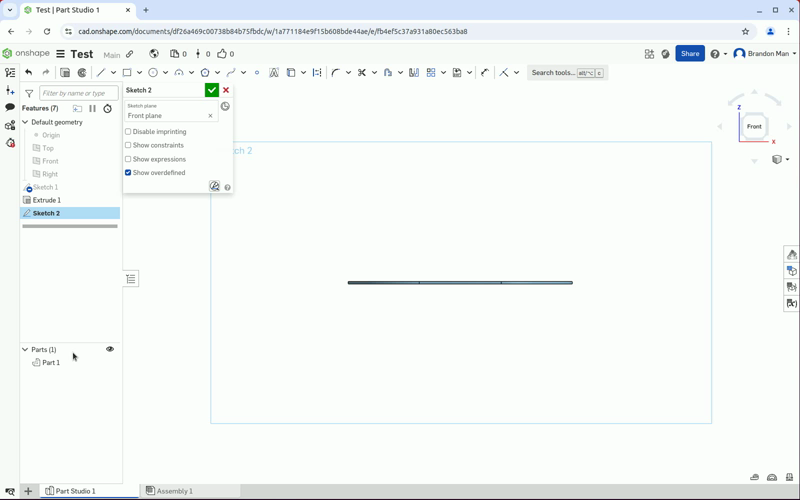
key(y)
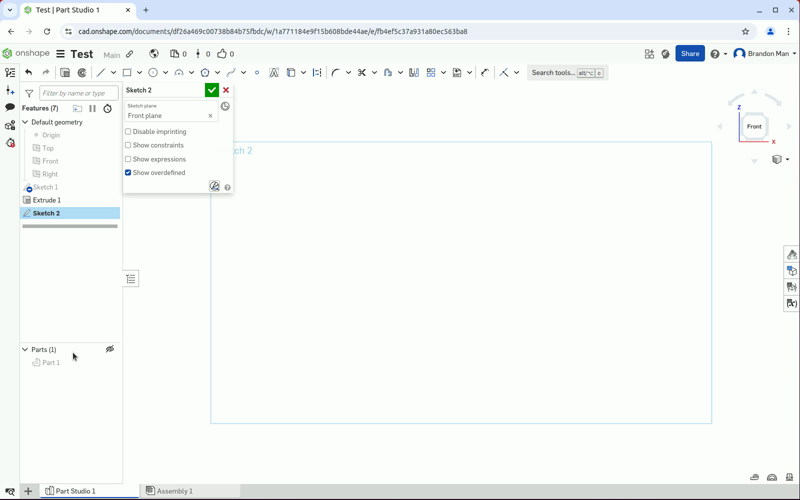
key(l)
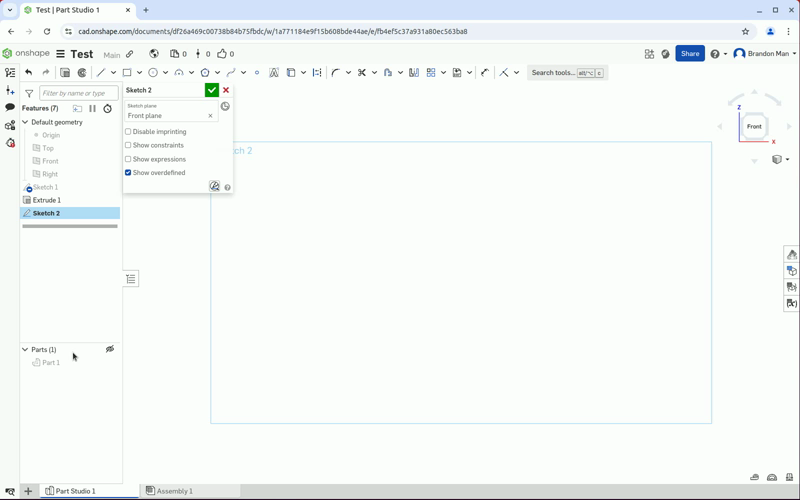
key_down(shift)
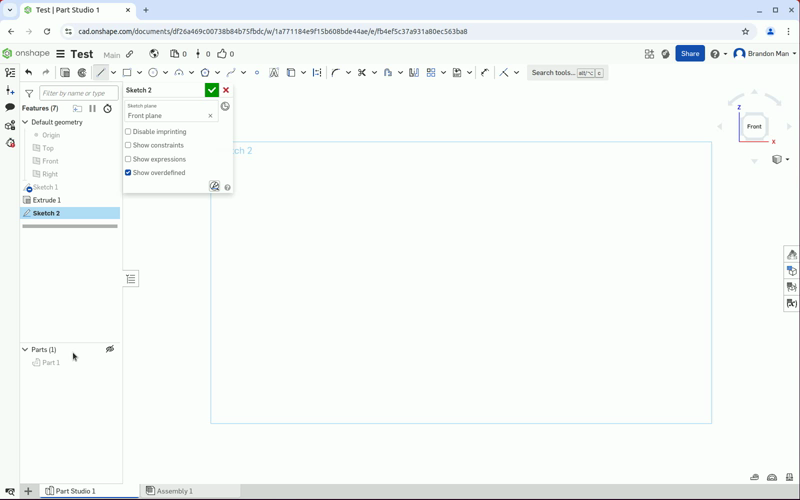
mouse_move(422, 282)
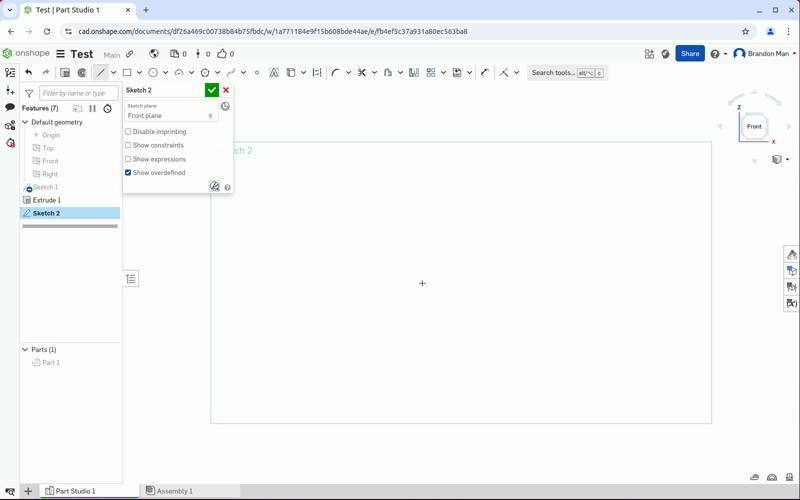
click(422, 282)
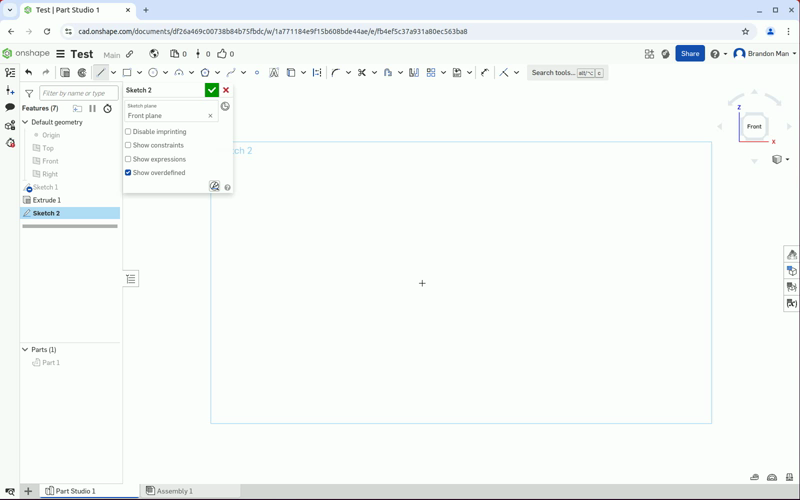
key_up(shift)
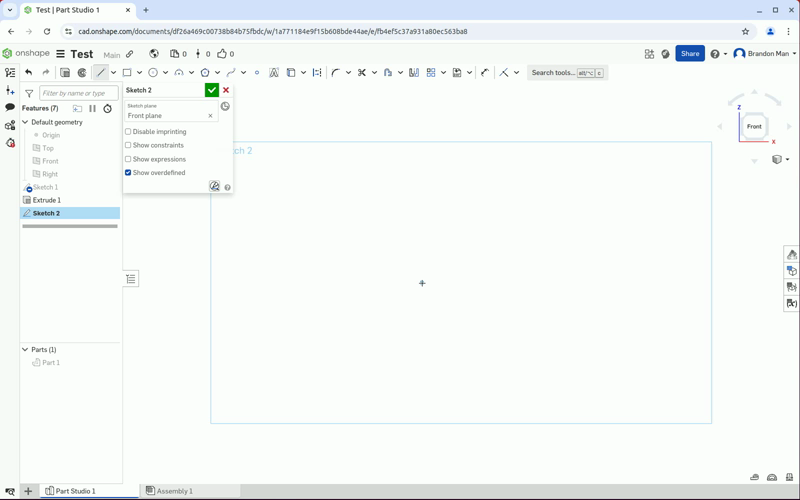
key_down(shift)
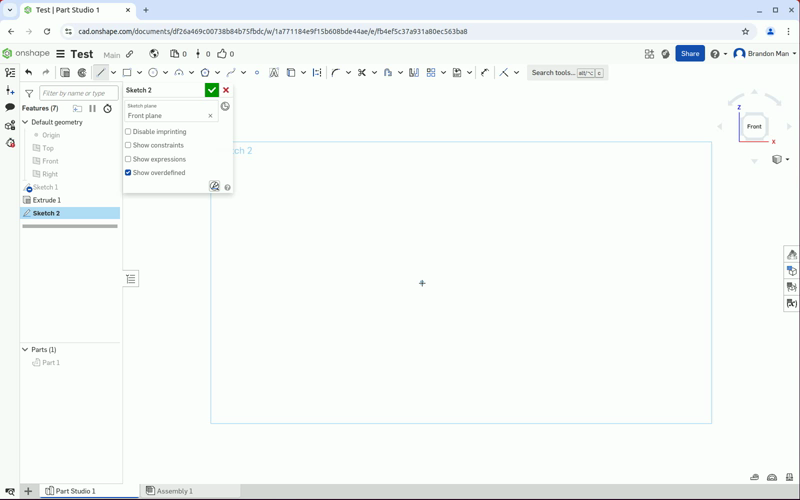
mouse_move(452, 282)
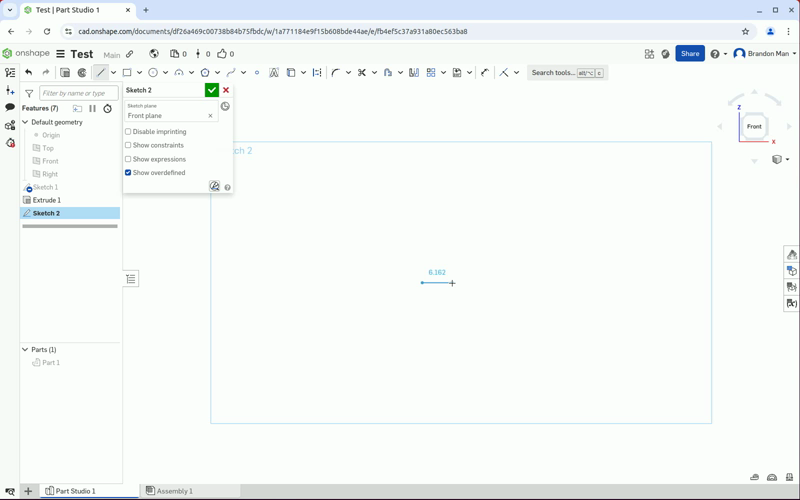
mouse_move(461, 282)
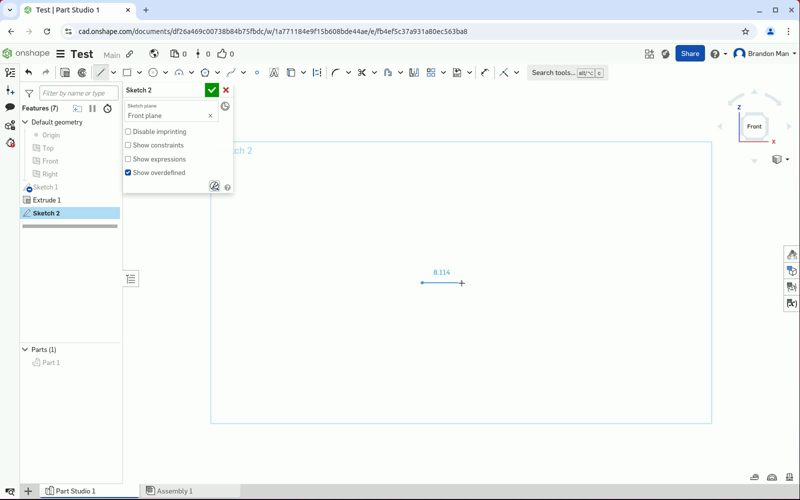
click(461, 282)
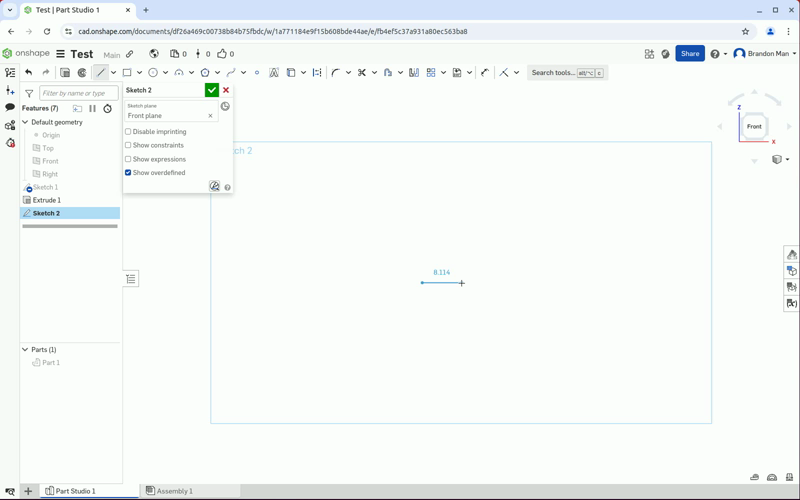
key_up(shift)
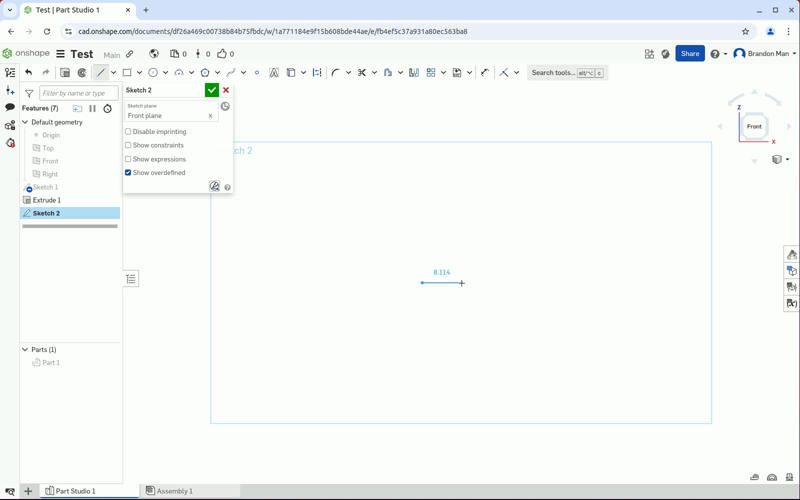
key_down(shift)
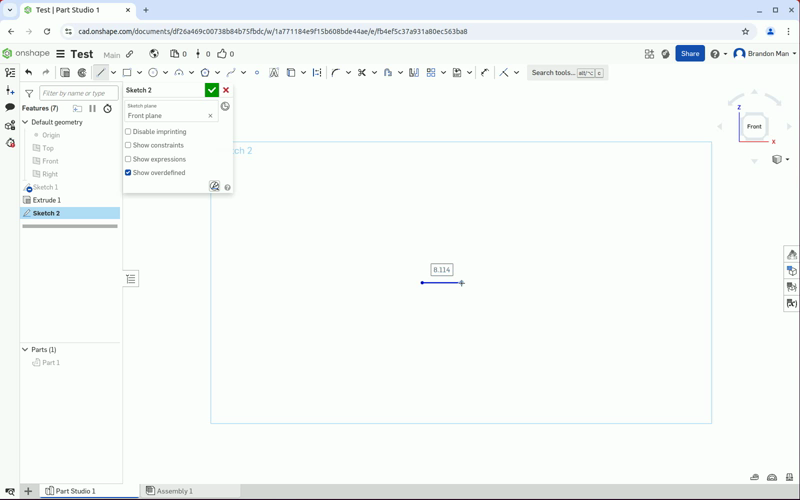
mouse_move(492, 282)
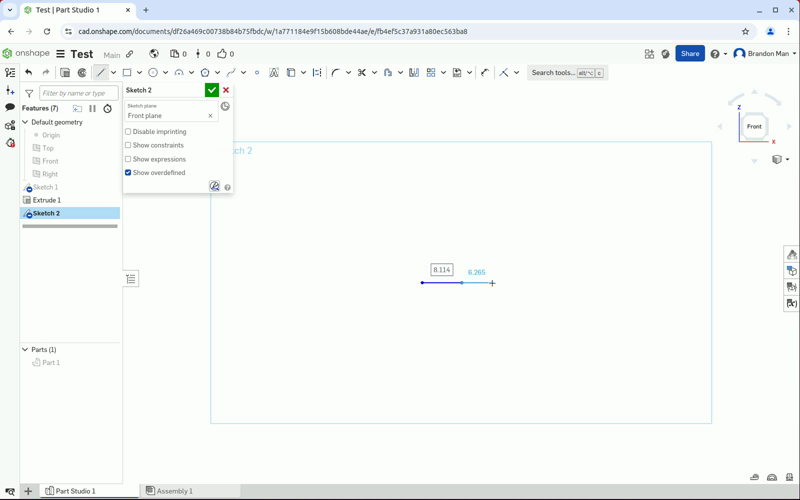
mouse_move(501, 282)
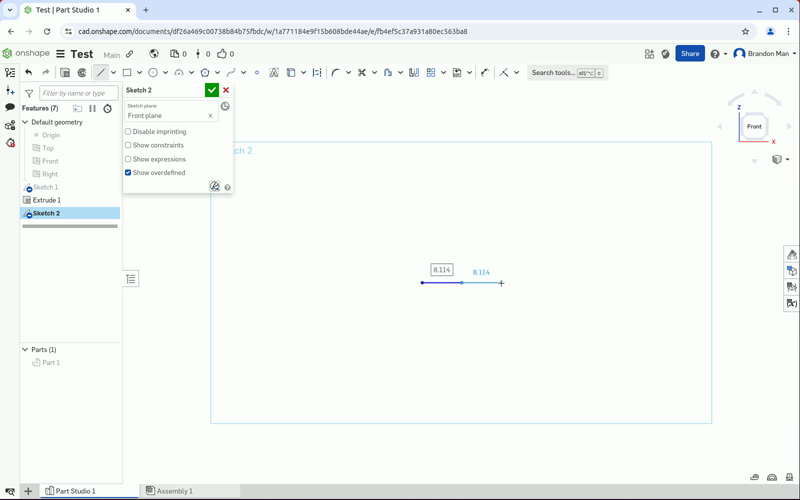
click(501, 282)
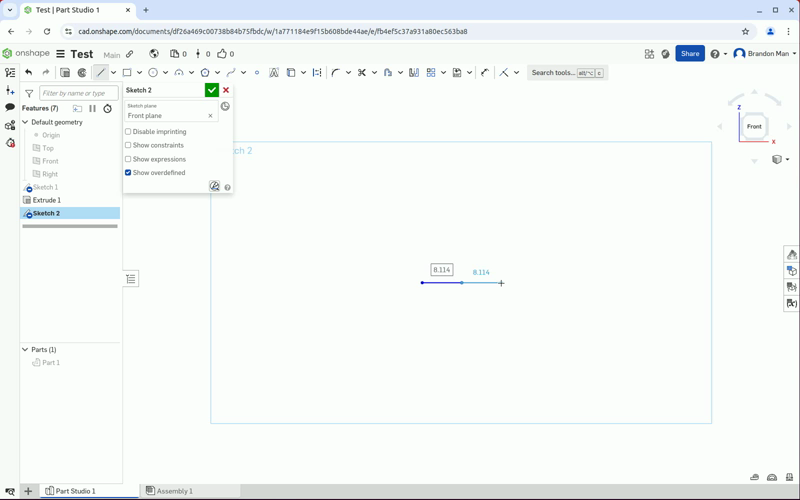
key_up(shift)
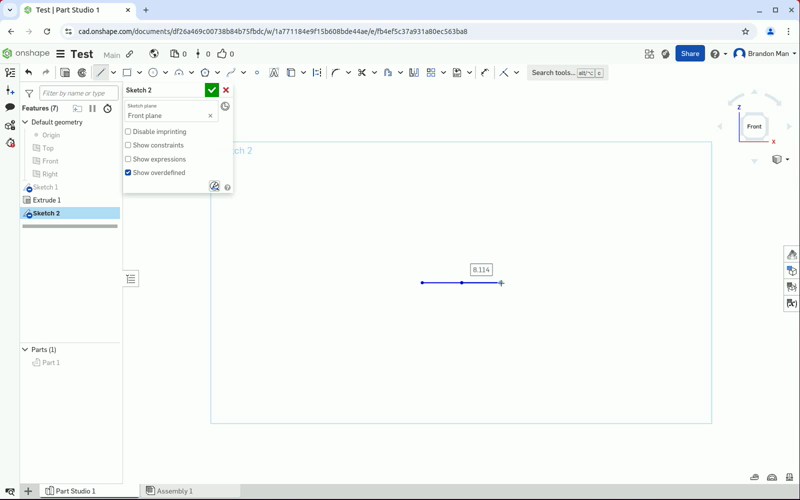
key_down(shift)
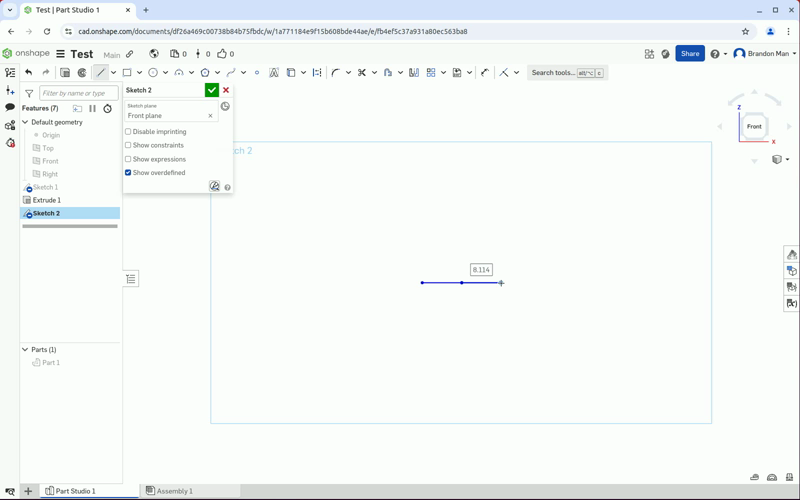
mouse_move(531, 282)
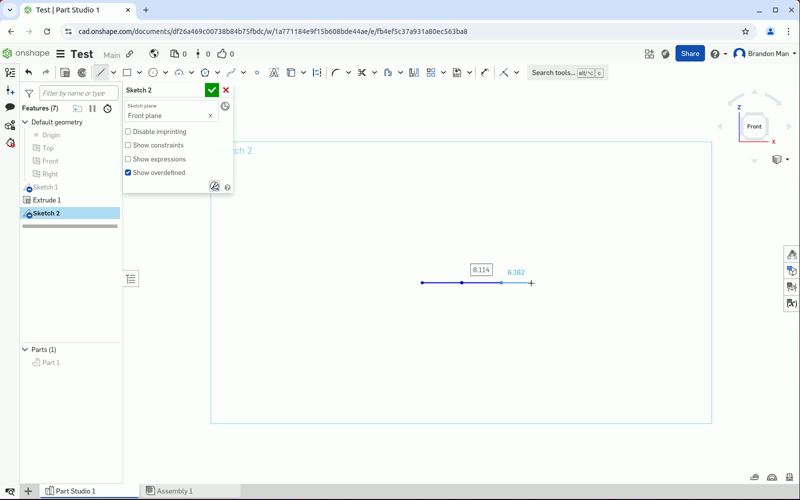
mouse_move(501, 267)
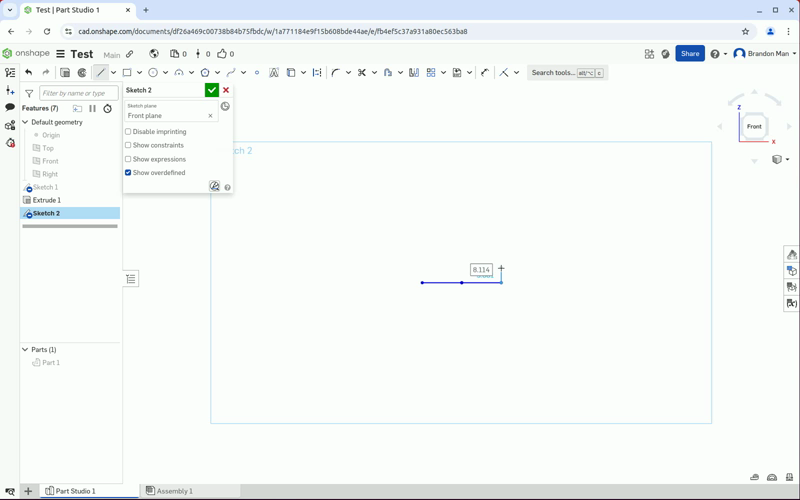
click(501, 267)
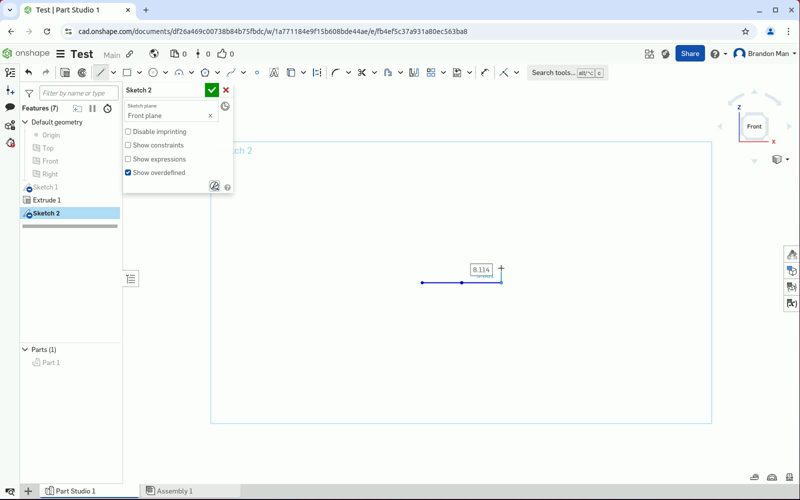
key_up(shift)
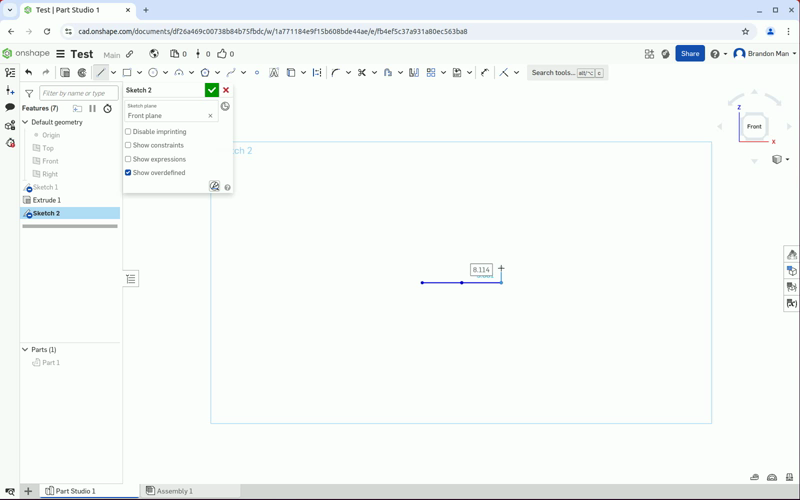
key_down(shift)
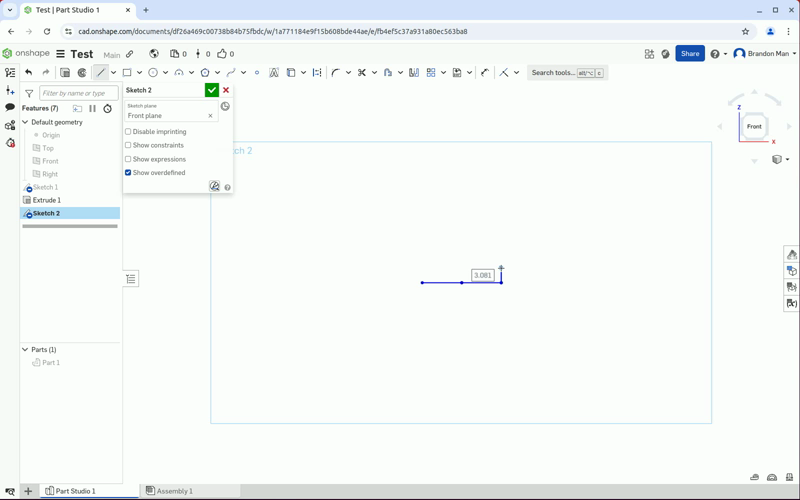
mouse_move(531, 267)
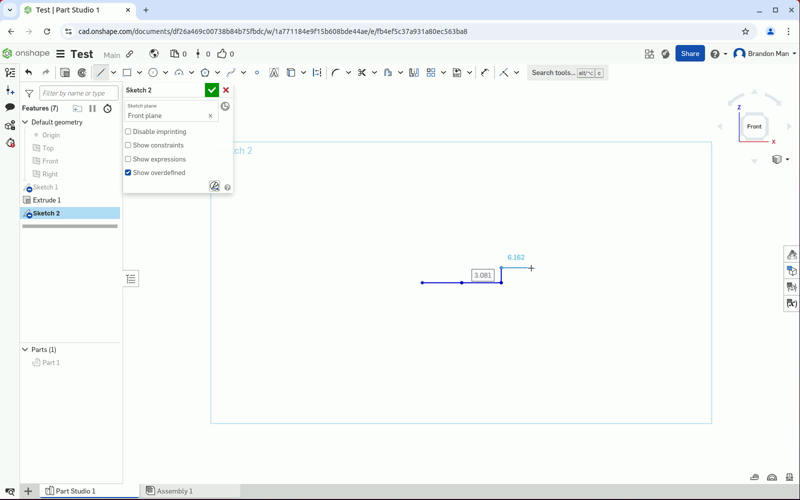
mouse_move(470, 240)
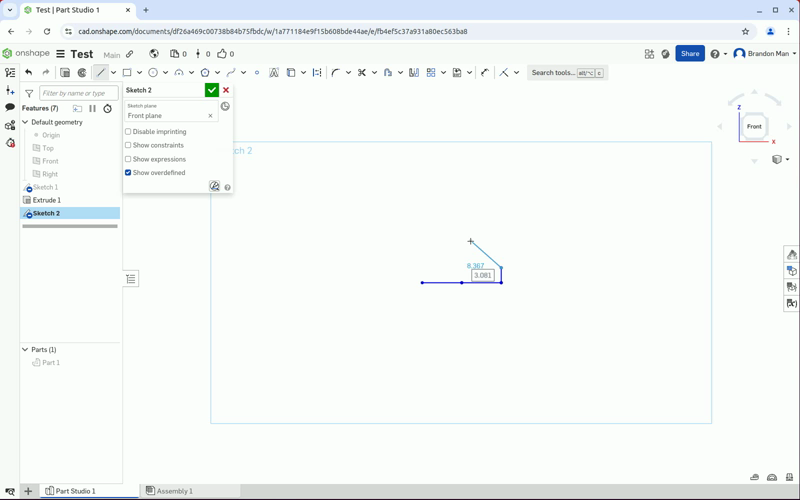
click(470, 240)
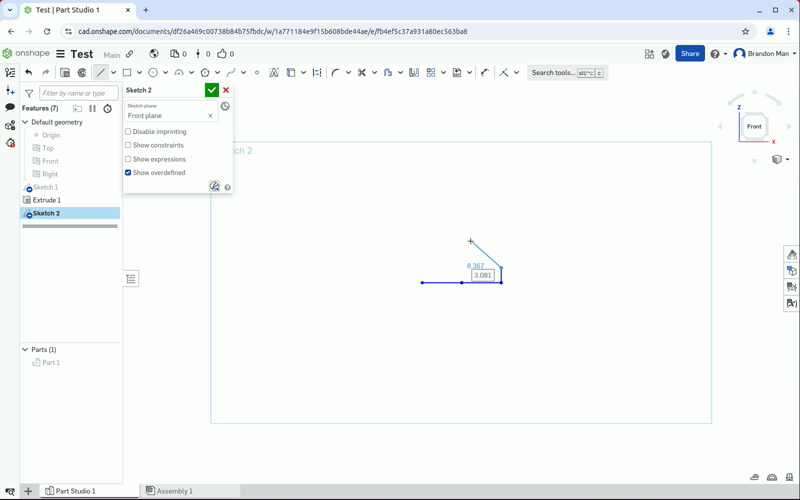
key_up(shift)
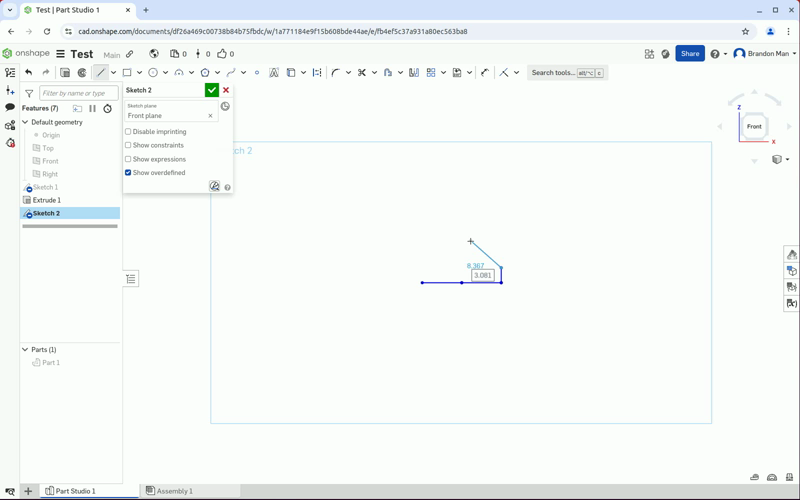
key(esc)
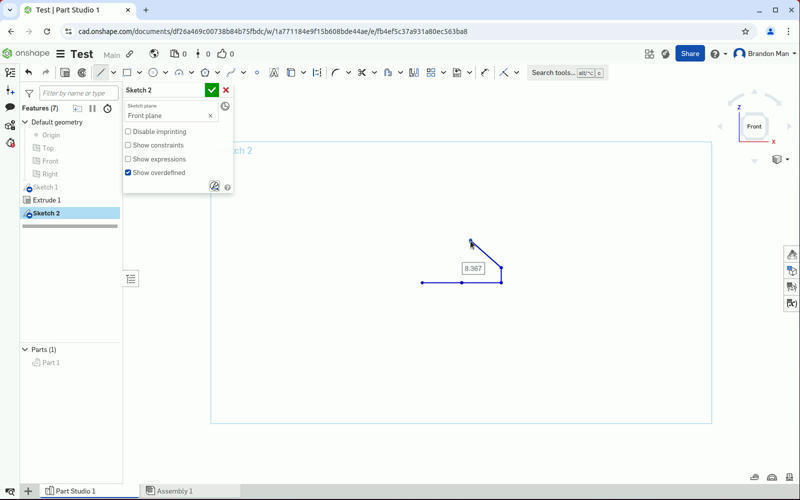
key(a)
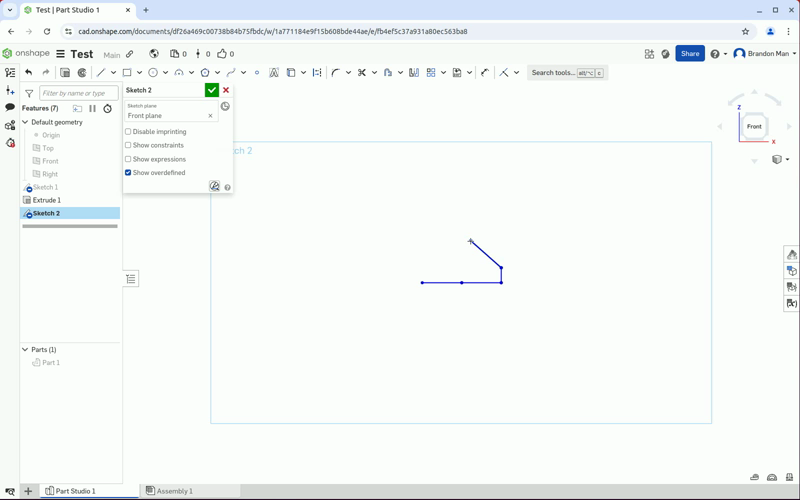
mouse_move(470, 240)
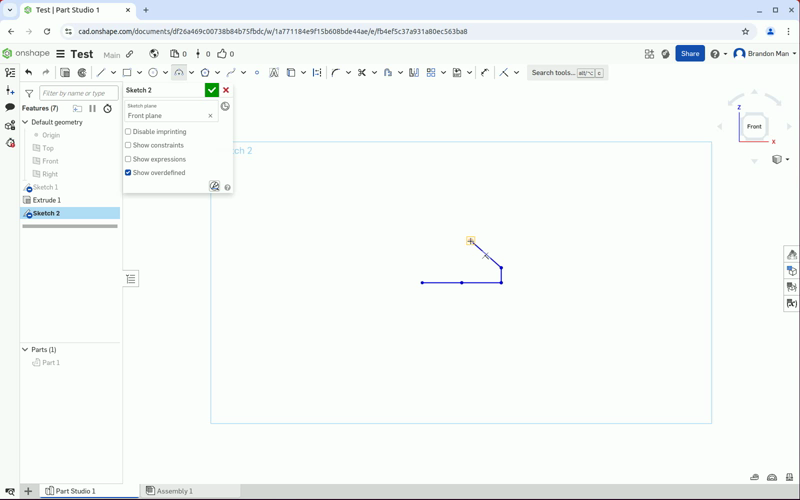
click(470, 240)
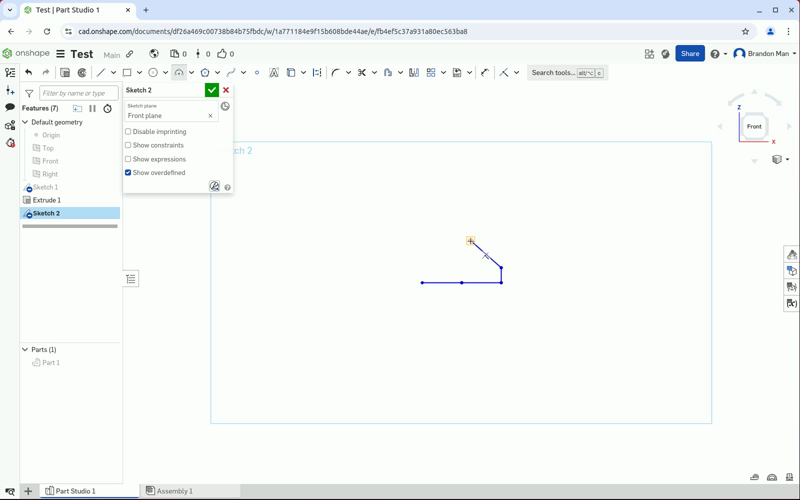
key_down(shift)
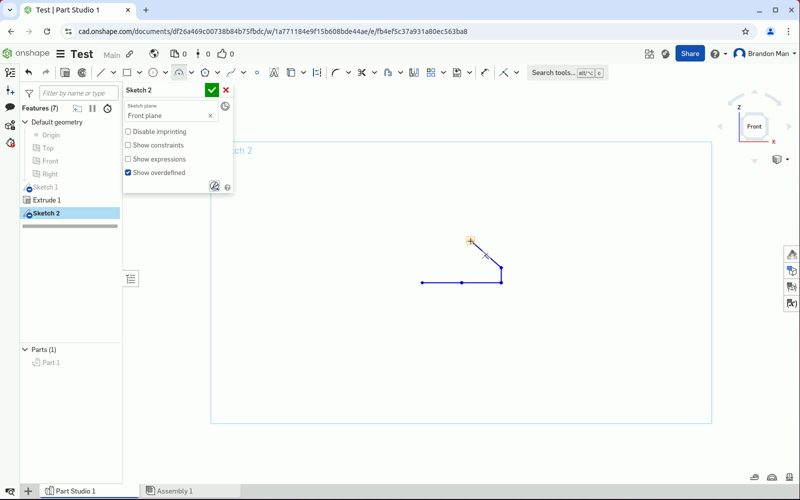
mouse_move(452, 240)
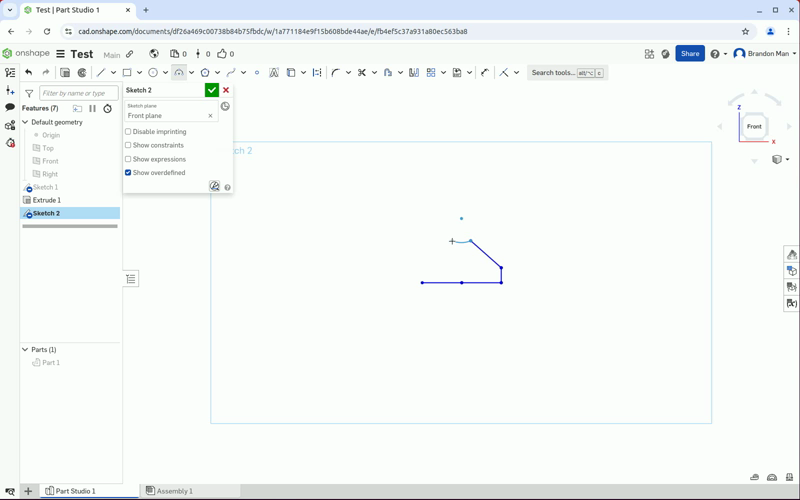
click(452, 240)
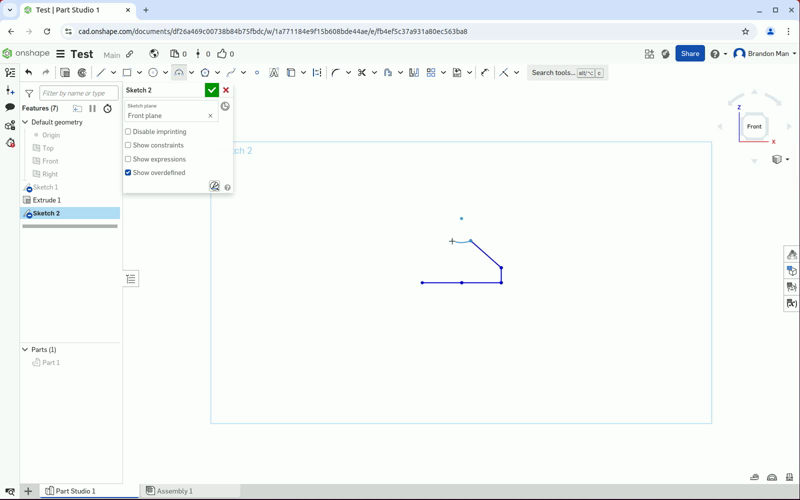
mouse_move(461, 237)
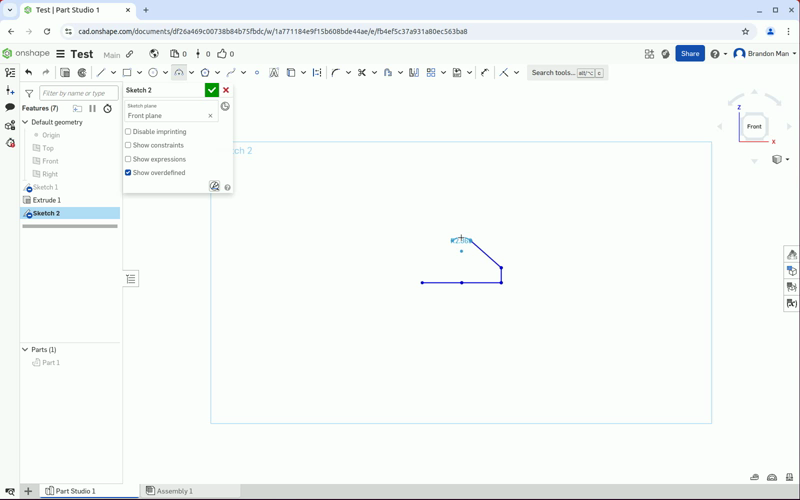
click(461, 237)
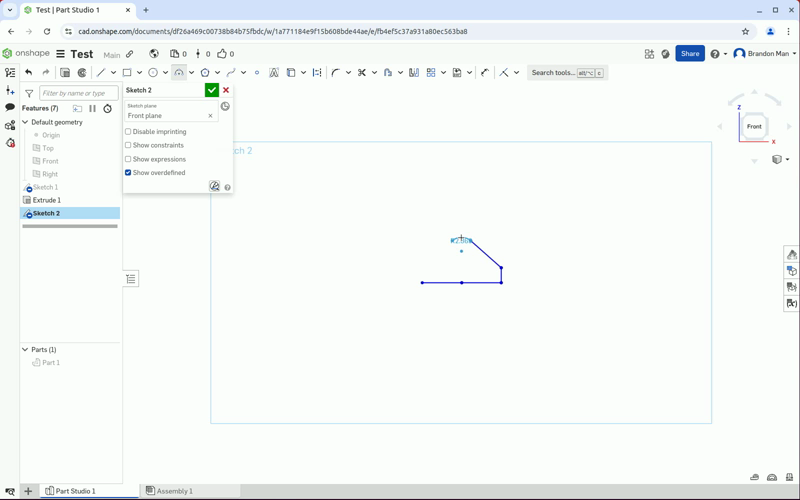
key_up(shift)
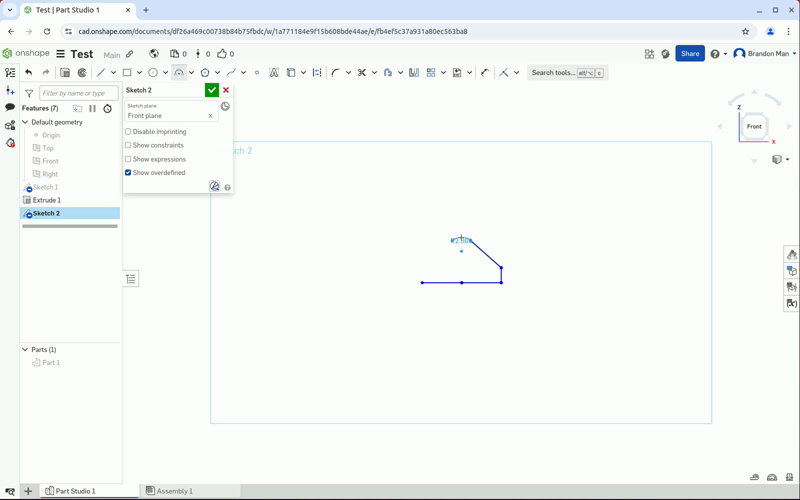
key(esc)
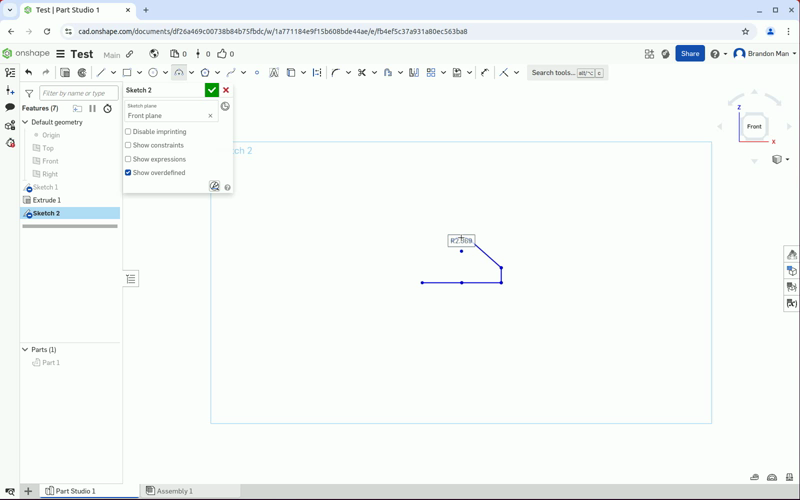
key(l)
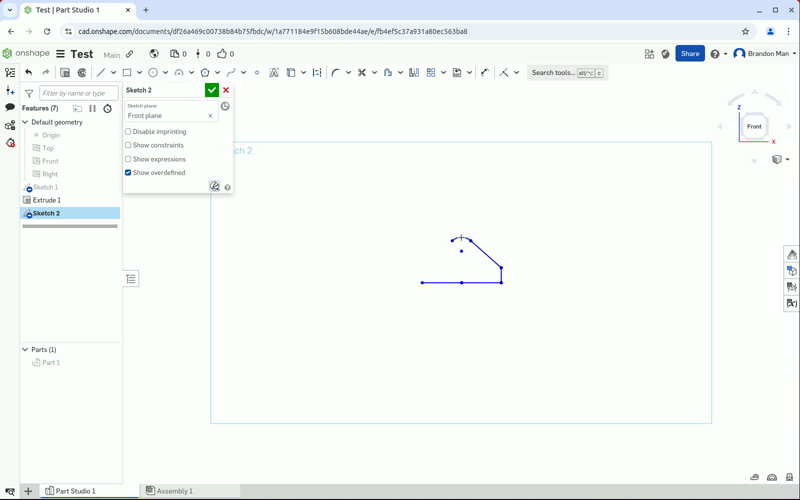
mouse_move(452, 240)
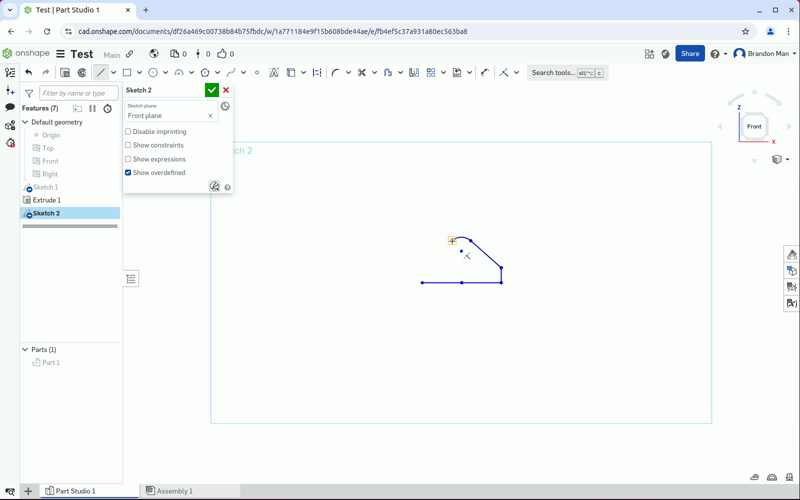
click(452, 240)
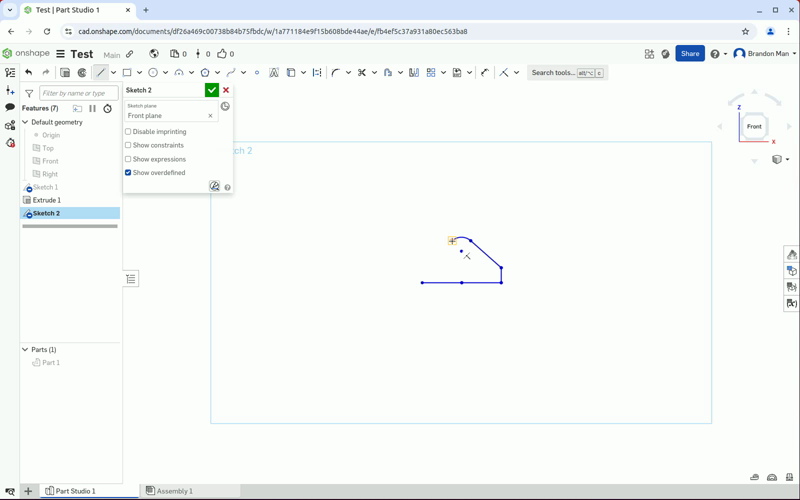
key_down(shift)
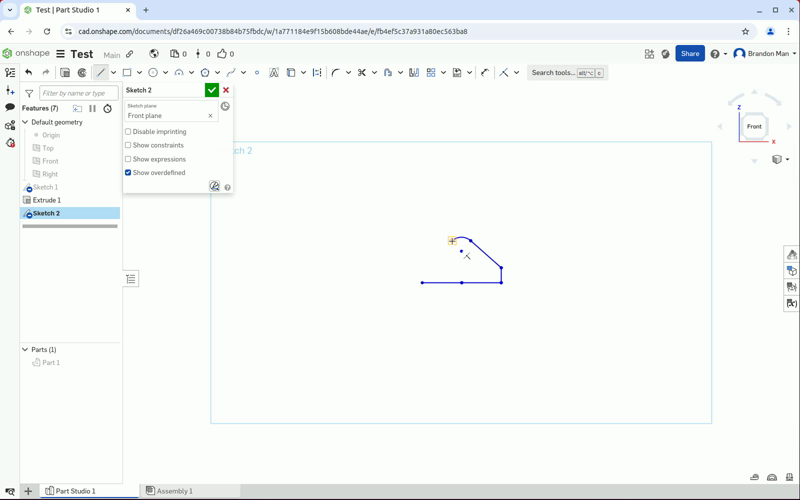
mouse_move(482, 240)
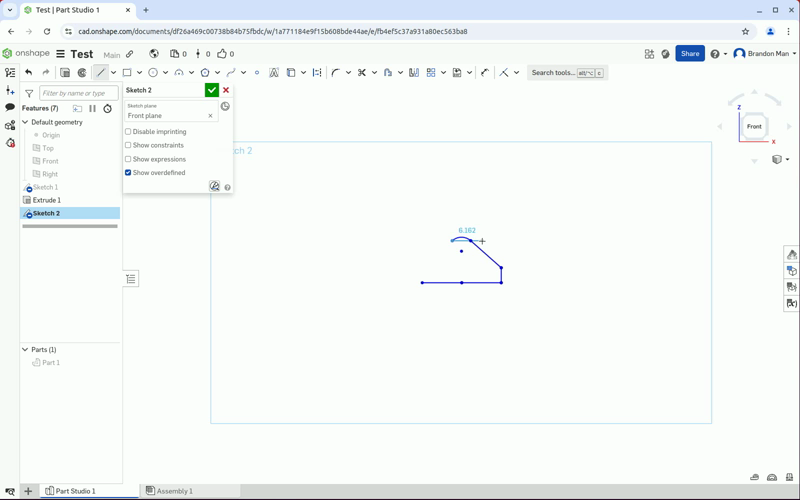
mouse_move(422, 267)
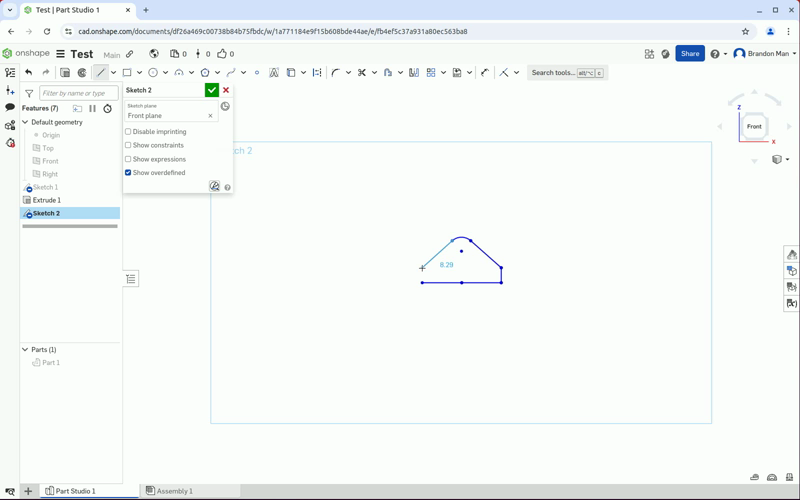
click(422, 267)
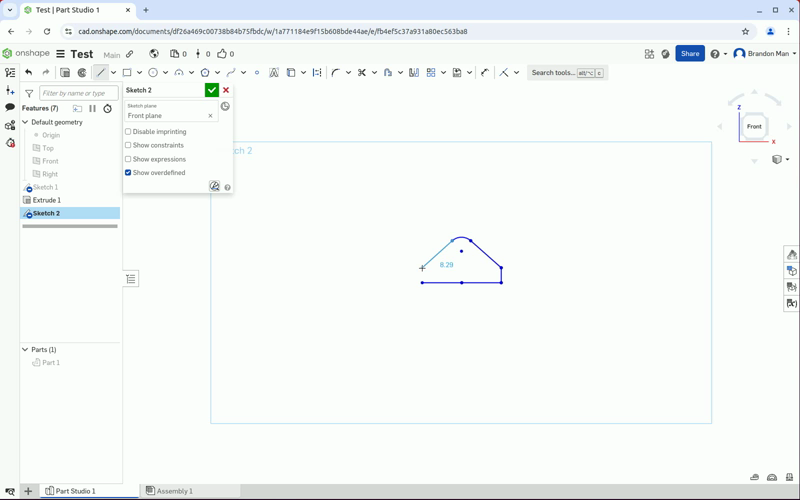
key_up(shift)
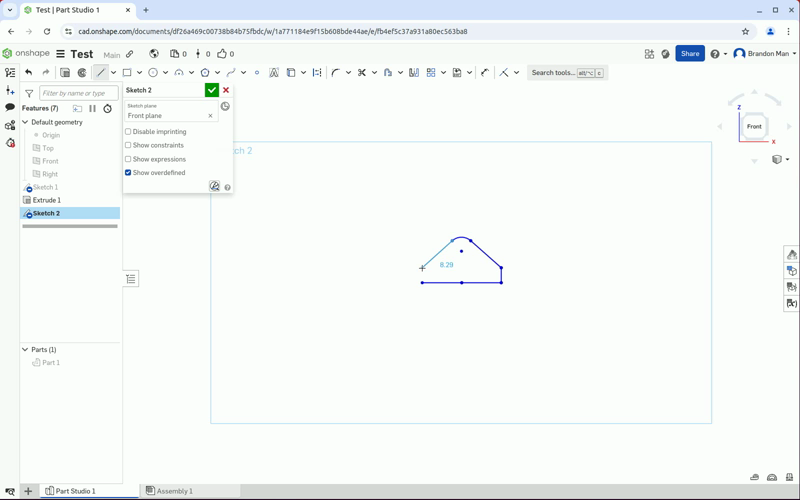
mouse_move(452, 267)
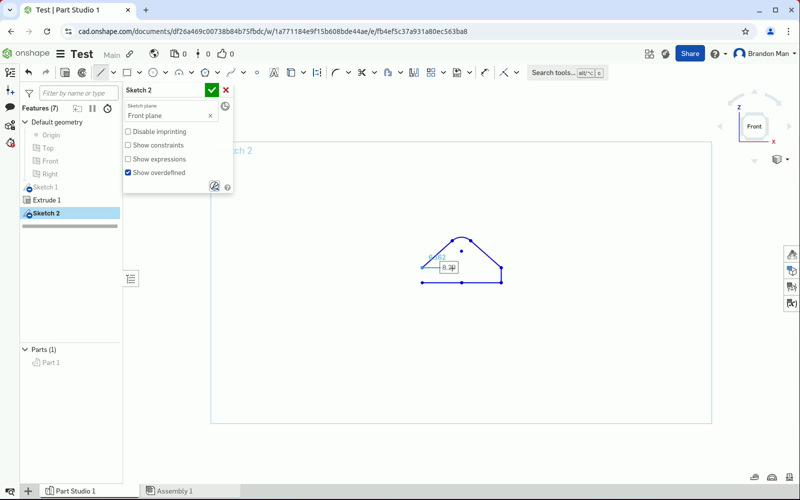
key_down(shift)
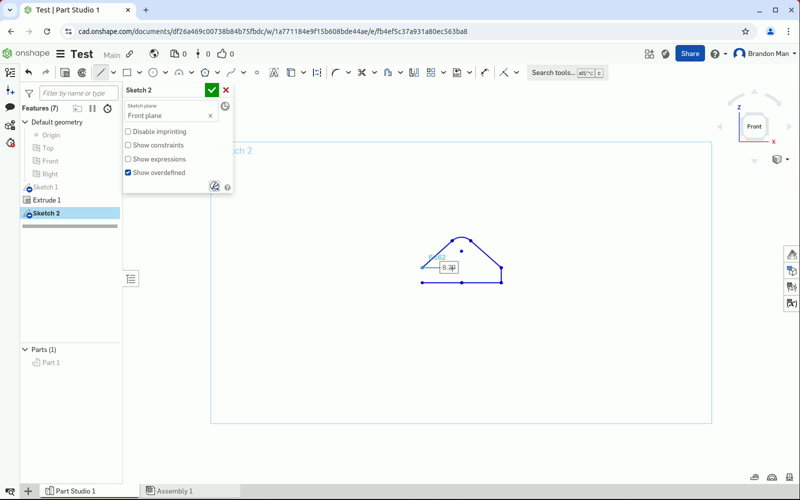
mouse_move(422, 282)
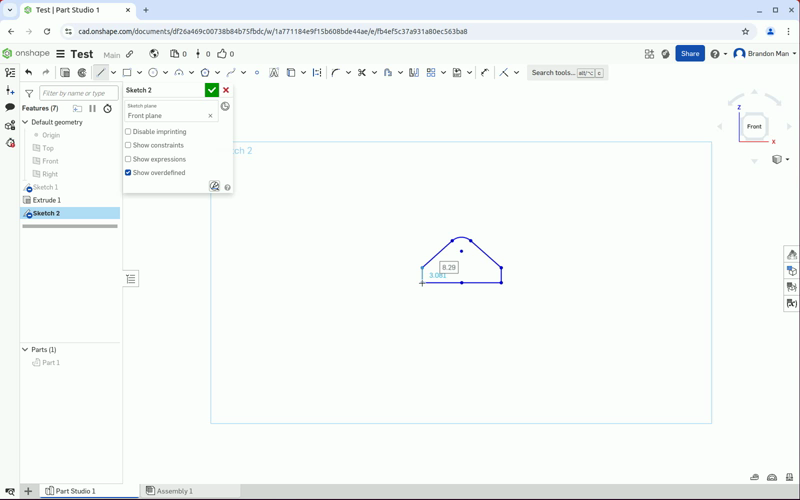
key_up(shift)
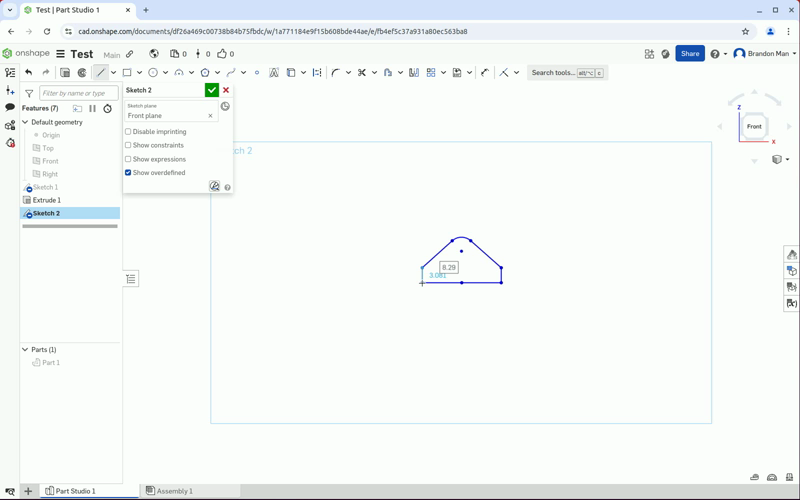
click(422, 282)
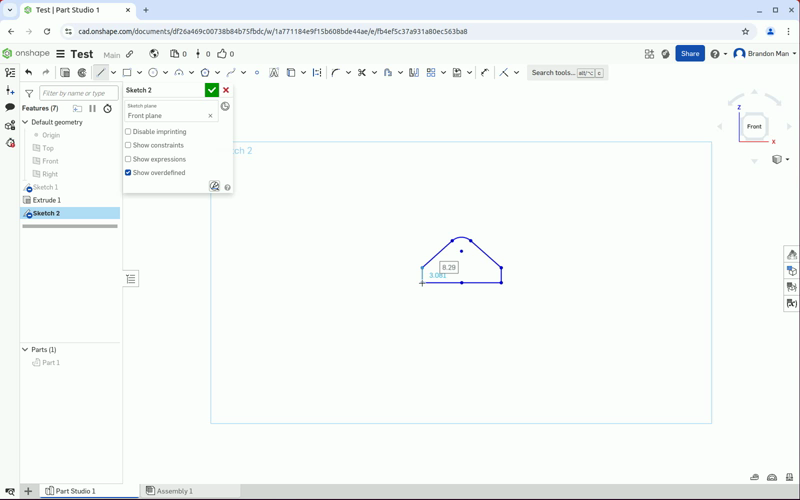
key(esc)
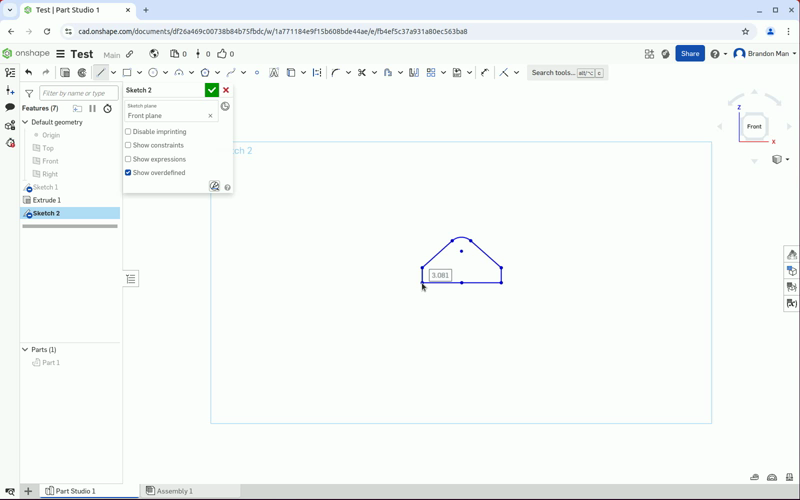
key(a)
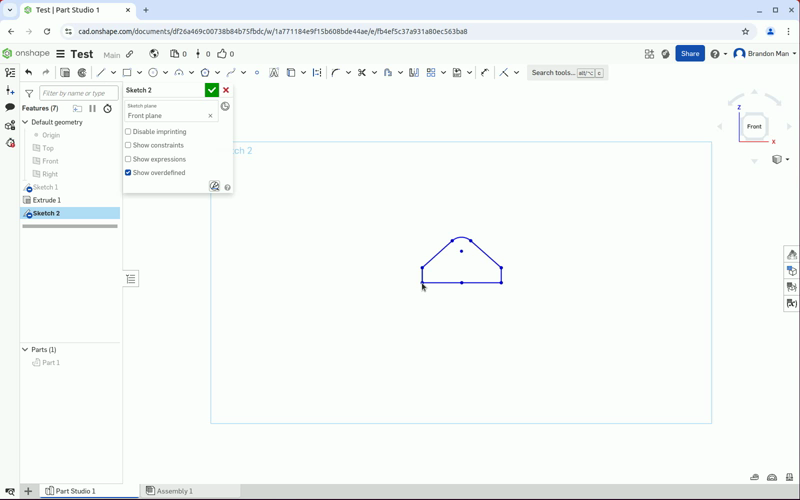
key_down(shift)
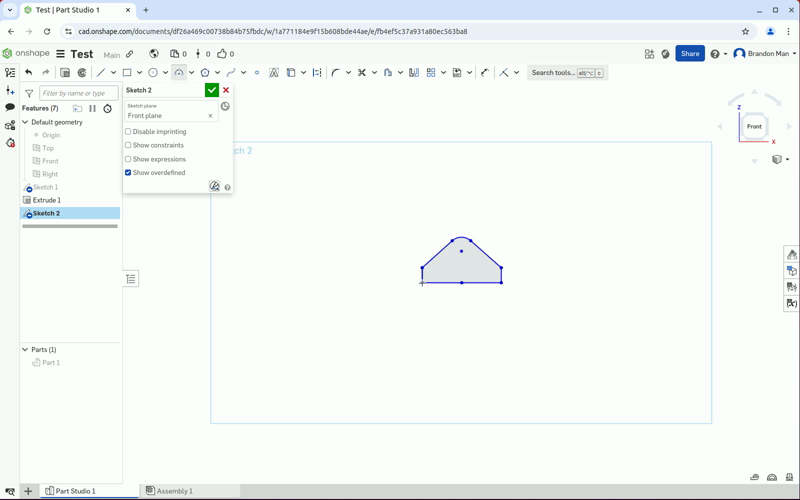
mouse_move(458, 257)
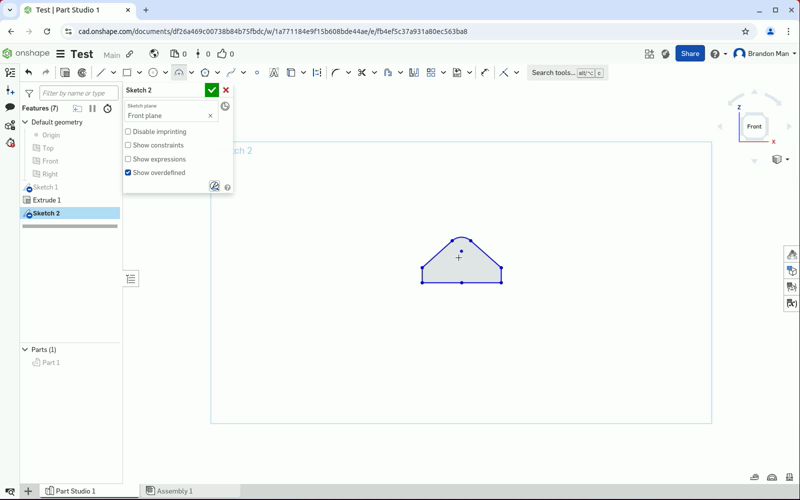
click(458, 257)
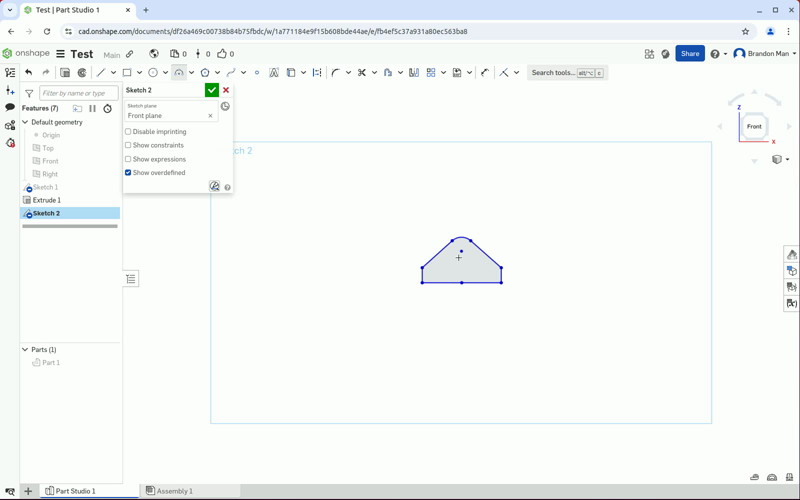
key_up(shift)
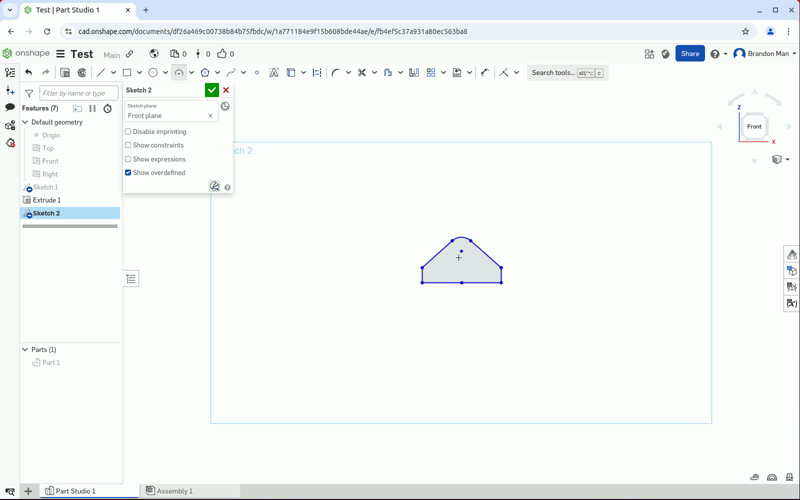
key_down(shift)
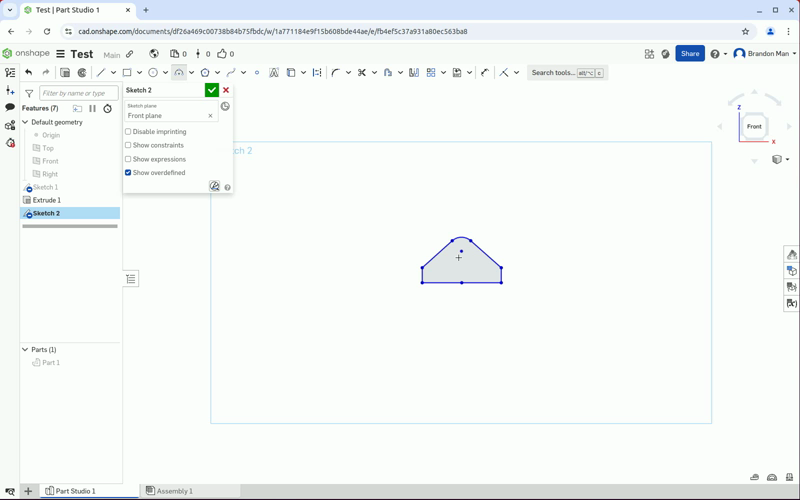
mouse_move(458, 253)
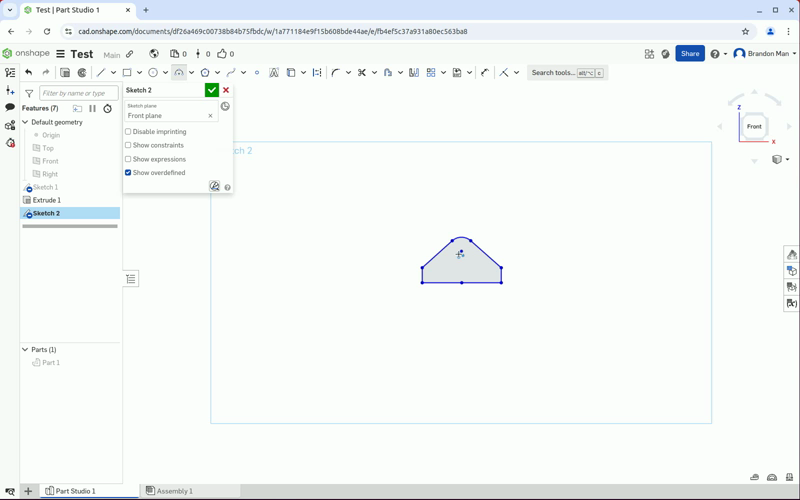
scroll(6)
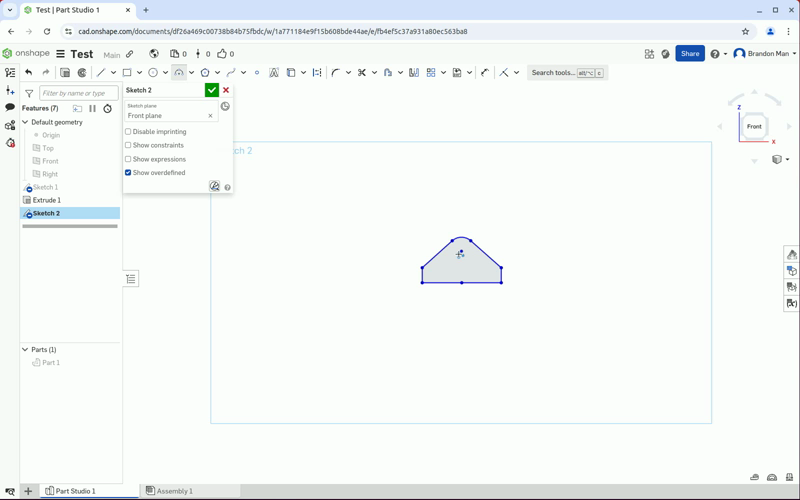
scroll(6)
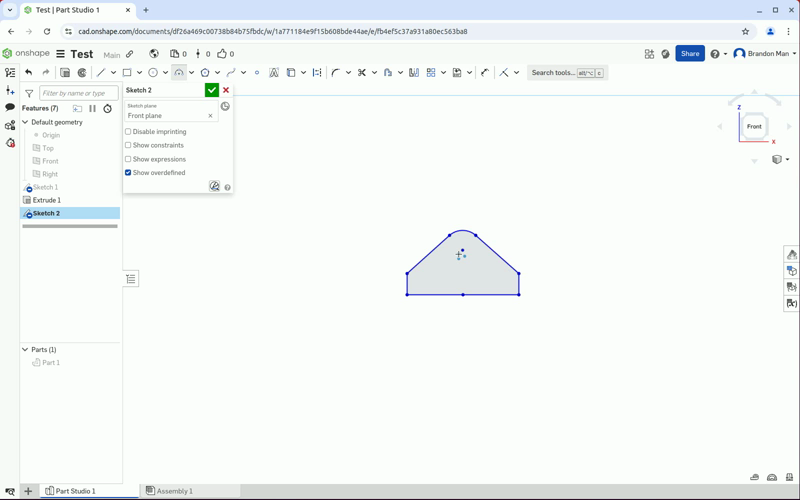
scroll(6)
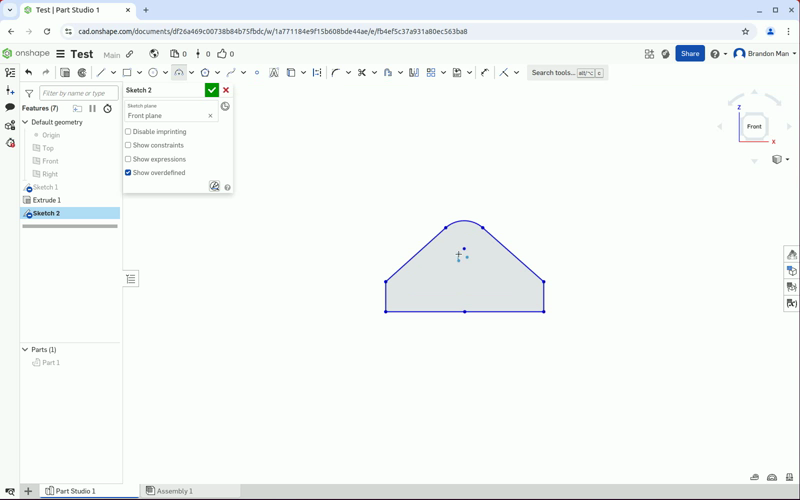
scroll(6)
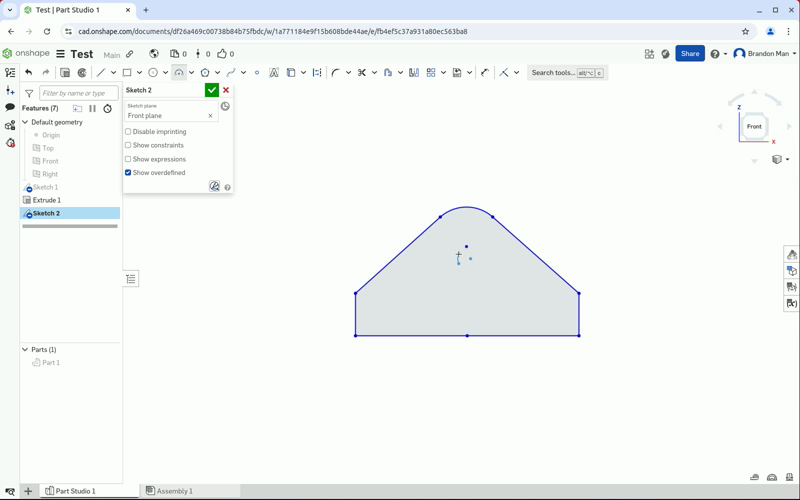
scroll(6)
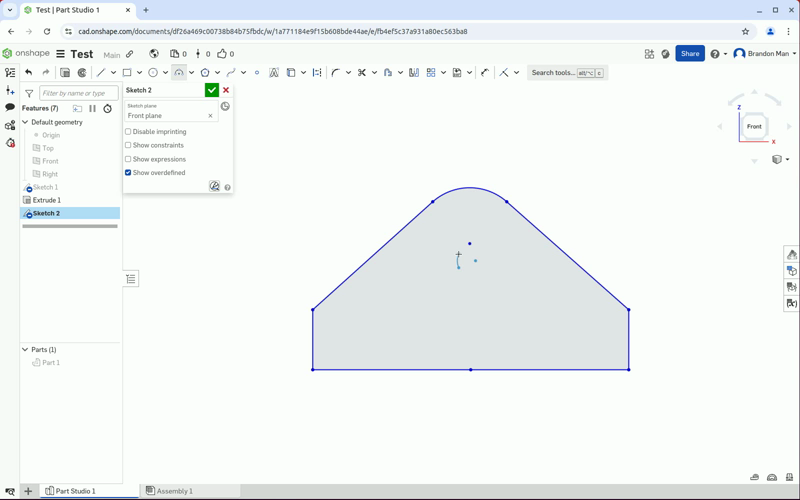
scroll(6)
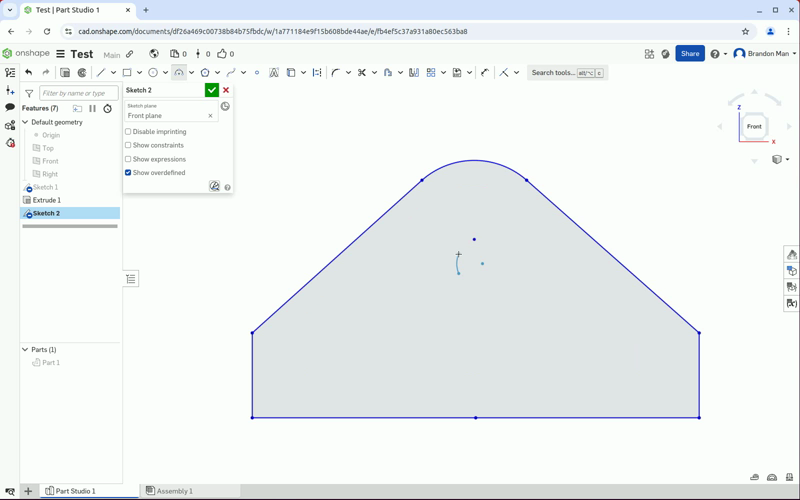
scroll(6)
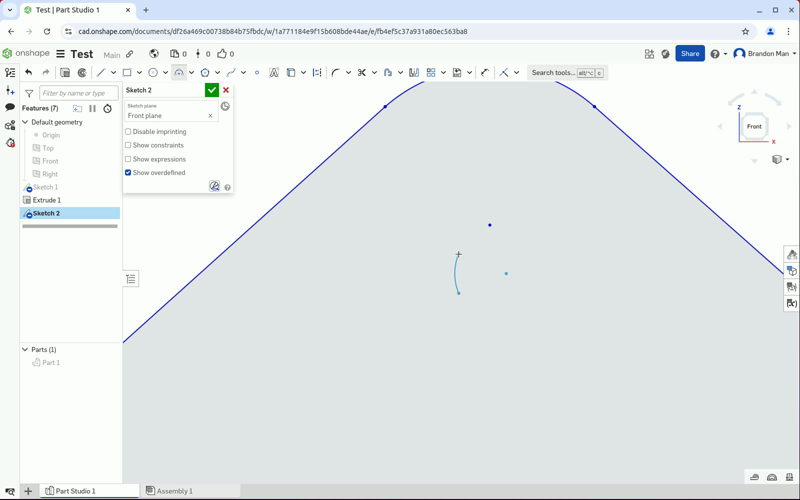
click(458, 253)
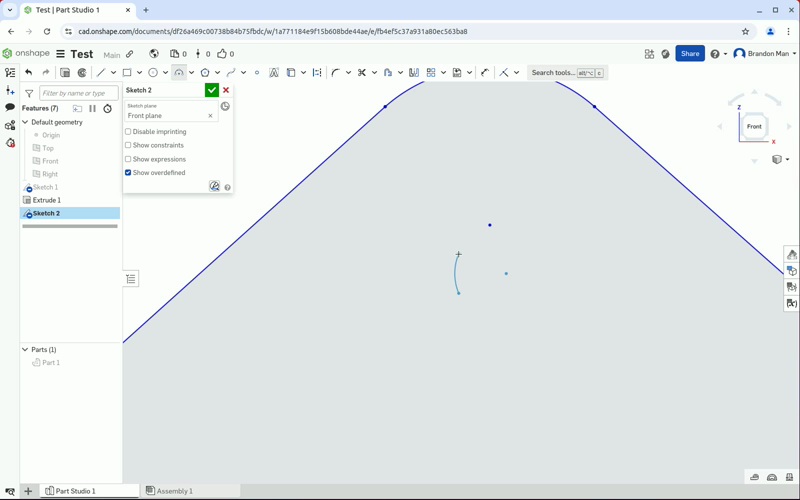
scroll(-6)
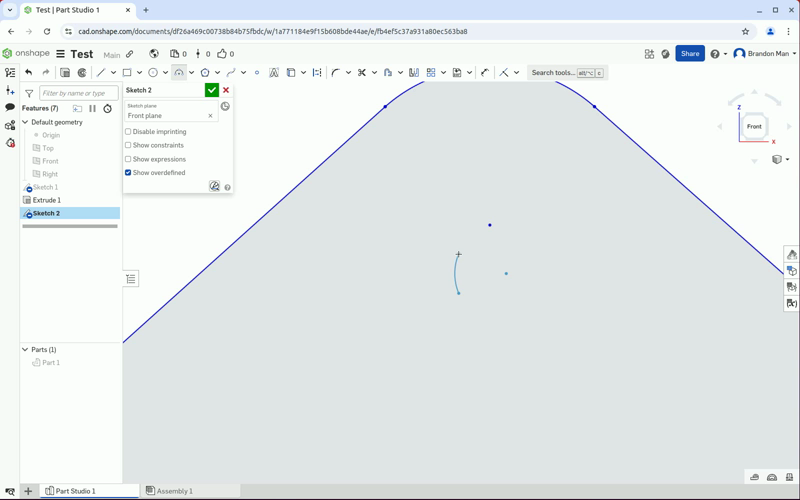
scroll(-6)
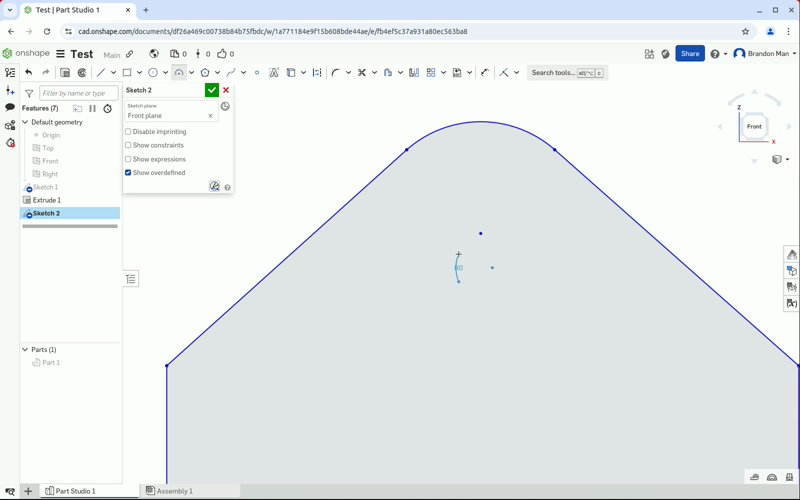
scroll(-6)
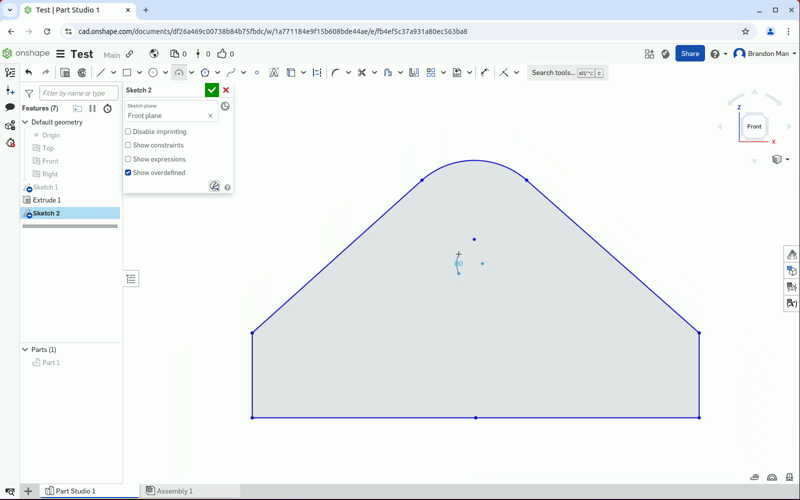
scroll(-6)
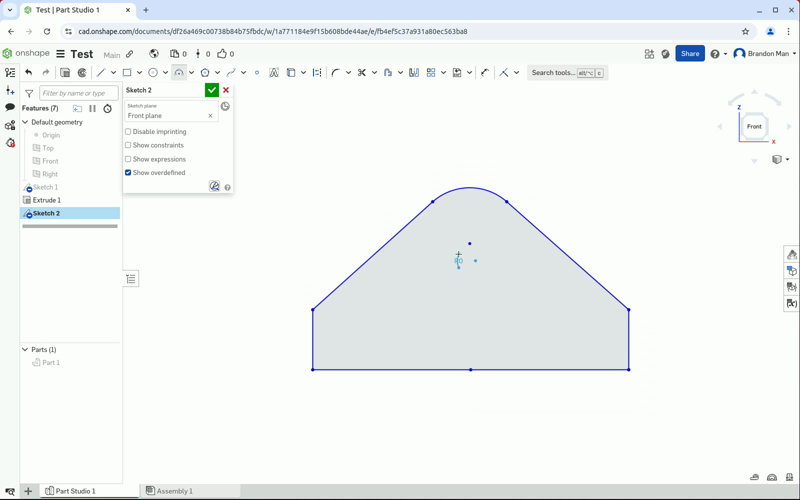
scroll(-6)
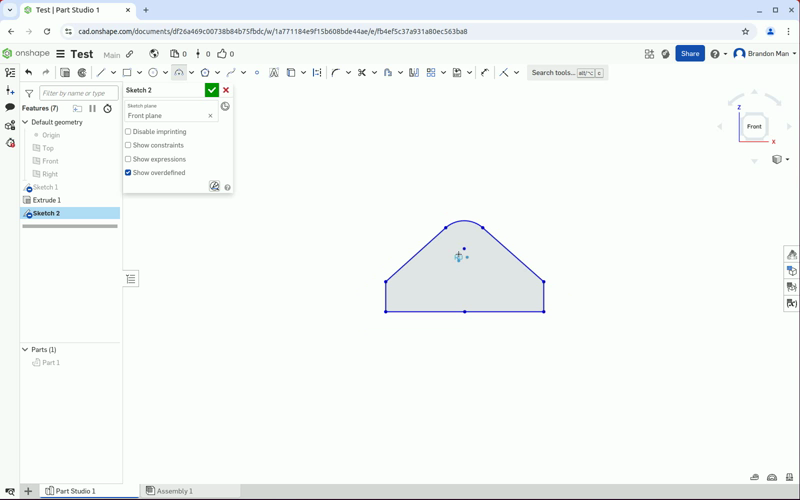
scroll(-6)
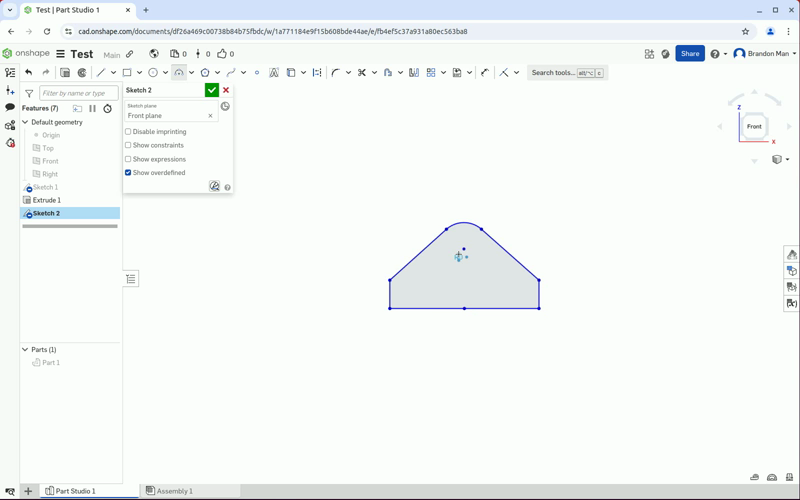
scroll(-6)
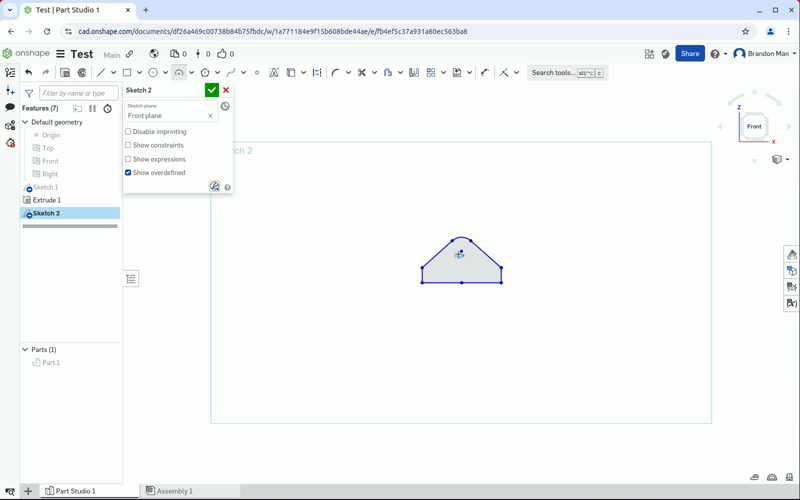
mouse_move(457, 255)
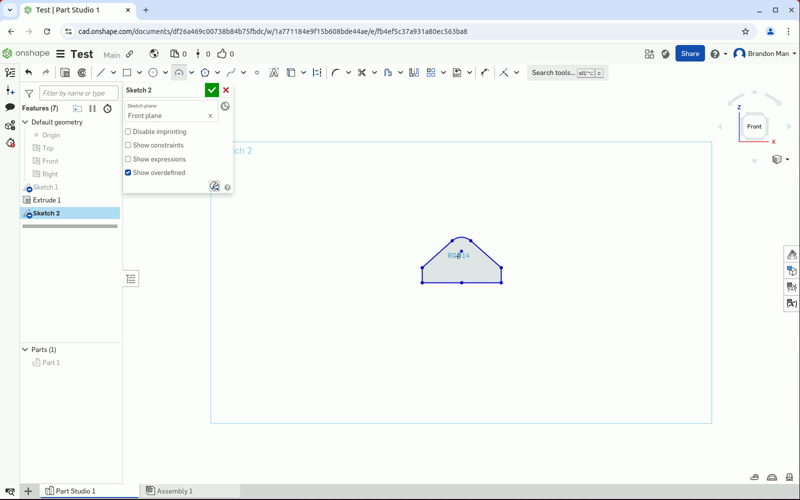
scroll(6)
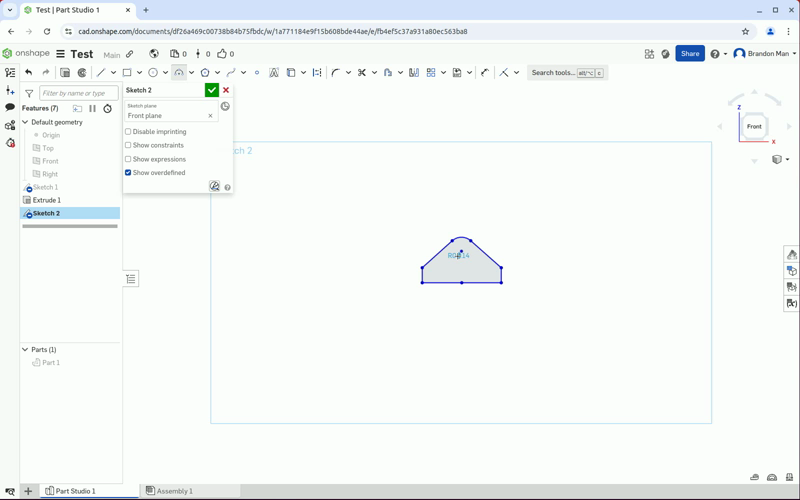
scroll(6)
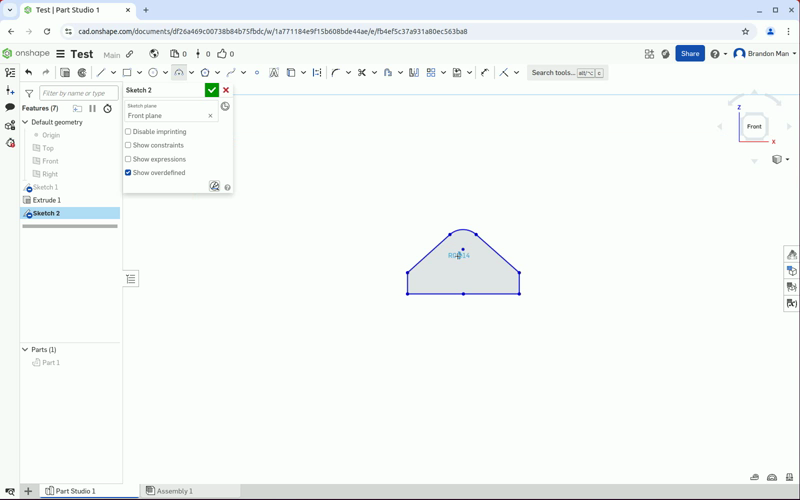
scroll(6)
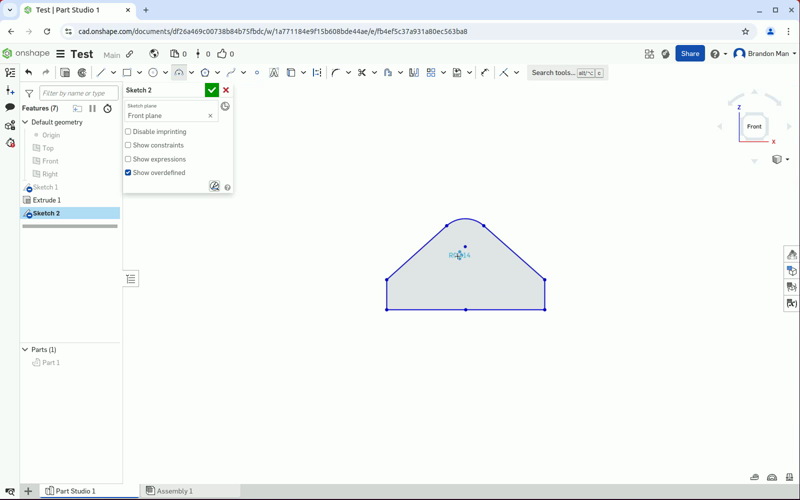
scroll(6)
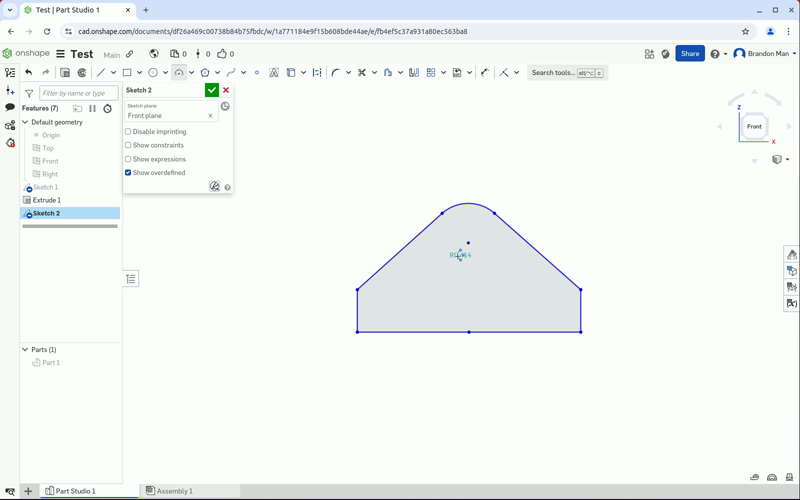
scroll(6)
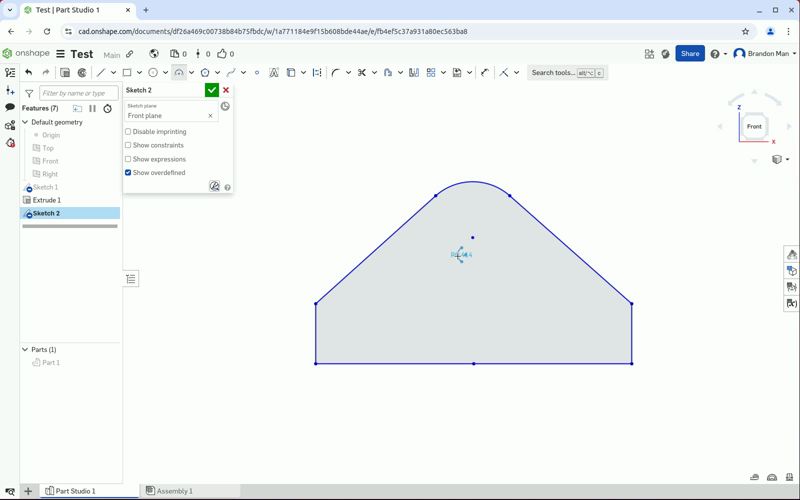
scroll(6)
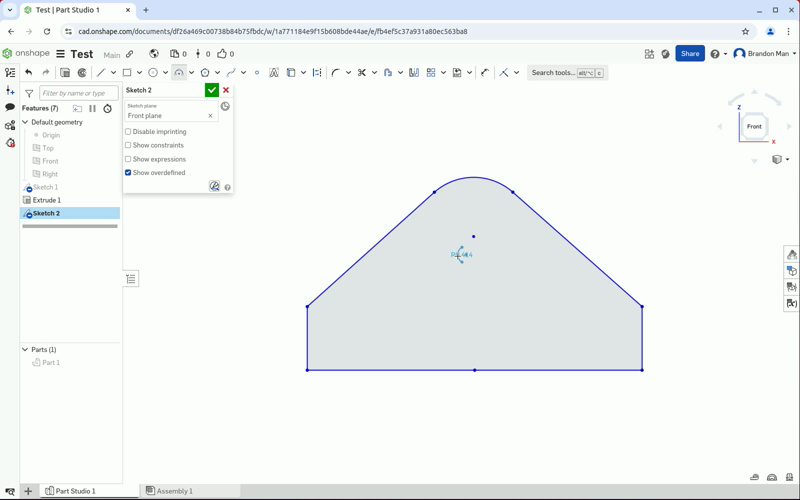
scroll(6)
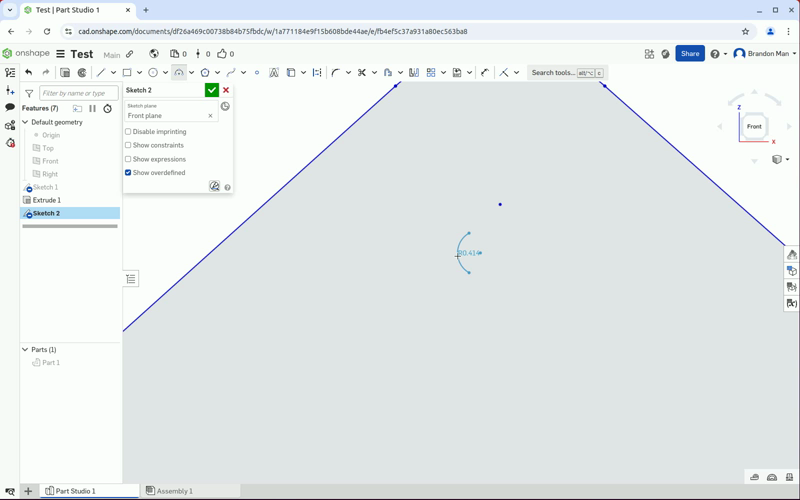
click(457, 255)
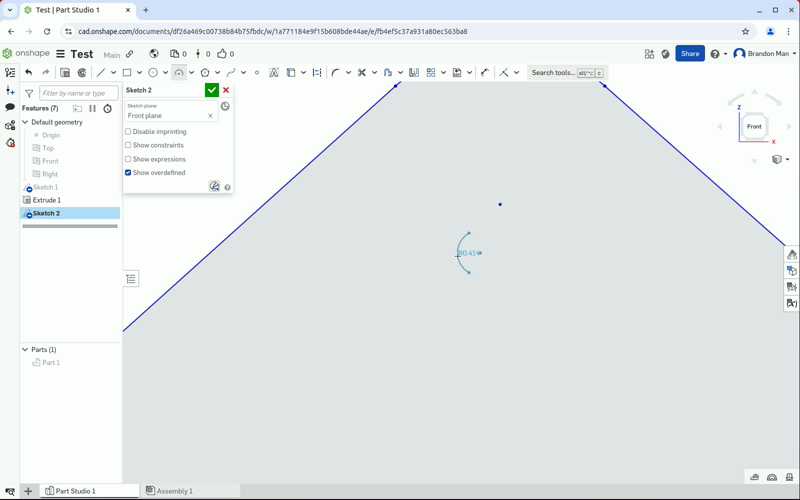
scroll(-6)
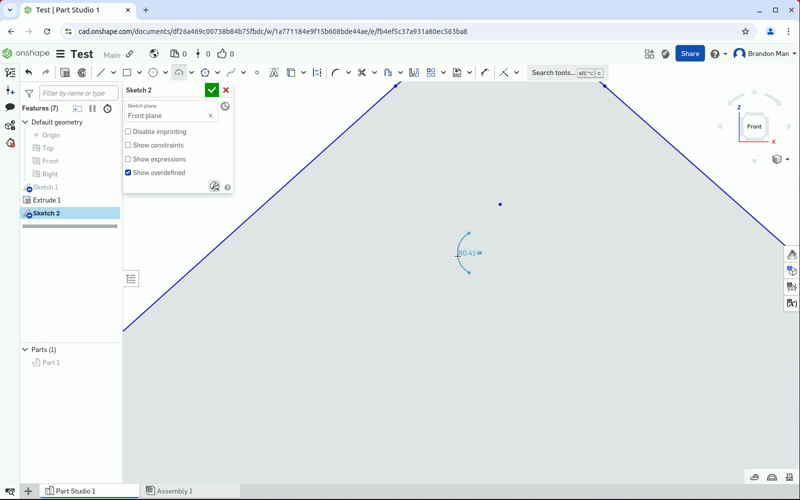
scroll(-6)
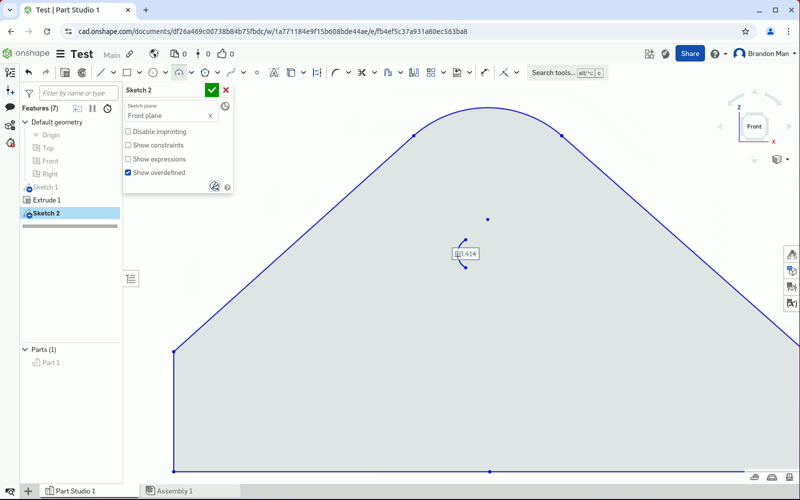
scroll(-6)
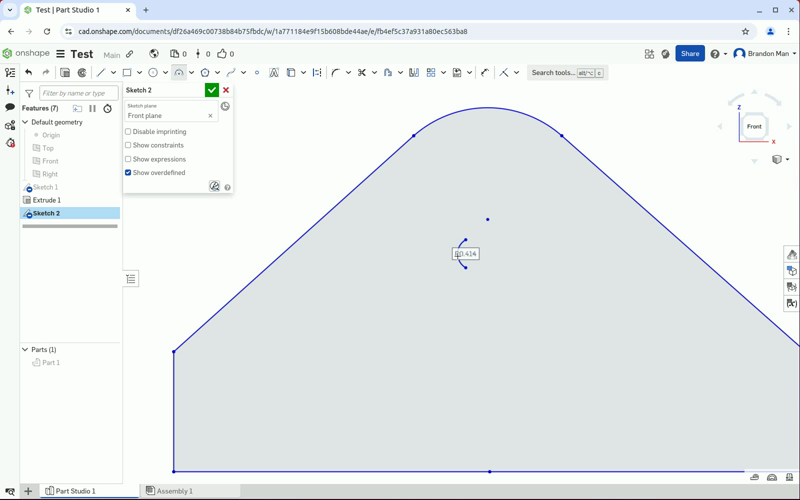
scroll(-6)
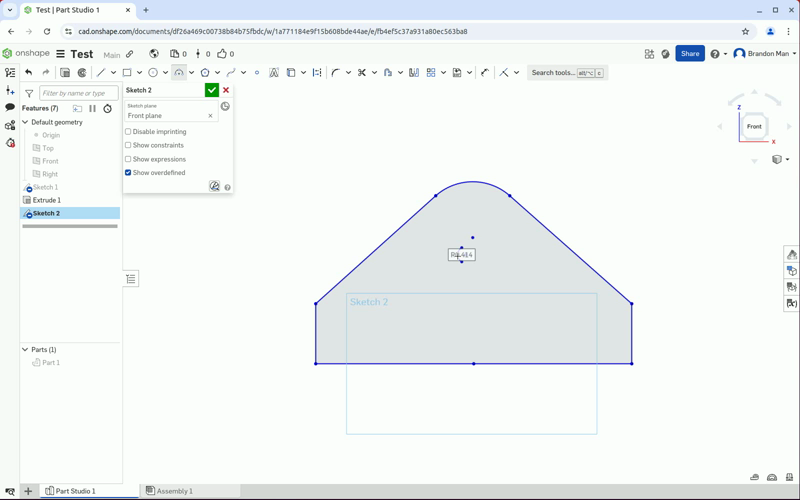
scroll(-6)
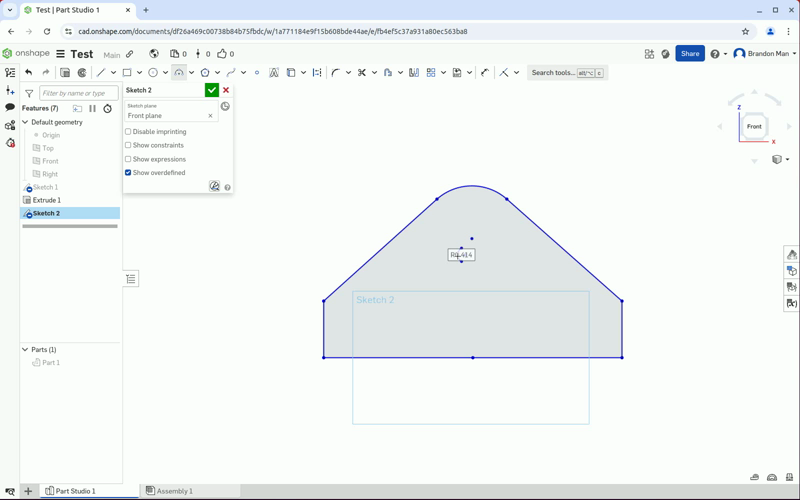
scroll(-6)
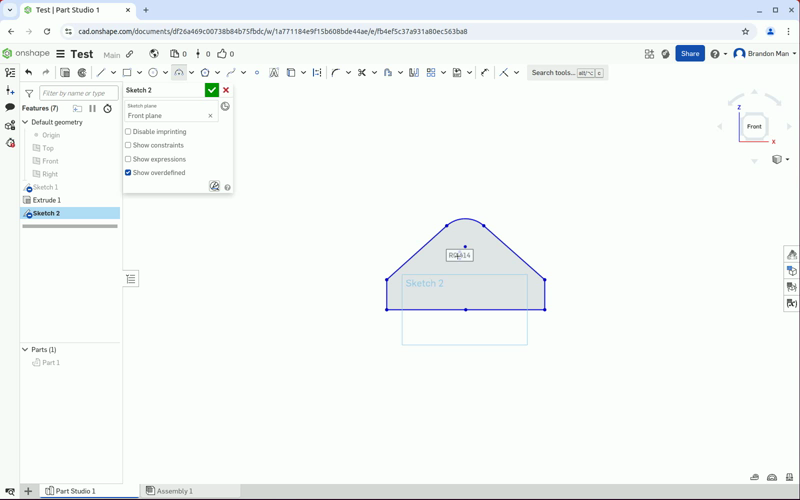
scroll(-6)
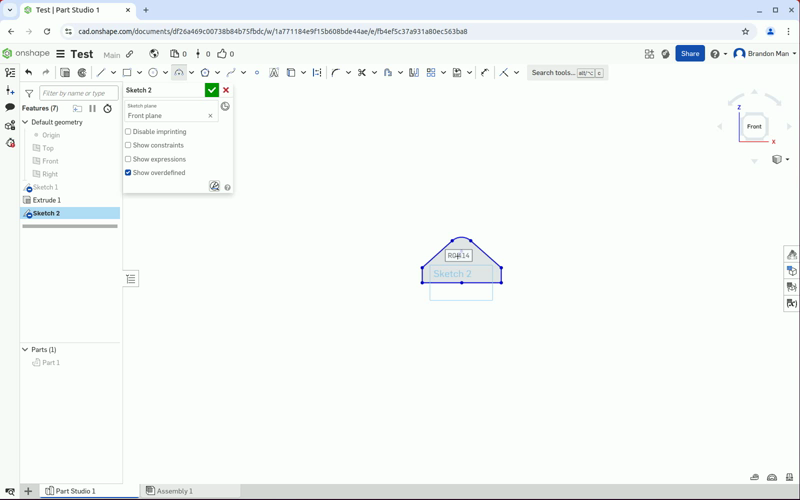
key_up(shift)
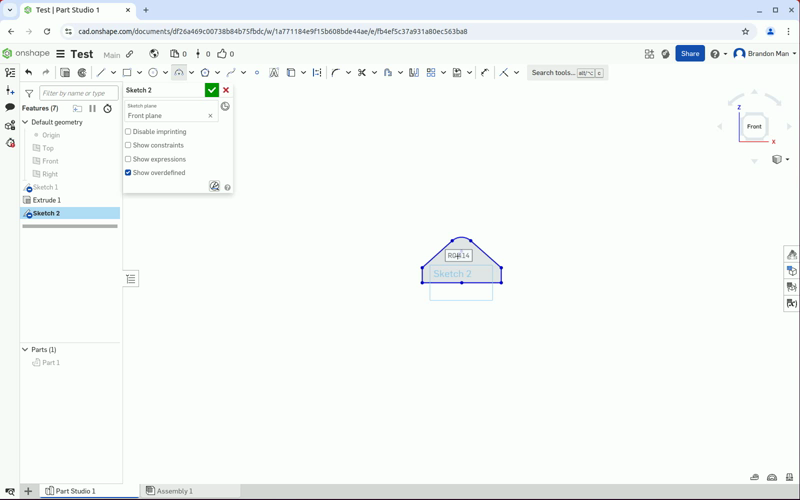
mouse_move(458, 253)
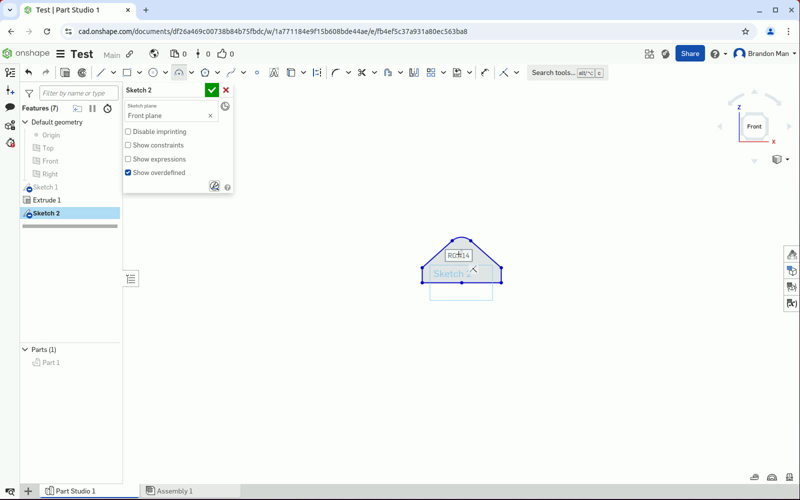
scroll(6)
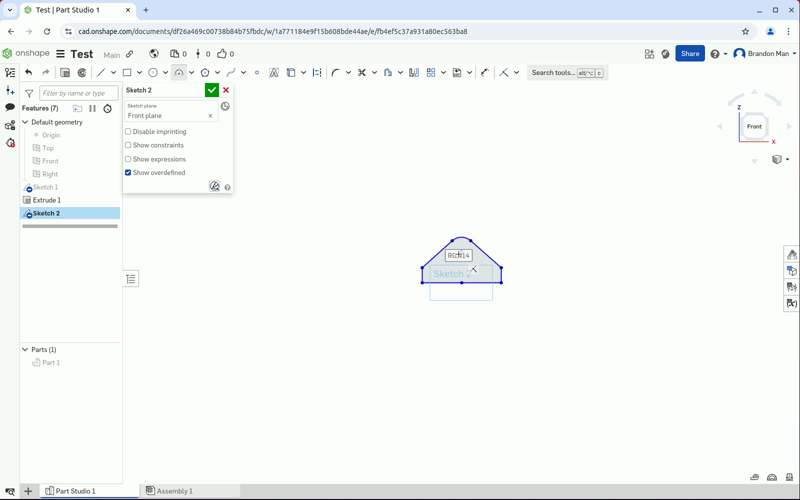
scroll(6)
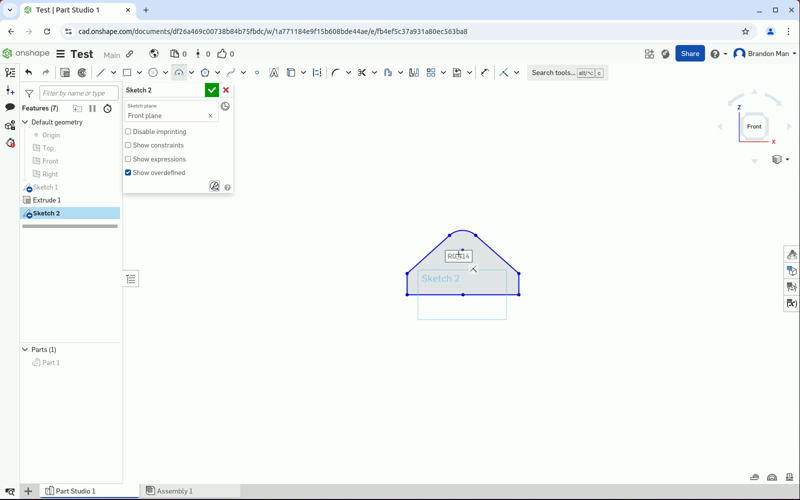
scroll(6)
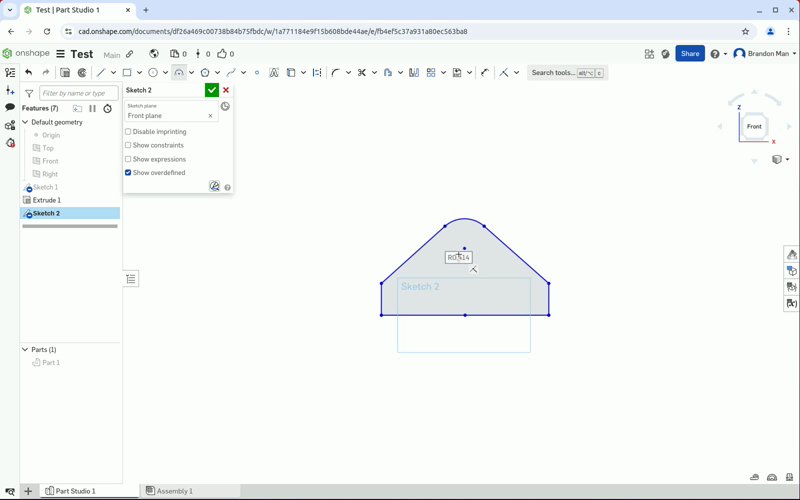
scroll(6)
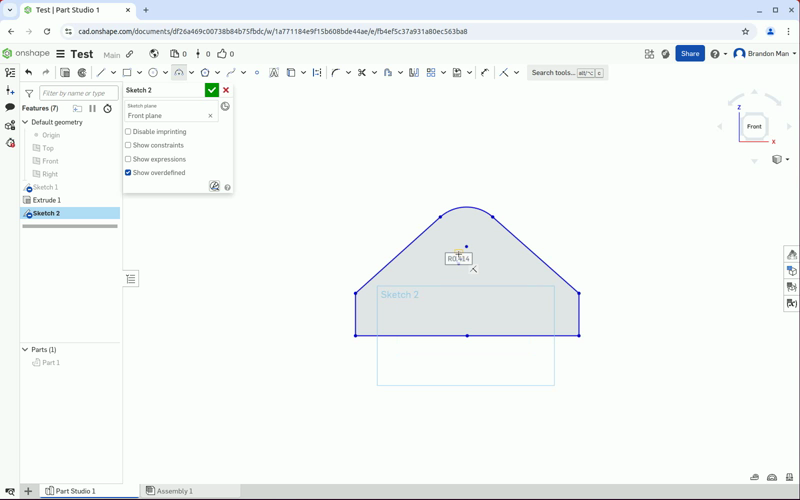
scroll(6)
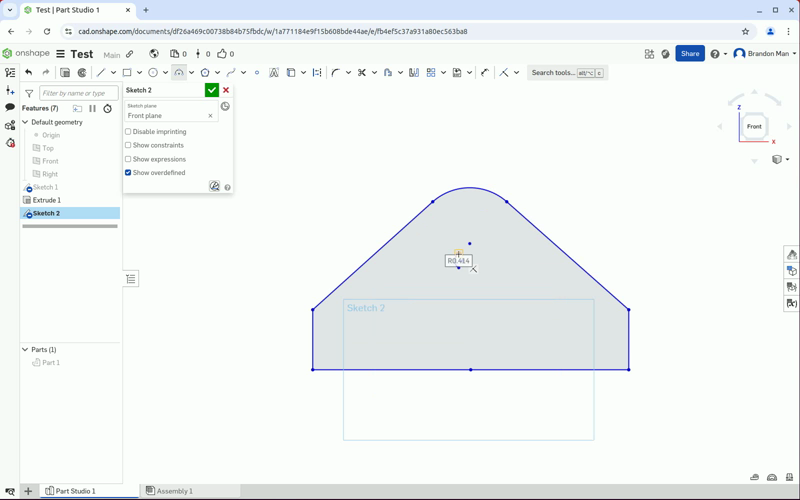
scroll(6)
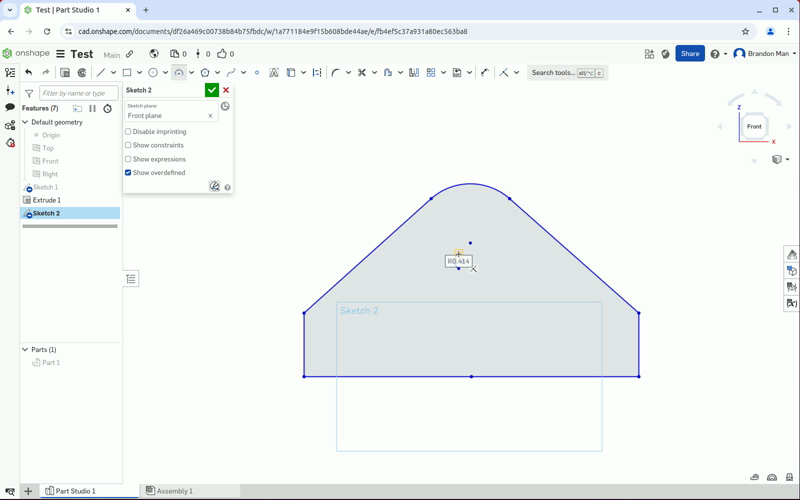
scroll(6)
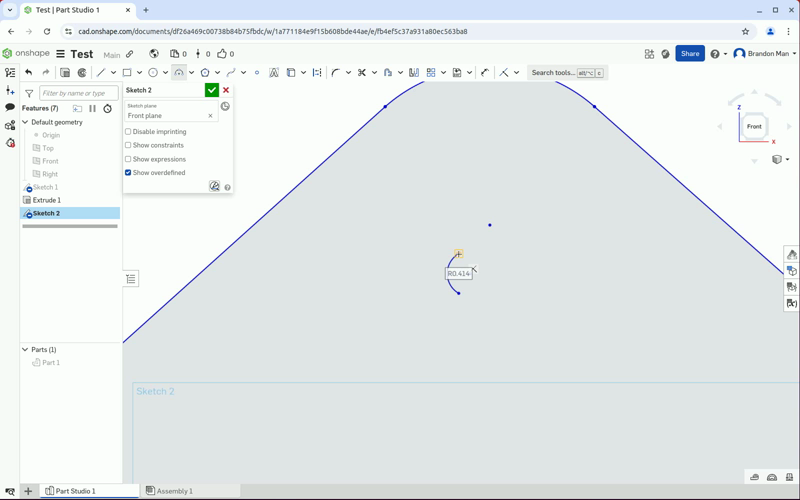
click(458, 253)
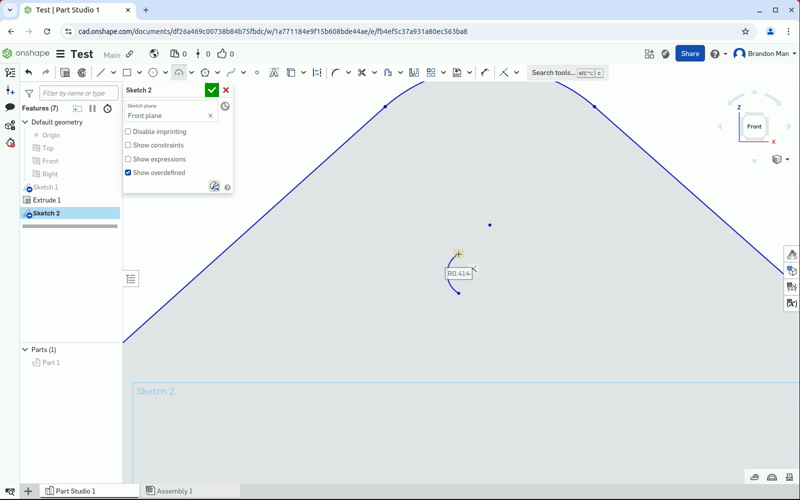
scroll(-6)
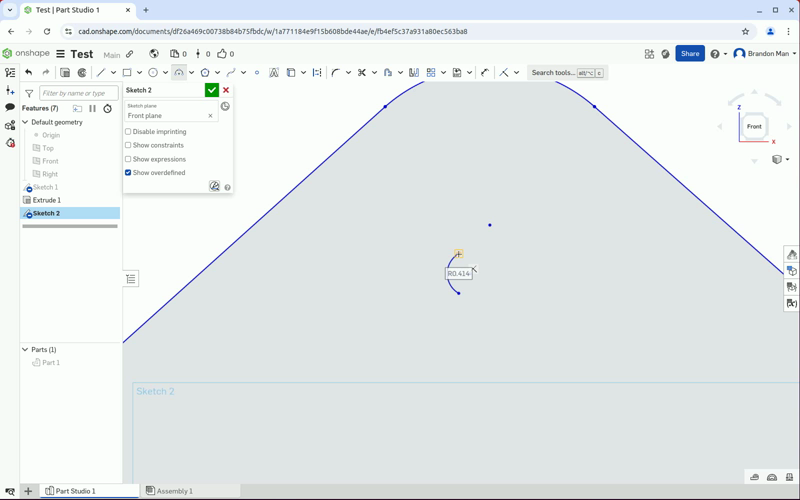
scroll(-6)
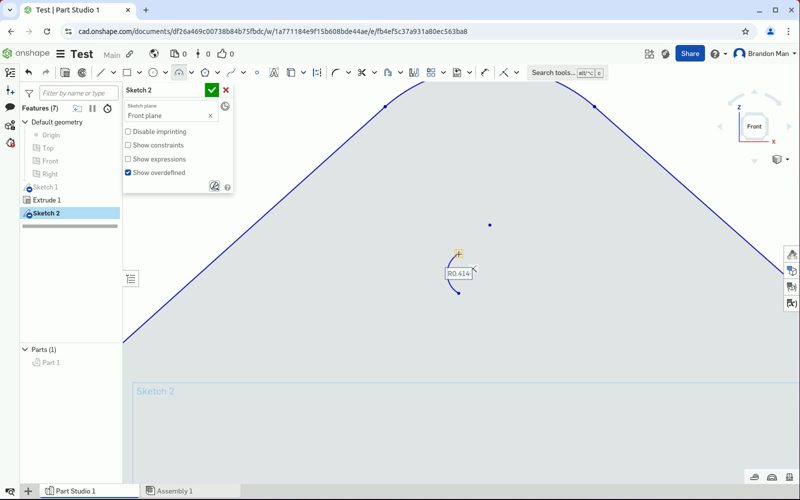
scroll(-6)
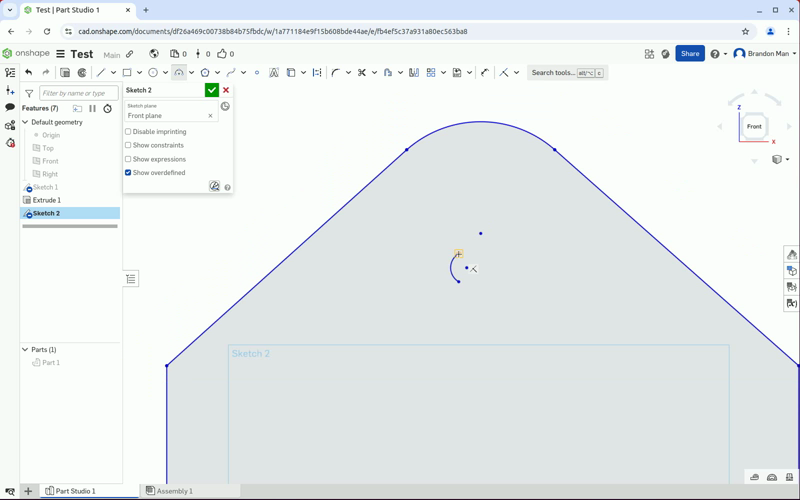
scroll(-6)
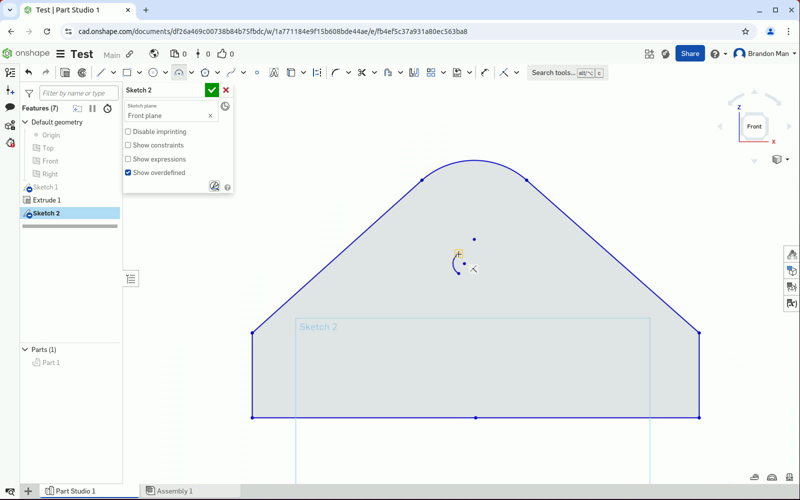
scroll(-6)
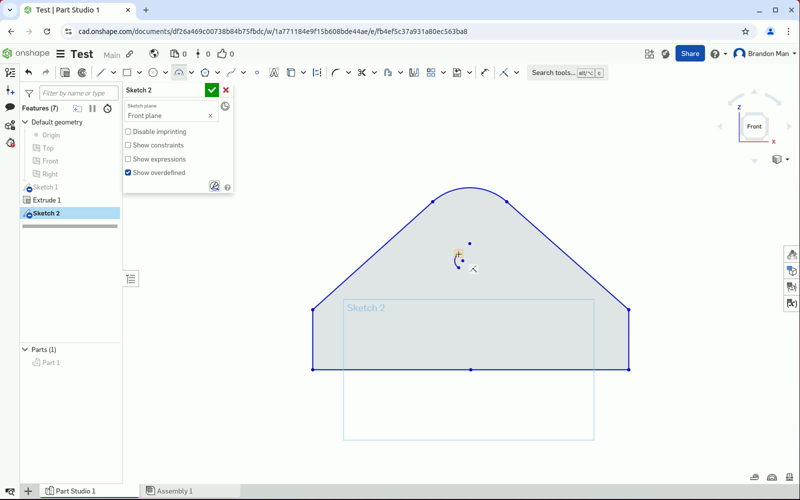
scroll(-6)
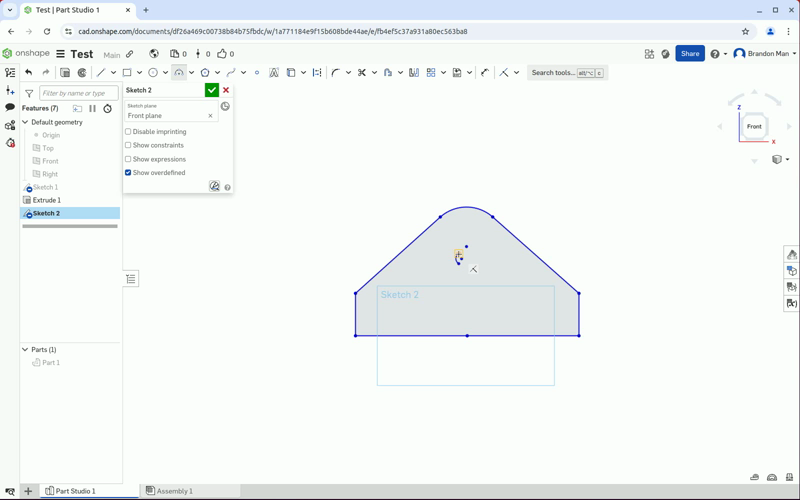
scroll(-6)
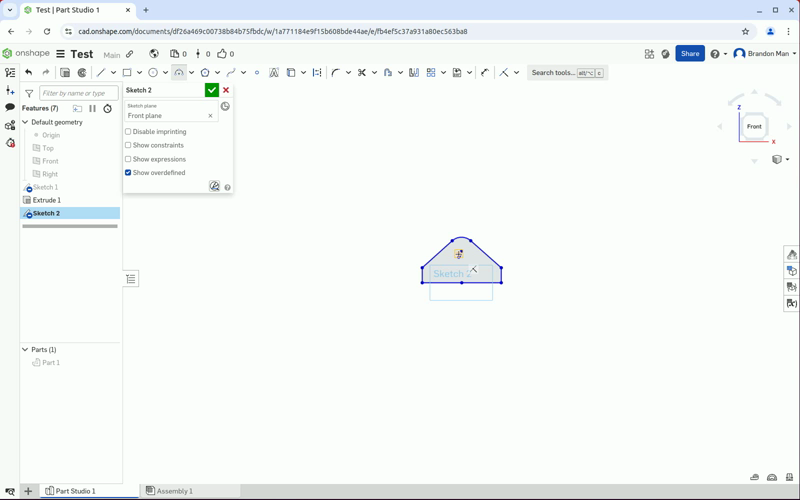
key_down(shift)
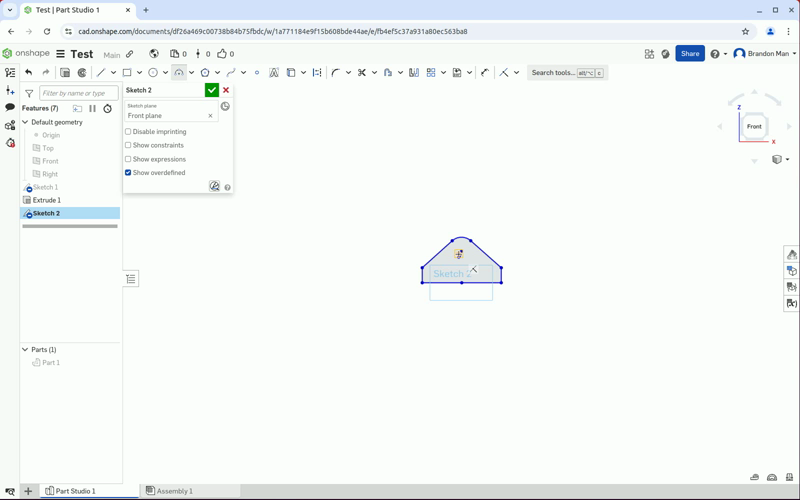
mouse_move(464, 253)
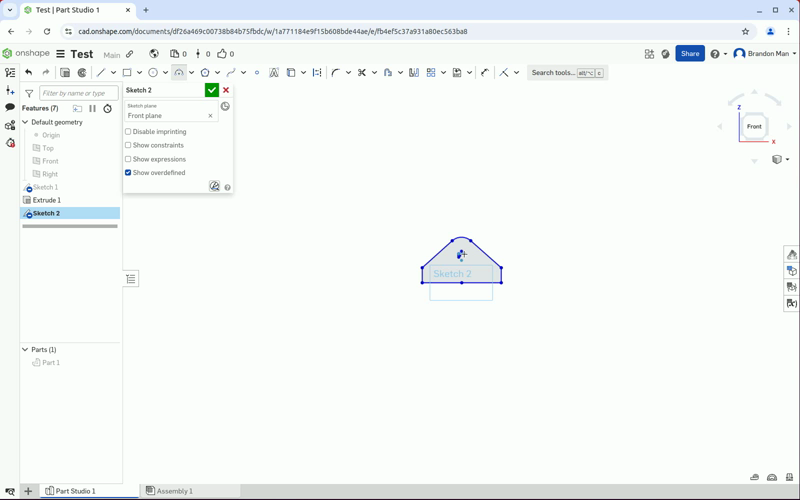
scroll(6)
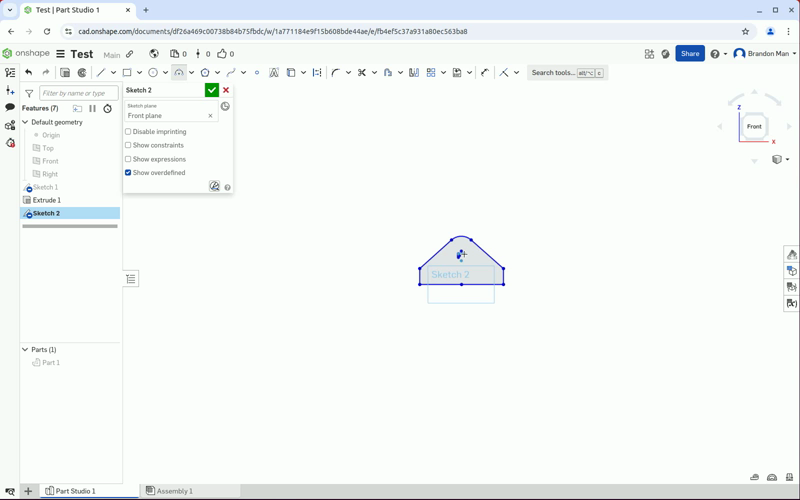
scroll(6)
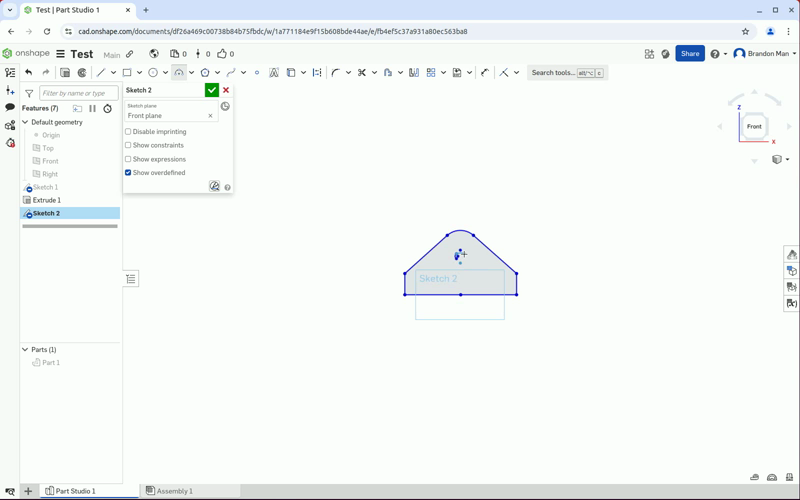
scroll(6)
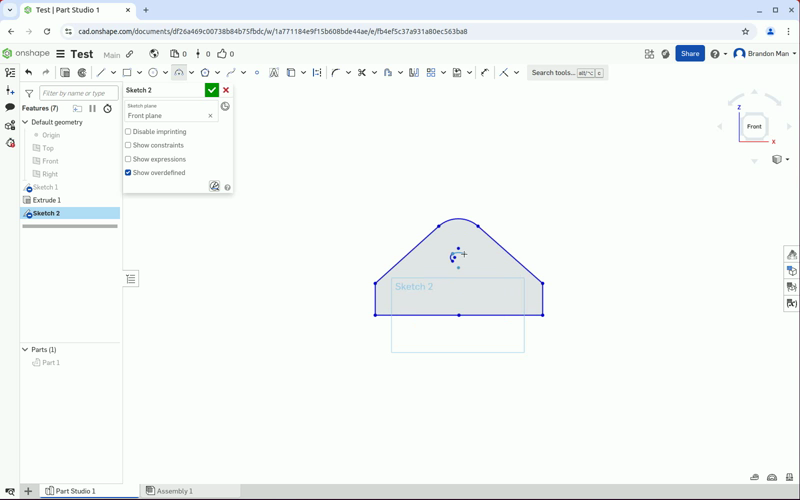
scroll(6)
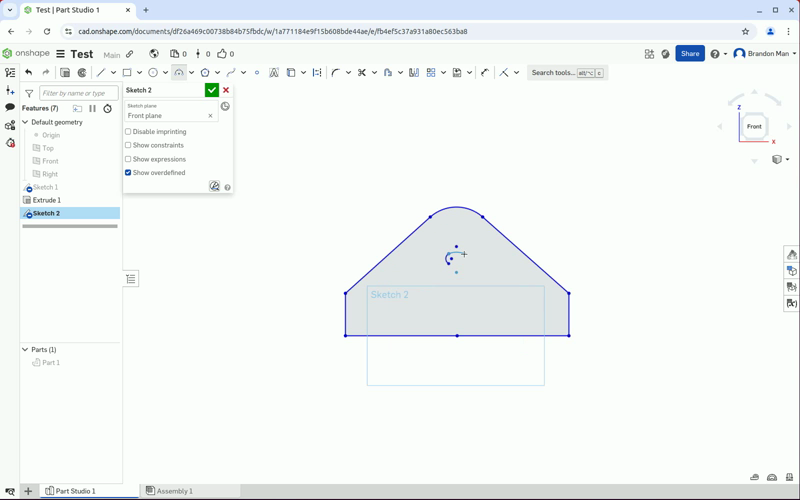
scroll(6)
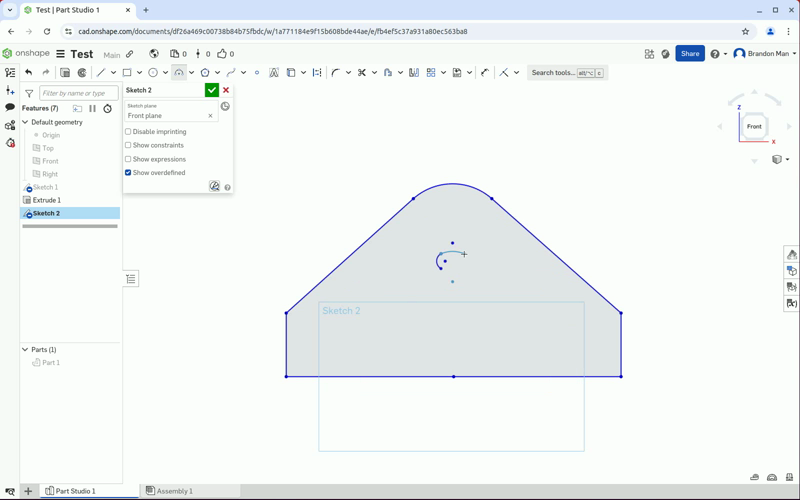
scroll(6)
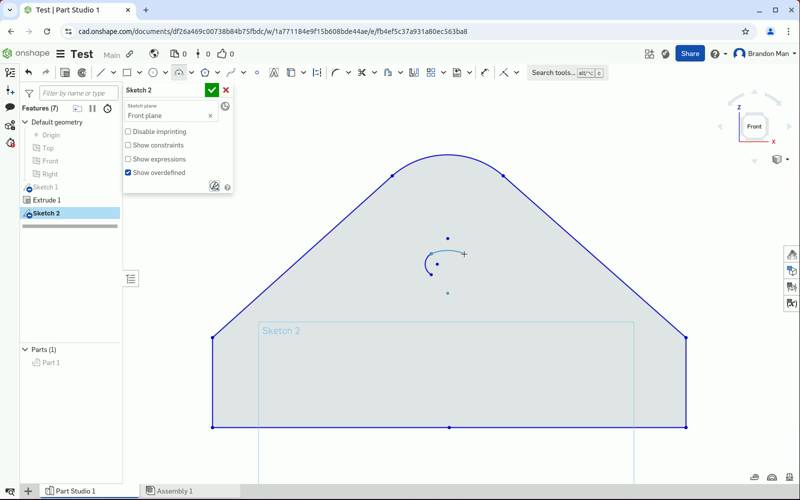
scroll(6)
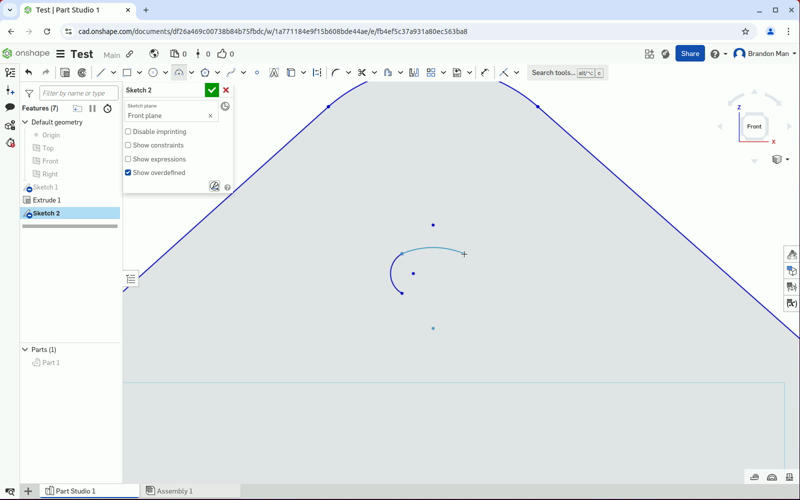
click(464, 253)
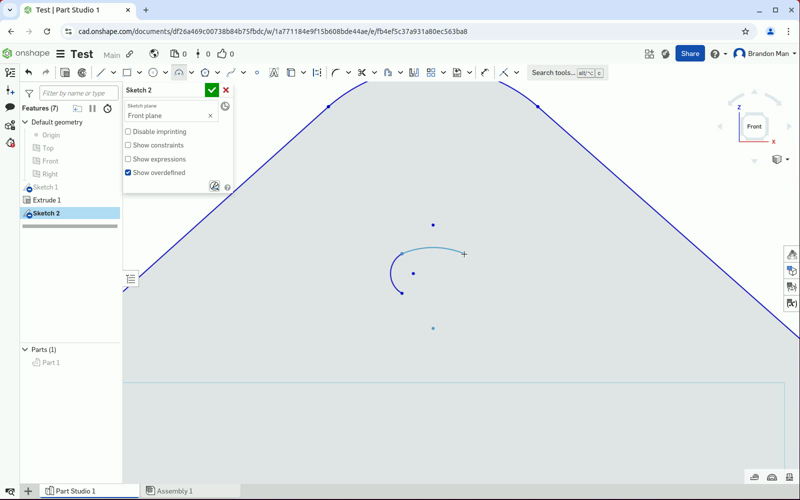
scroll(-6)
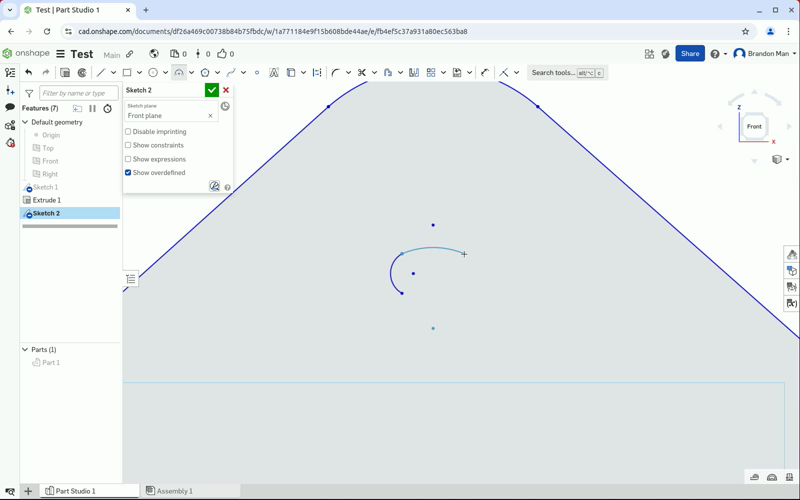
scroll(-6)
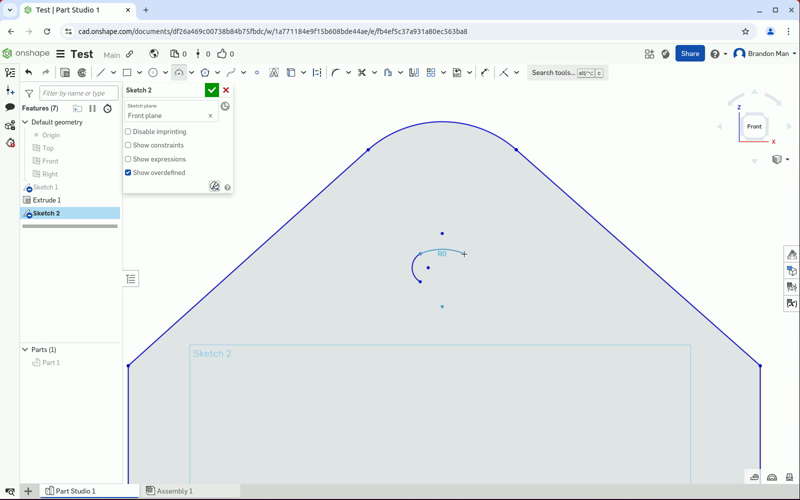
scroll(-6)
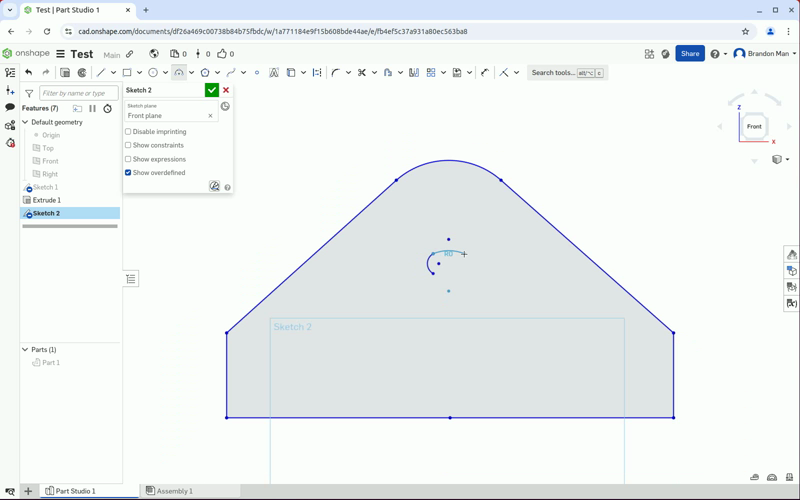
scroll(-6)
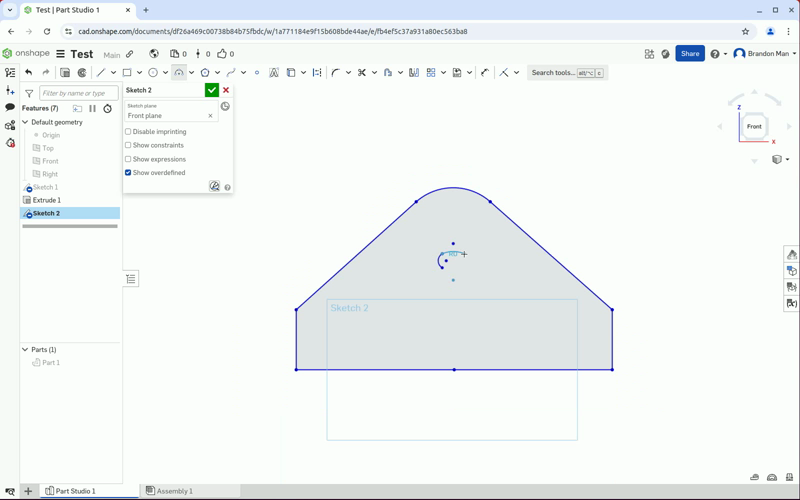
scroll(-6)
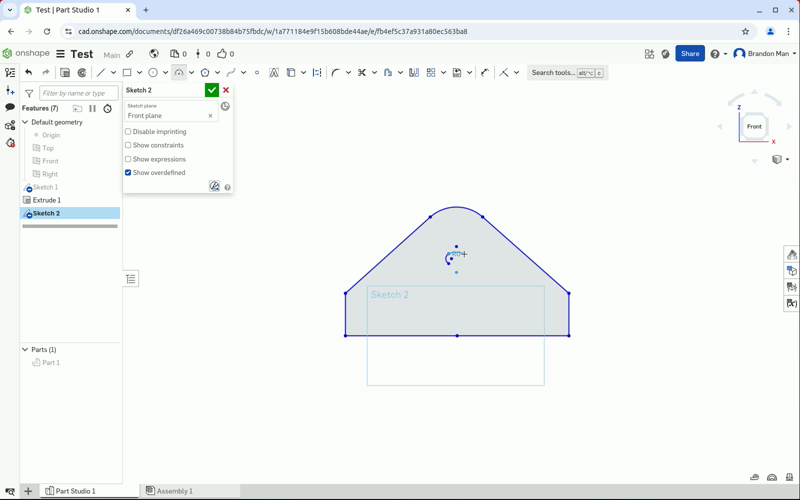
scroll(-6)
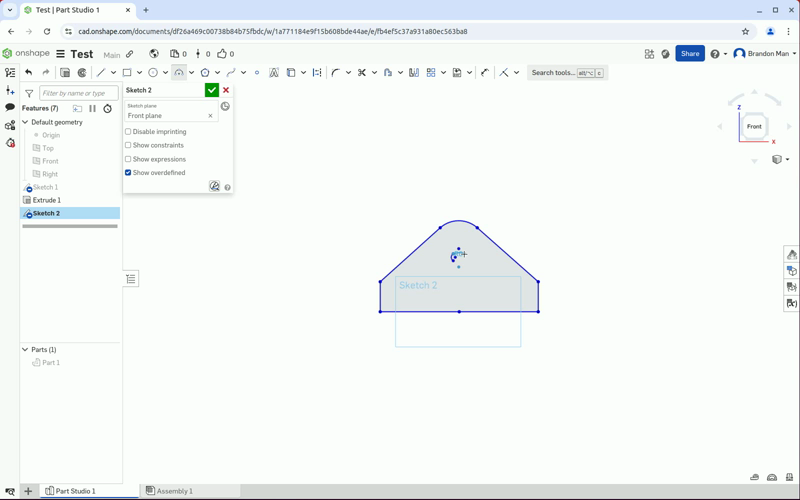
scroll(-6)
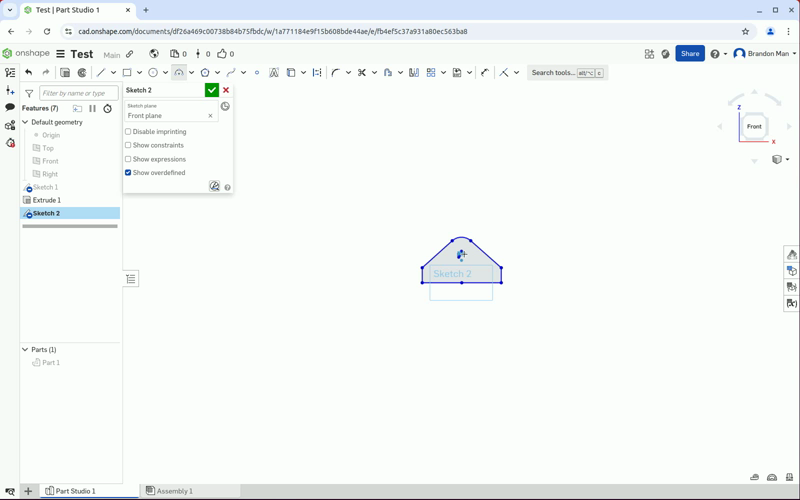
mouse_move(461, 247)
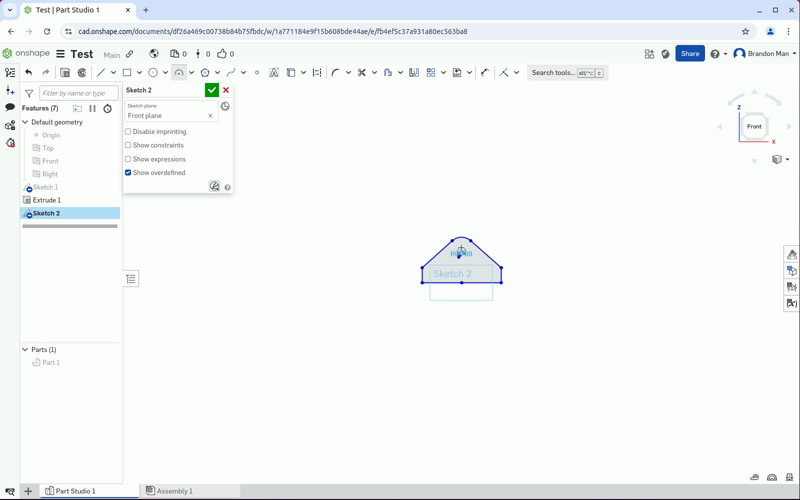
scroll(6)
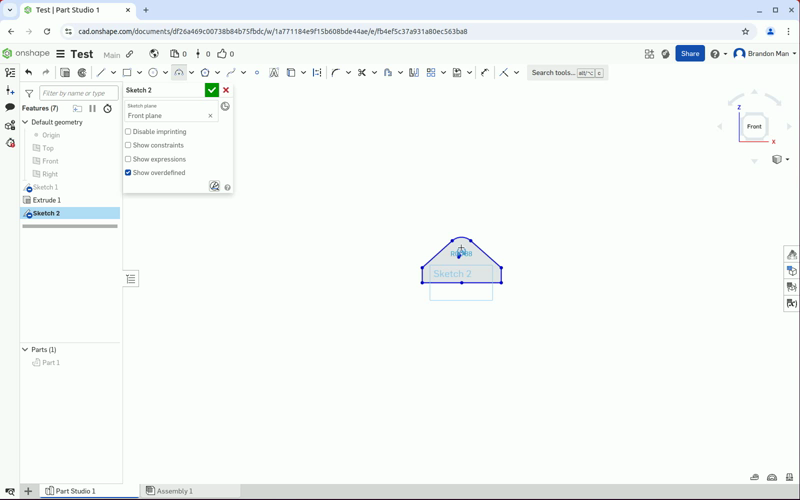
scroll(6)
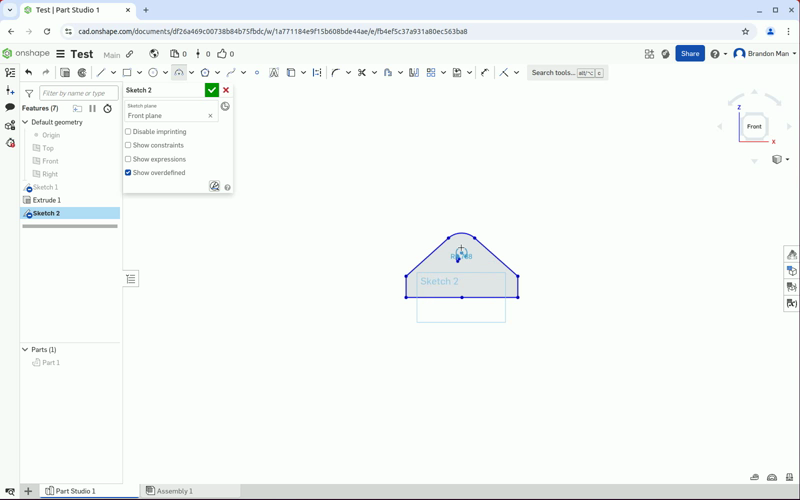
scroll(6)
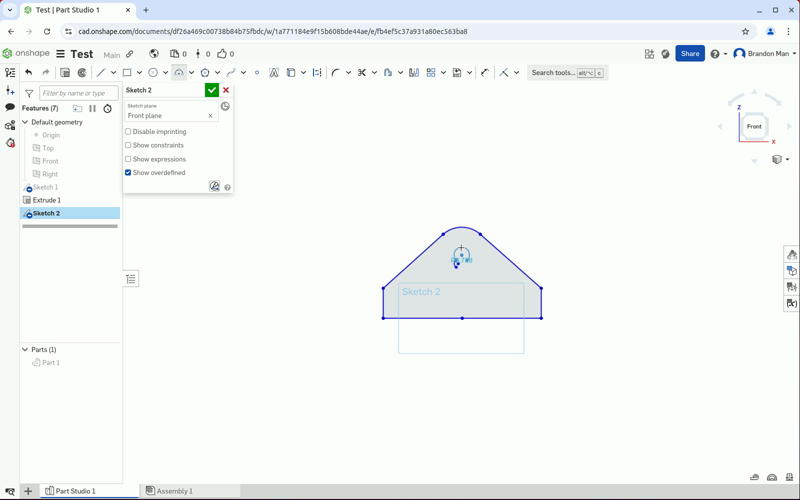
scroll(6)
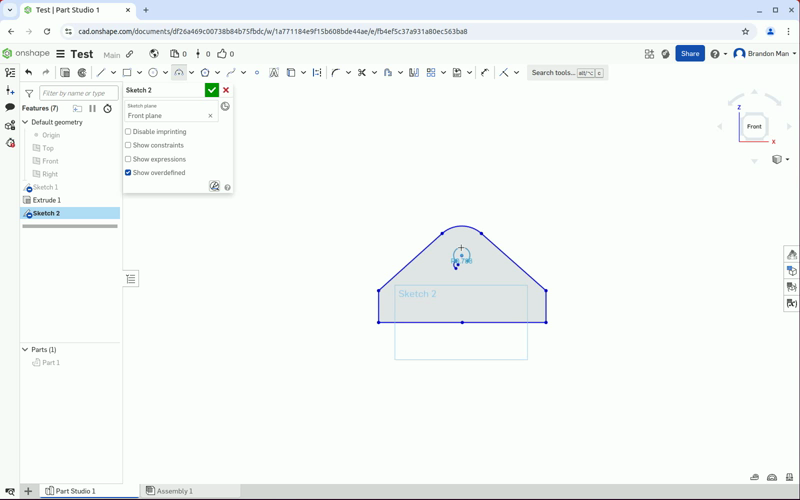
scroll(6)
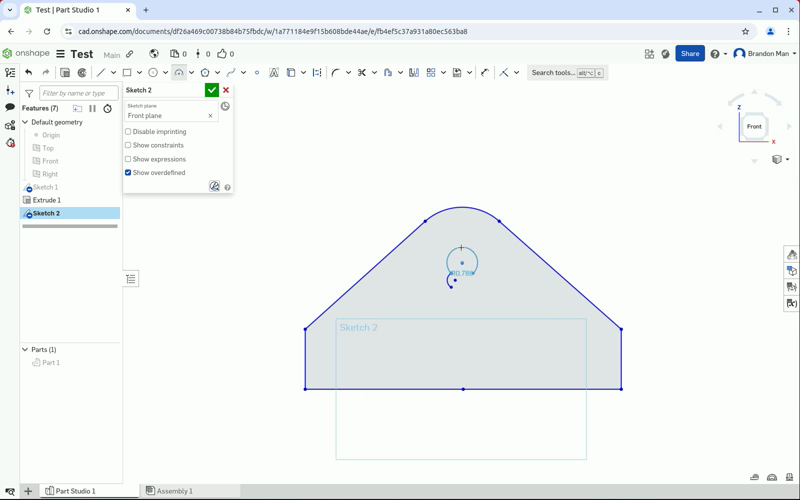
scroll(6)
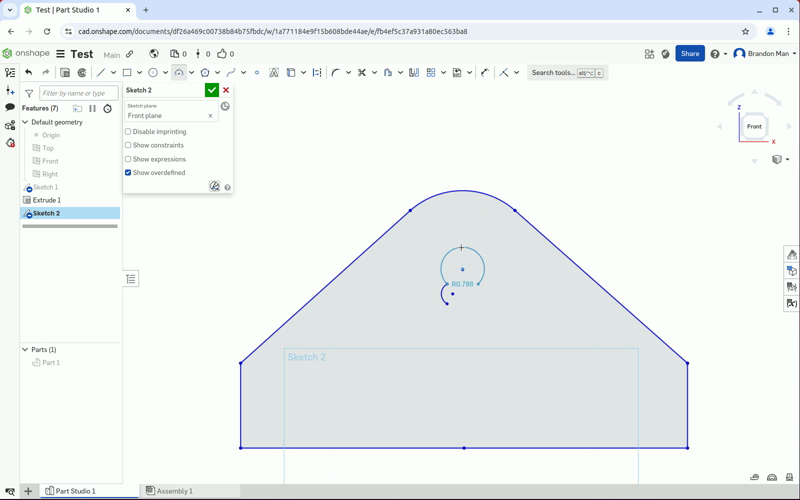
scroll(6)
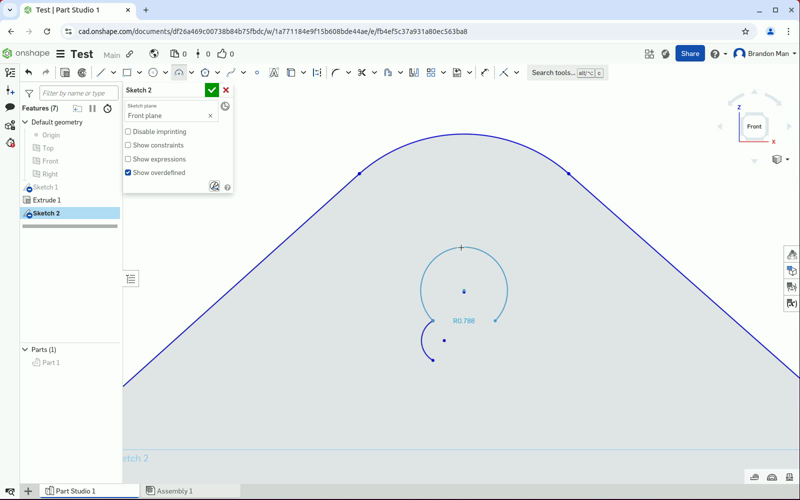
click(461, 247)
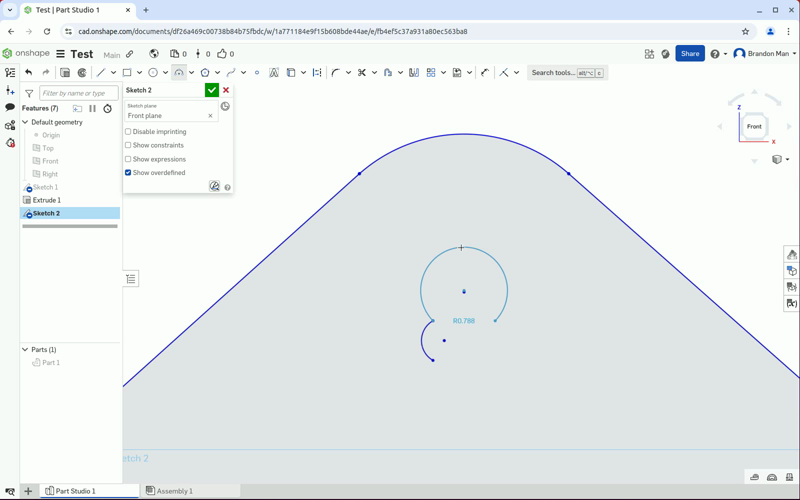
scroll(-6)
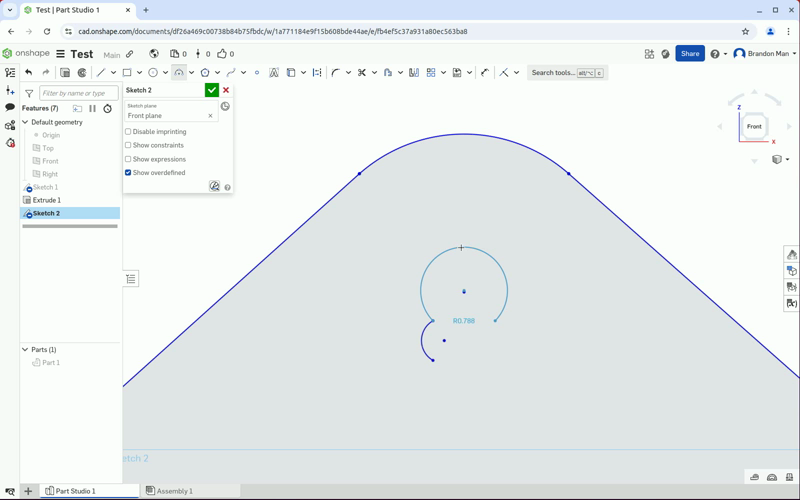
scroll(-6)
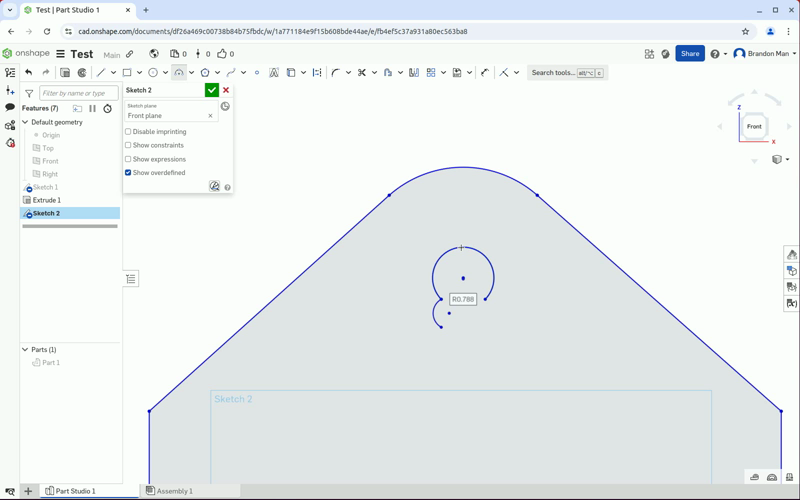
scroll(-6)
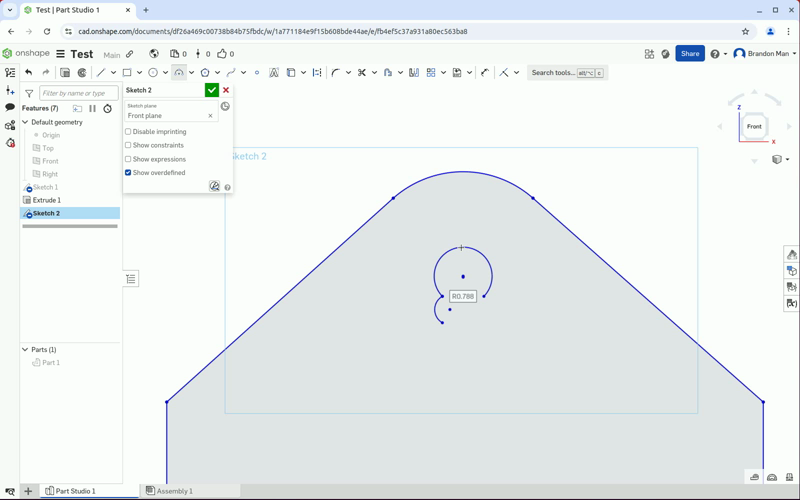
scroll(-6)
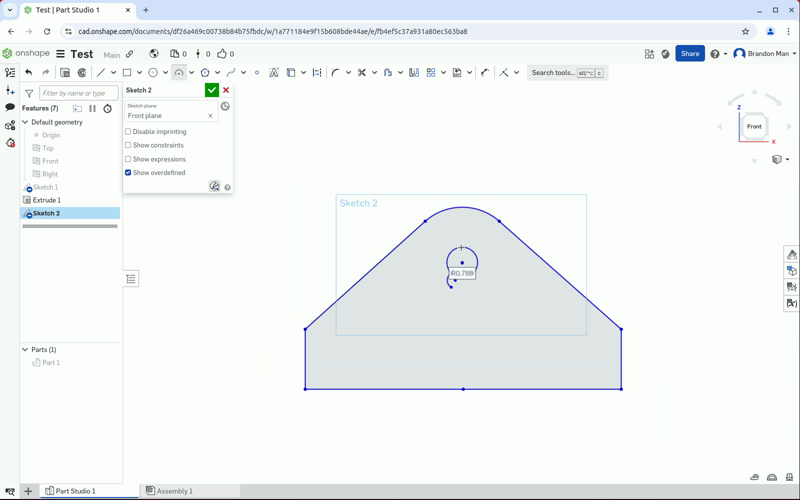
scroll(-6)
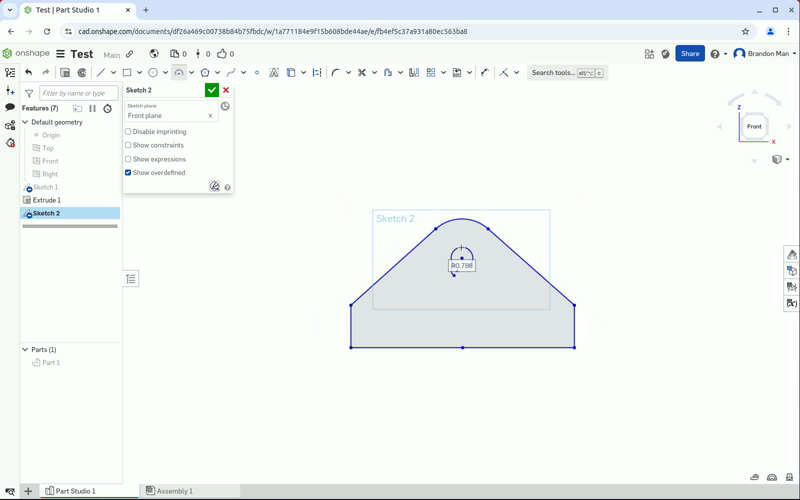
scroll(-6)
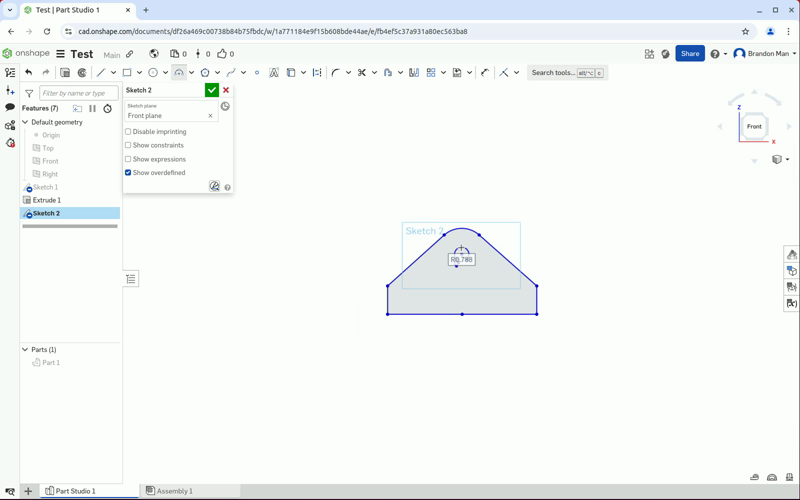
scroll(-6)
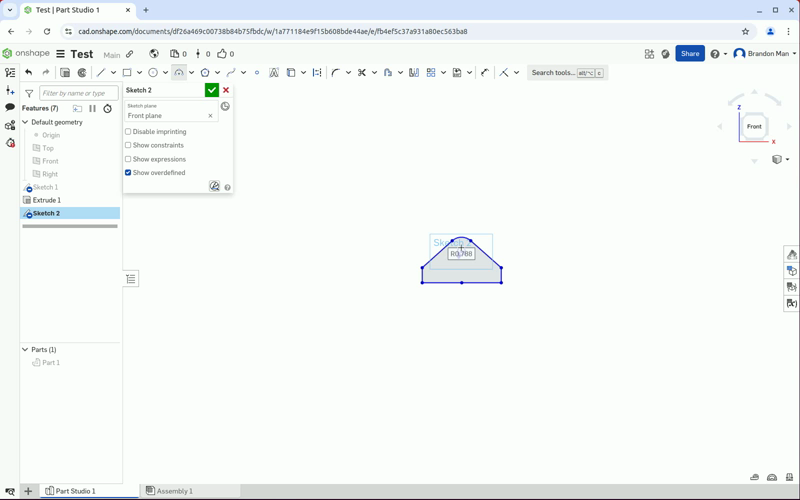
key_up(shift)
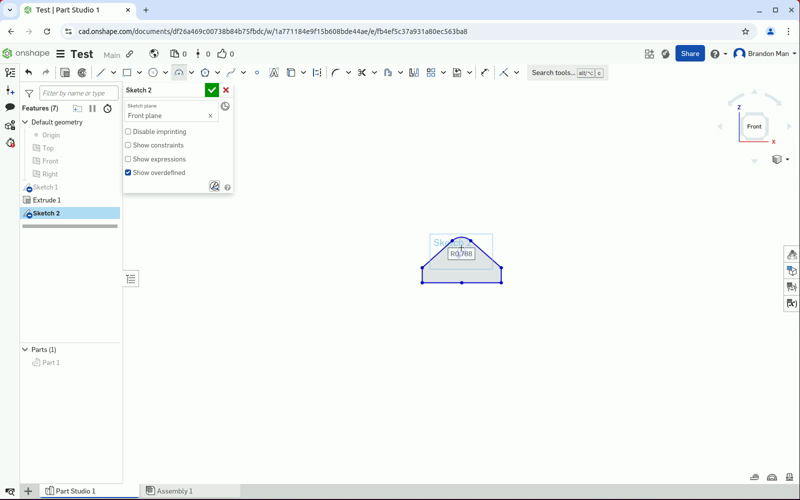
mouse_move(464, 253)
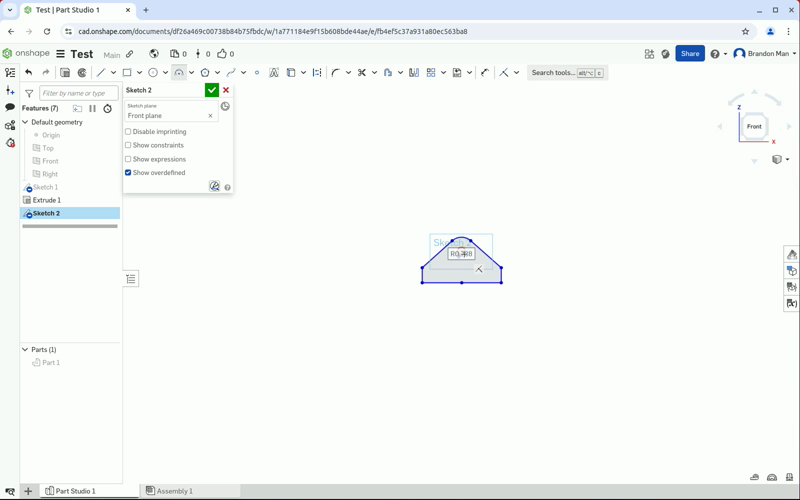
scroll(6)
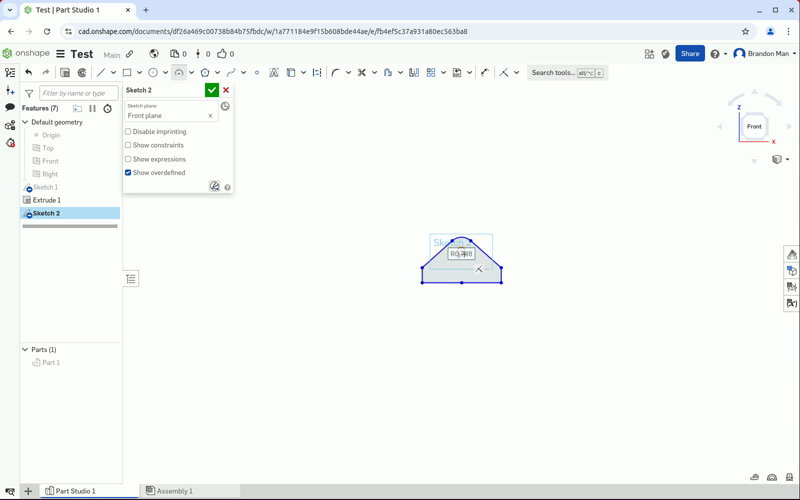
scroll(6)
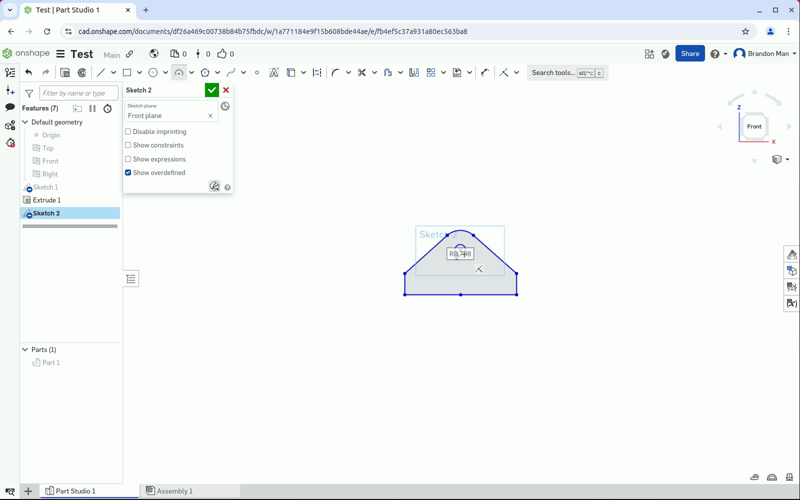
scroll(6)
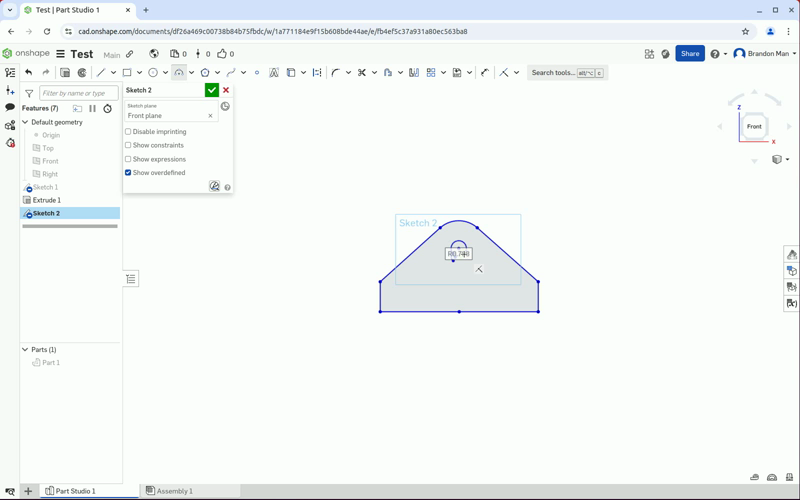
scroll(6)
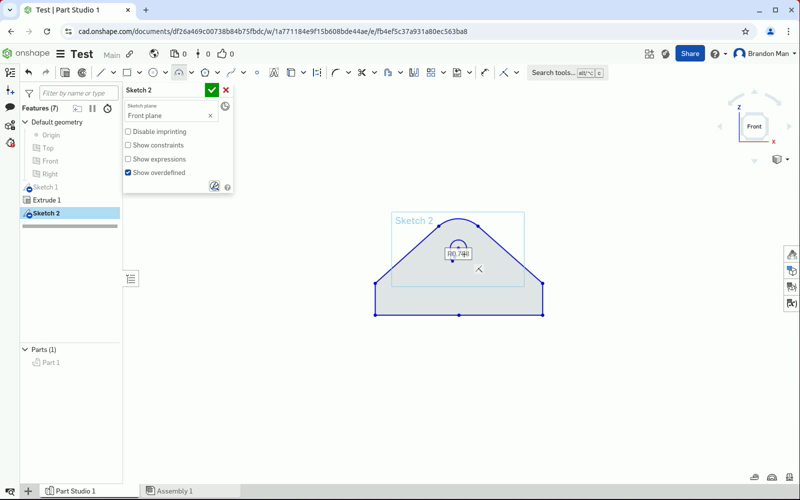
scroll(6)
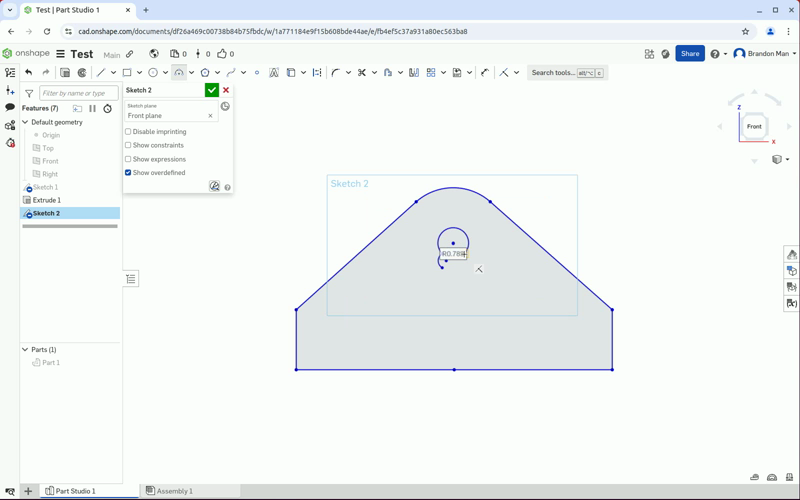
scroll(6)
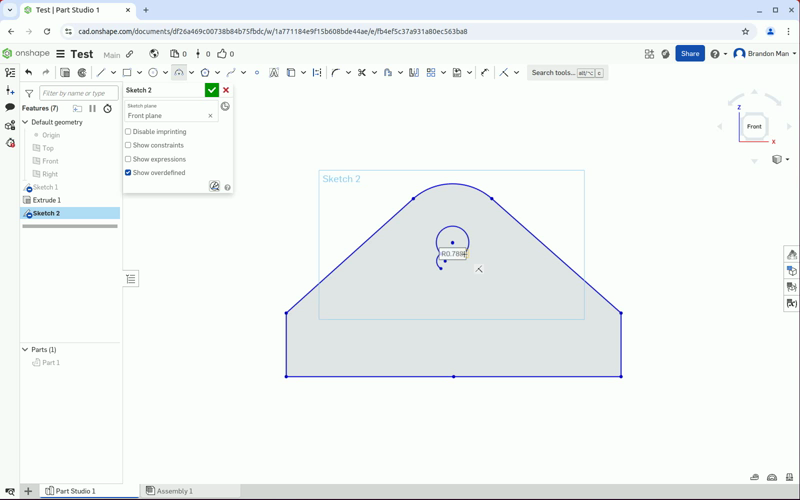
scroll(6)
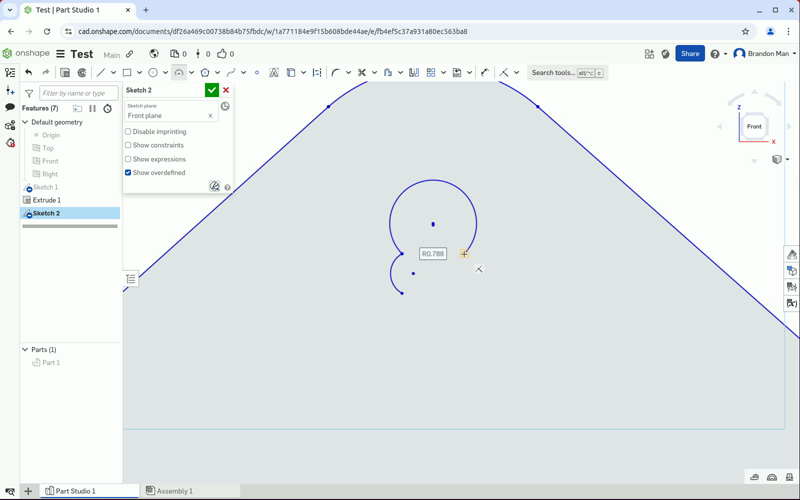
click(464, 253)
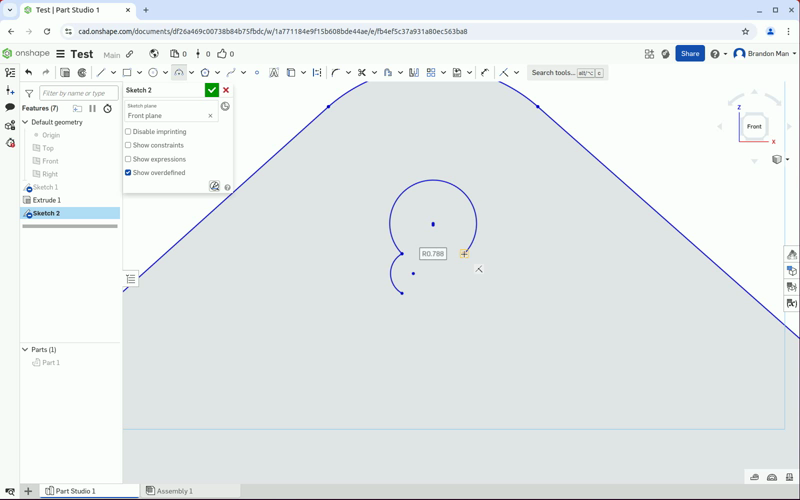
scroll(-6)
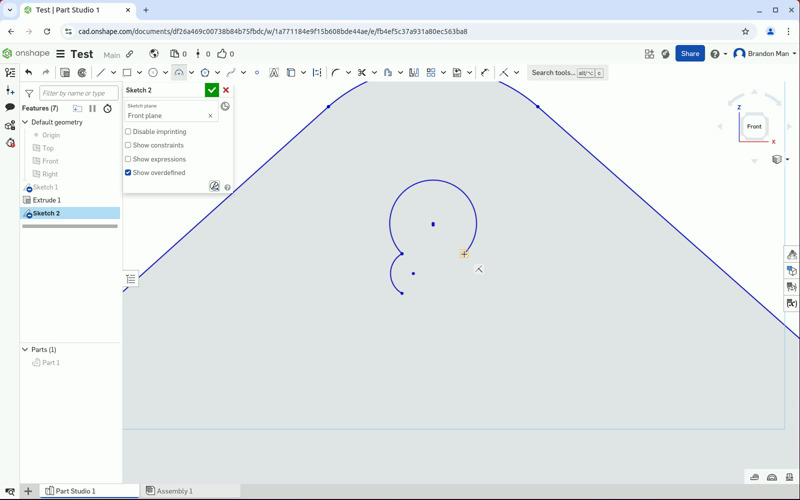
scroll(-6)
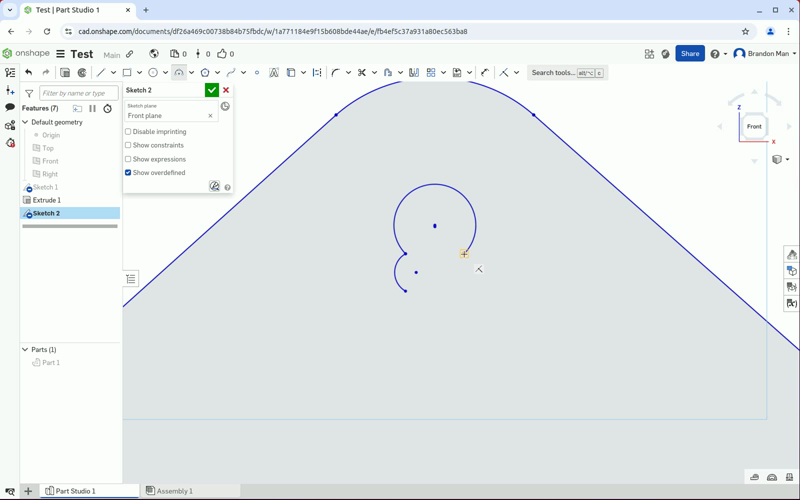
scroll(-6)
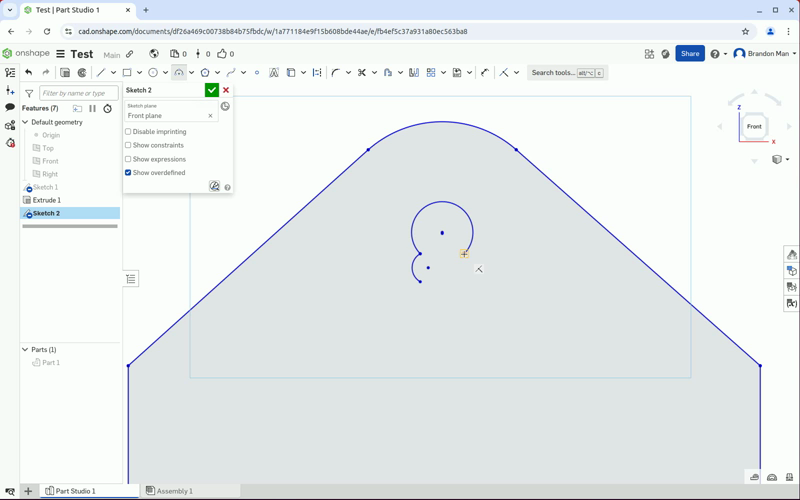
scroll(-6)
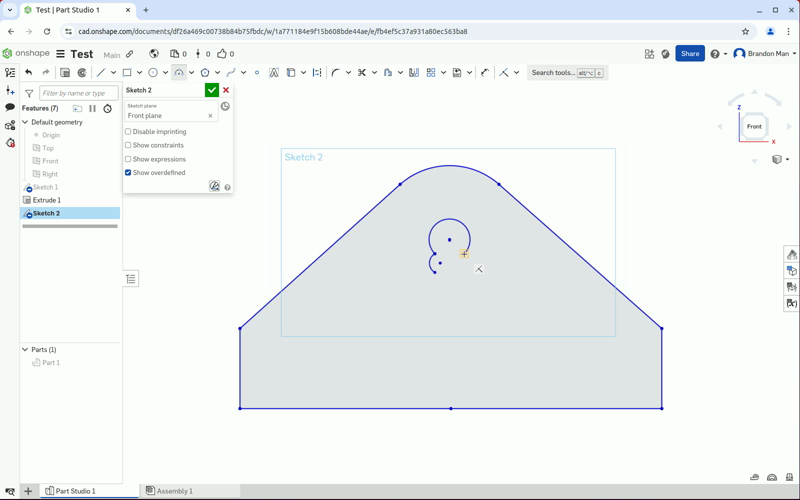
scroll(-6)
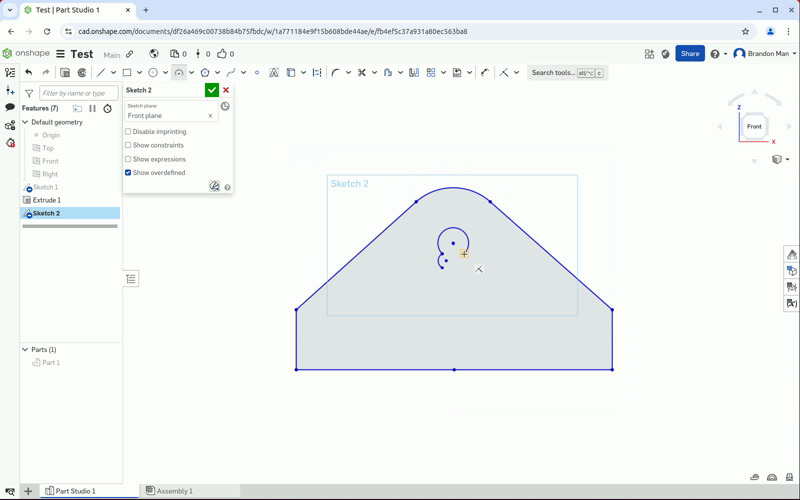
scroll(-6)
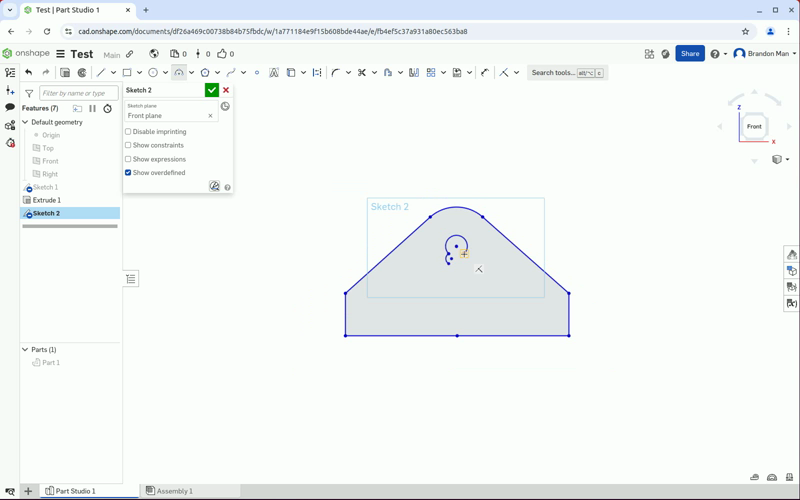
scroll(-6)
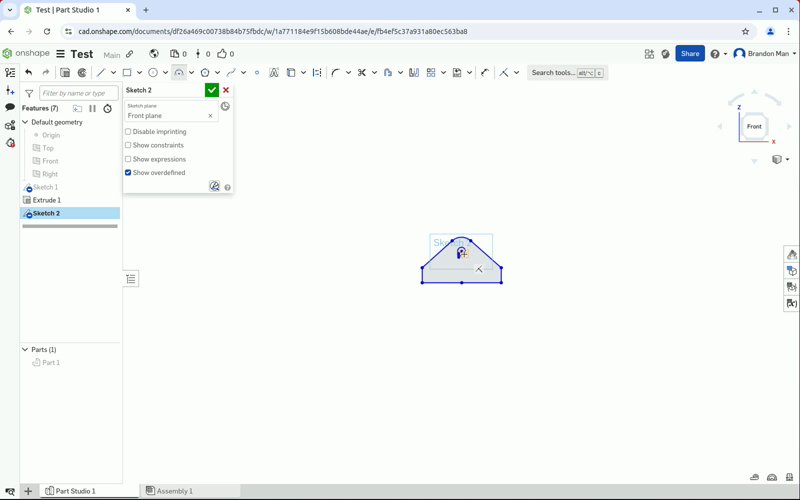
key_down(shift)
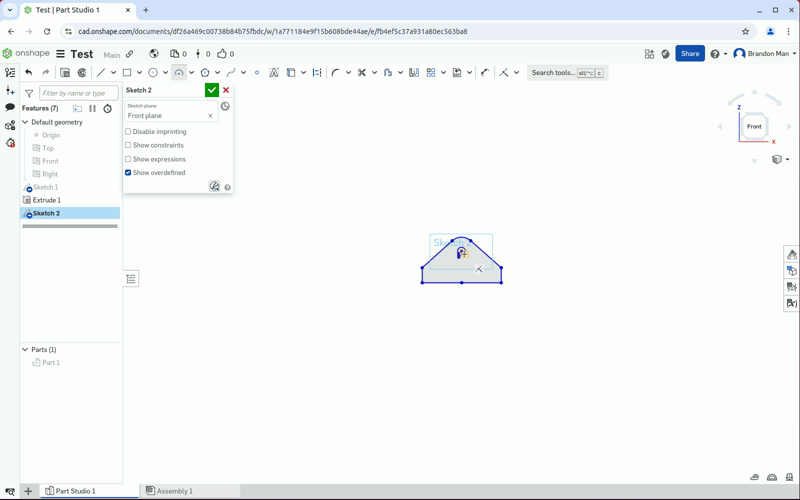
mouse_move(464, 257)
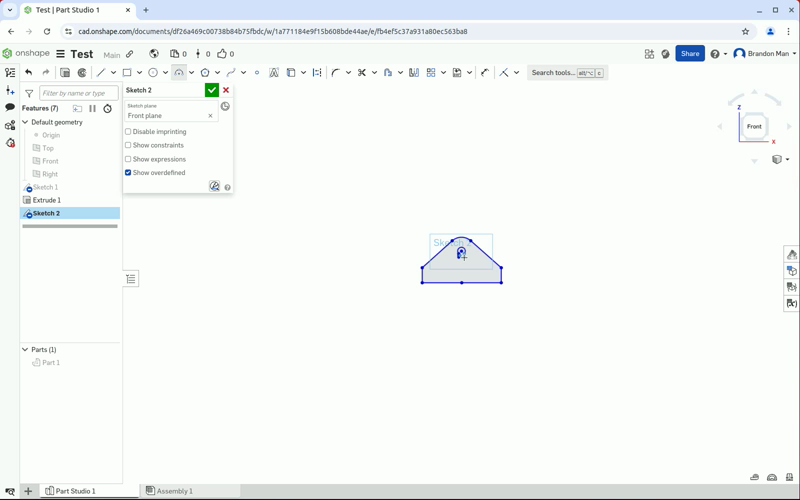
scroll(6)
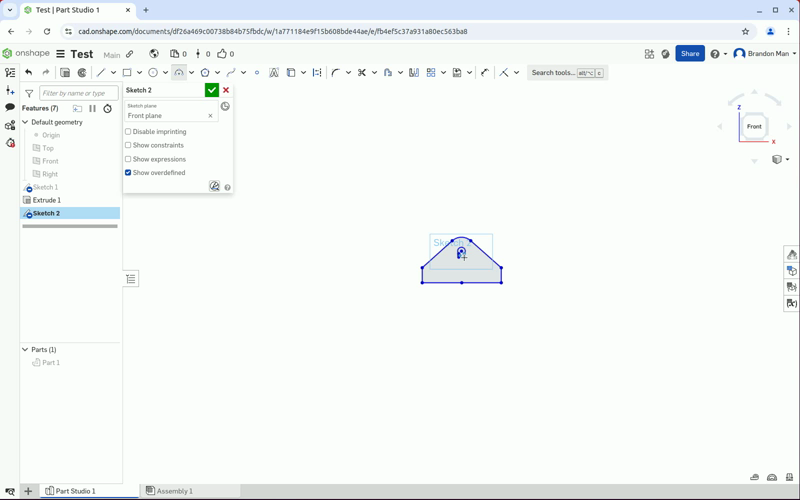
scroll(6)
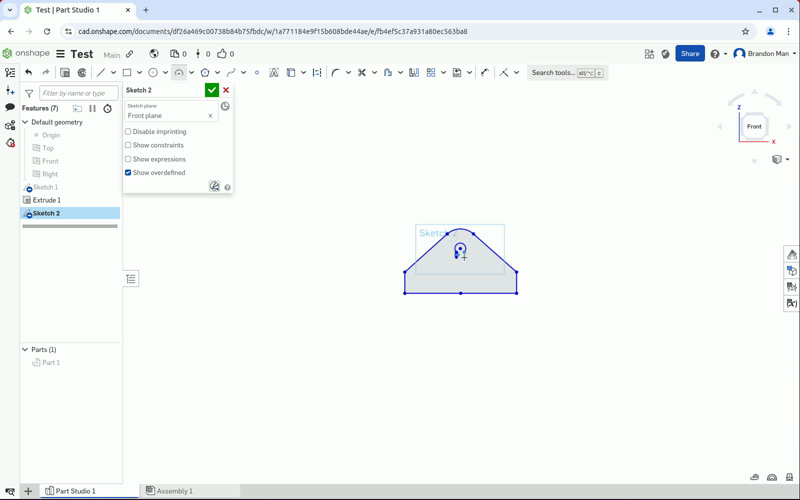
scroll(6)
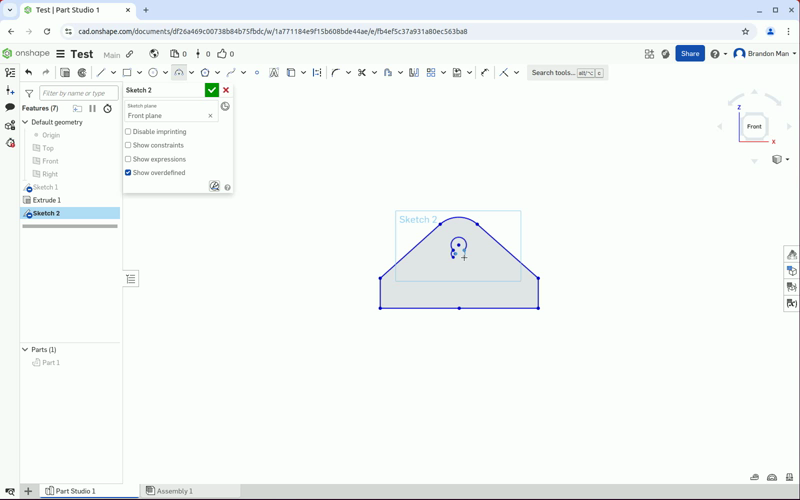
scroll(6)
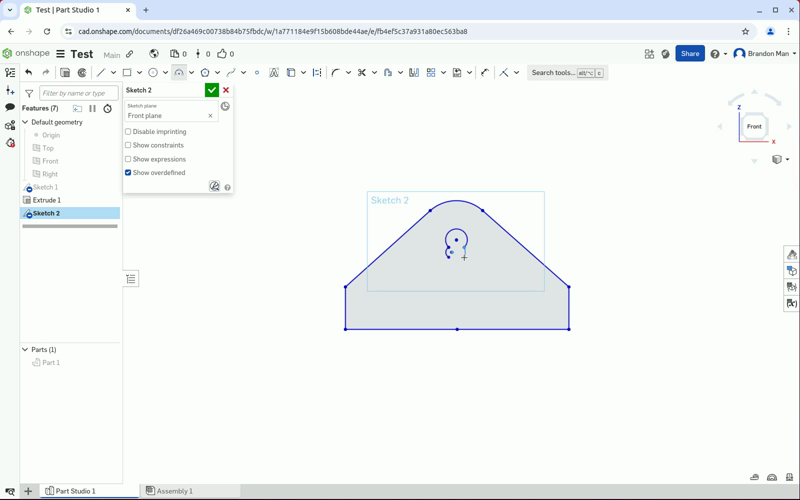
scroll(6)
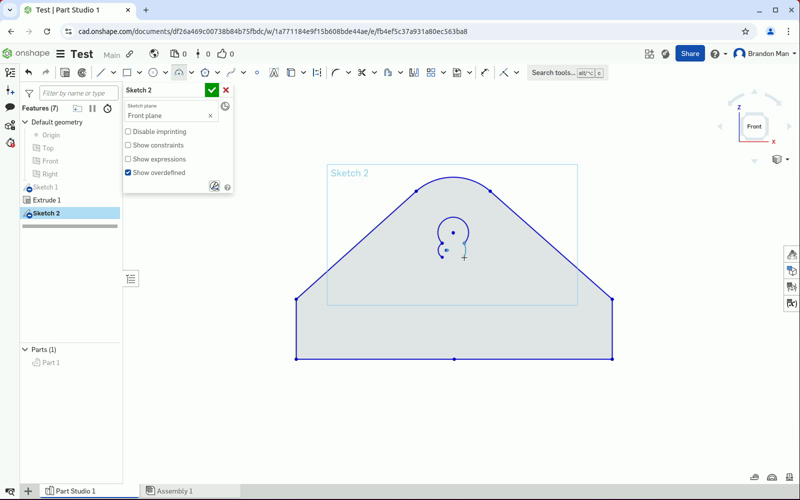
scroll(6)
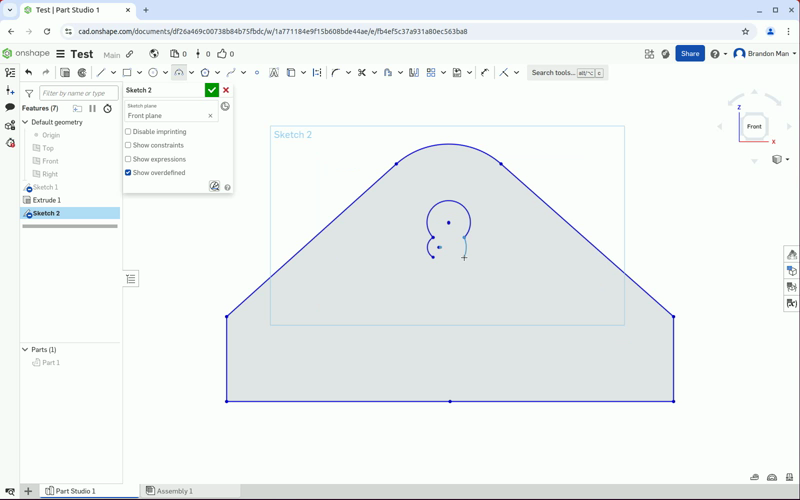
scroll(6)
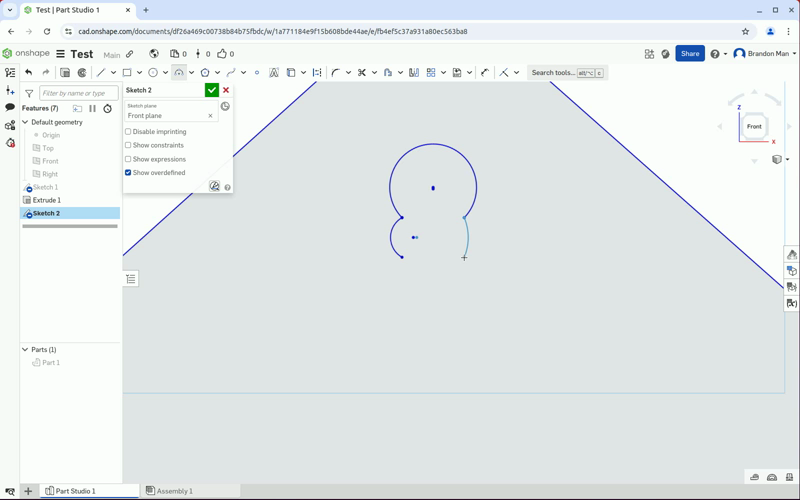
click(464, 257)
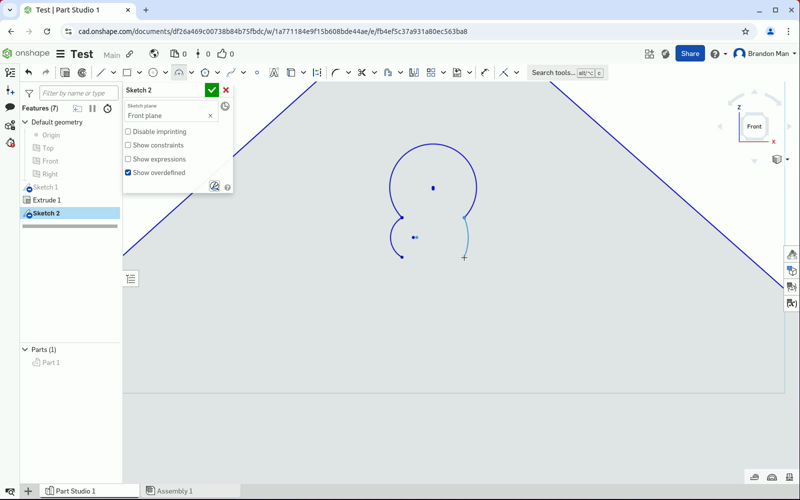
scroll(-6)
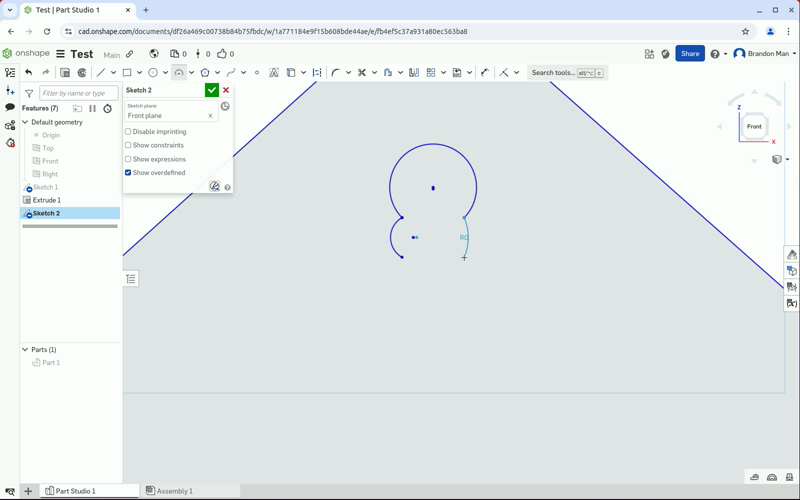
scroll(-6)
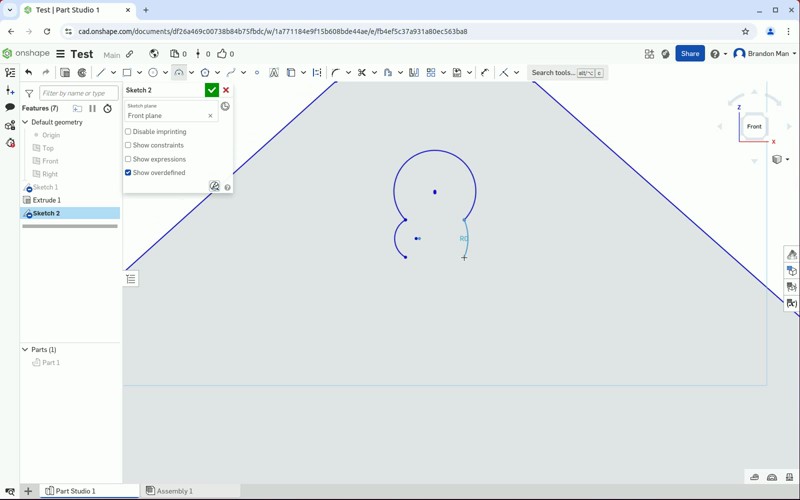
scroll(-6)
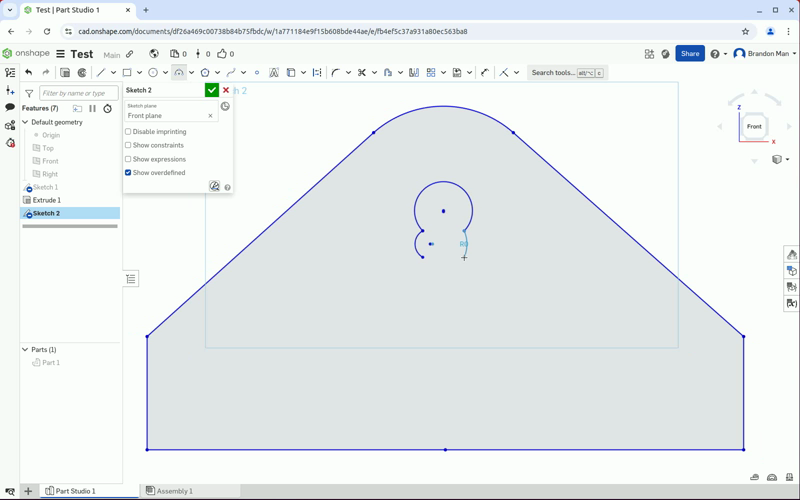
scroll(-6)
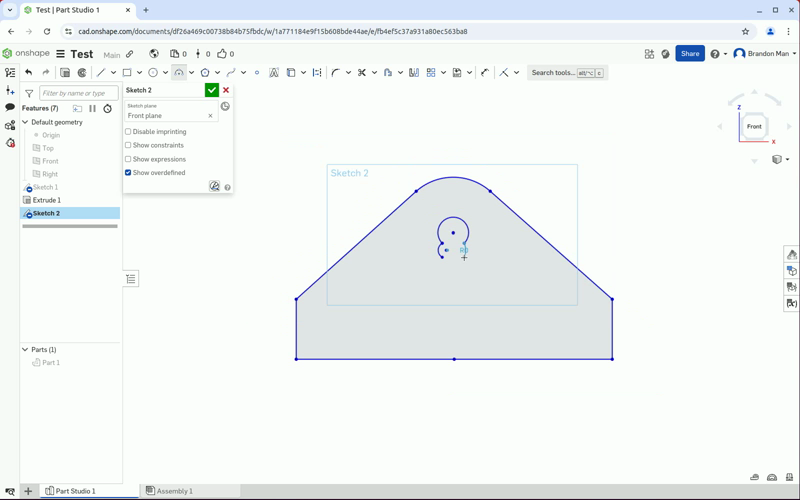
scroll(-6)
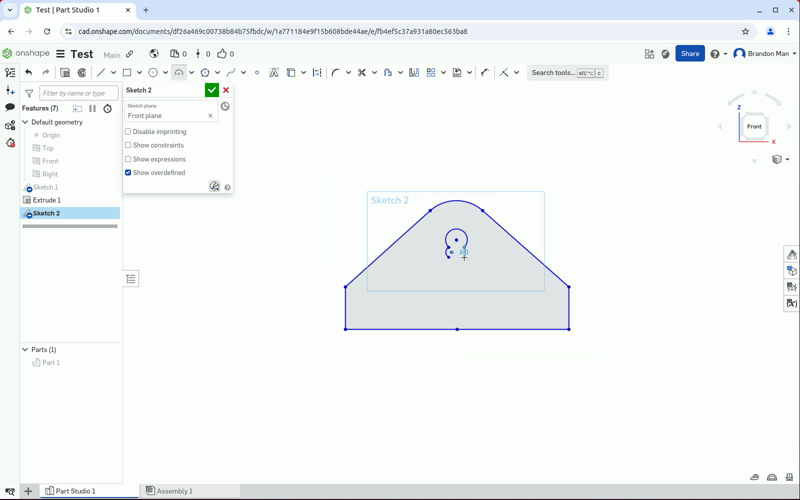
scroll(-6)
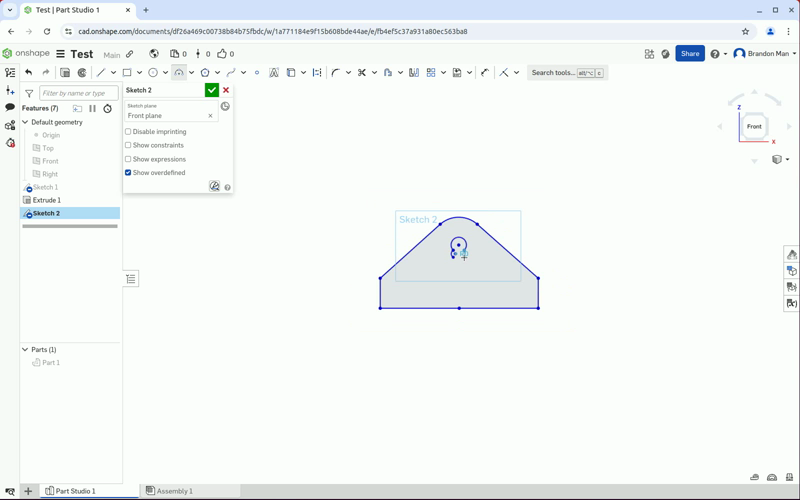
scroll(-6)
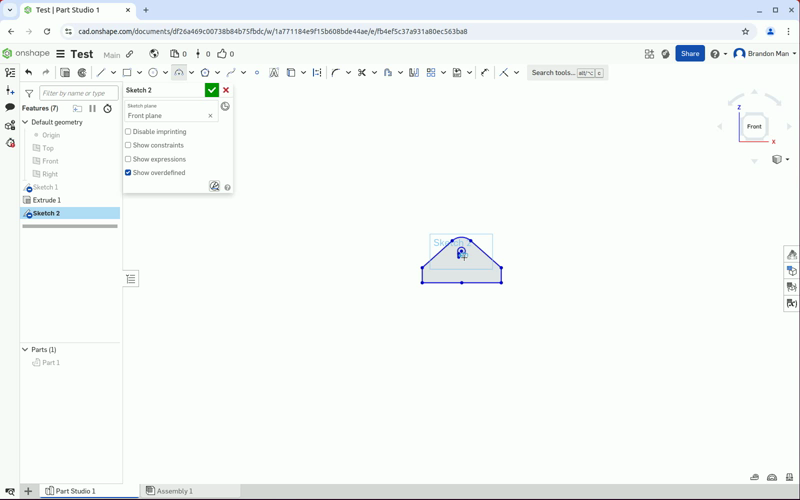
mouse_move(464, 255)
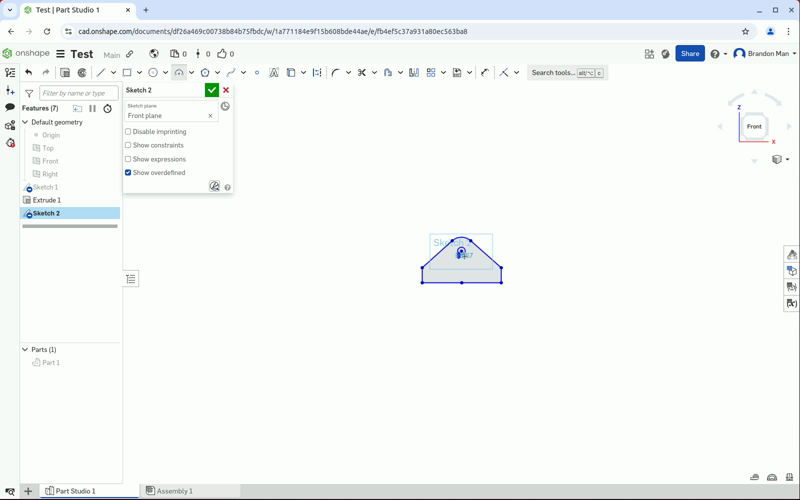
scroll(6)
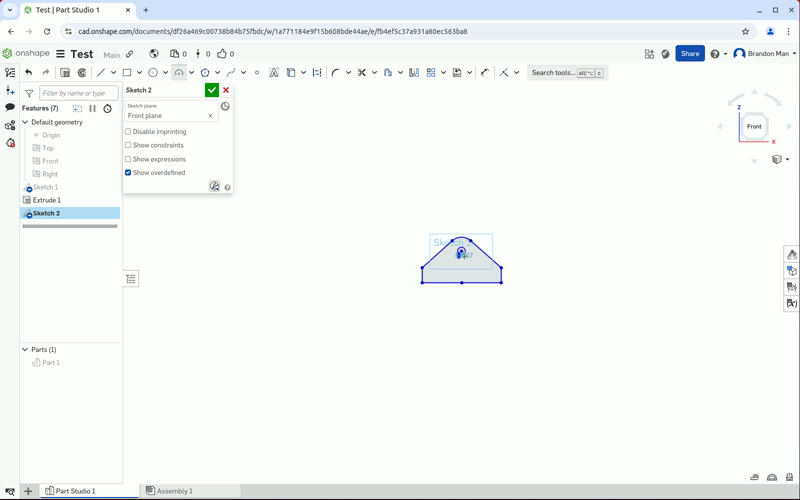
scroll(6)
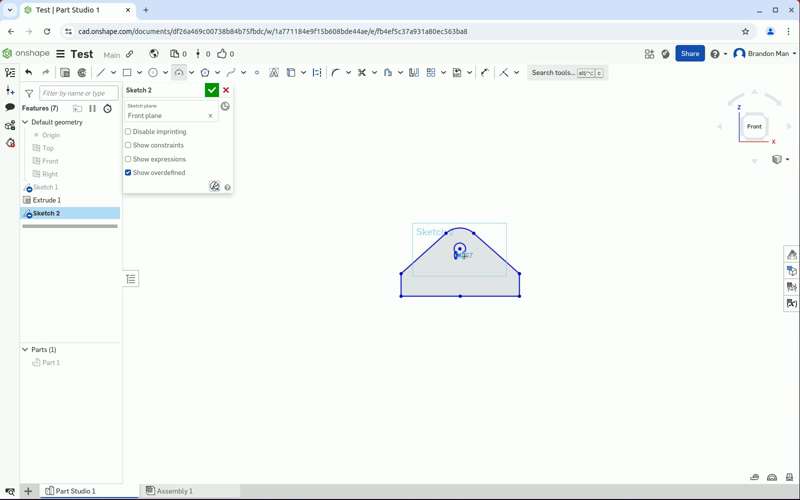
scroll(6)
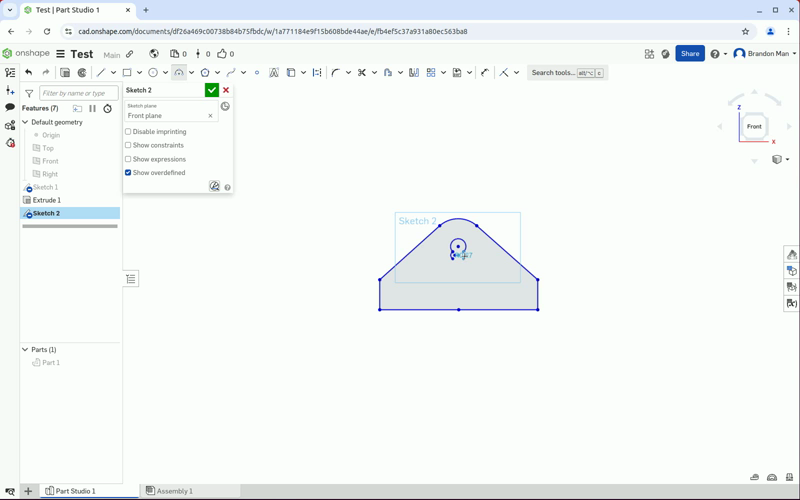
scroll(6)
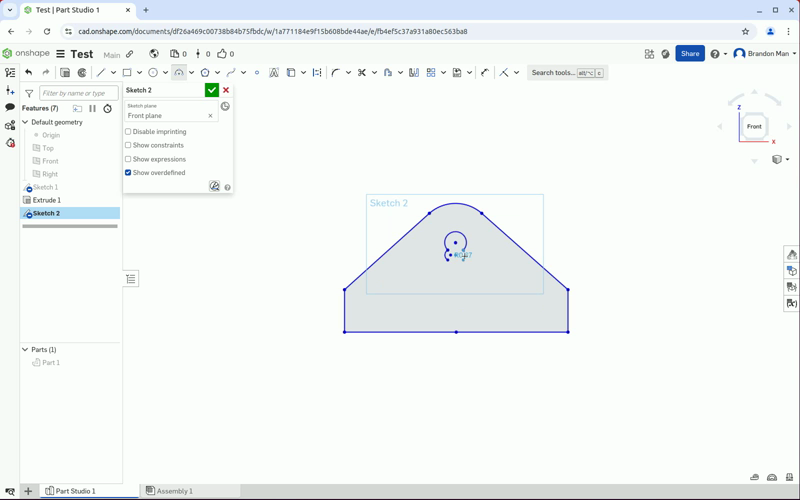
scroll(6)
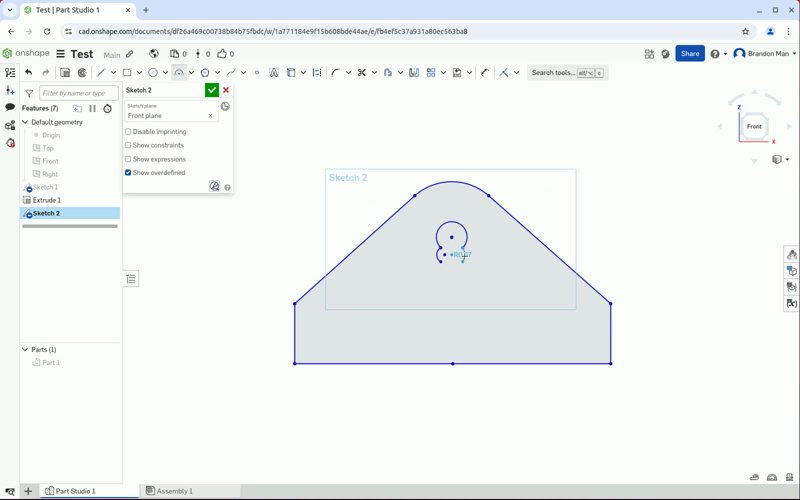
scroll(6)
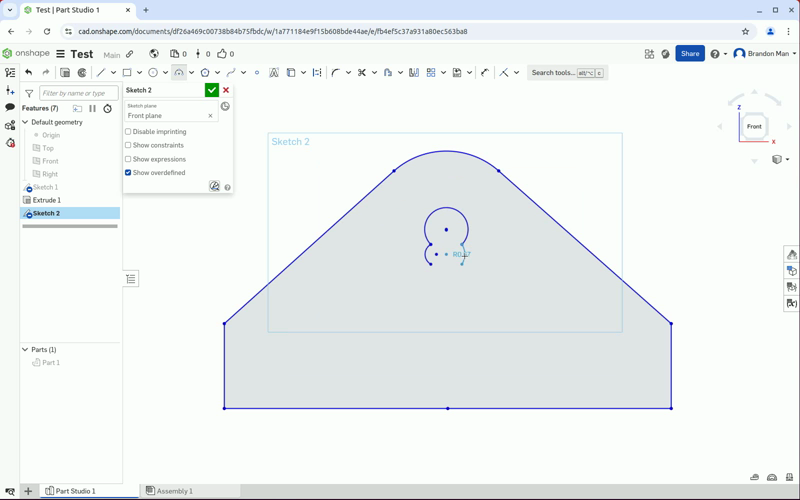
scroll(6)
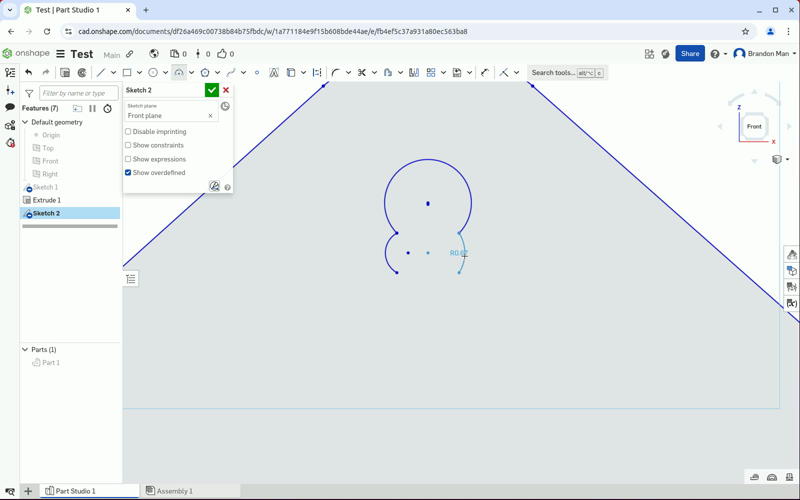
click(464, 255)
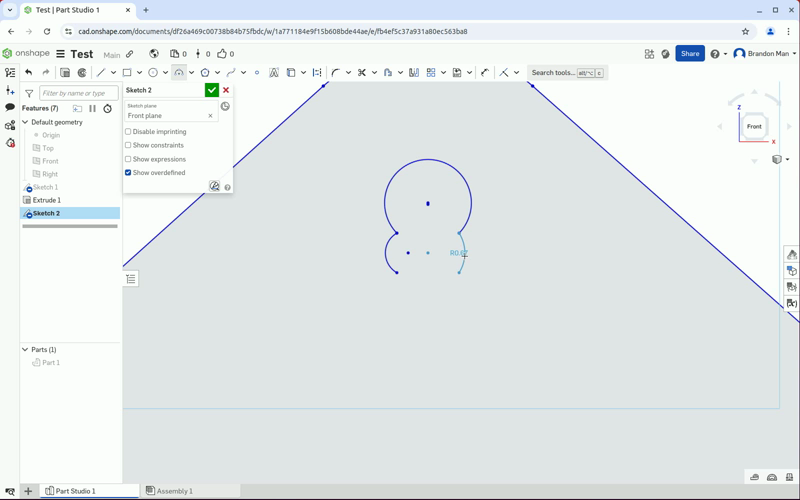
scroll(-6)
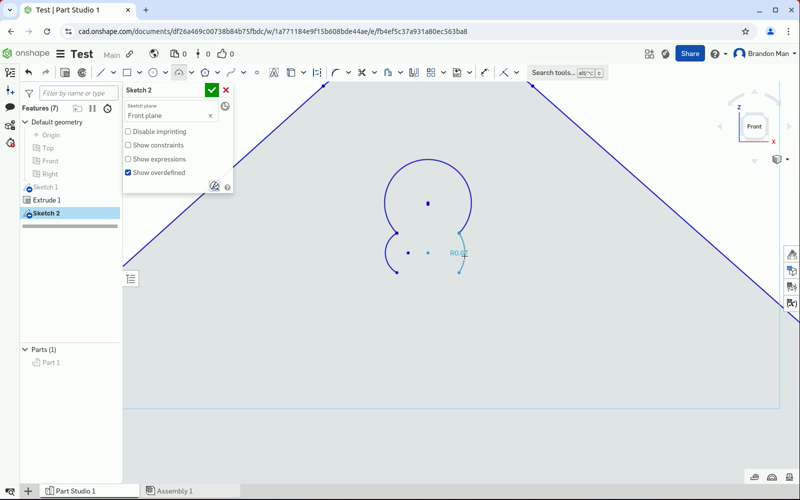
scroll(-6)
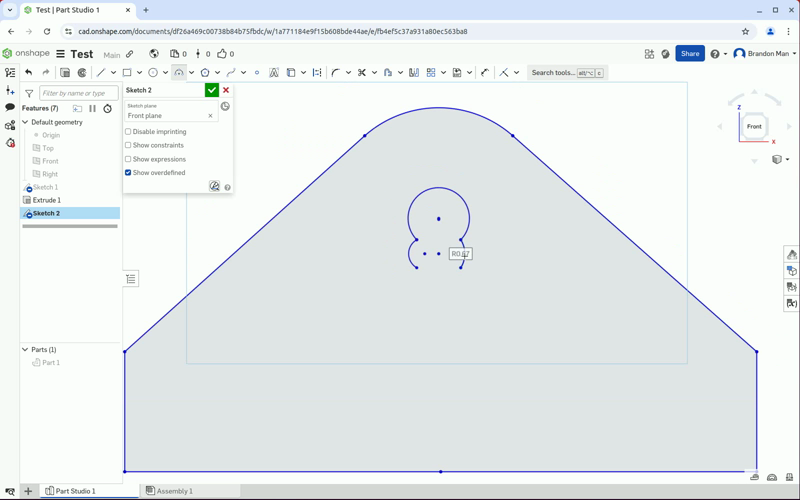
scroll(-6)
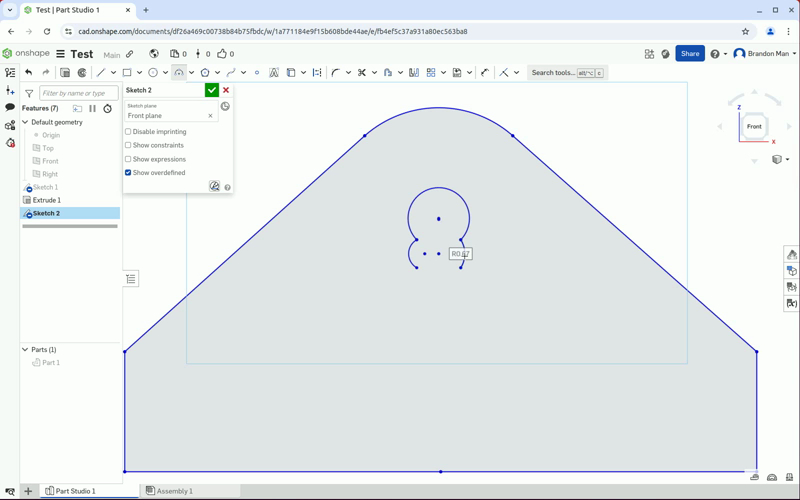
scroll(-6)
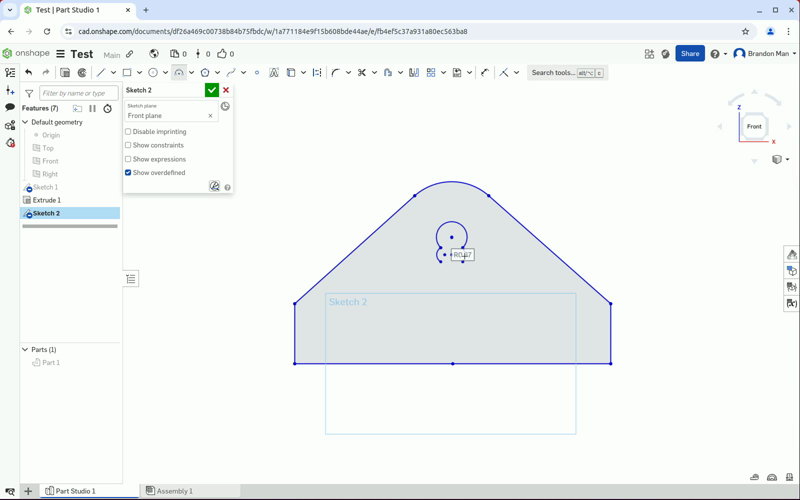
scroll(-6)
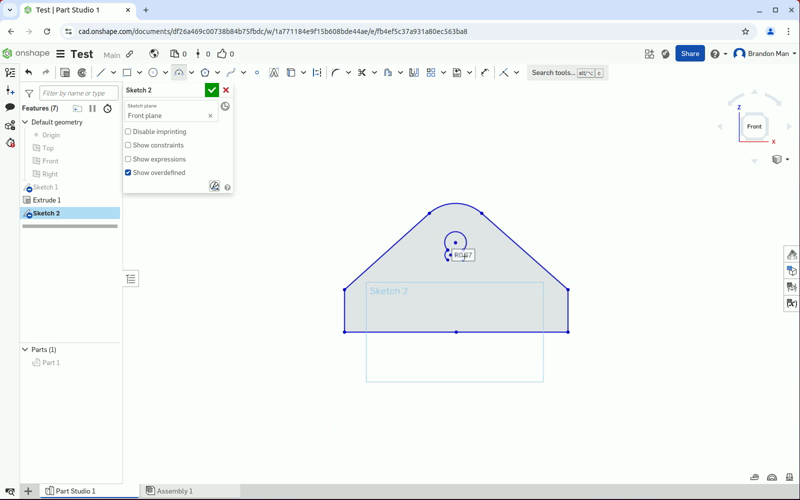
scroll(-6)
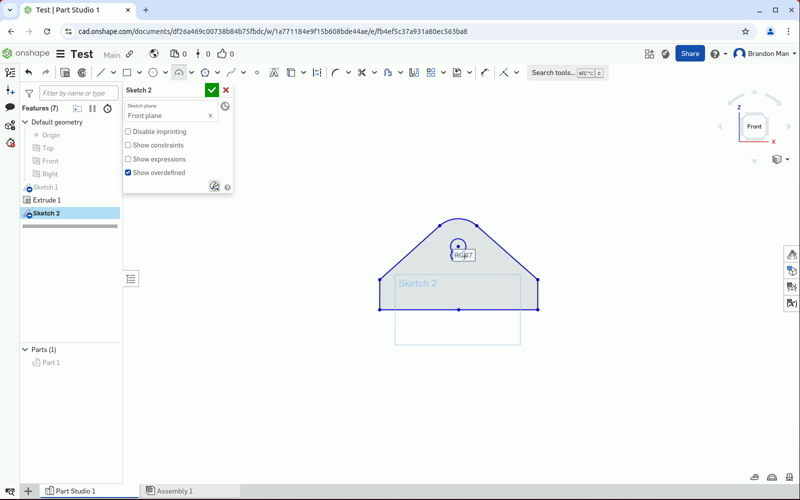
scroll(-6)
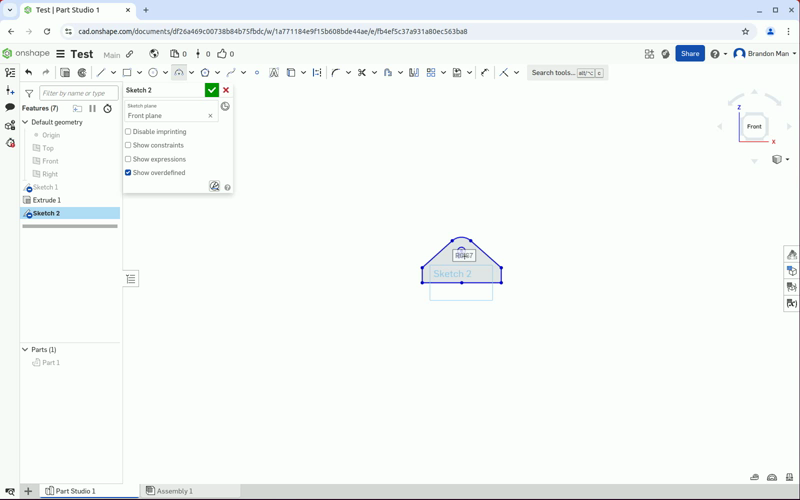
key_up(shift)
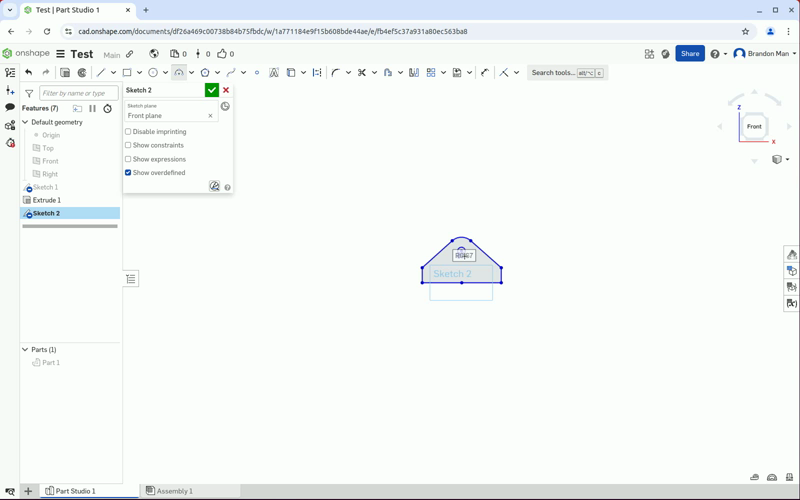
mouse_move(464, 257)
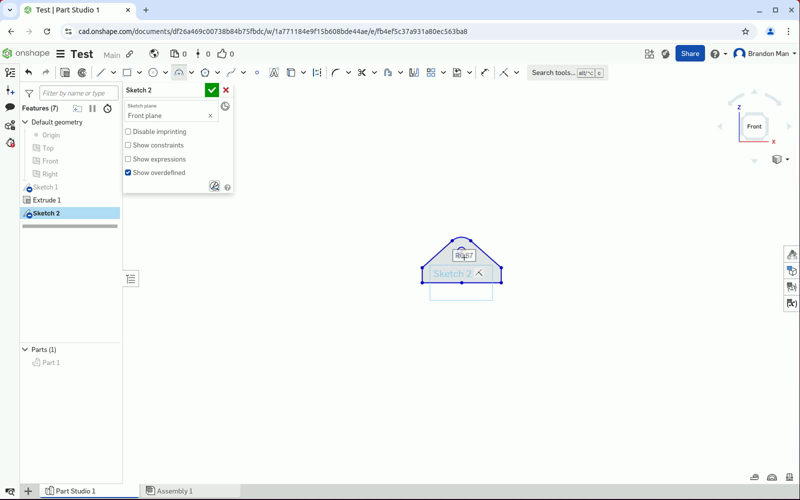
scroll(6)
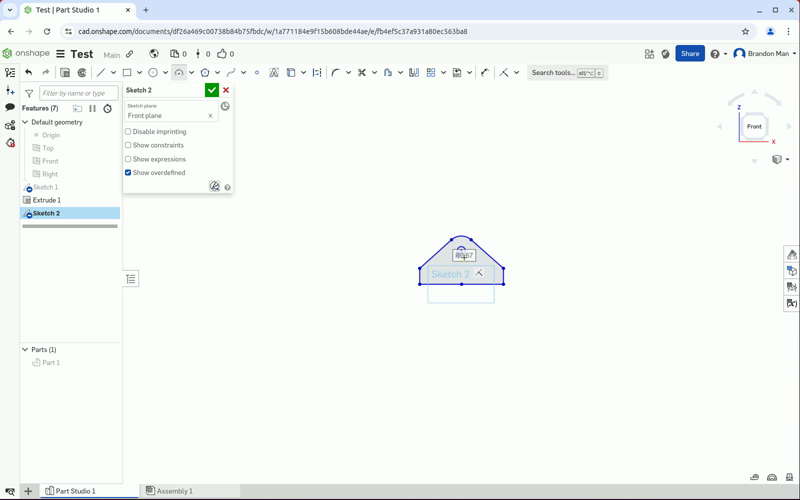
scroll(6)
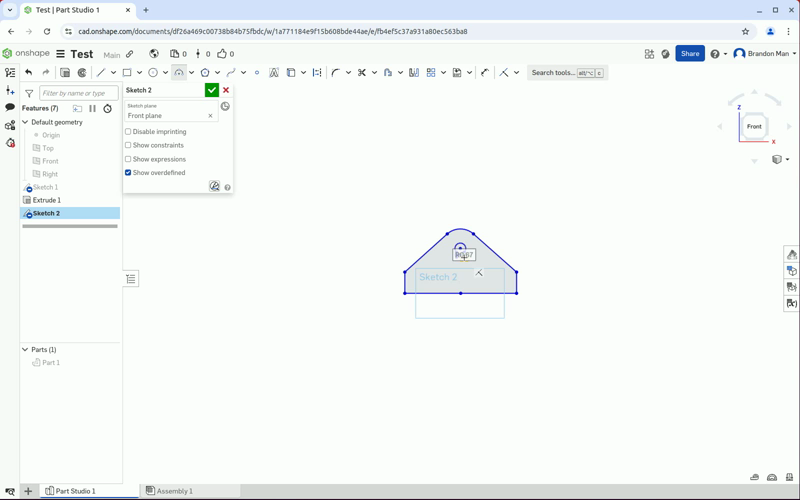
scroll(6)
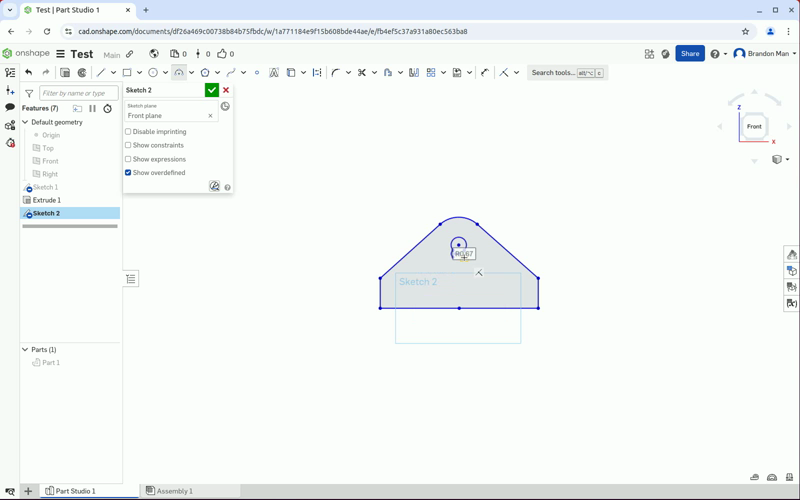
scroll(6)
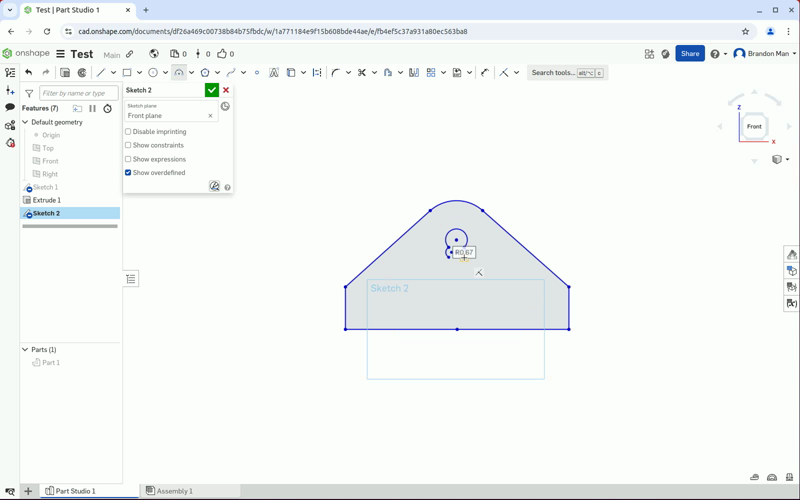
scroll(6)
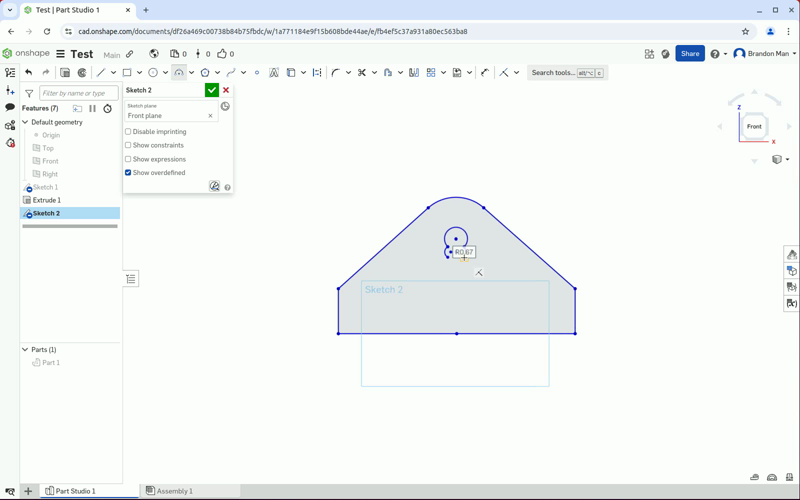
scroll(6)
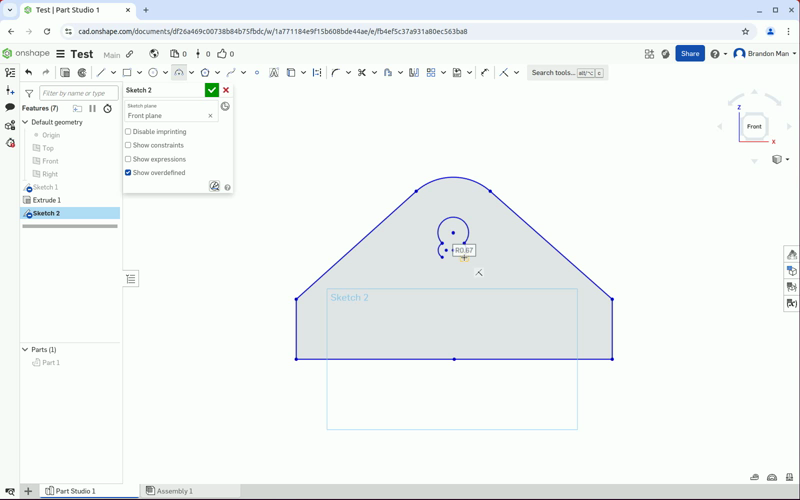
scroll(6)
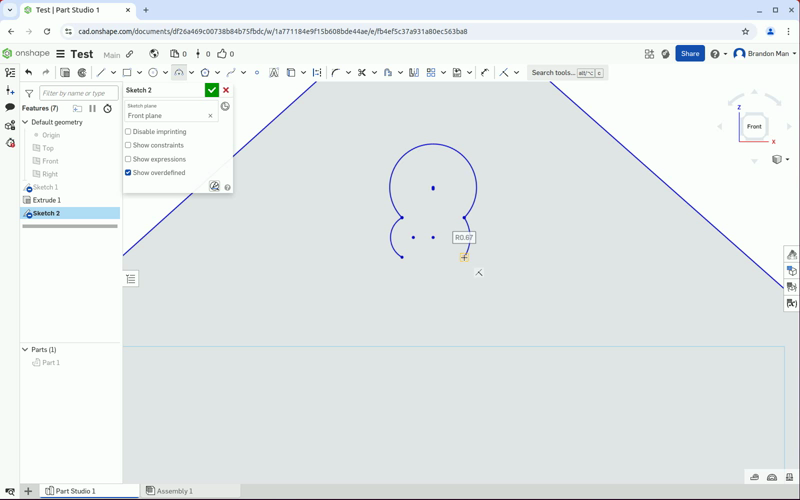
click(464, 257)
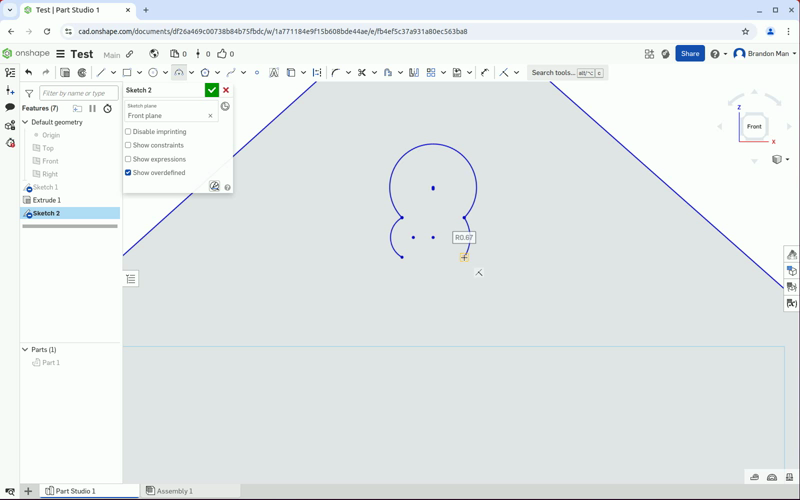
scroll(-6)
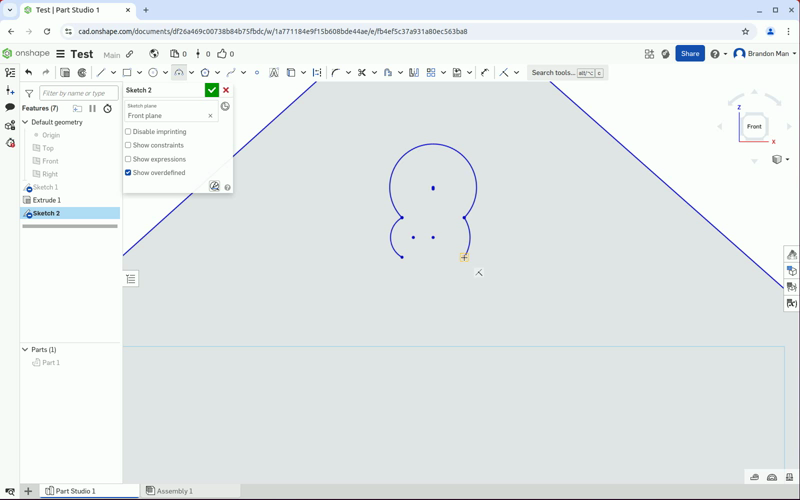
scroll(-6)
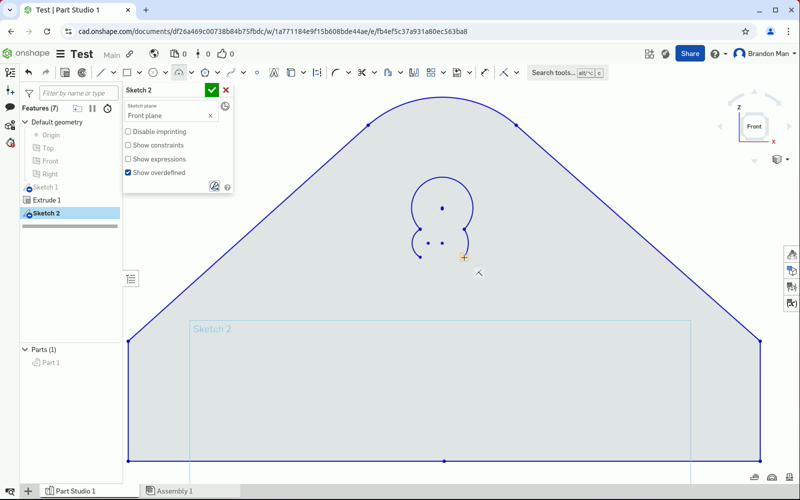
scroll(-6)
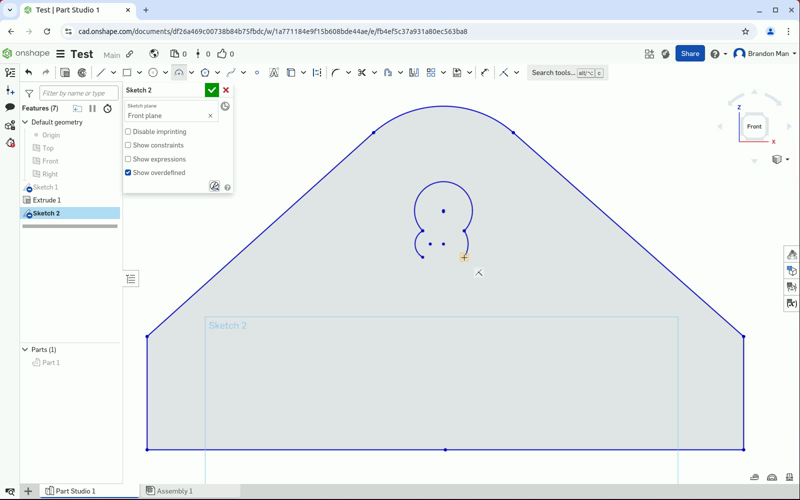
scroll(-6)
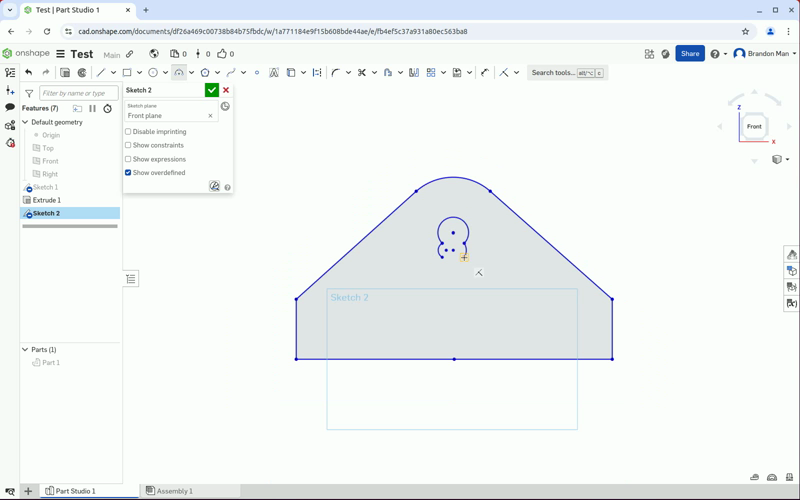
scroll(-6)
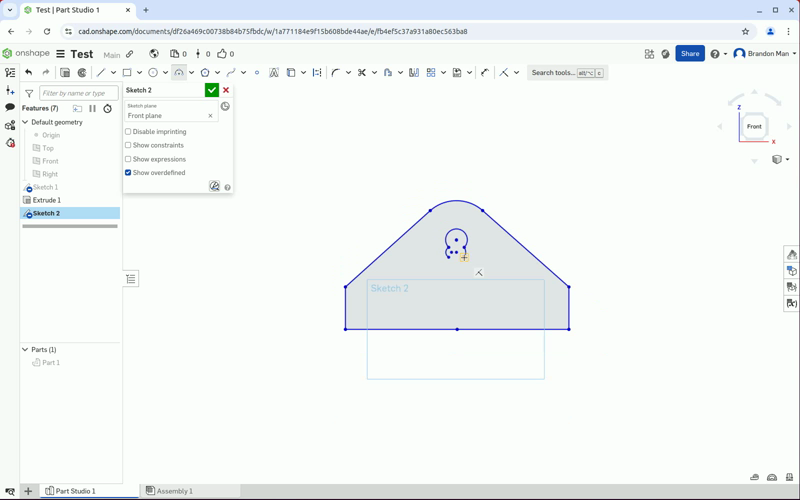
scroll(-6)
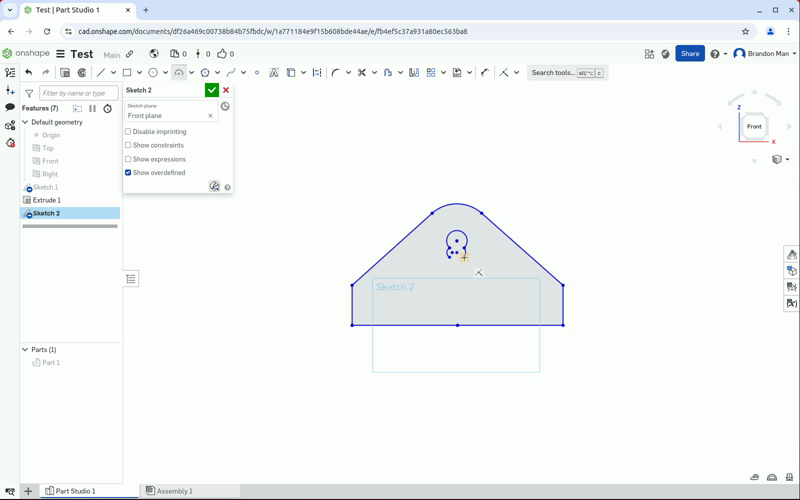
scroll(-6)
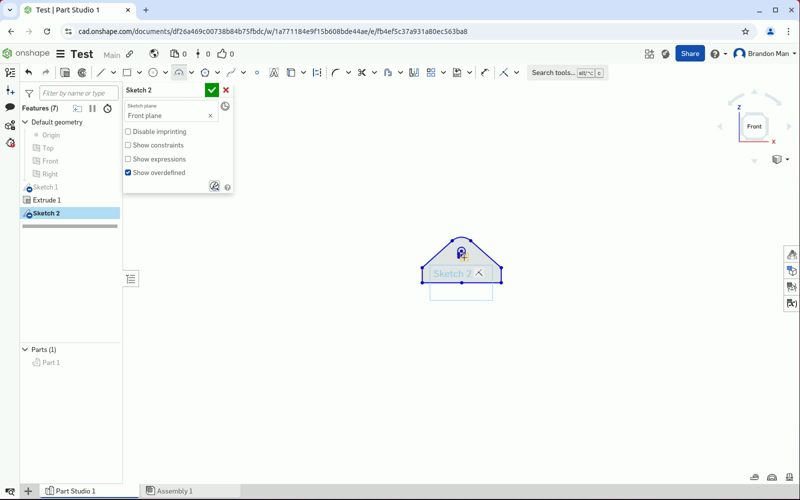
mouse_move(458, 257)
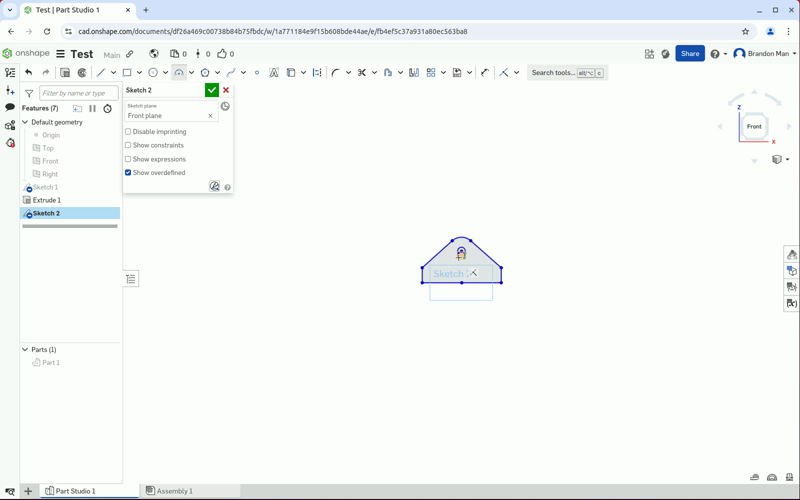
scroll(6)
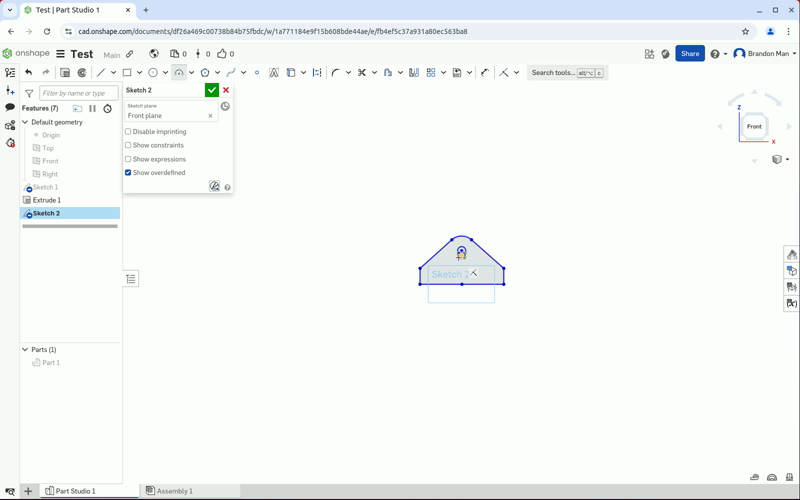
scroll(6)
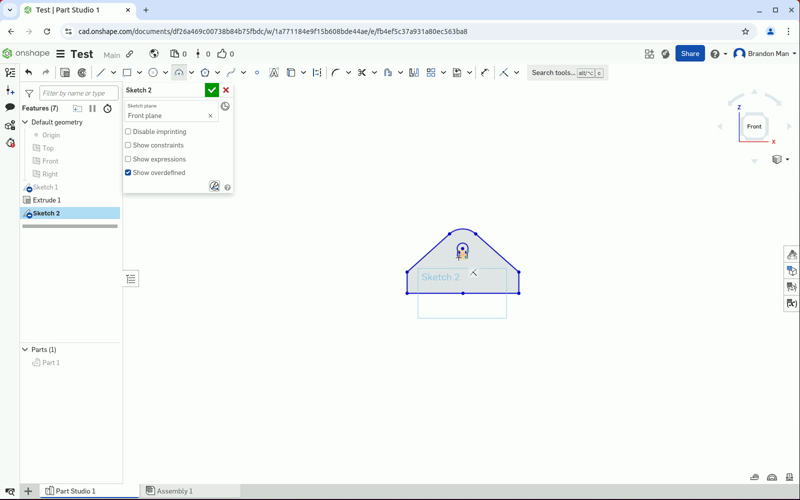
scroll(6)
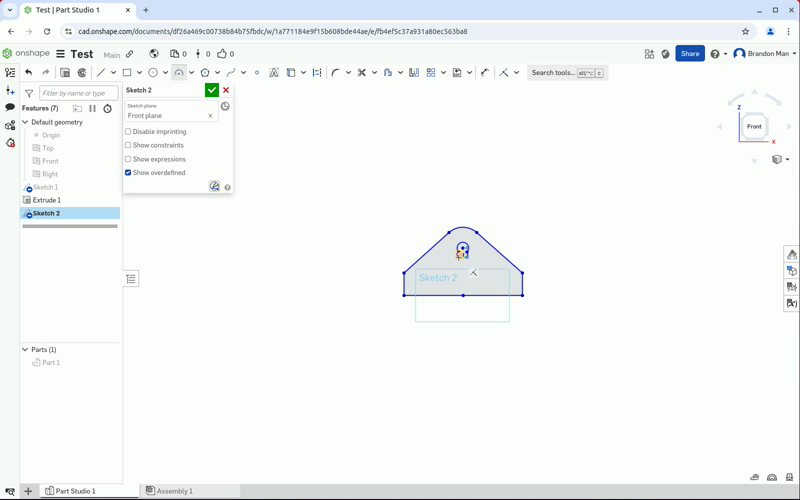
scroll(6)
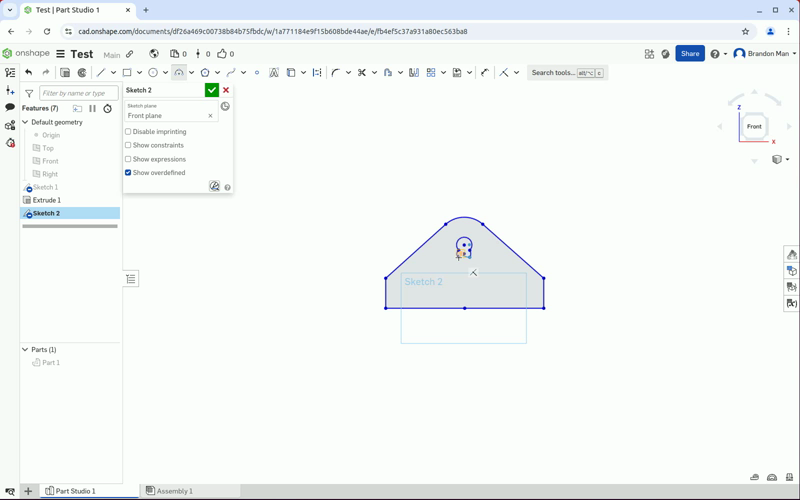
scroll(6)
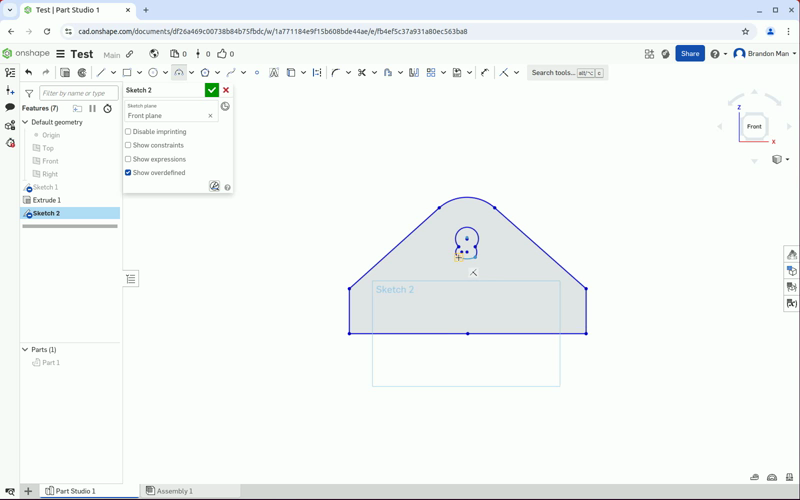
scroll(6)
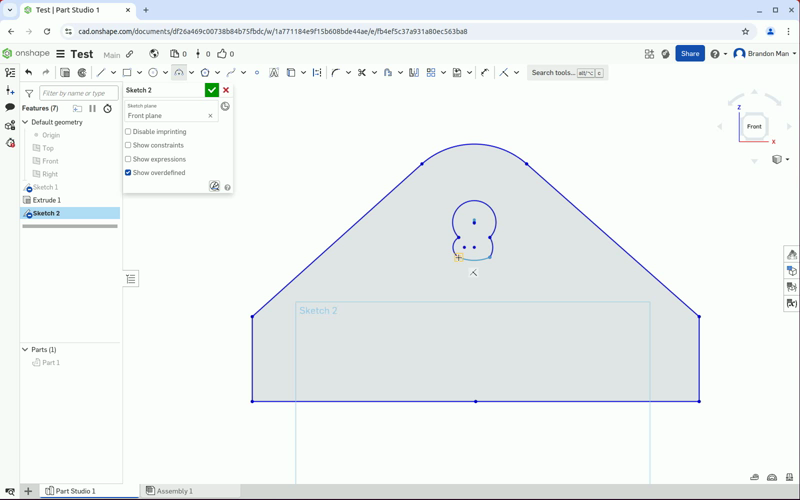
scroll(6)
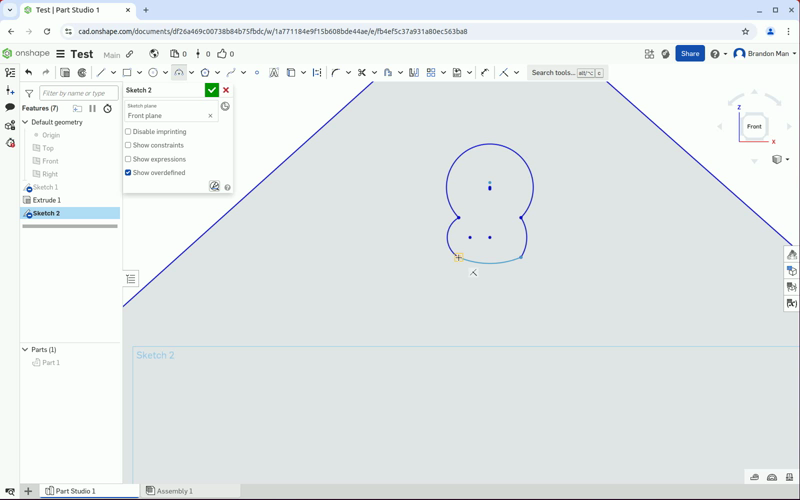
click(458, 257)
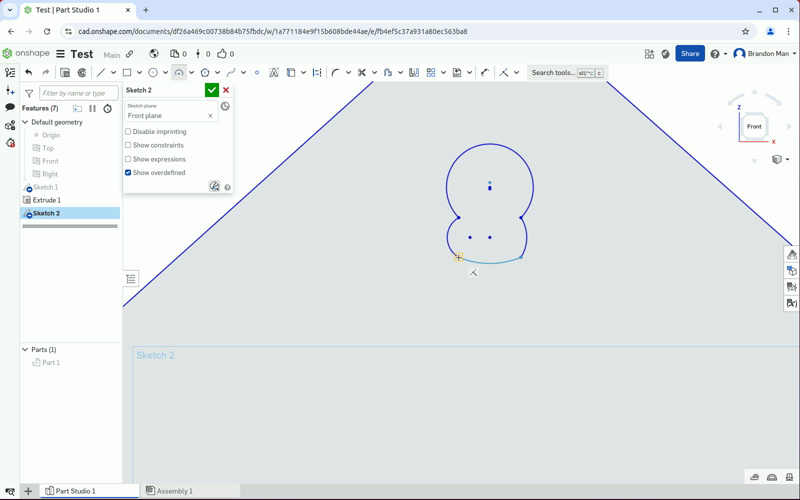
scroll(-6)
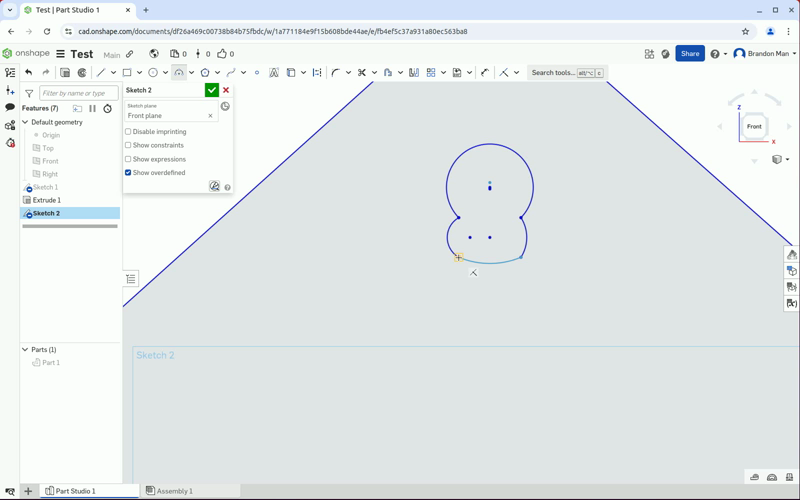
scroll(-6)
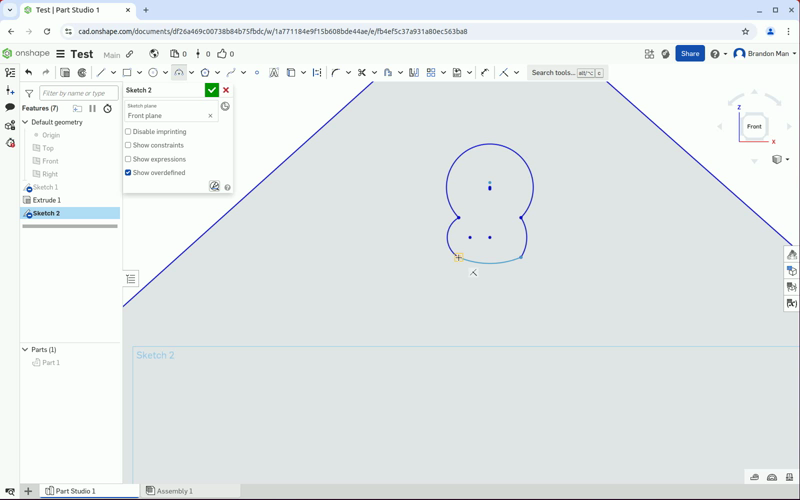
scroll(-6)
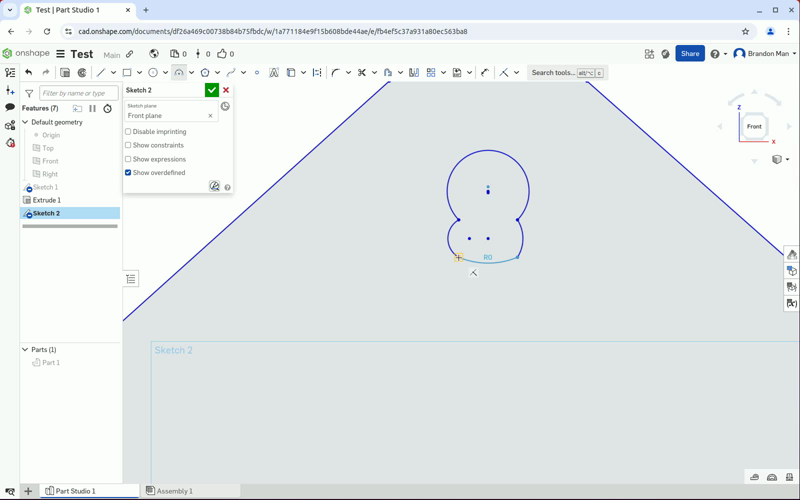
scroll(-6)
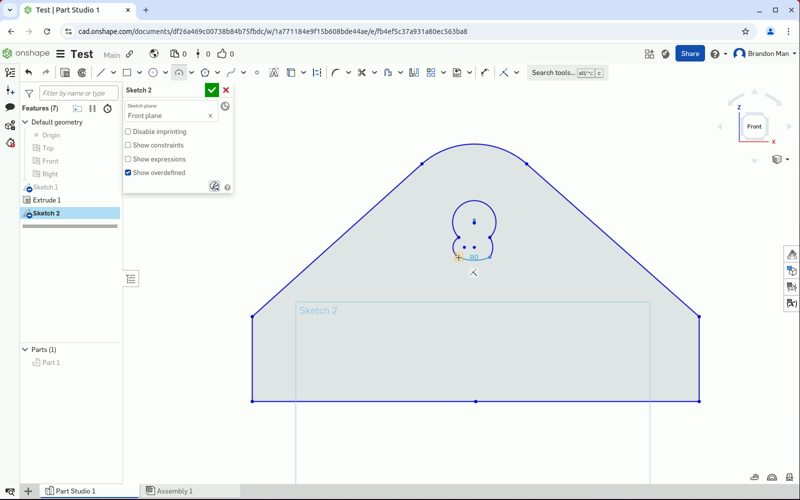
scroll(-6)
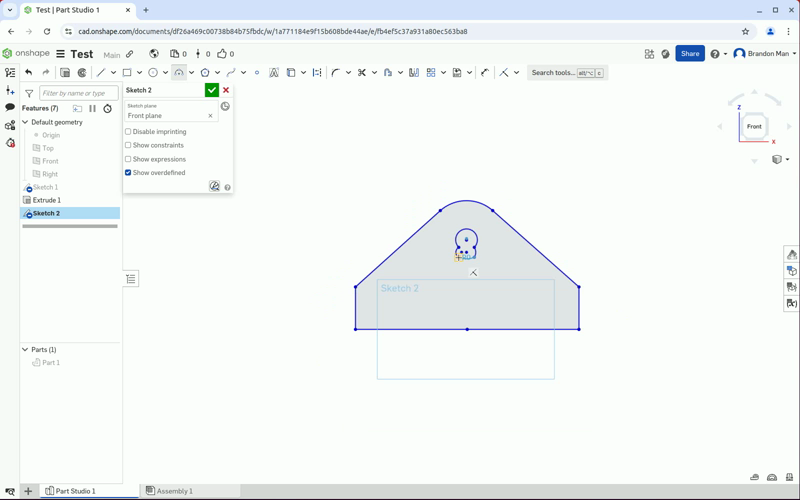
scroll(-6)
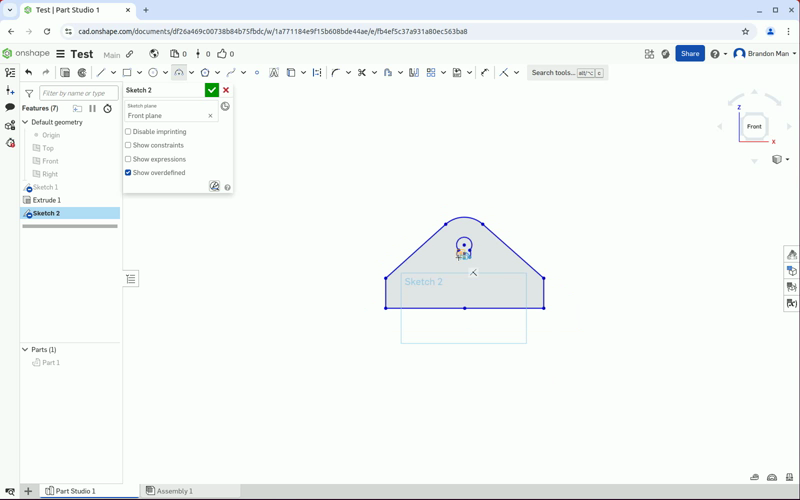
scroll(-6)
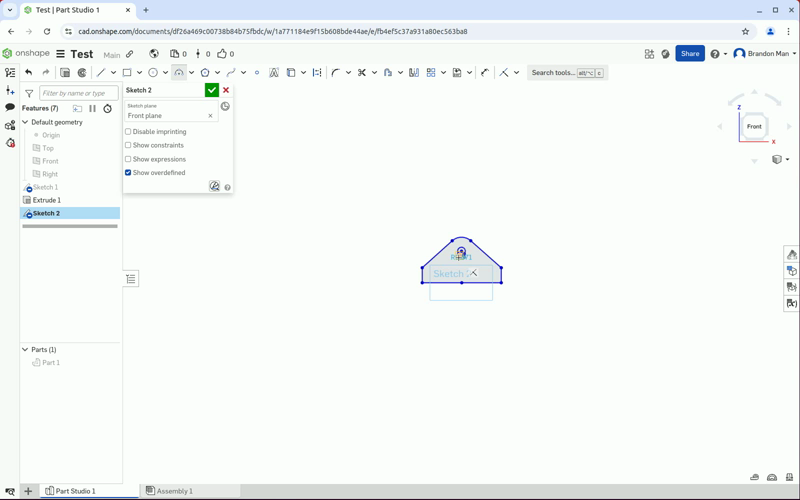
key_down(shift)
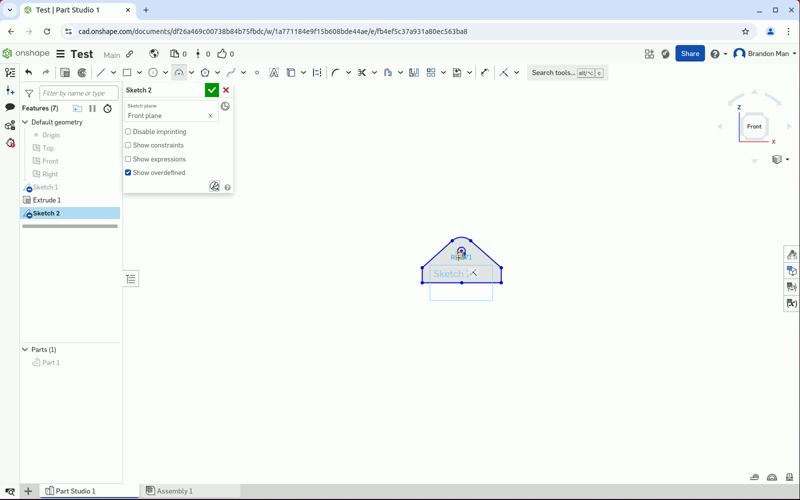
mouse_move(461, 263)
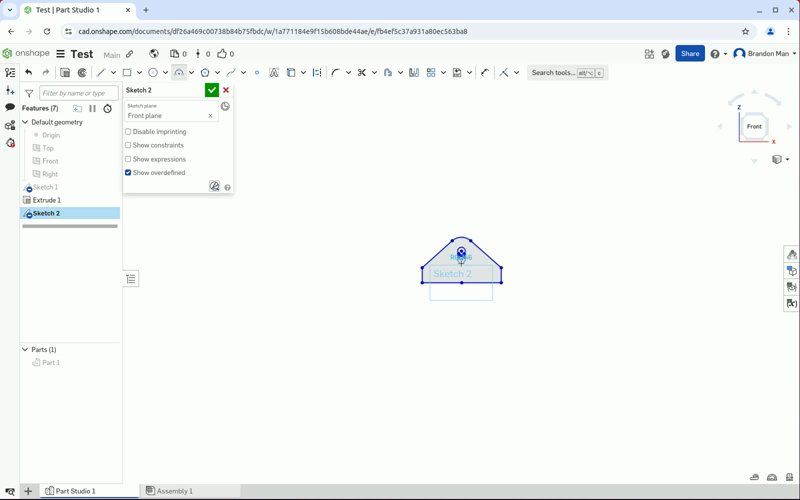
scroll(6)
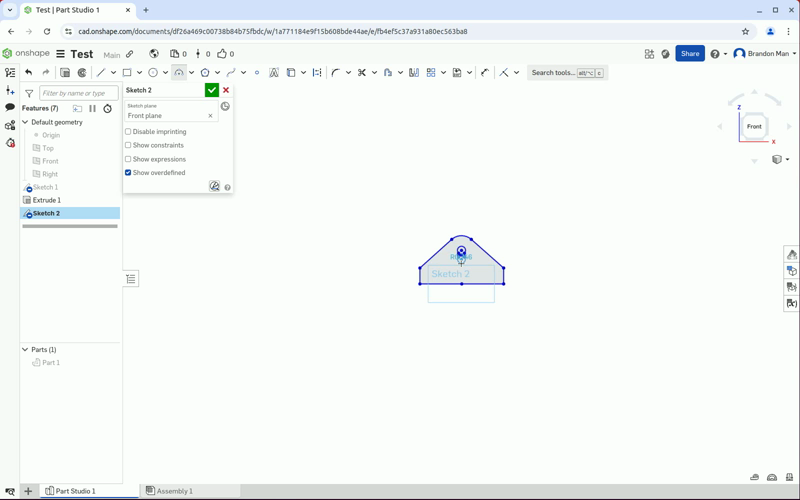
scroll(6)
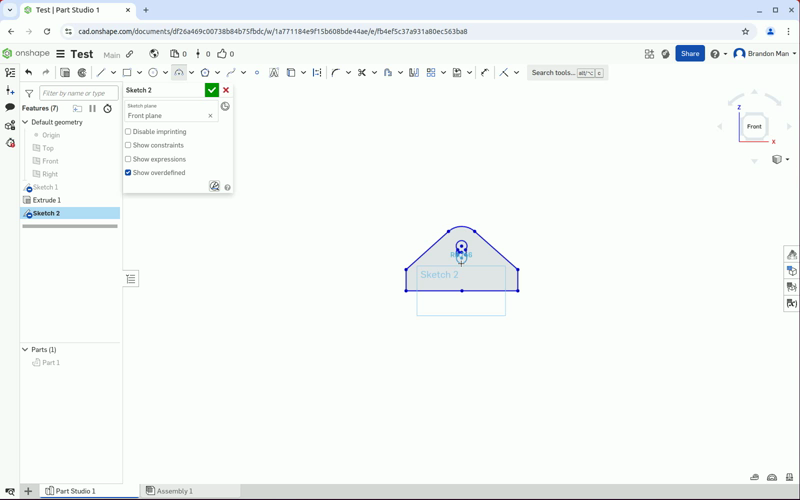
scroll(6)
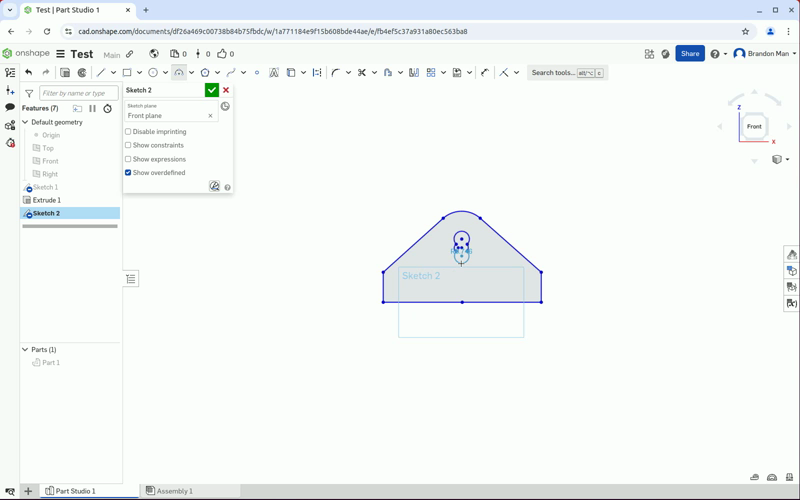
scroll(6)
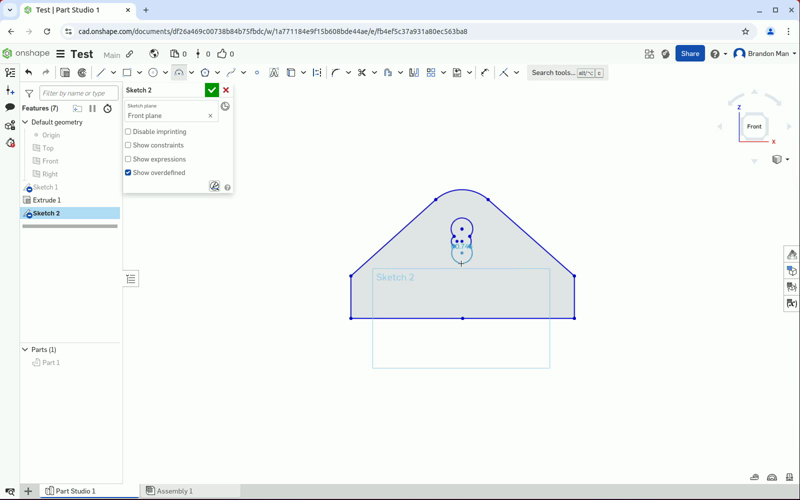
scroll(6)
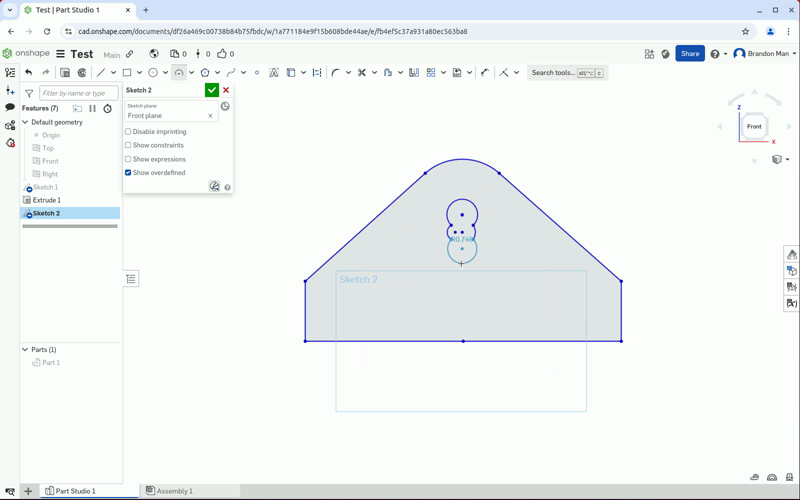
scroll(6)
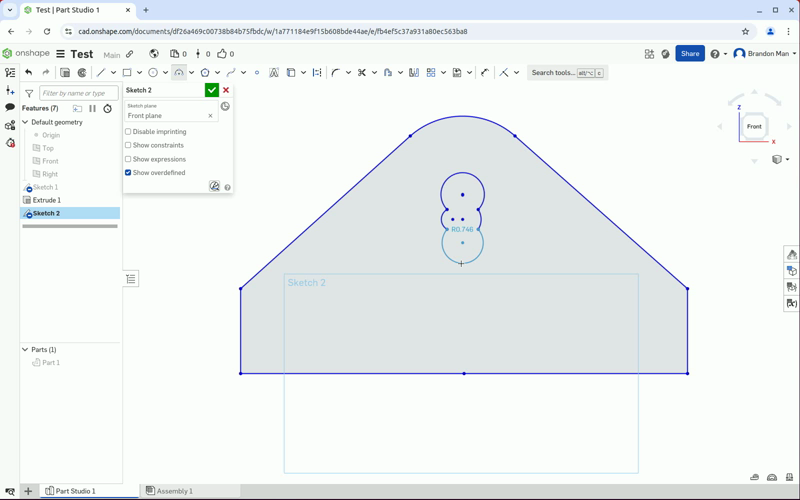
scroll(6)
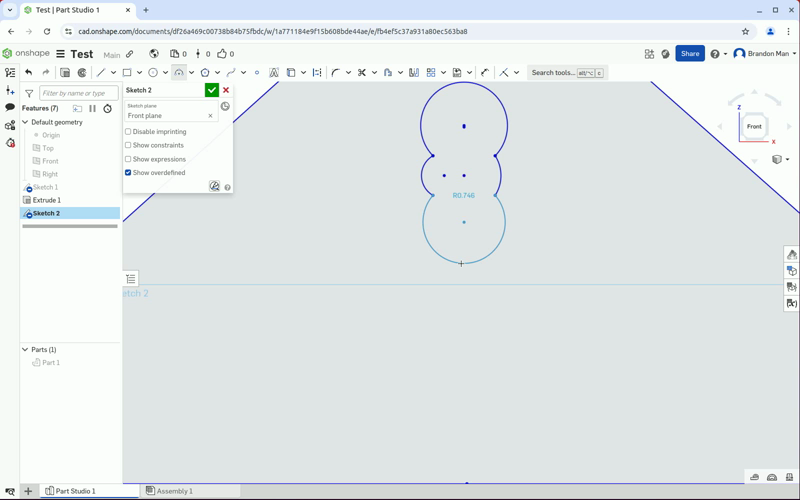
click(461, 263)
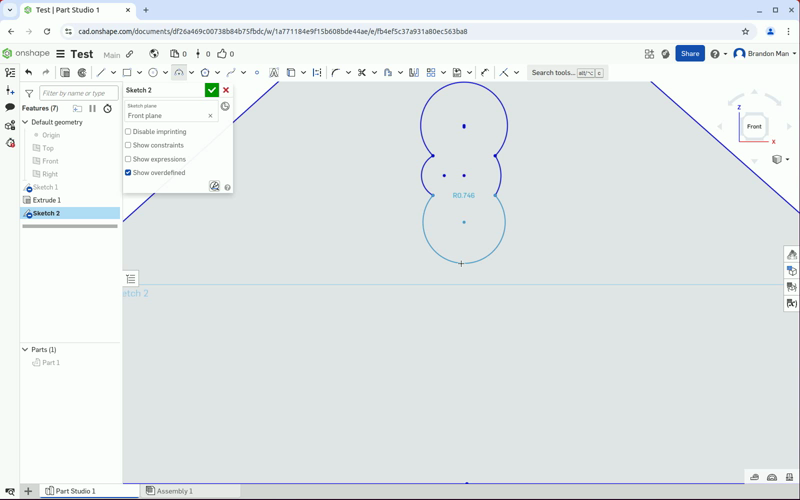
scroll(-6)
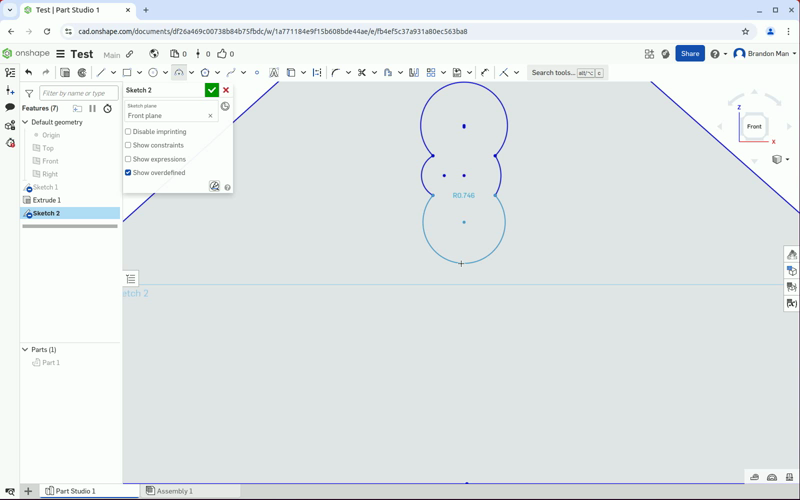
scroll(-6)
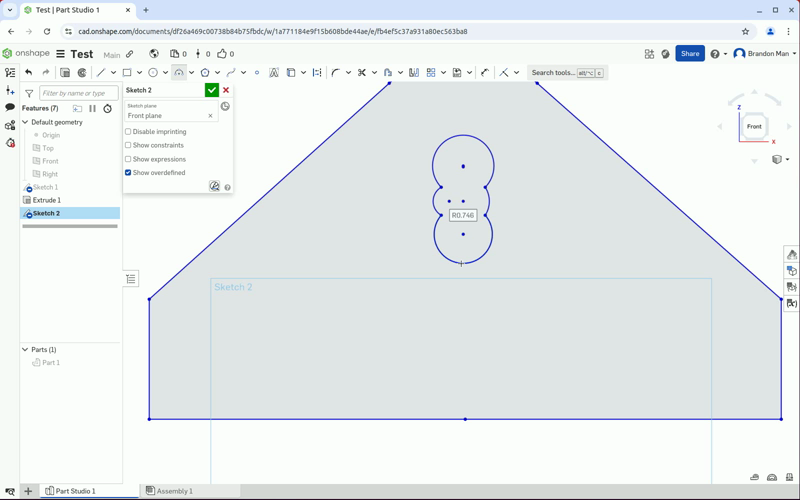
scroll(-6)
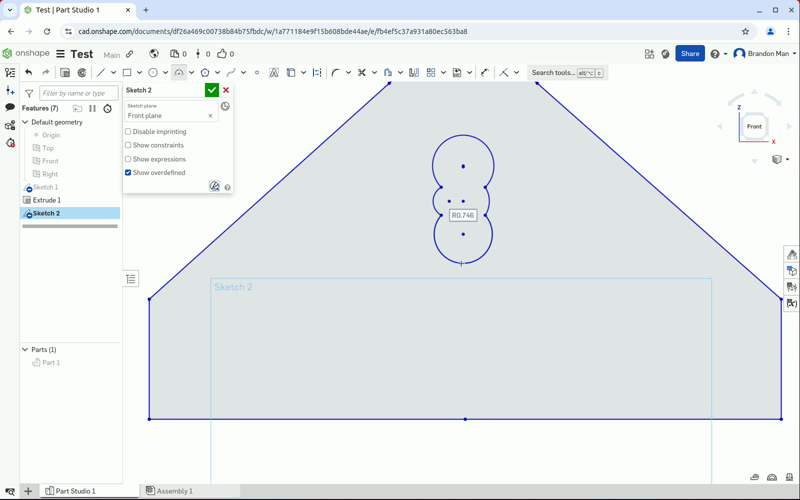
scroll(-6)
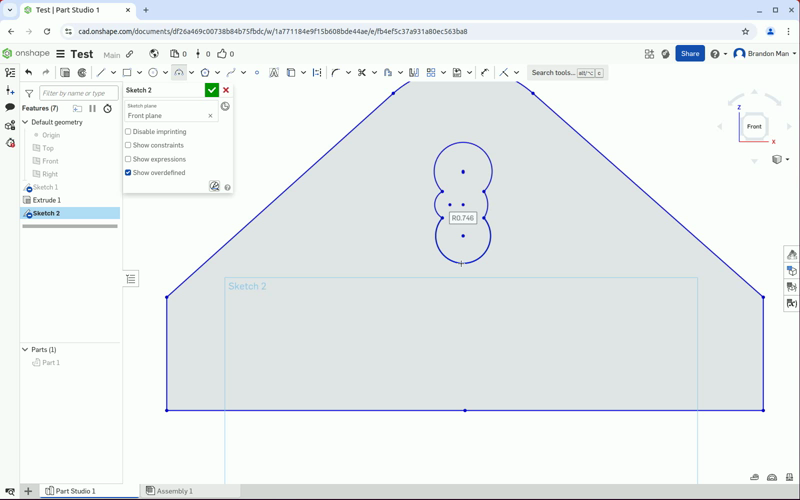
scroll(-6)
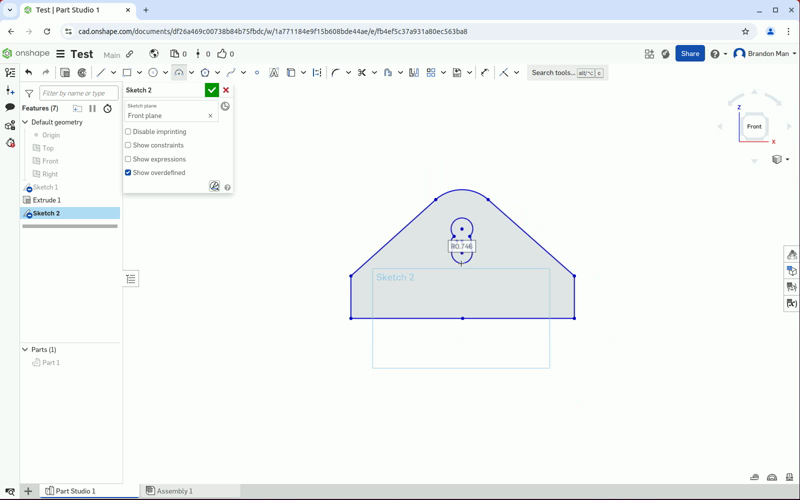
scroll(-6)
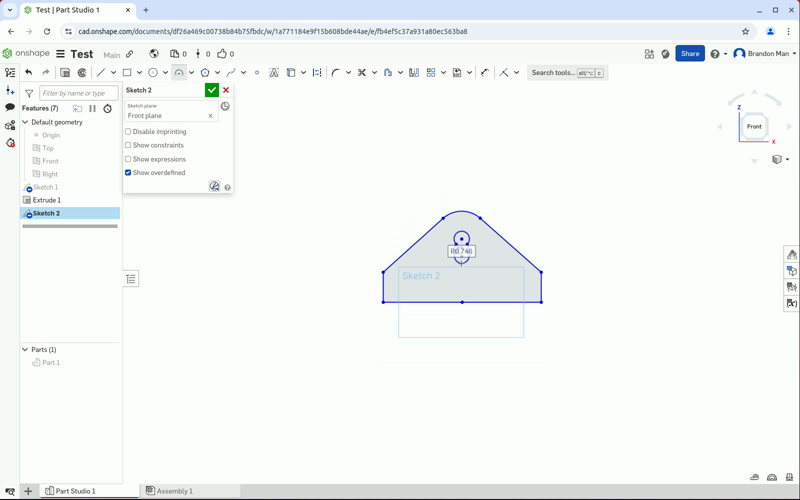
scroll(-6)
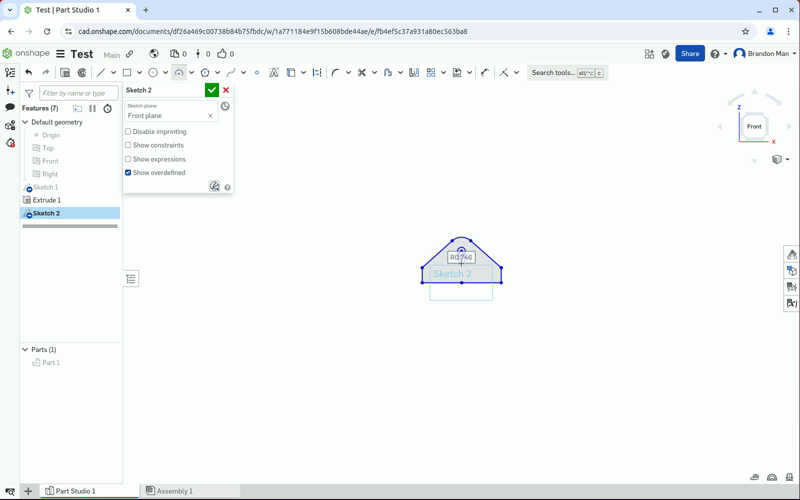
key_up(shift)
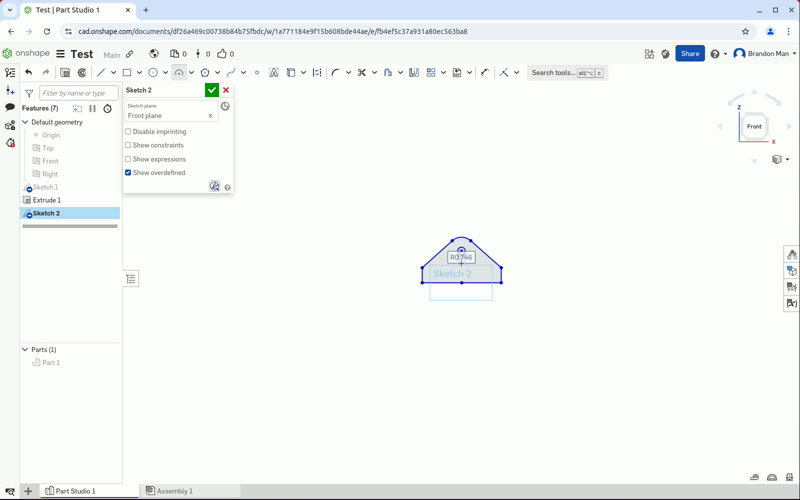
key(esc)
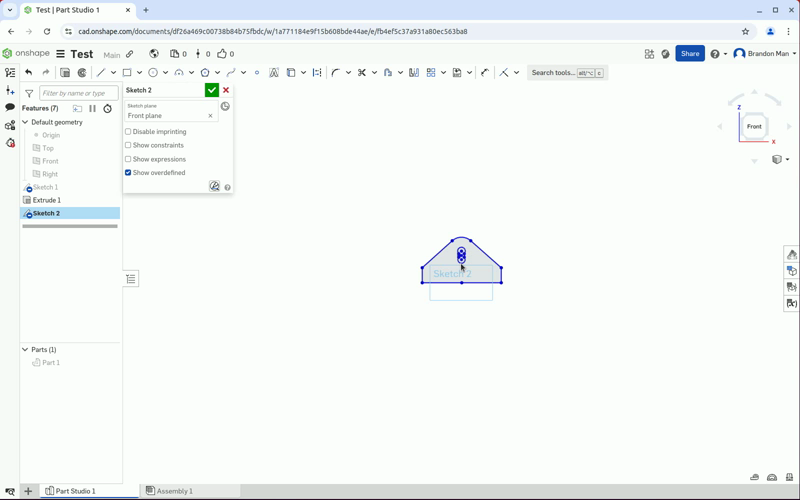
mouse_move(478, 270)
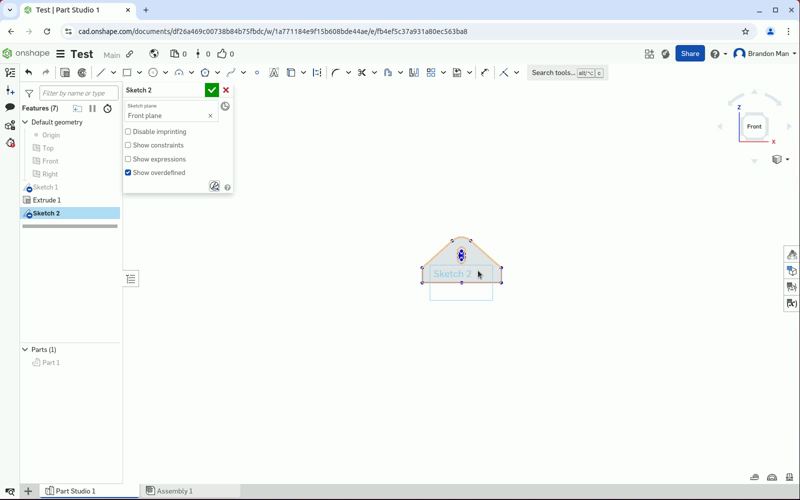
click(478, 270)
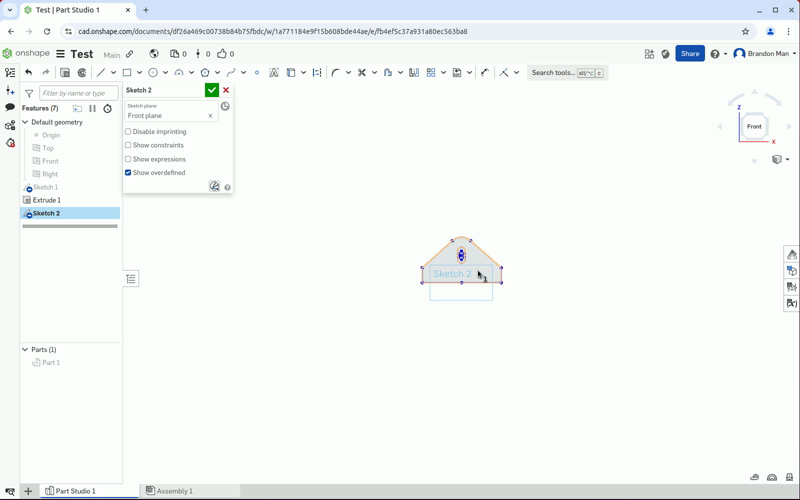
mouse_move(73, 352)
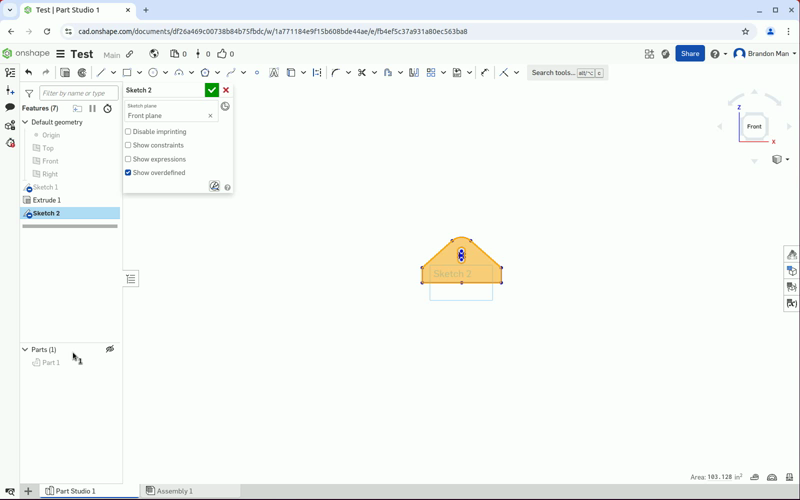
key(shift+y)
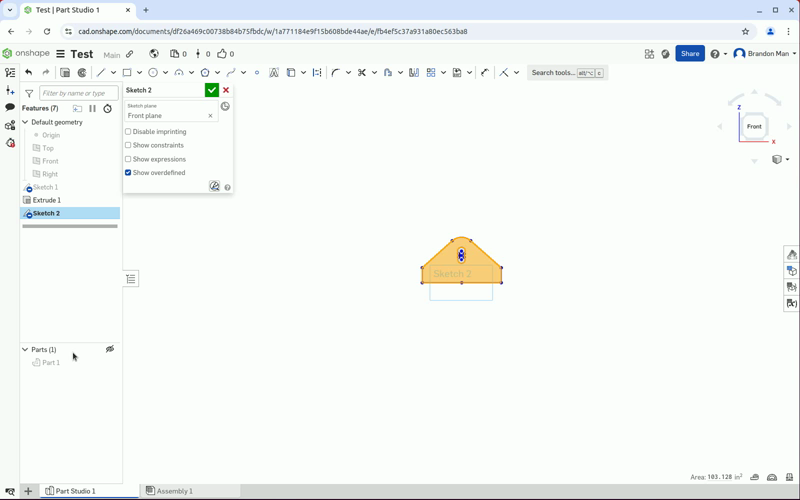
key(shift+e)
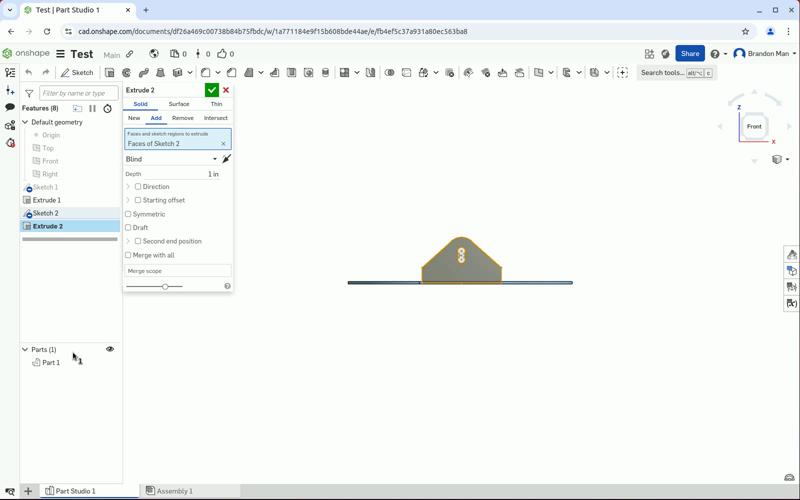
mouse_move(143, 106)
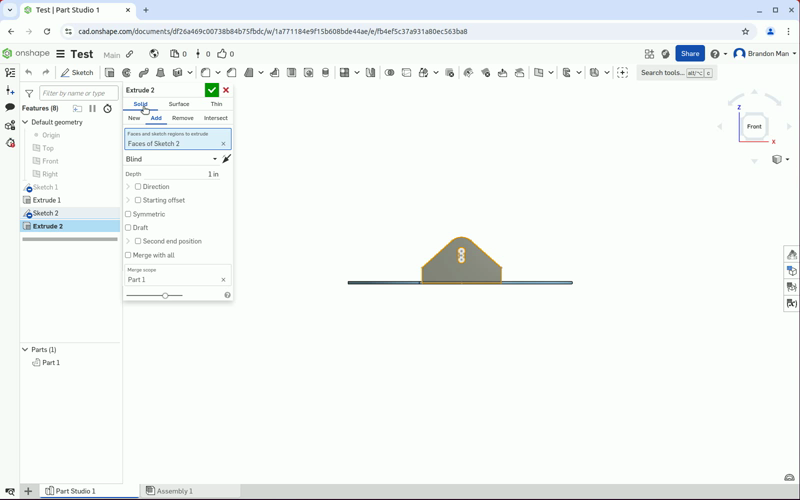
click(143, 106)
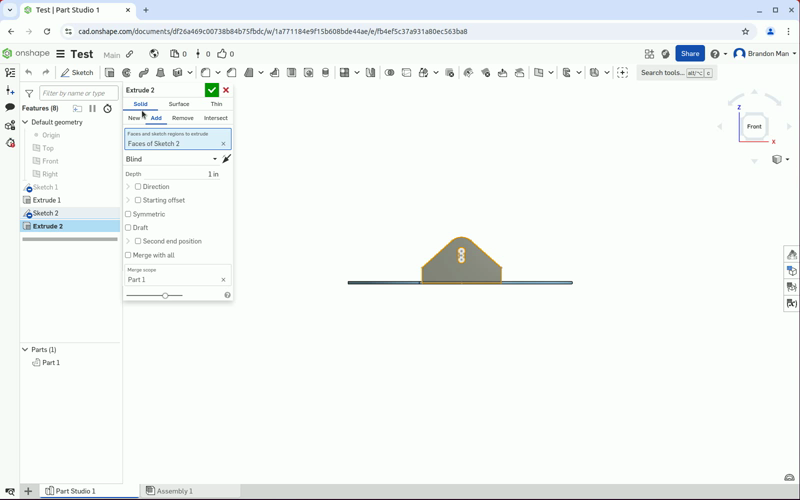
mouse_move(137, 120)
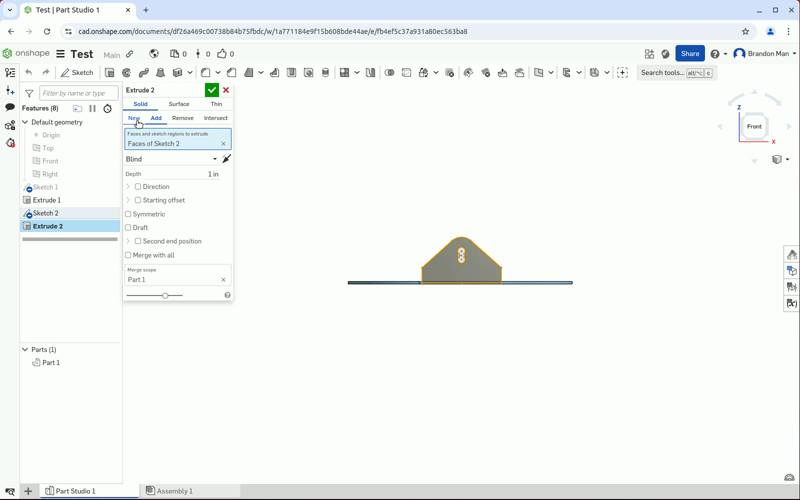
click(137, 120)
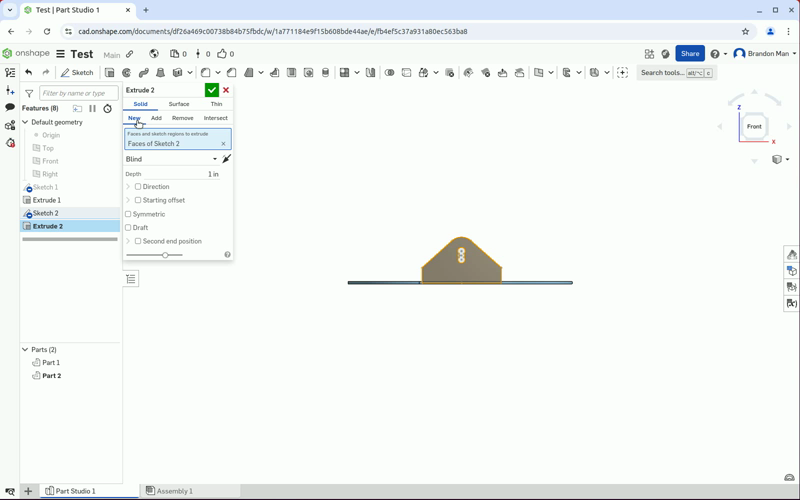
key(tab, 4)
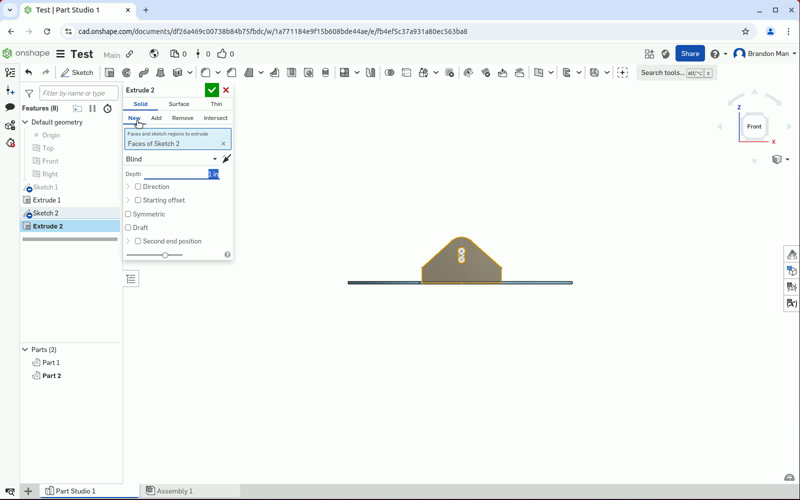
text(0.962)
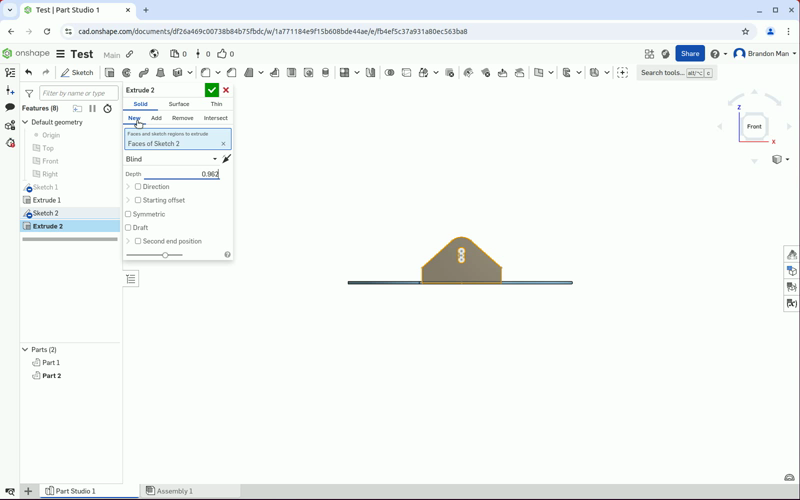
key(tab, 3)
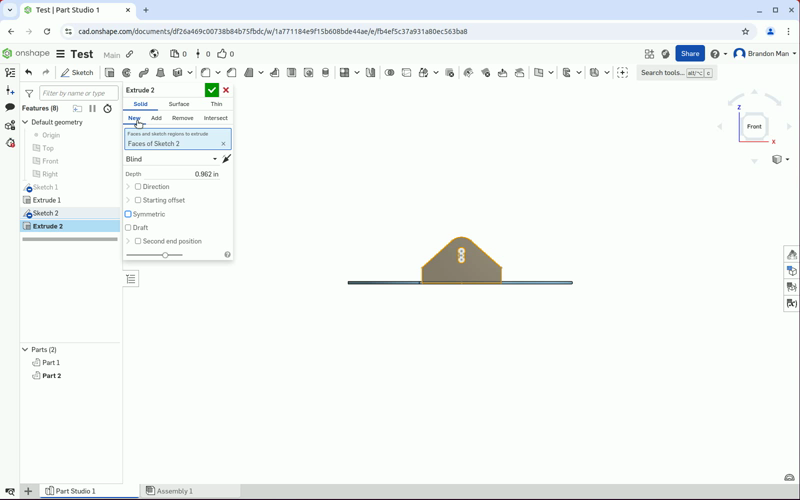
key(space)
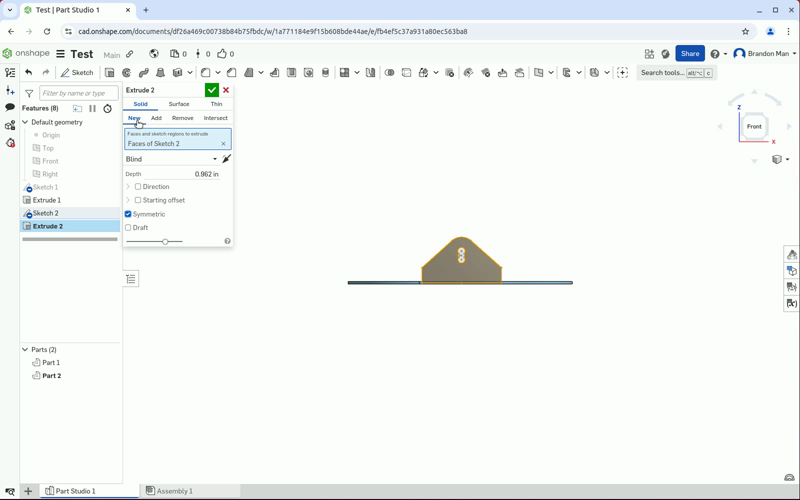
key(enter)
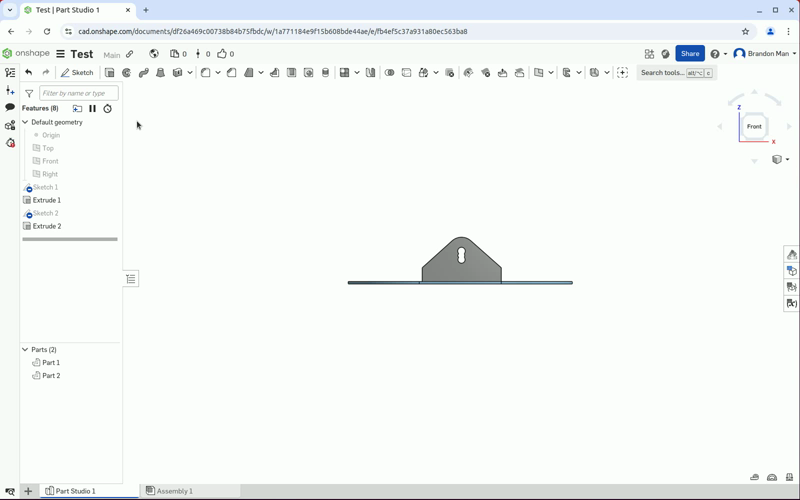
key(shift+h)
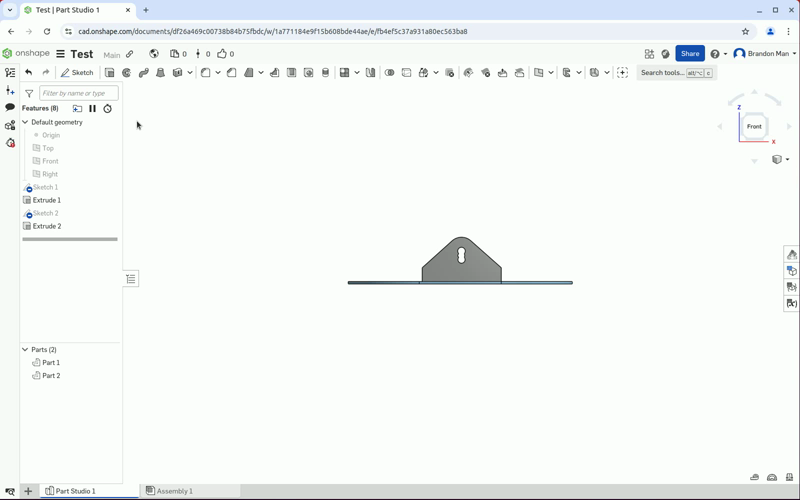
key(shift+h)
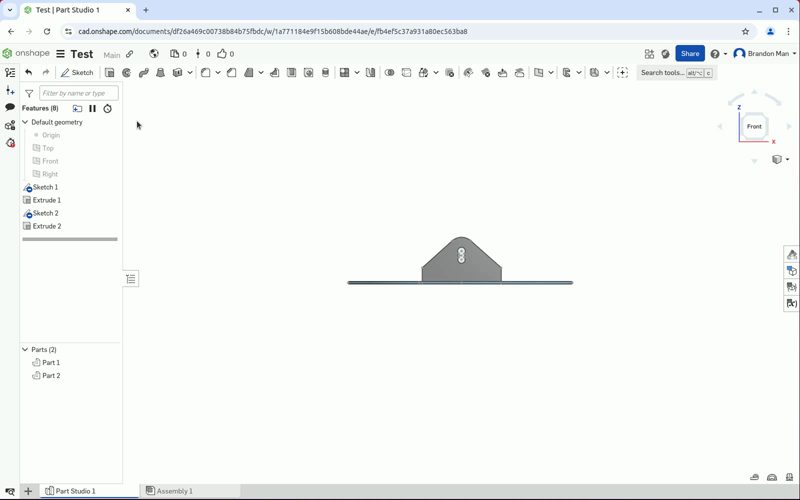
key(shift+7)
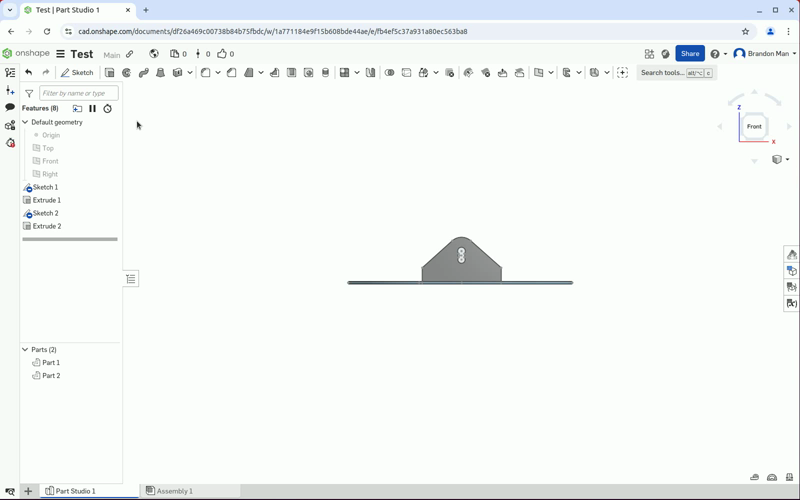
key(left, 2)
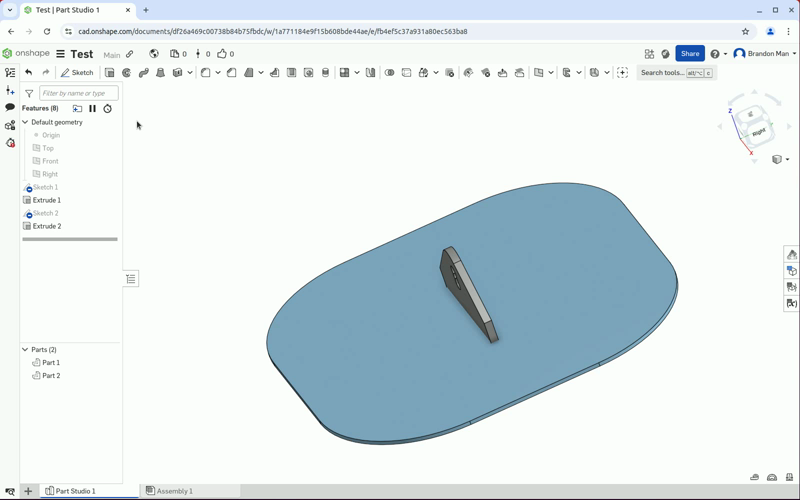
key(down, 2)
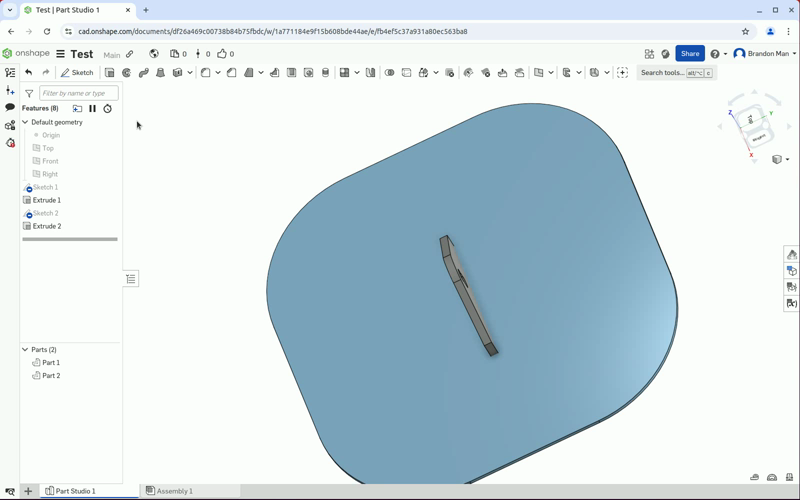
key(up, 2)
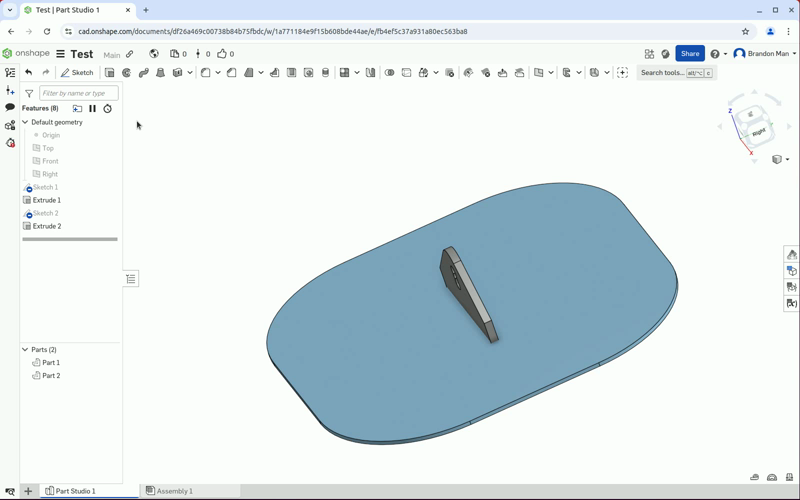
key(right, 2)
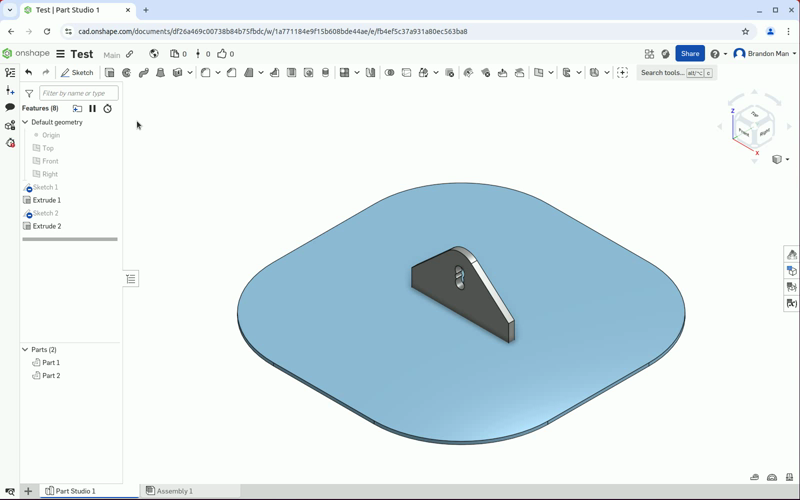
mouse_move(73, 189)
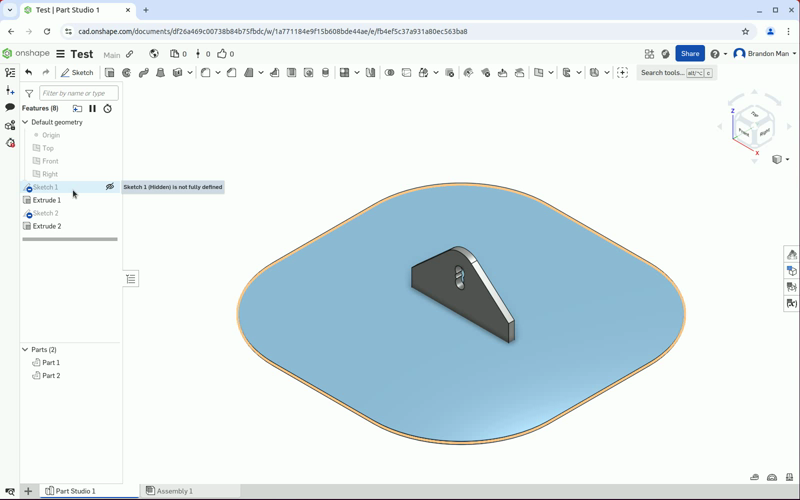
click(73, 189)